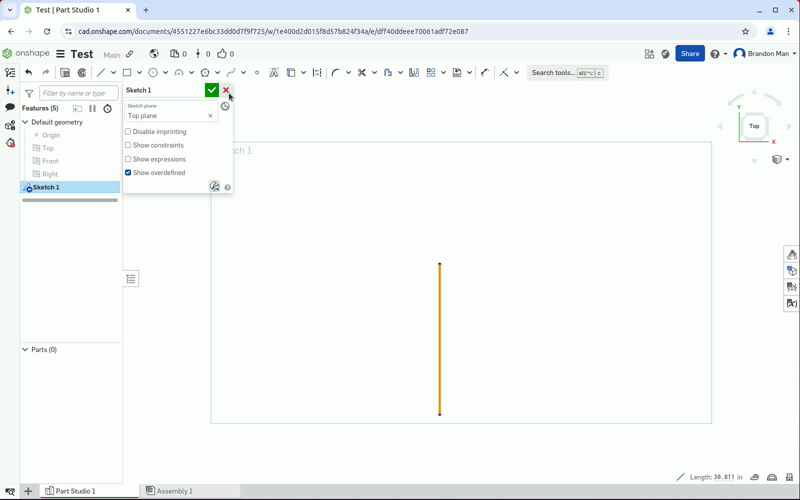
key(shift+h)
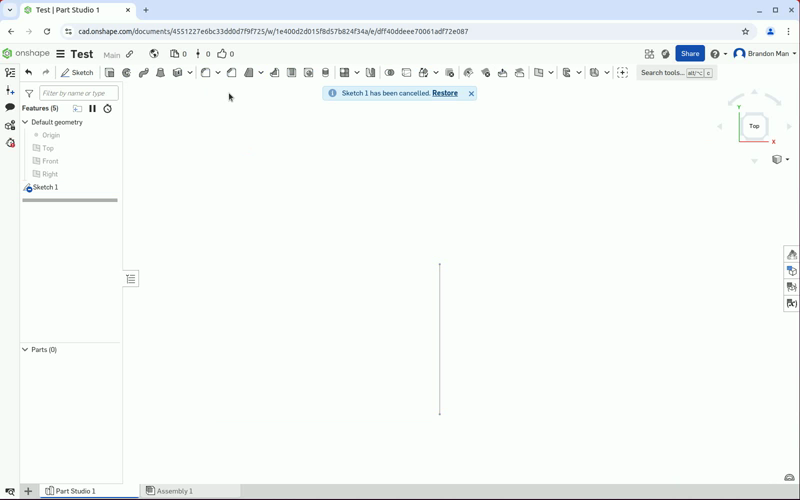
key(shift+s)
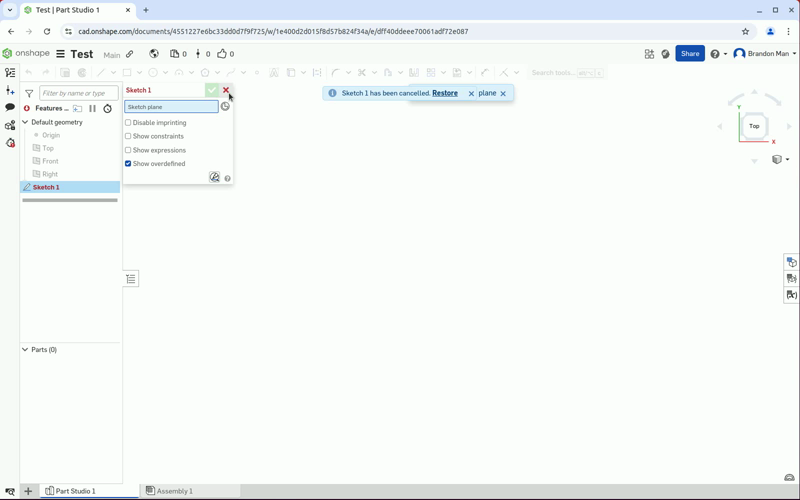
mouse_move(73, 150)
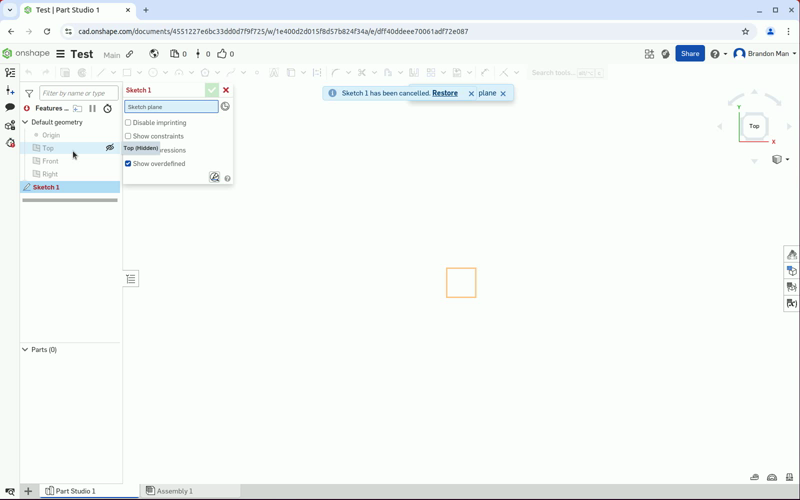
click(73, 150)
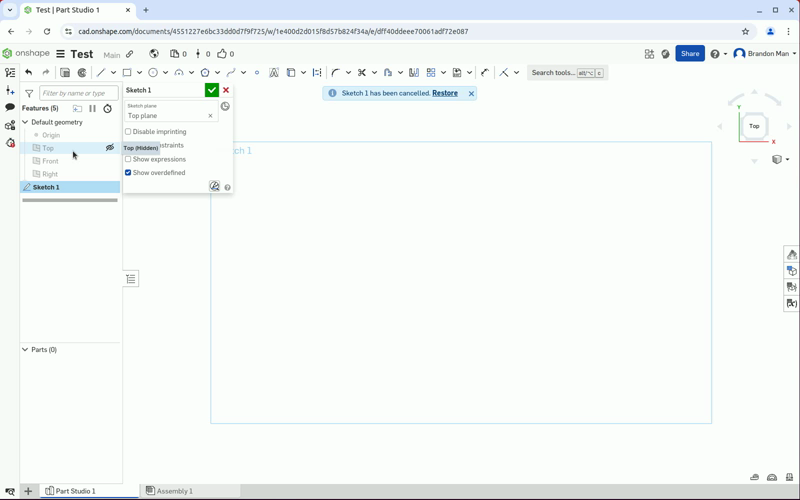
mouse_move(73, 352)
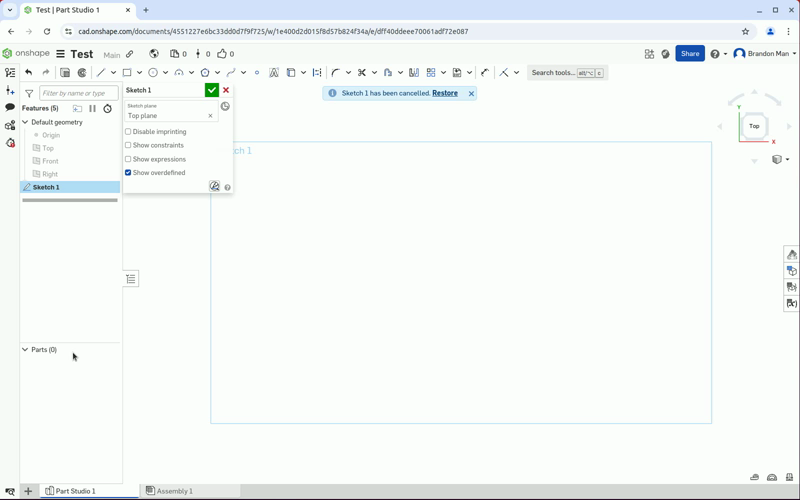
key(y)
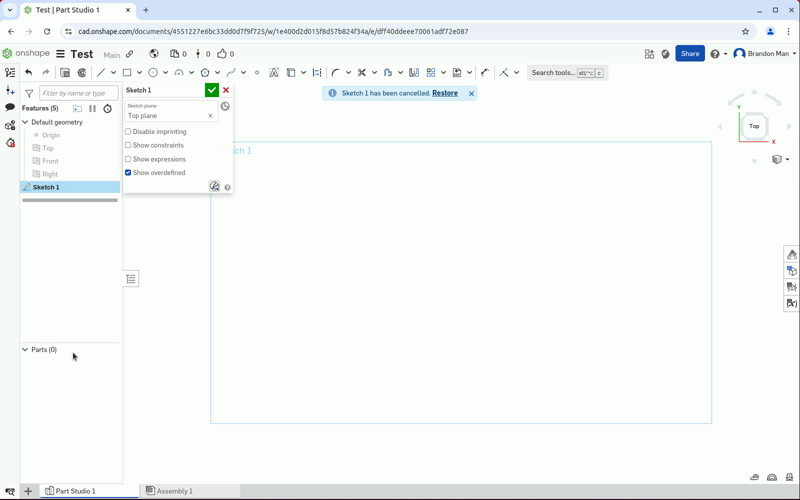
key(a)
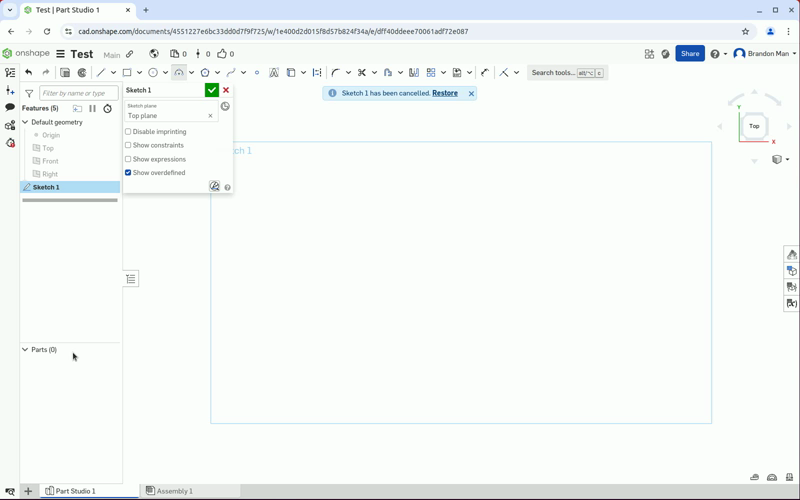
key_down(shift)
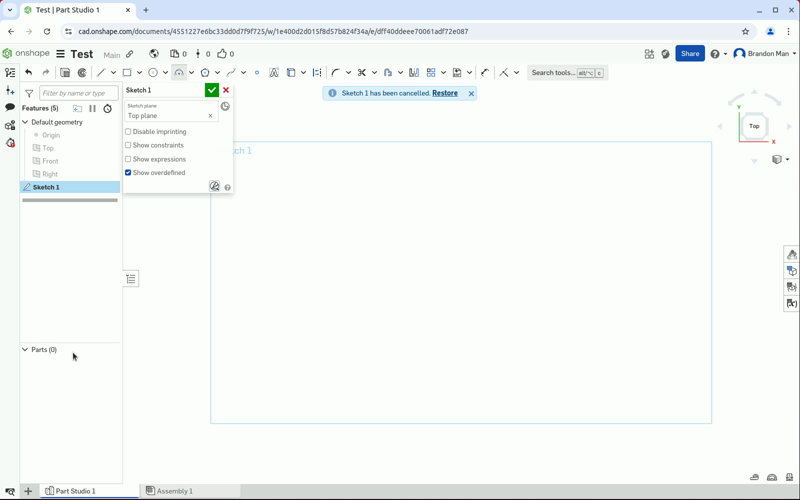
mouse_move(453, 275)
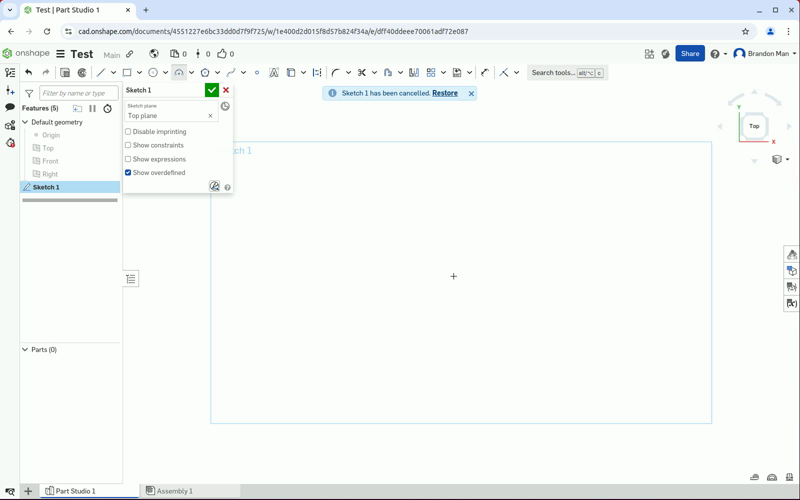
click(453, 275)
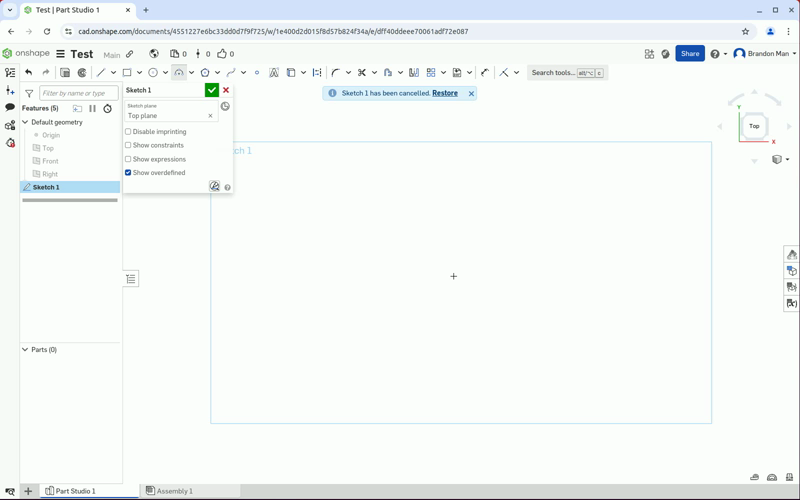
key_up(shift)
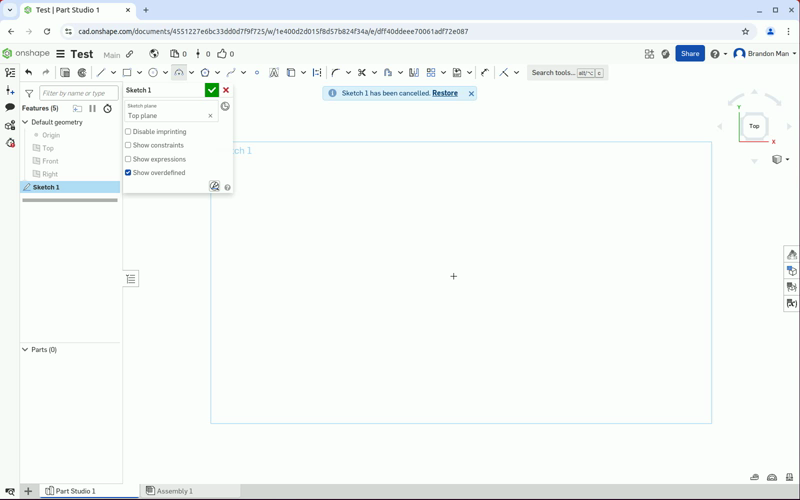
key_down(shift)
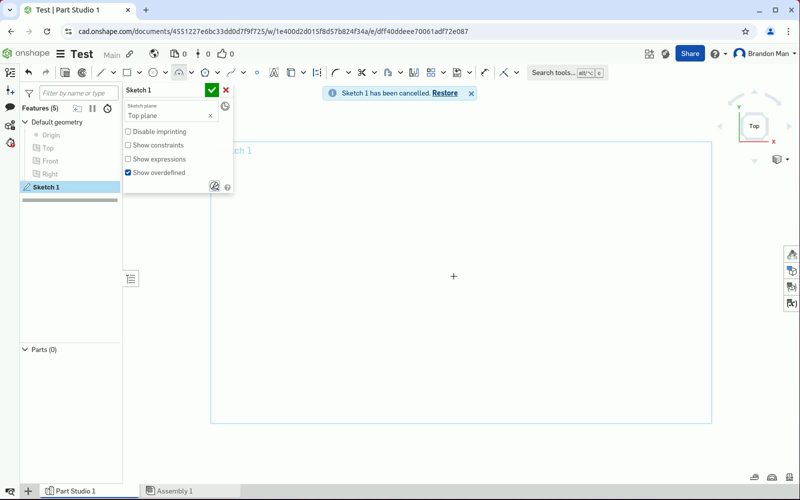
mouse_move(462, 284)
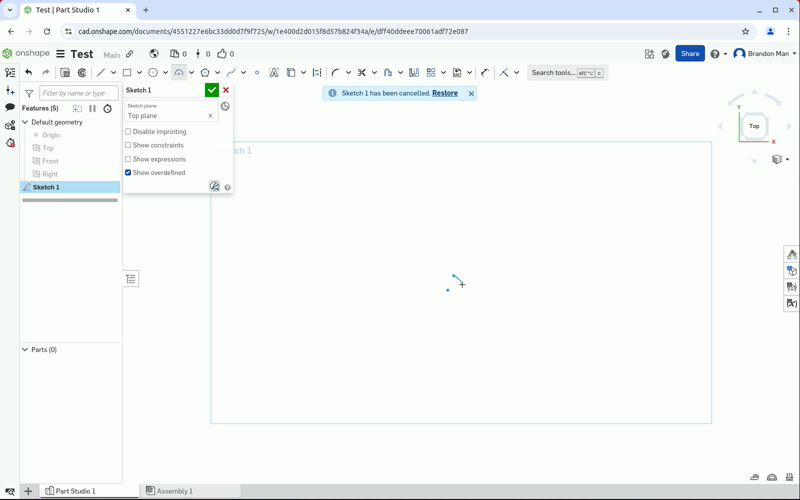
click(462, 284)
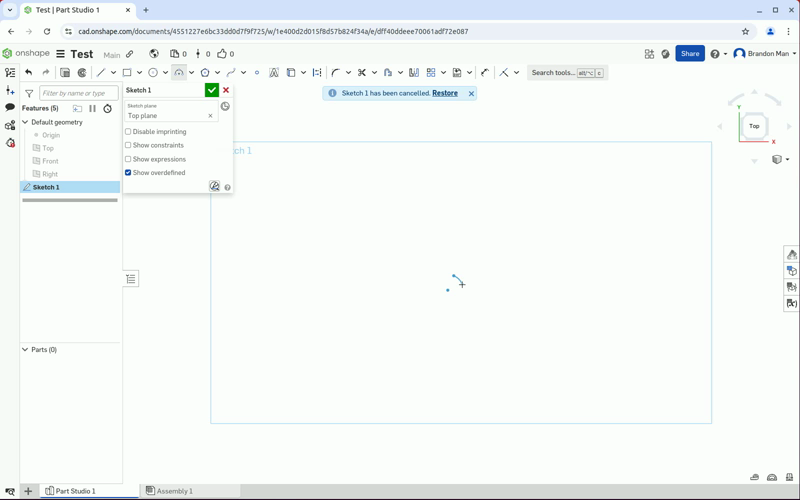
mouse_move(456, 281)
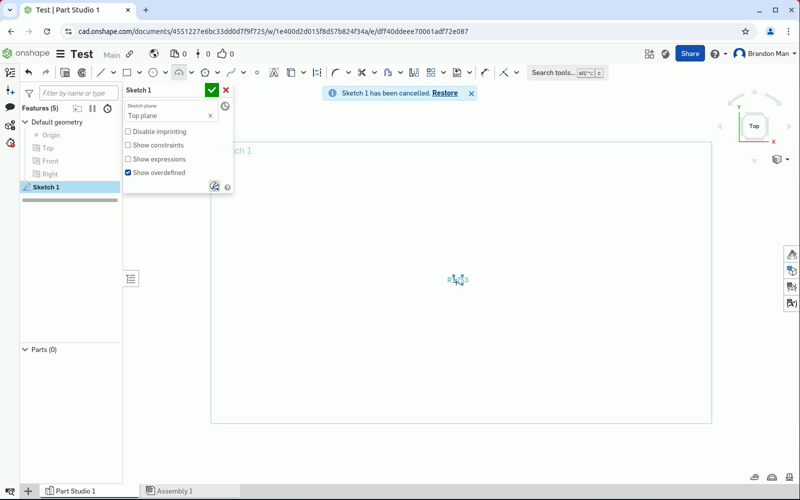
click(456, 281)
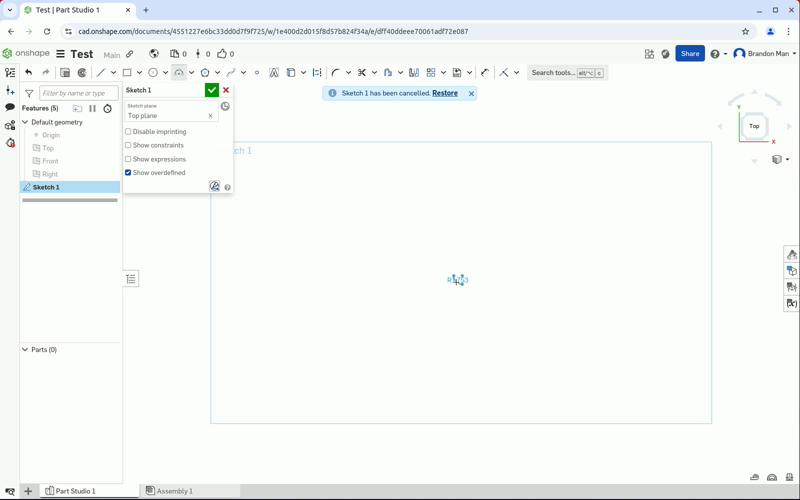
key_up(shift)
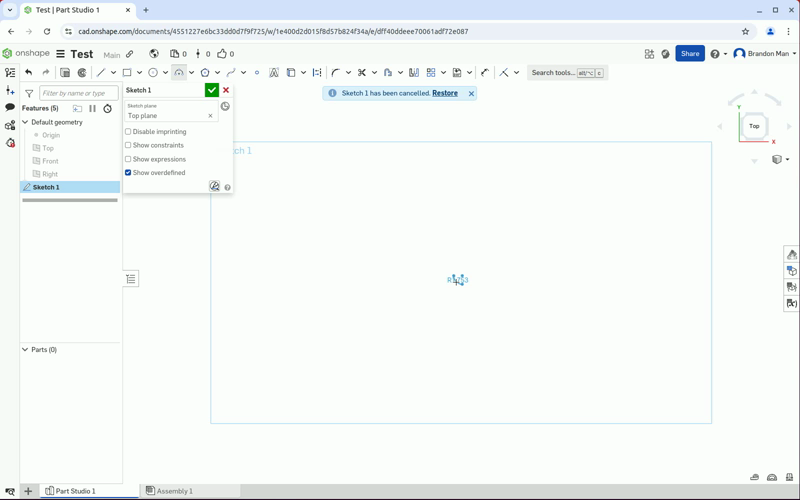
key(esc)
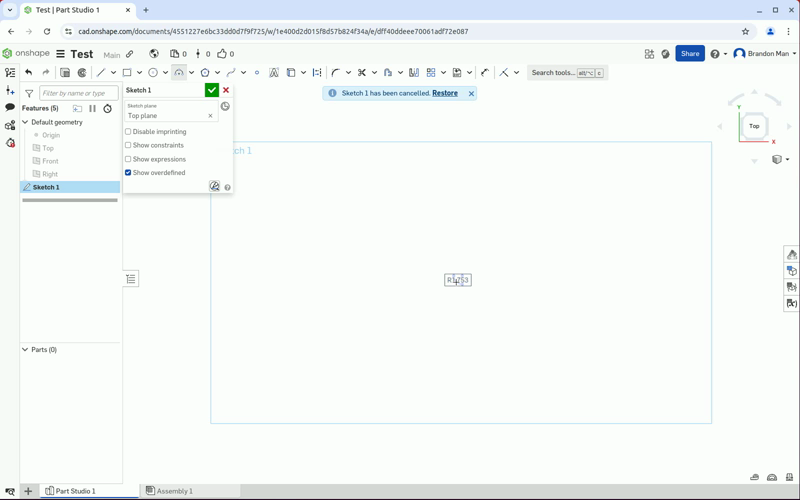
key(l)
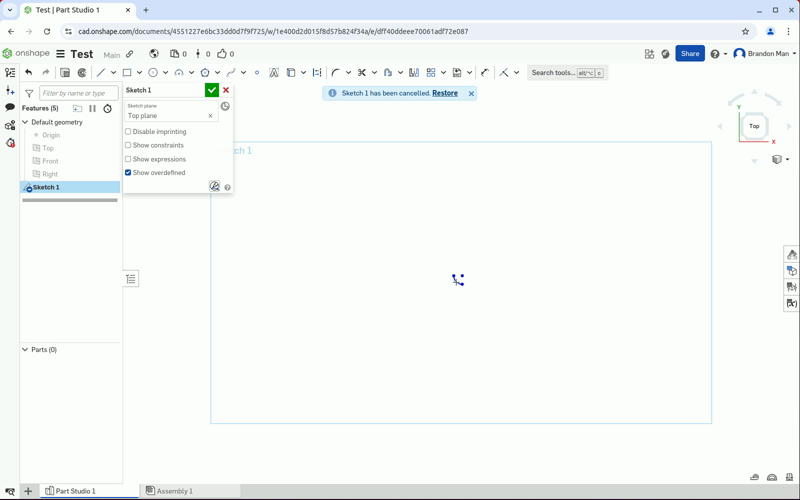
mouse_move(462, 284)
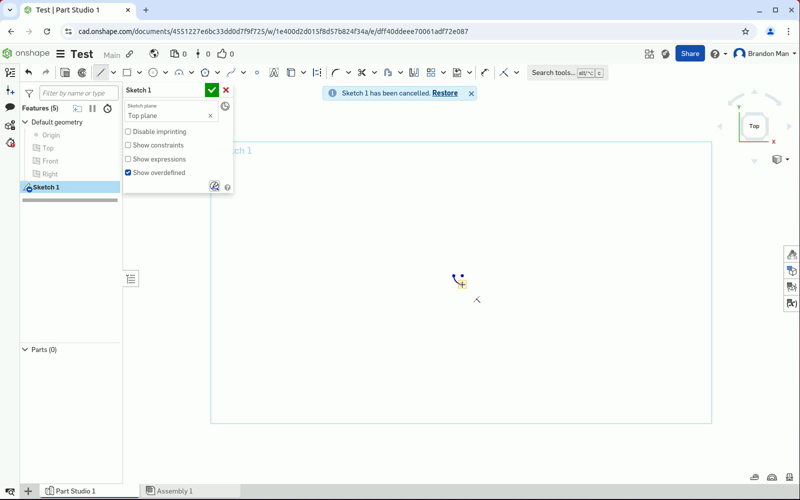
click(462, 284)
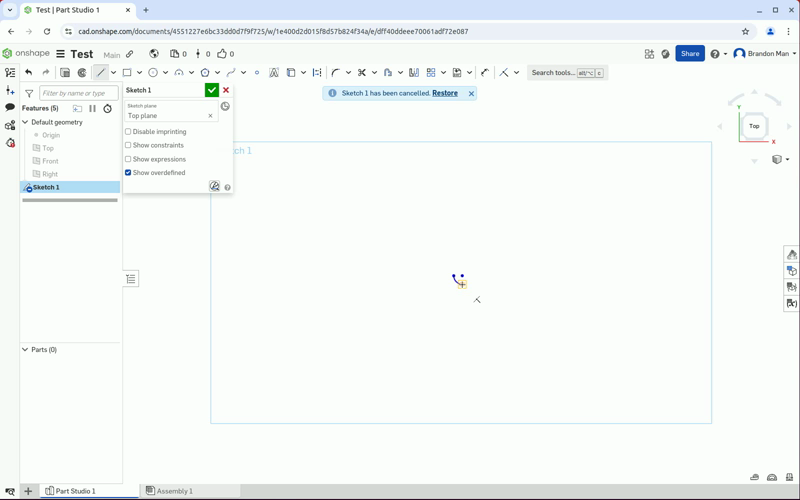
key_down(shift)
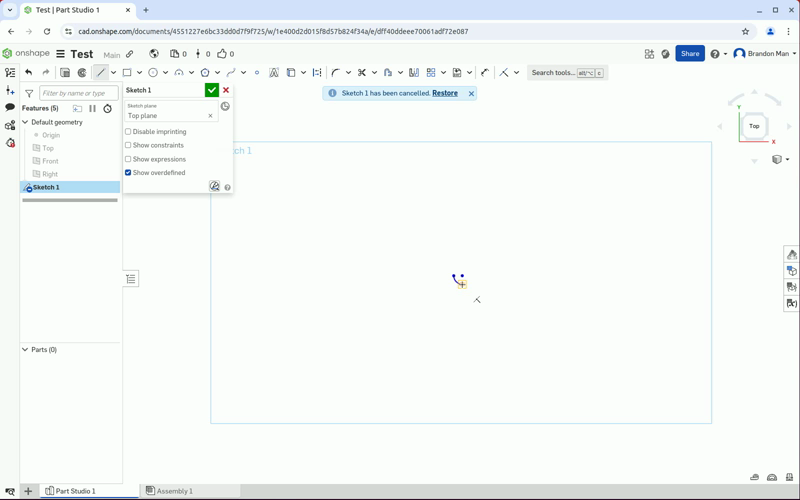
mouse_move(492, 284)
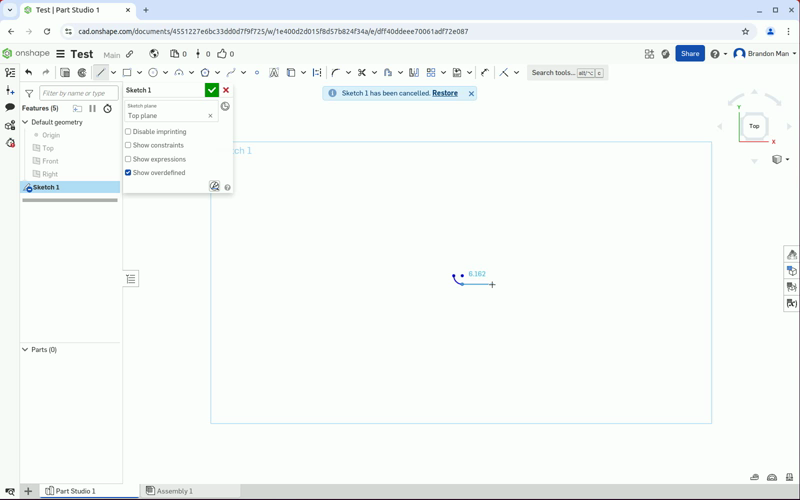
mouse_move(462, 263)
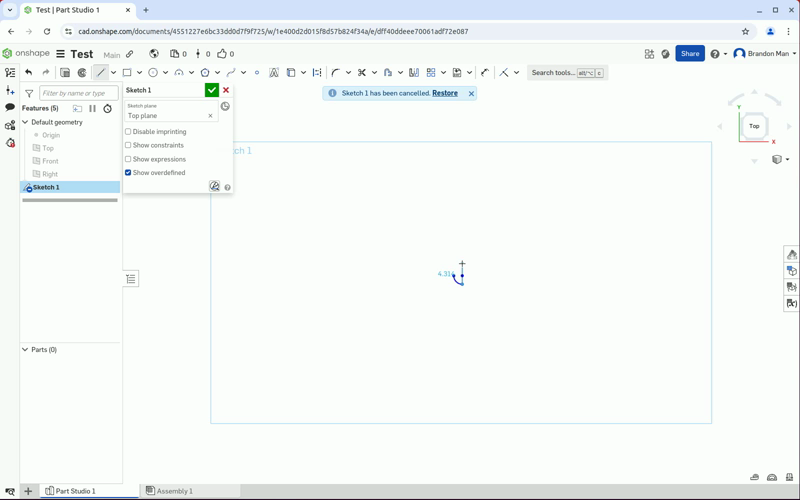
click(462, 263)
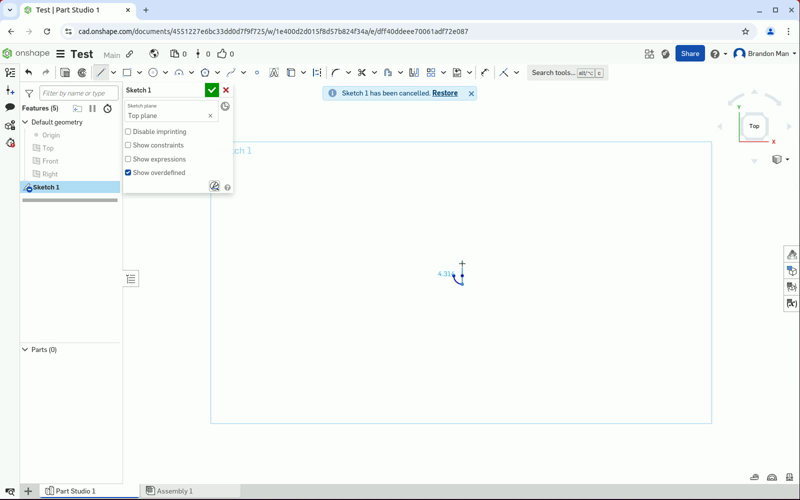
key_up(shift)
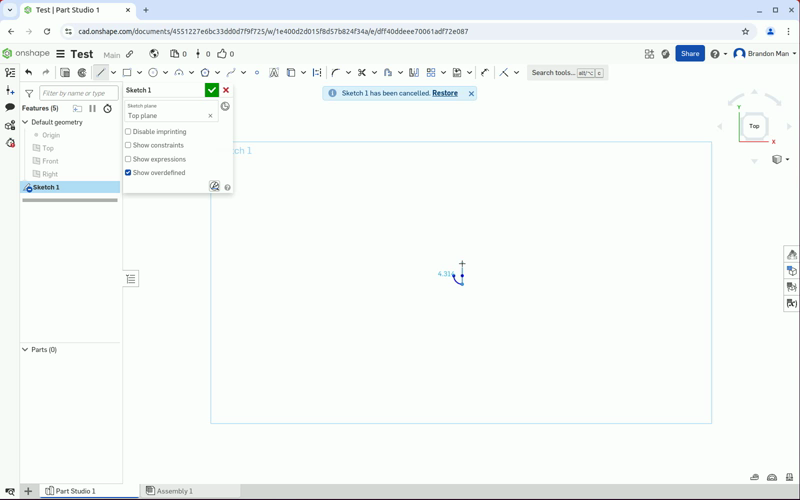
key_down(shift)
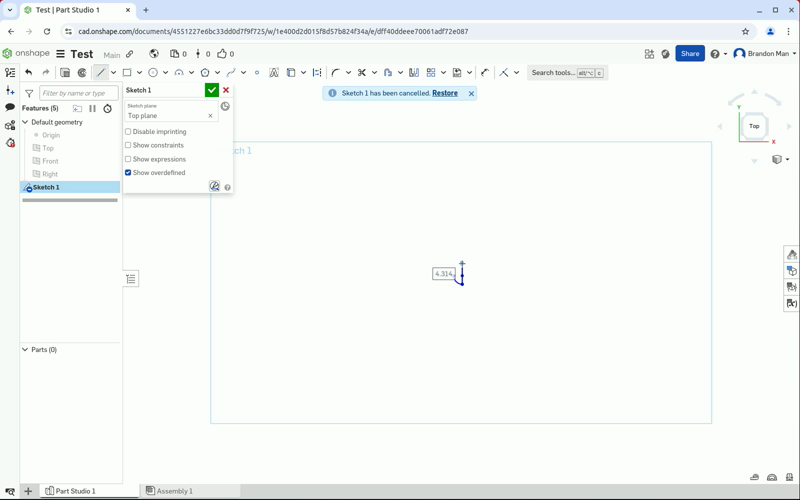
mouse_move(492, 263)
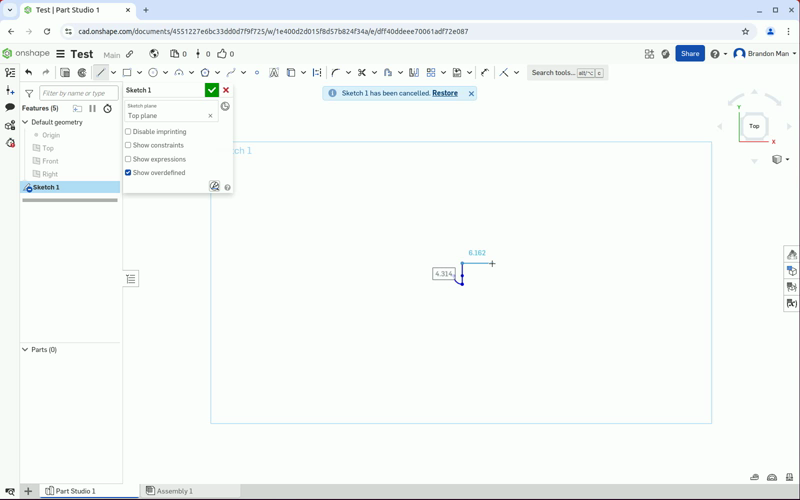
mouse_move(453, 263)
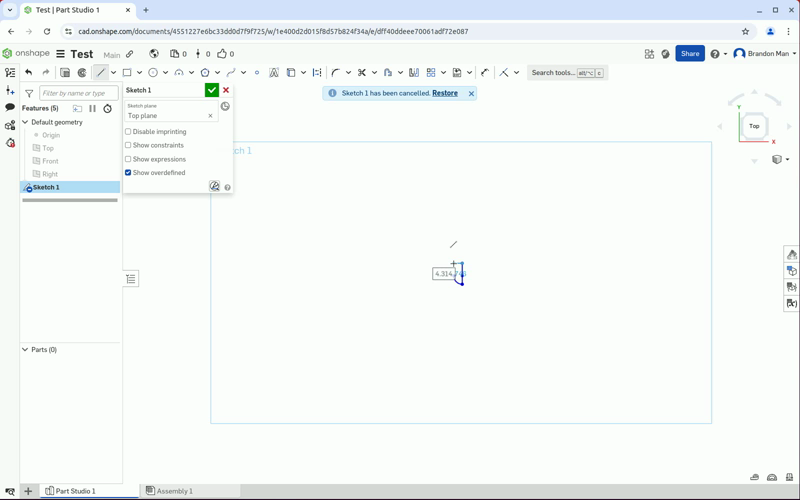
click(453, 263)
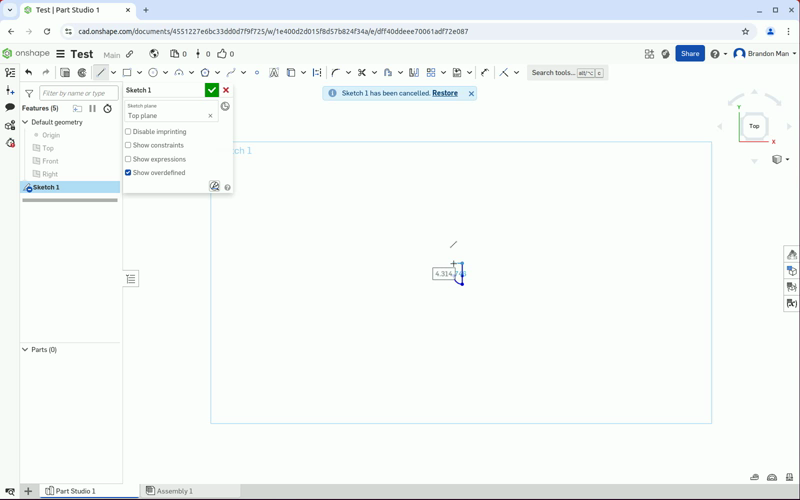
key_up(shift)
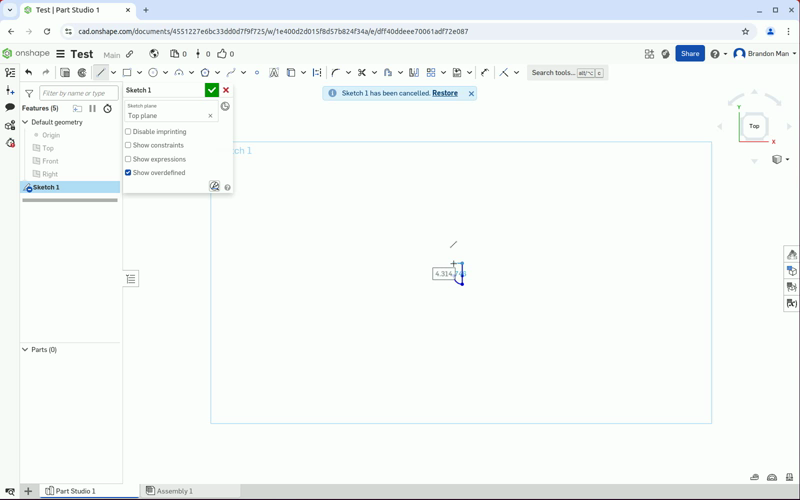
mouse_move(483, 263)
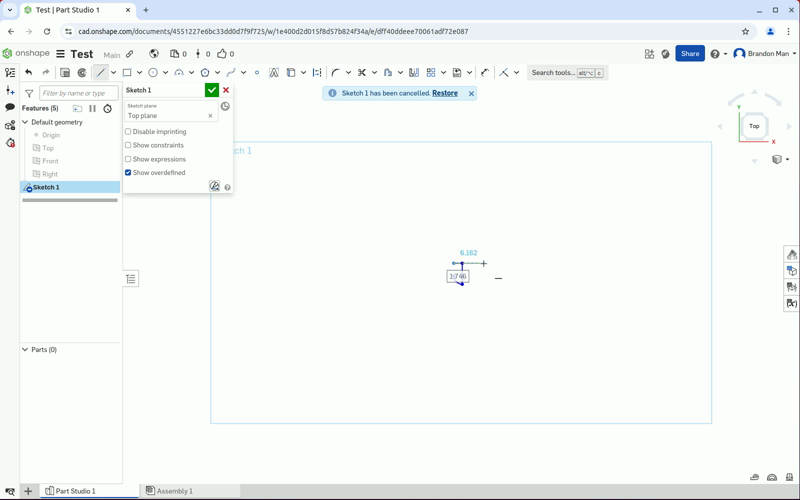
key_down(shift)
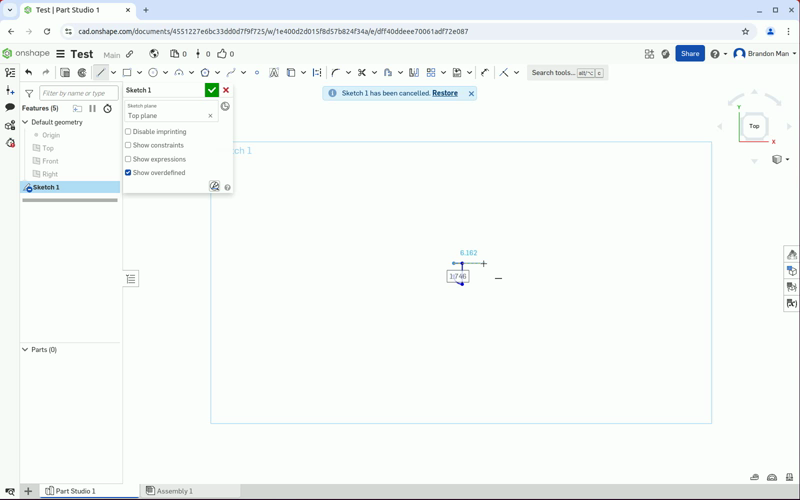
mouse_move(453, 275)
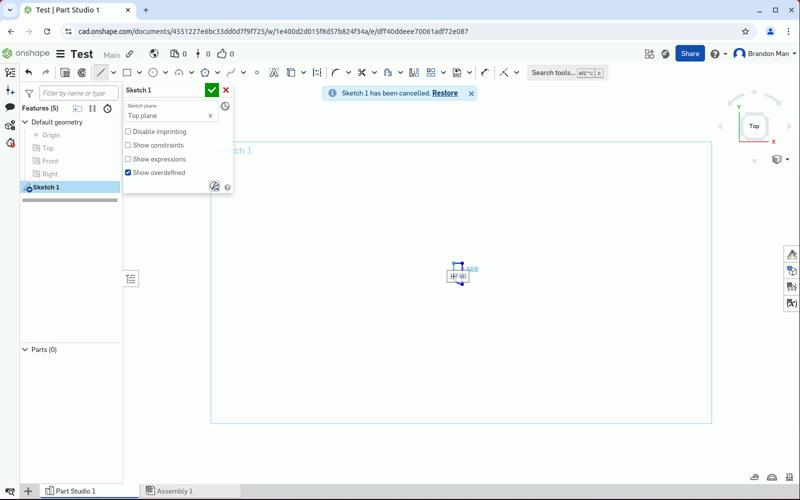
key_up(shift)
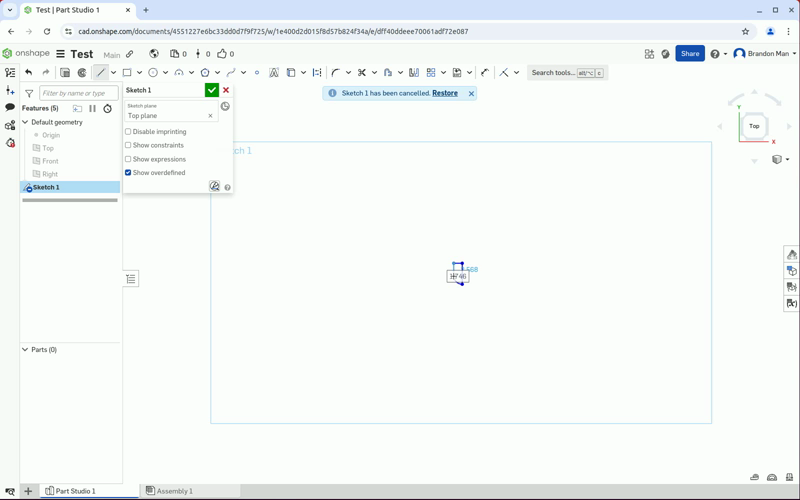
click(453, 275)
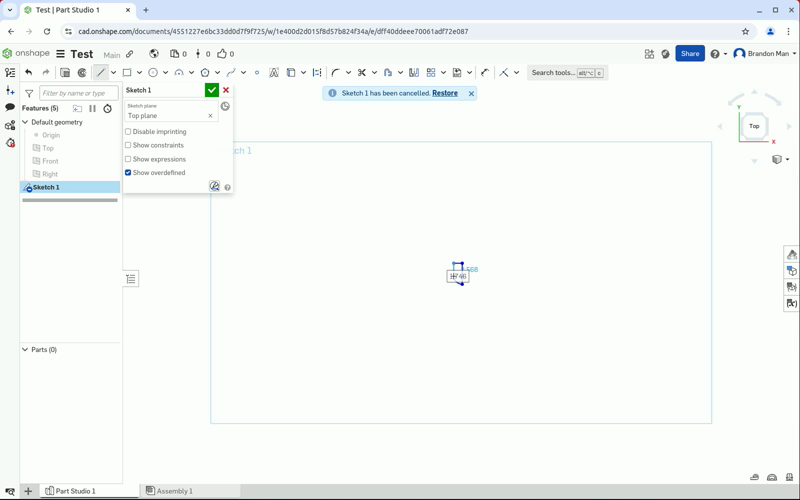
key(esc)
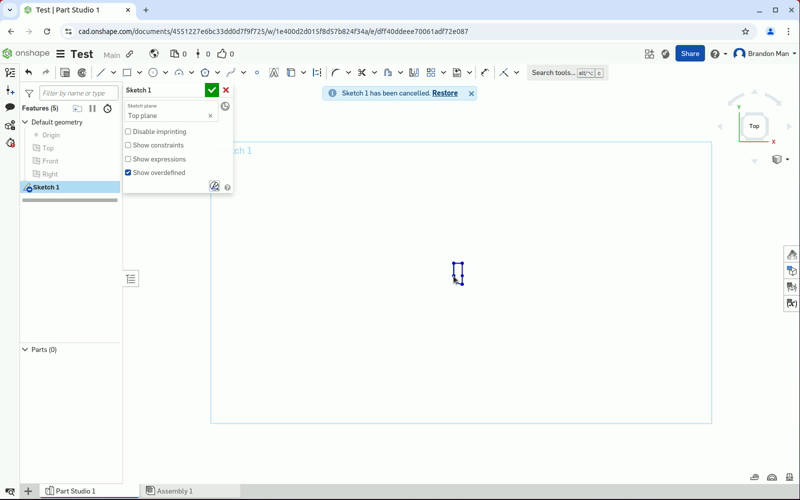
mouse_move(458, 278)
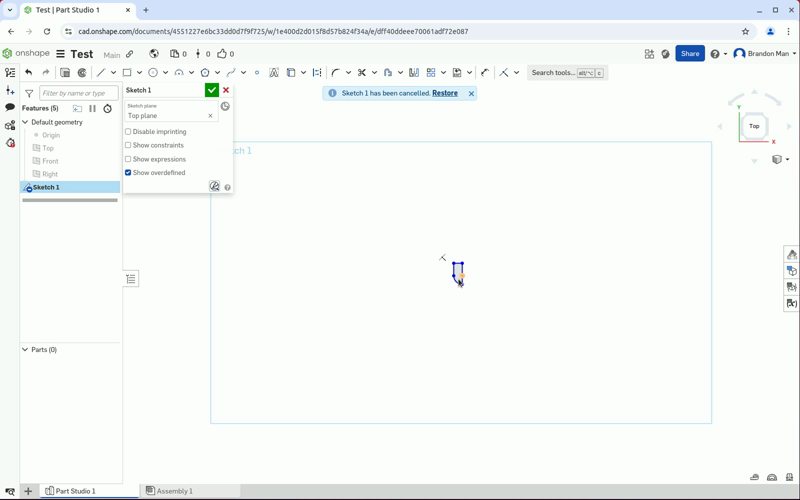
scroll(6)
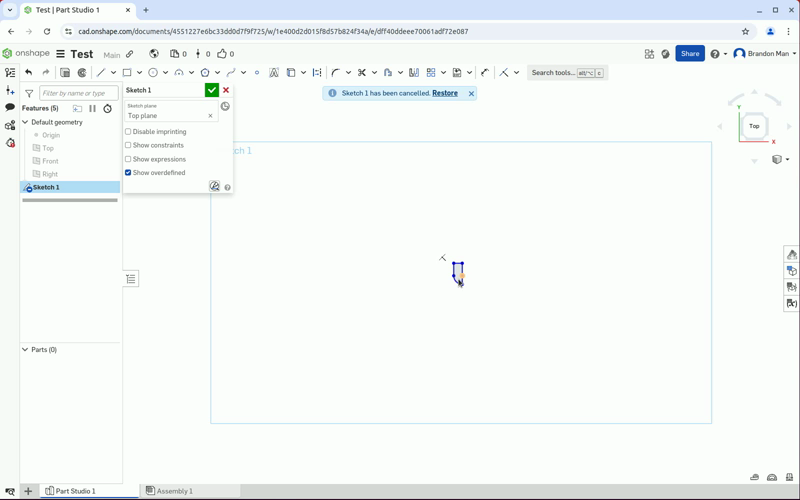
scroll(6)
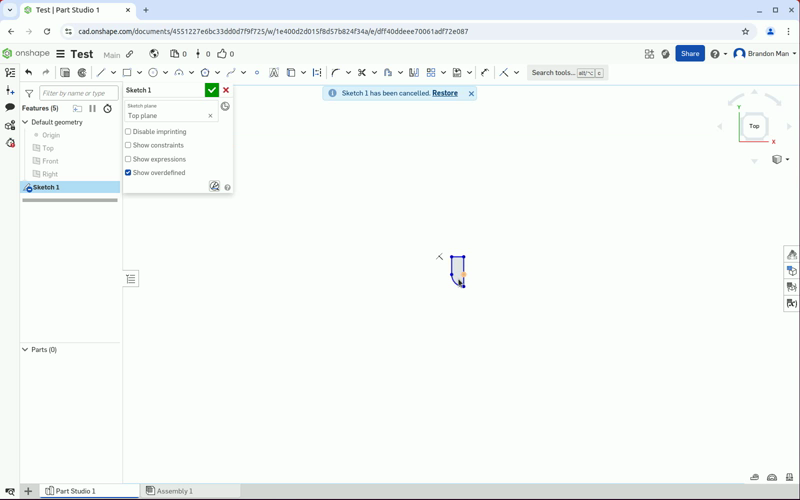
scroll(6)
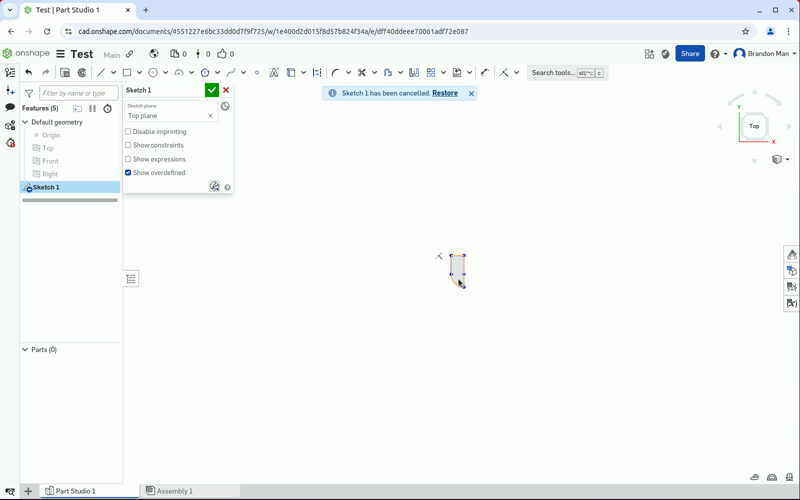
scroll(6)
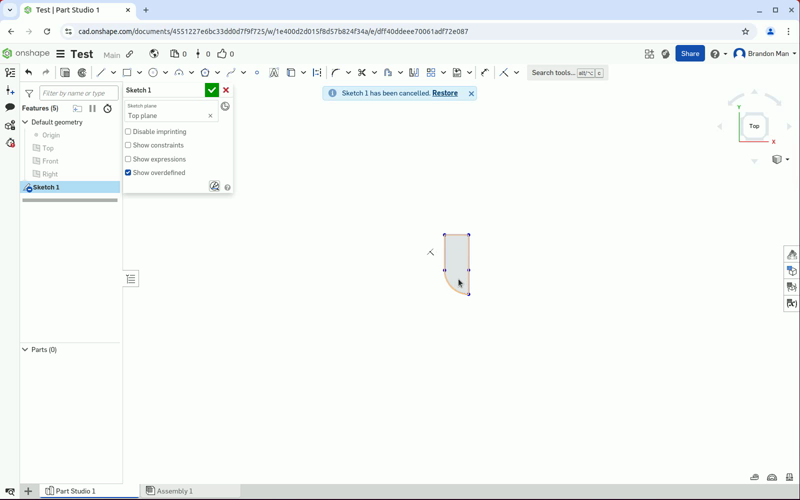
scroll(6)
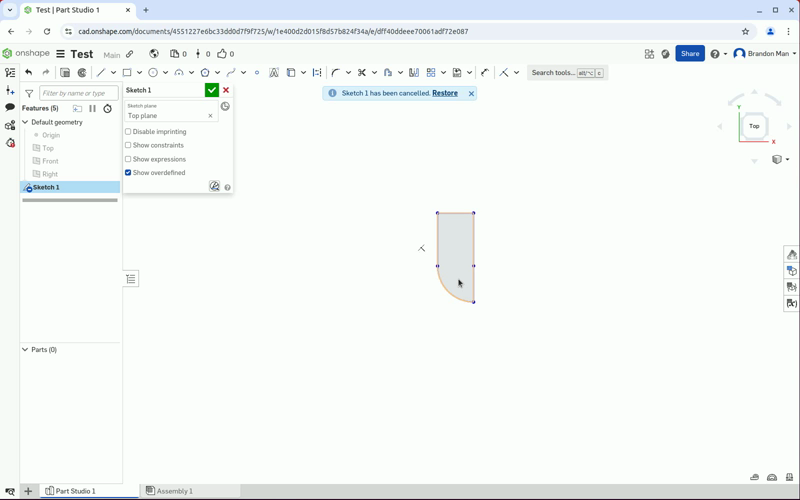
scroll(6)
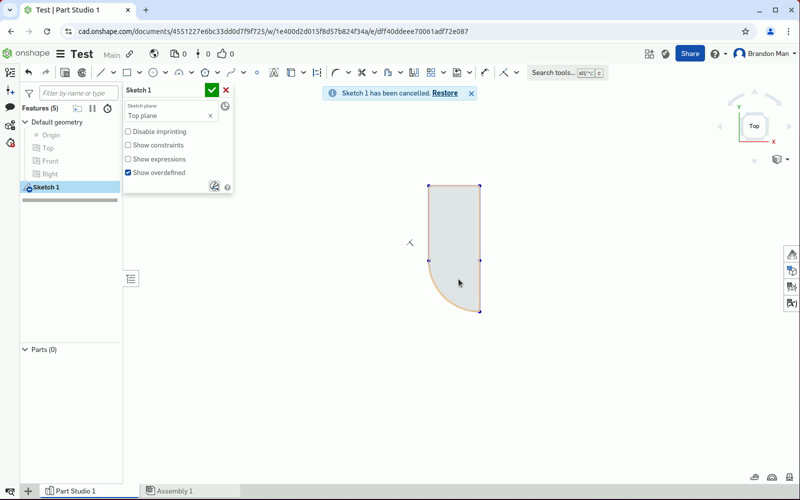
scroll(6)
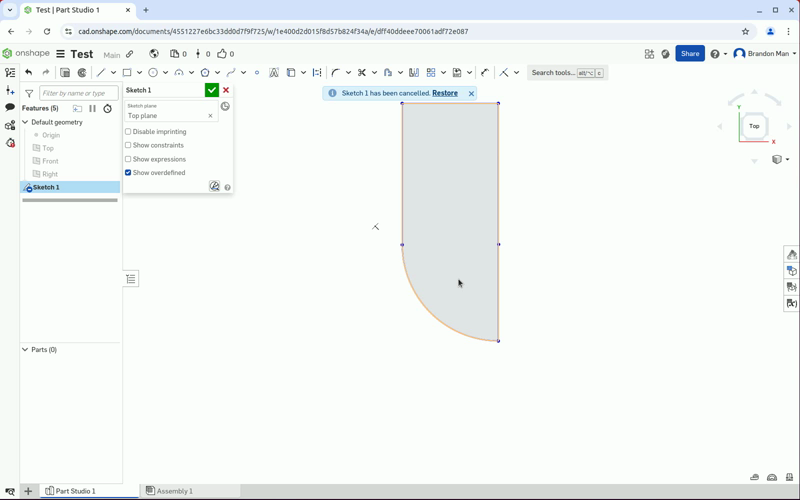
click(458, 278)
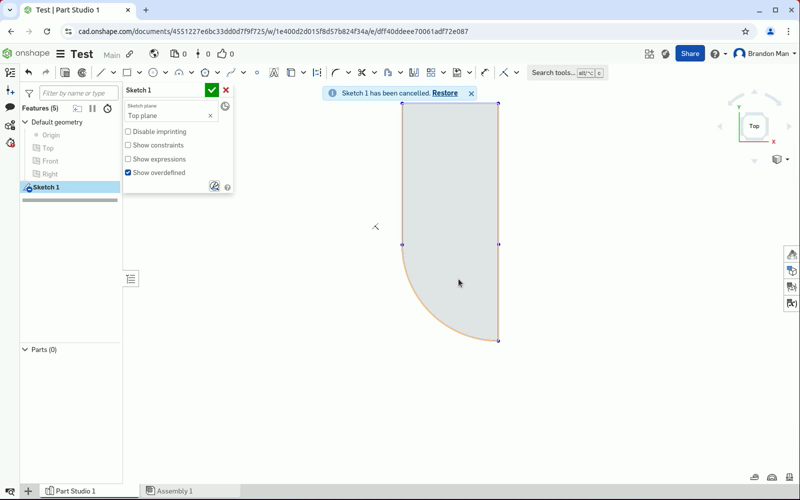
scroll(-6)
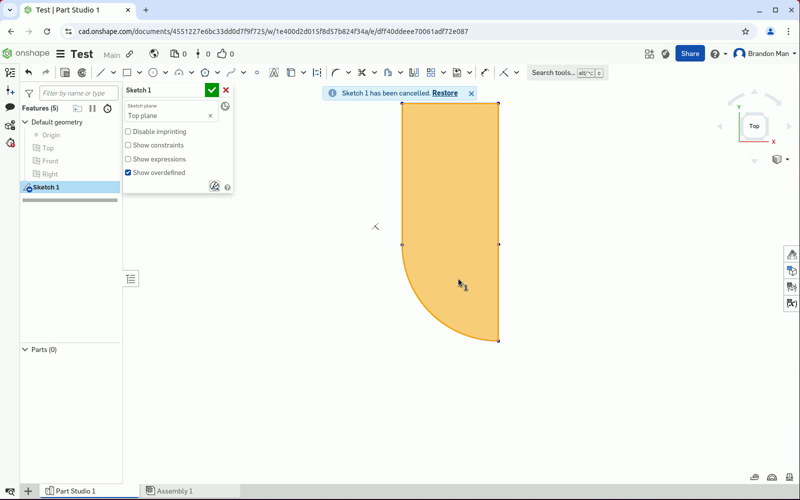
scroll(-6)
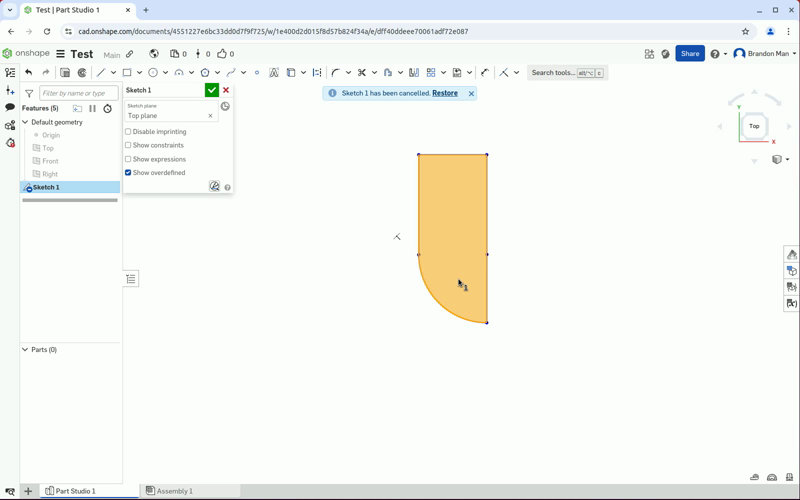
scroll(-6)
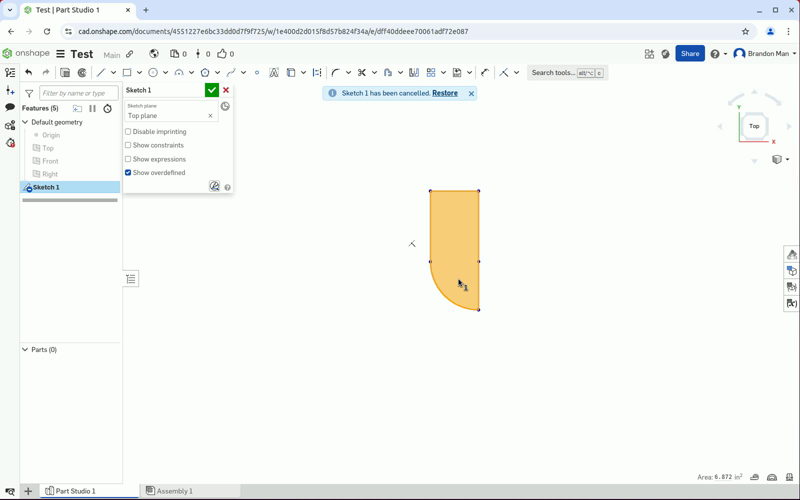
scroll(-6)
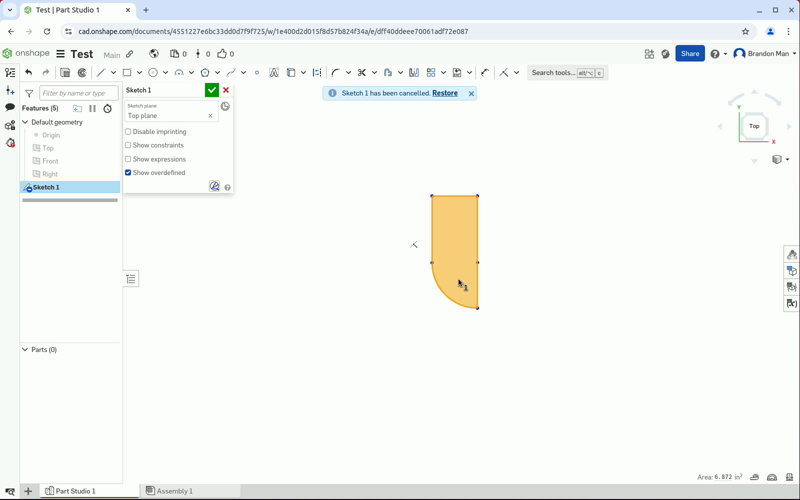
scroll(-6)
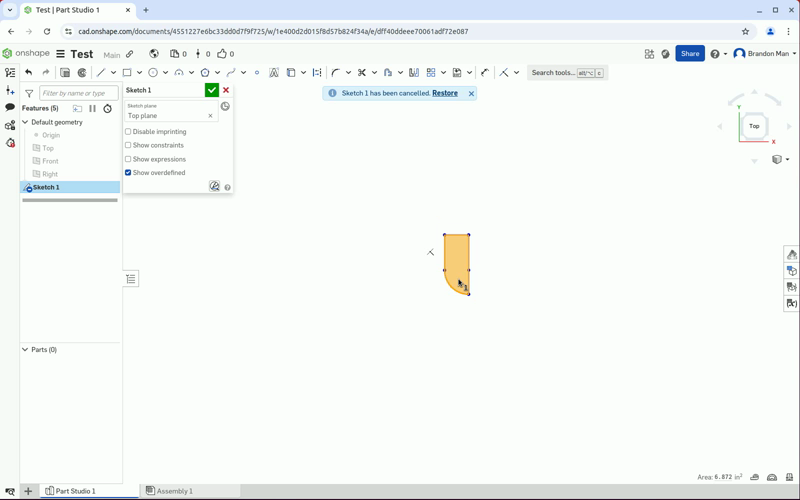
scroll(-6)
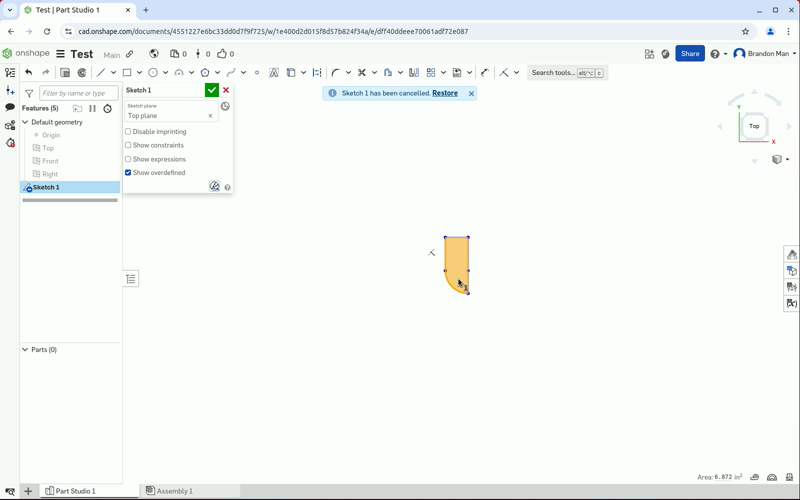
scroll(-6)
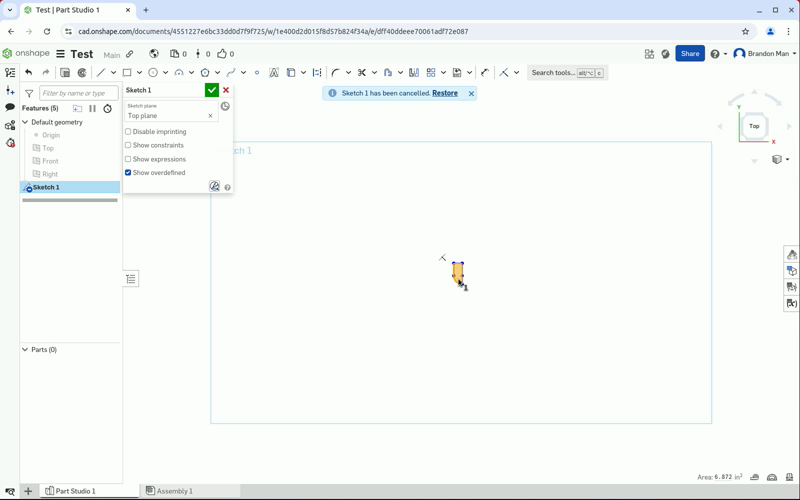
mouse_move(73, 352)
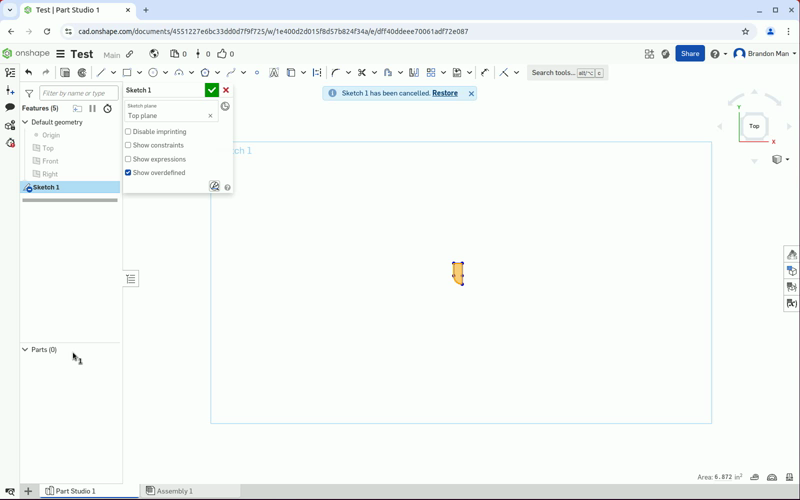
key(shift+y)
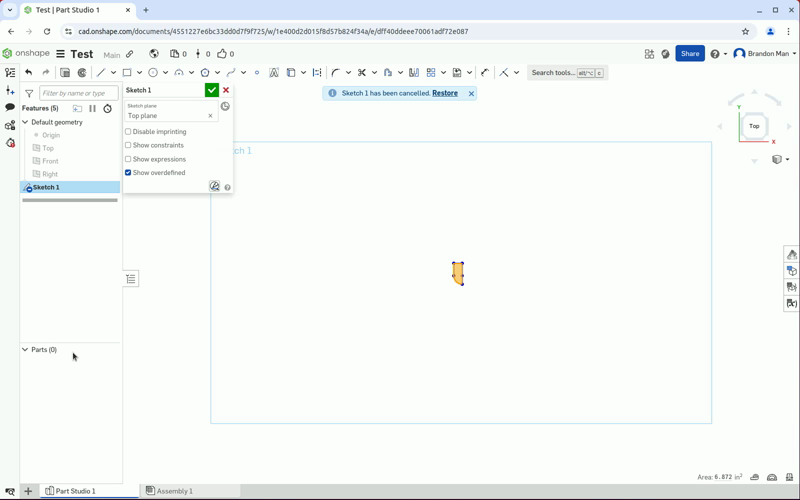
key(shift+e)
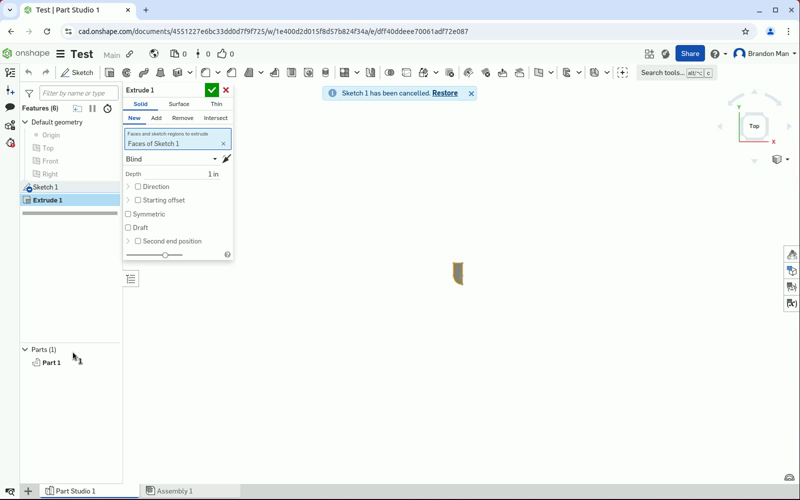
mouse_move(143, 106)
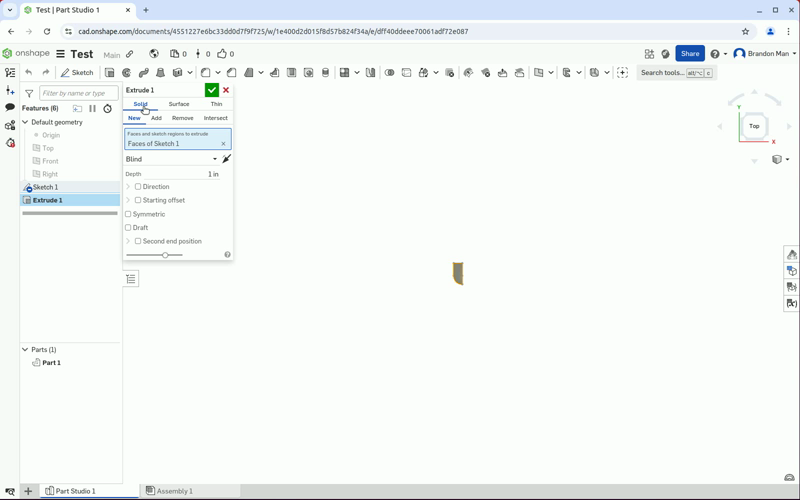
click(143, 106)
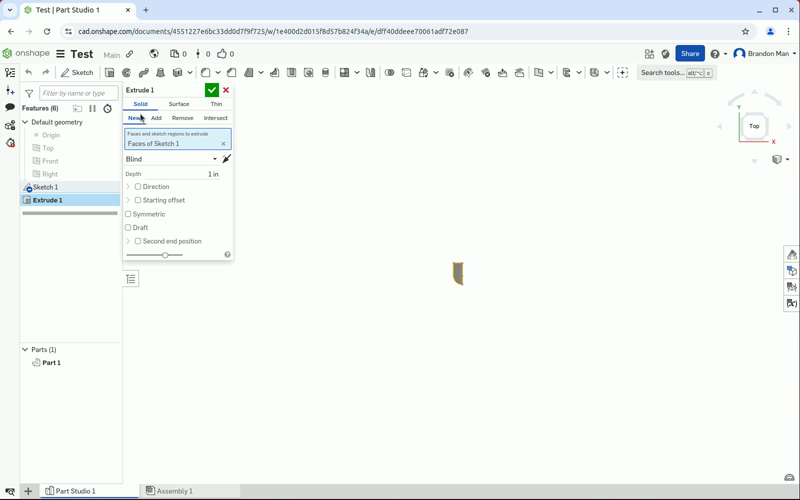
mouse_move(137, 120)
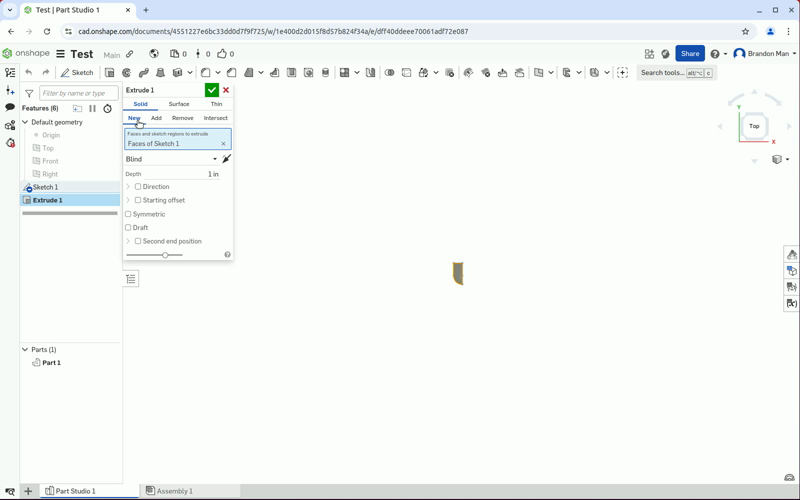
click(137, 120)
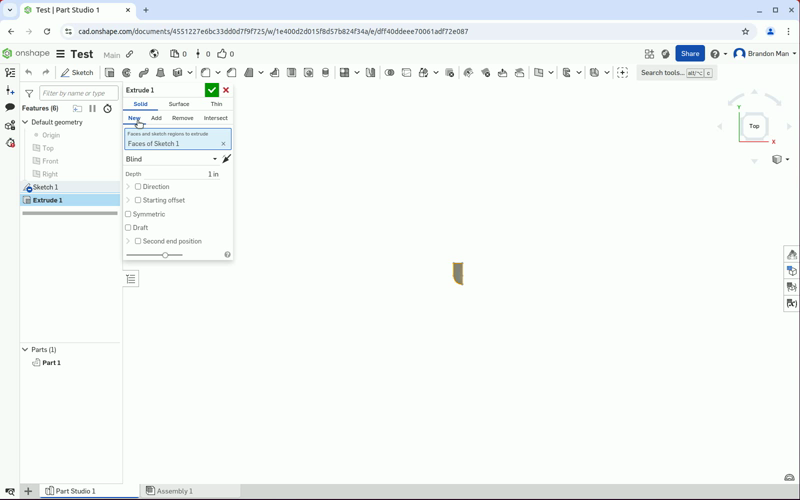
key(tab, 4)
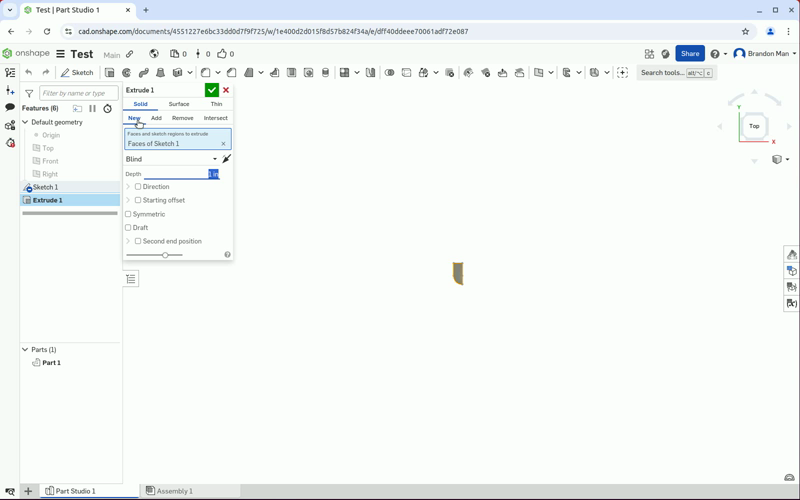
text(3.129)
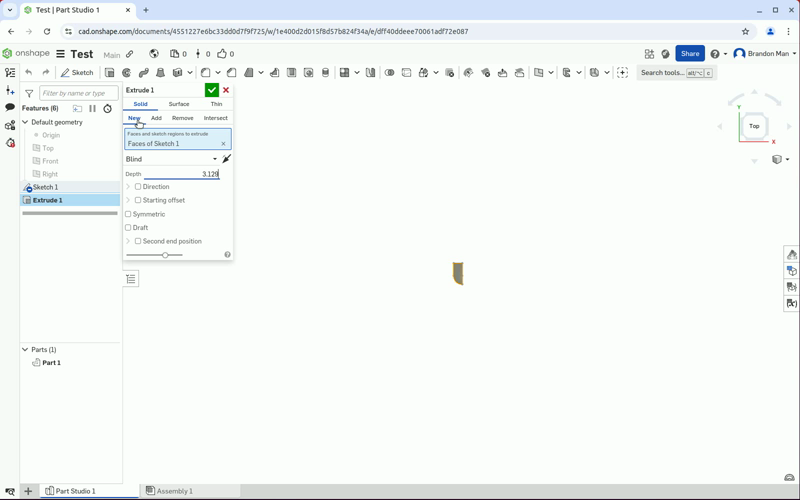
key(enter)
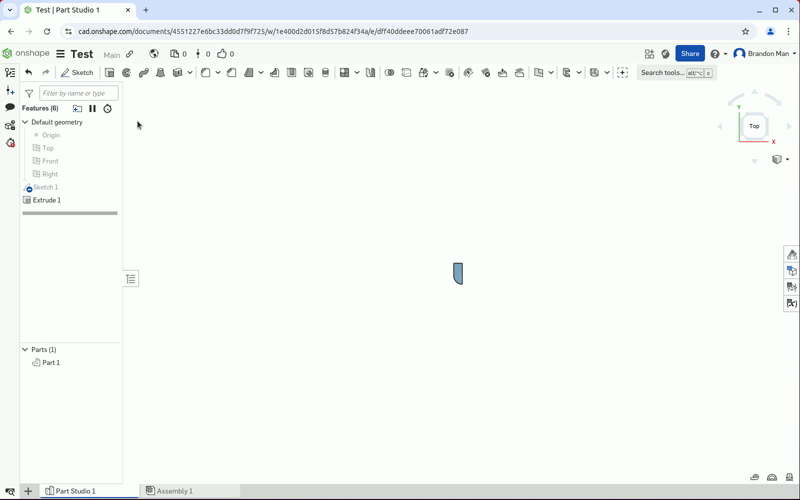
key(shift+h)
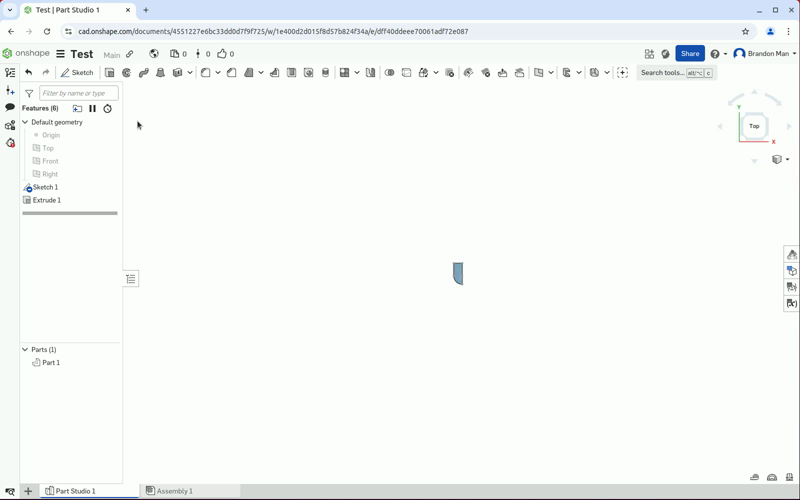
key(shift+h)
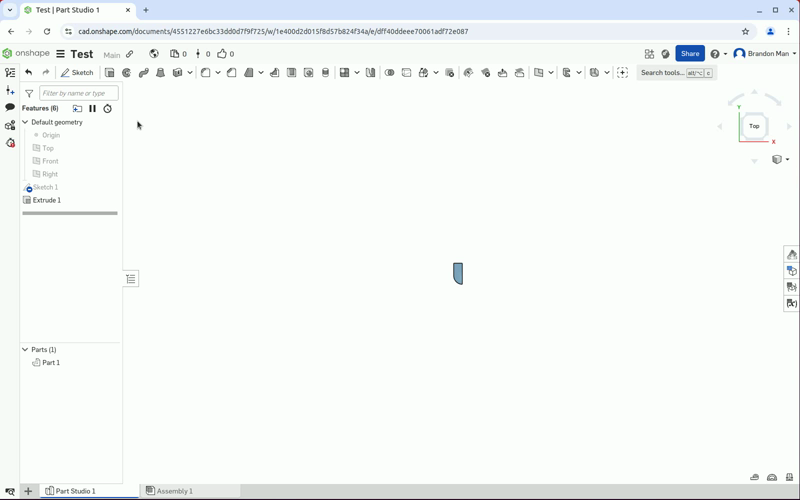
mouse_move(73, 189)
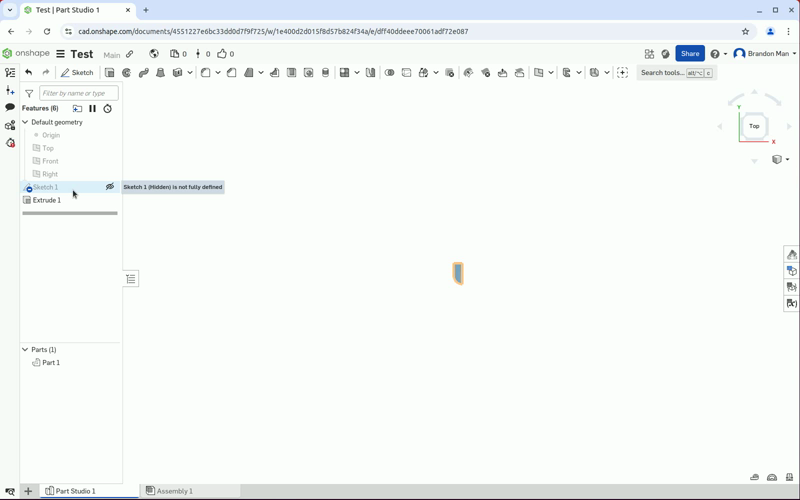
click(73, 189)
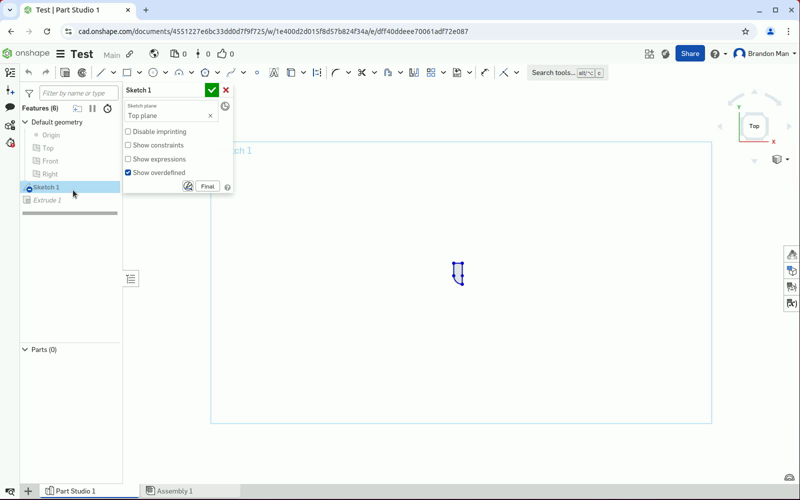
mouse_move(229, 92)
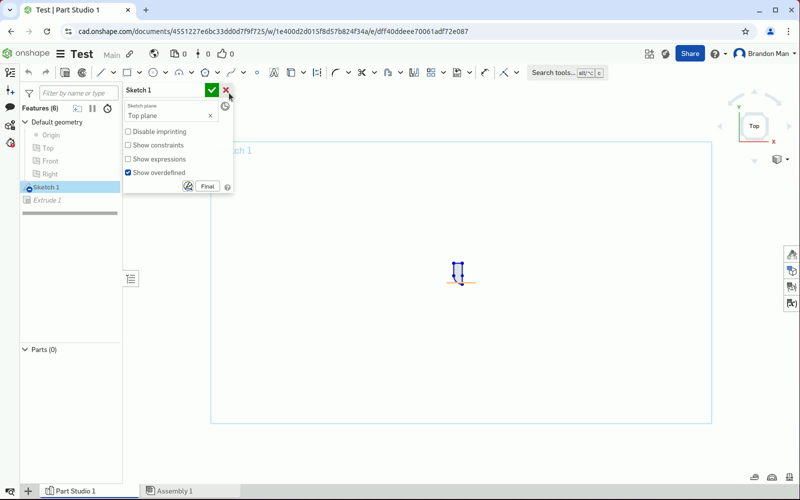
click(229, 92)
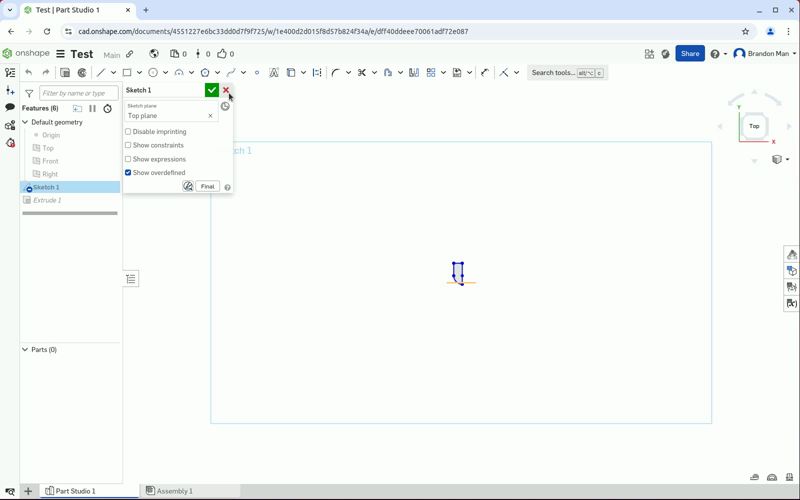
key(shift+s)
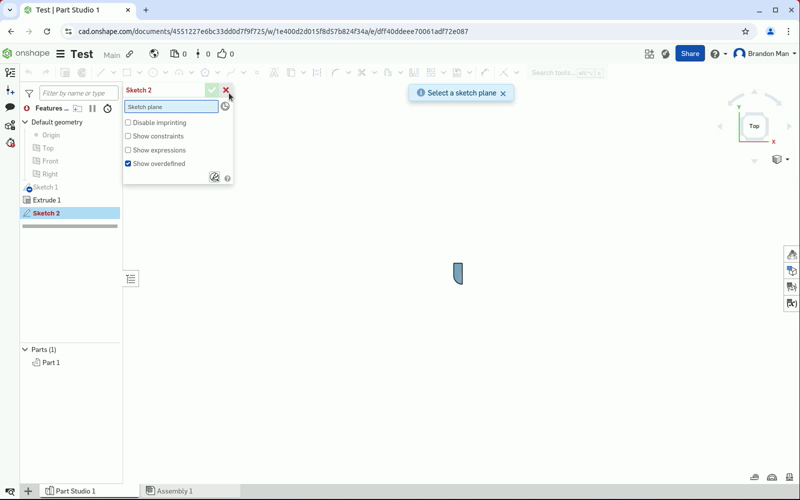
mouse_move(73, 150)
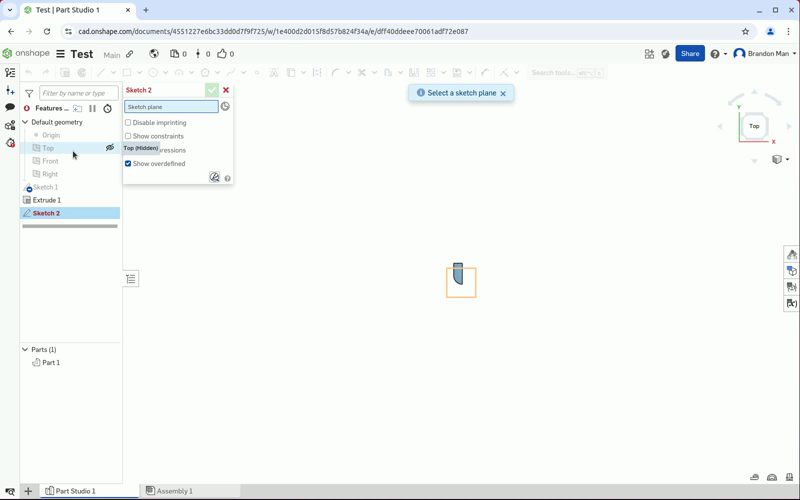
click(73, 150)
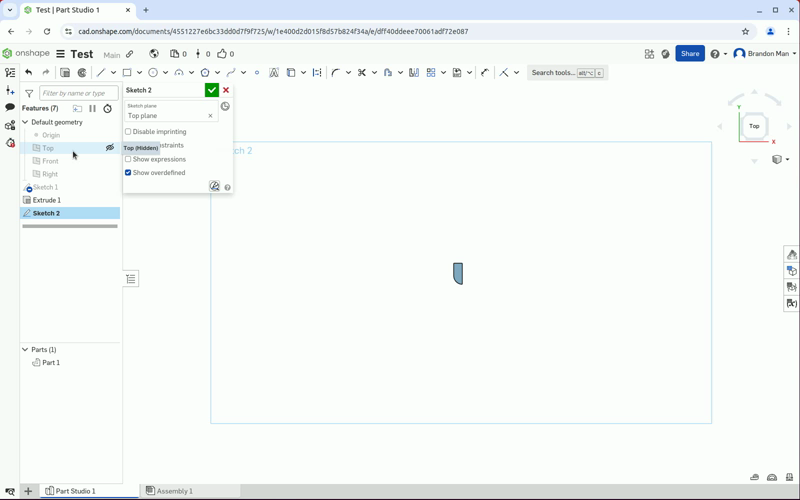
mouse_move(73, 352)
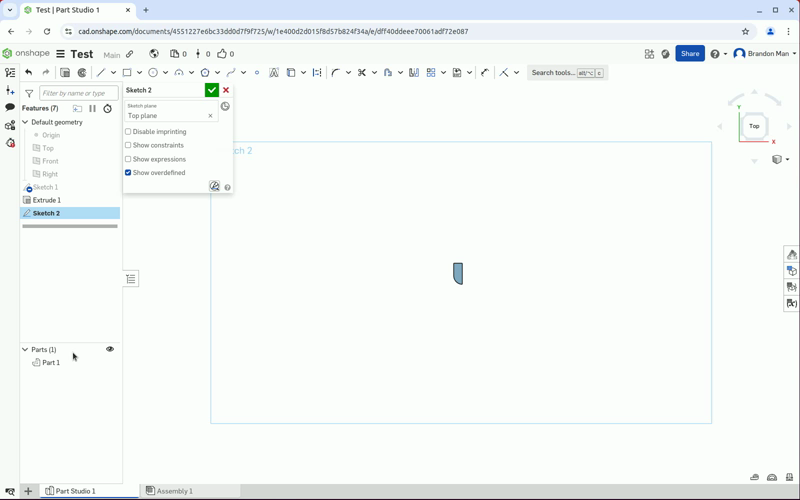
key(y)
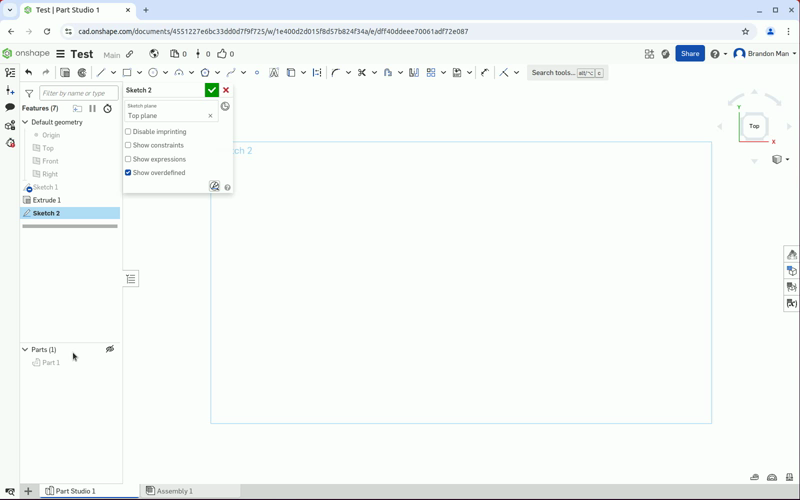
key(l)
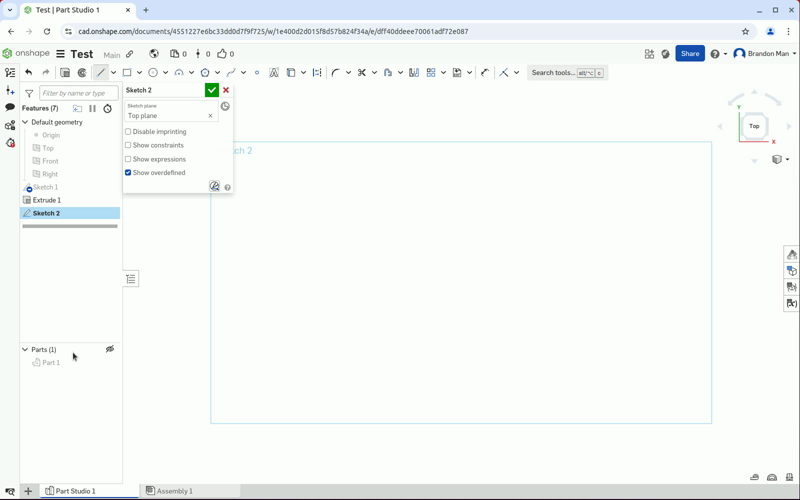
key_down(shift)
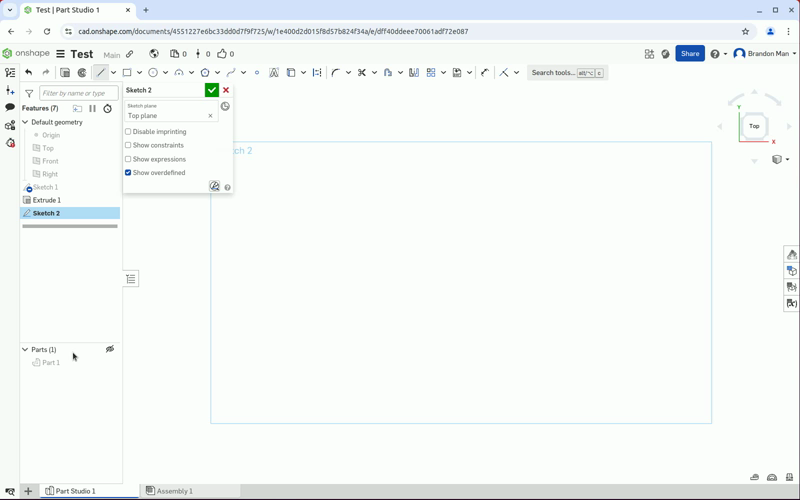
mouse_move(453, 241)
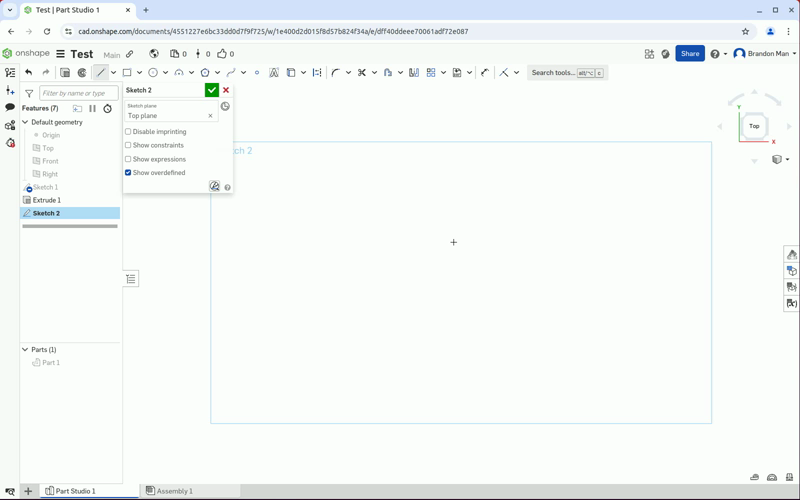
click(453, 241)
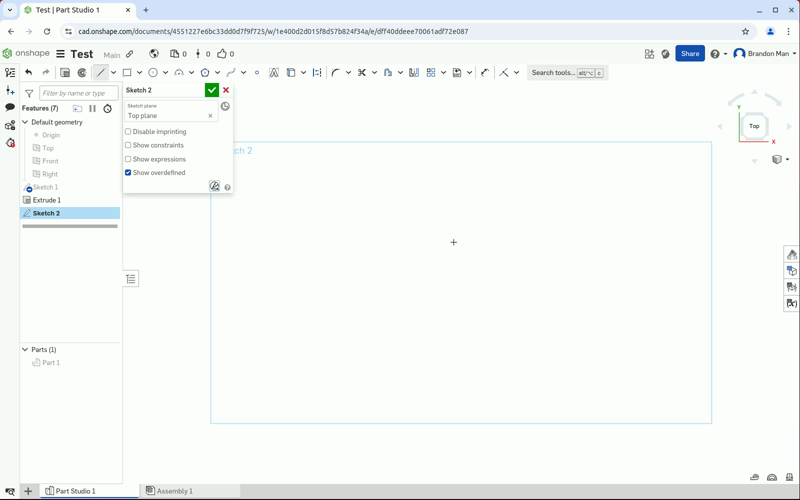
key_up(shift)
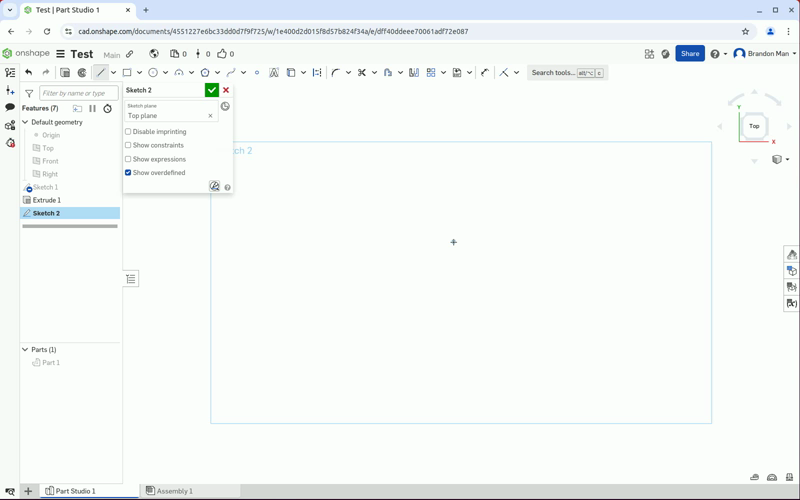
key_down(shift)
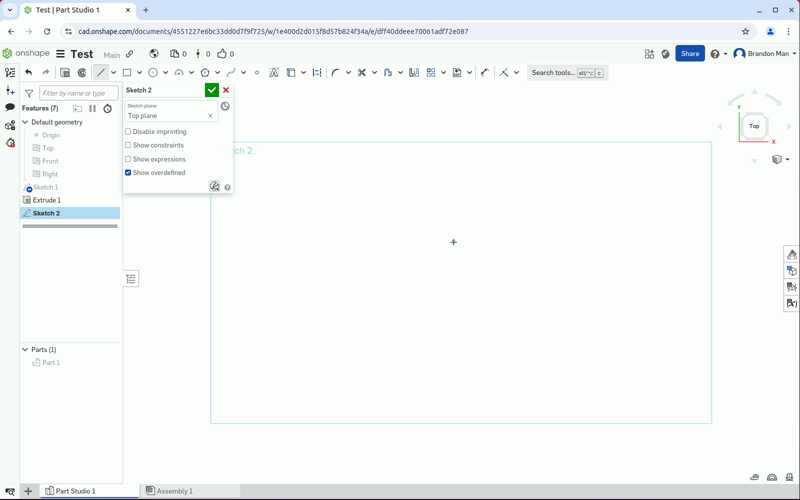
mouse_move(483, 241)
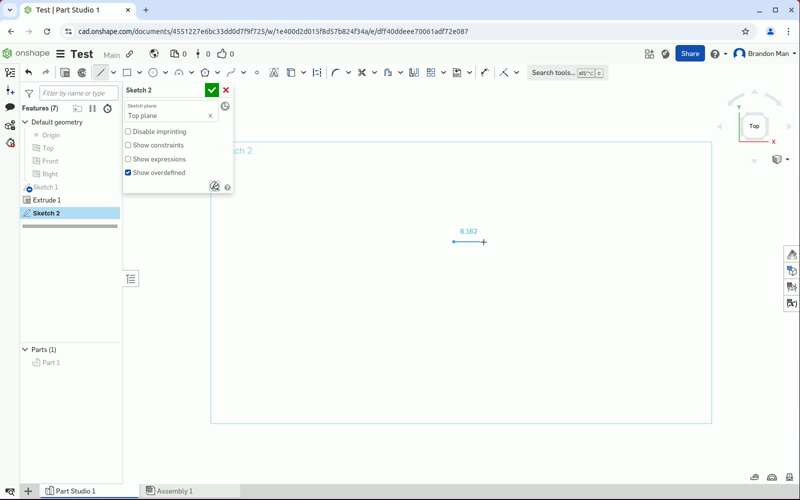
mouse_move(461, 241)
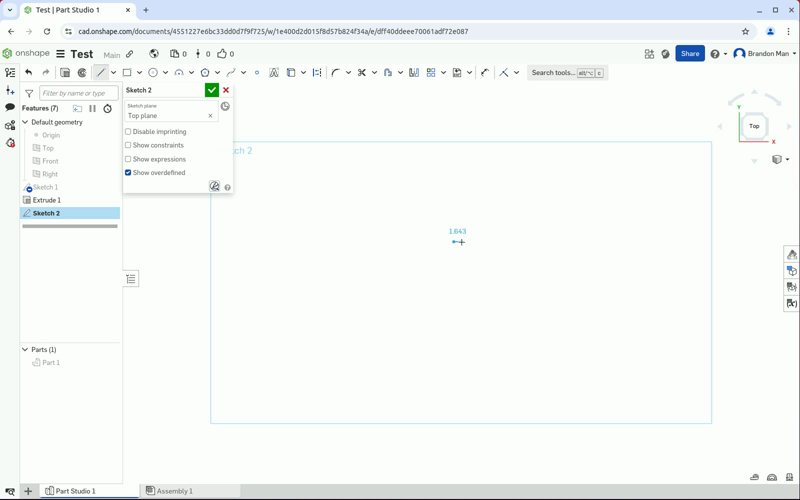
click(461, 241)
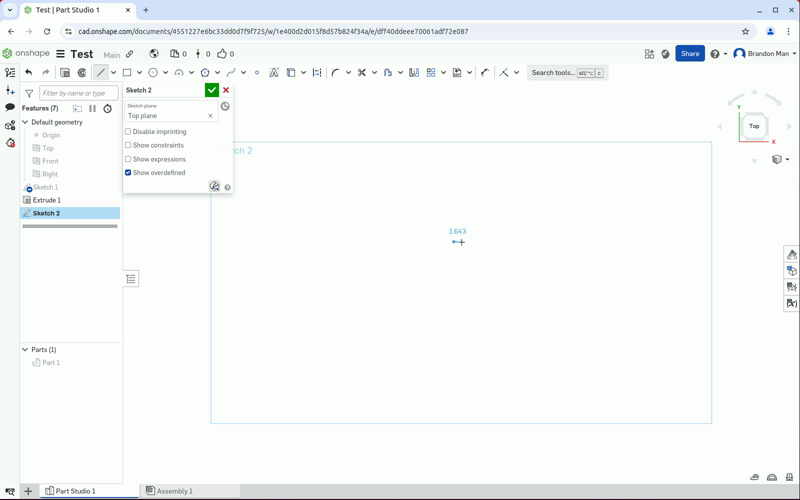
key_up(shift)
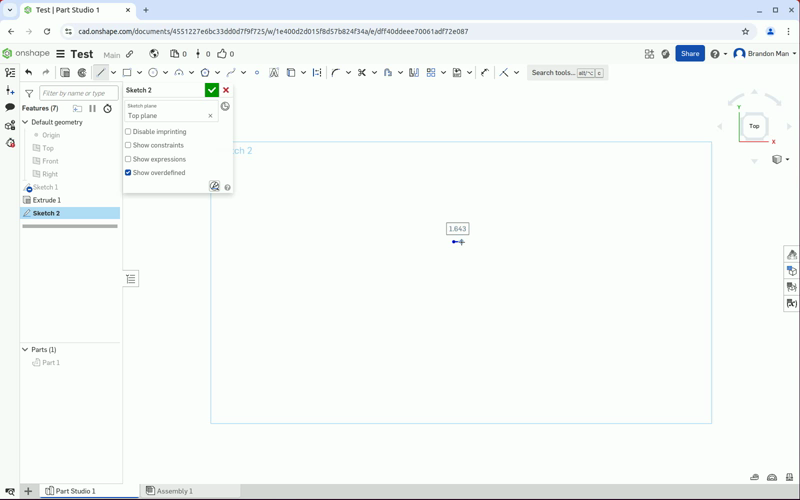
key_down(shift)
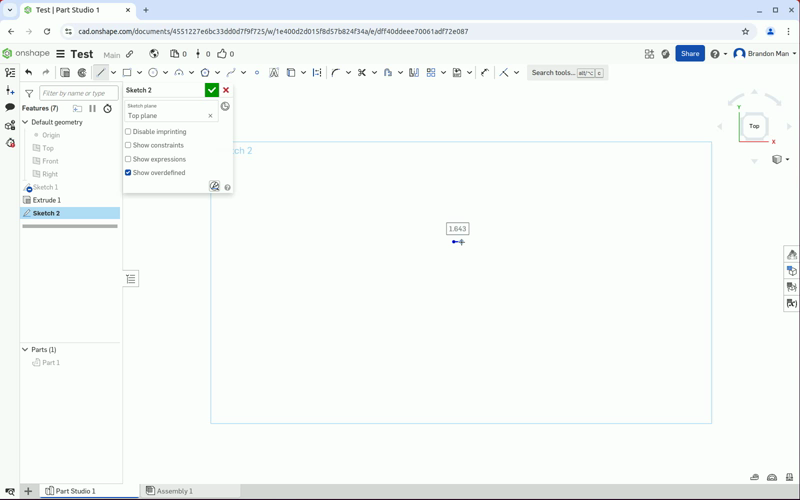
mouse_move(491, 241)
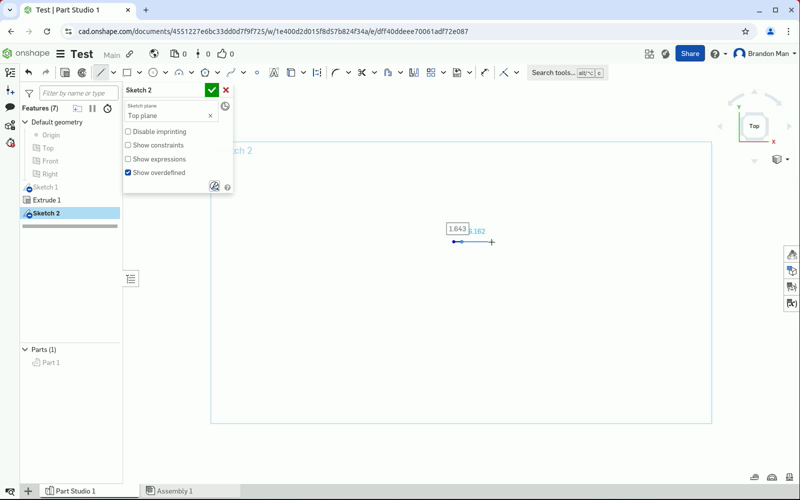
mouse_move(461, 222)
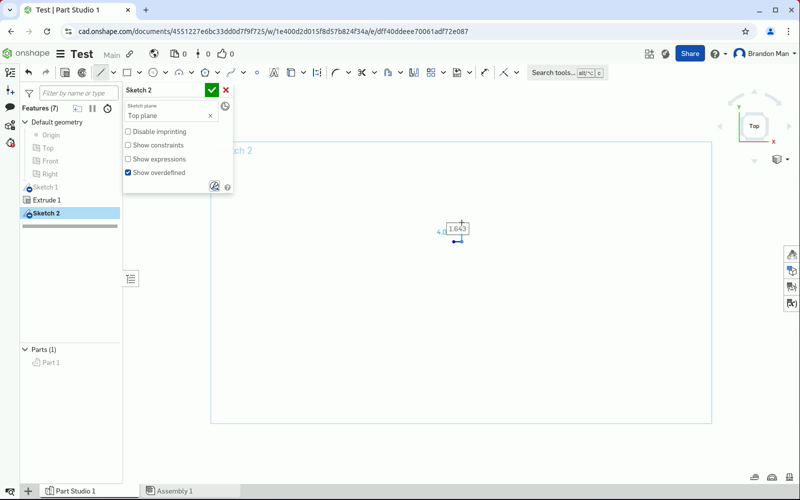
click(461, 222)
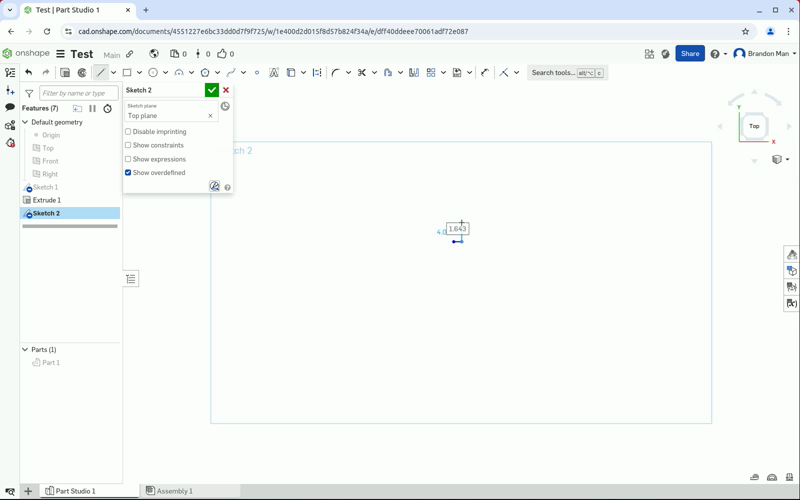
key_up(shift)
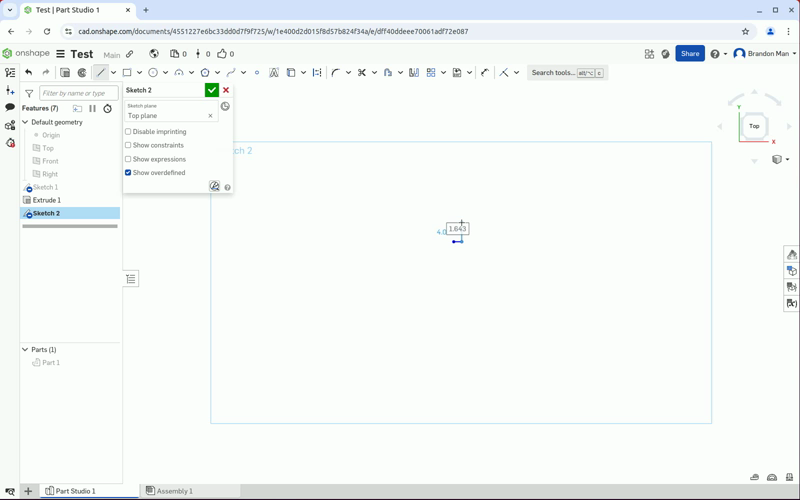
key(esc)
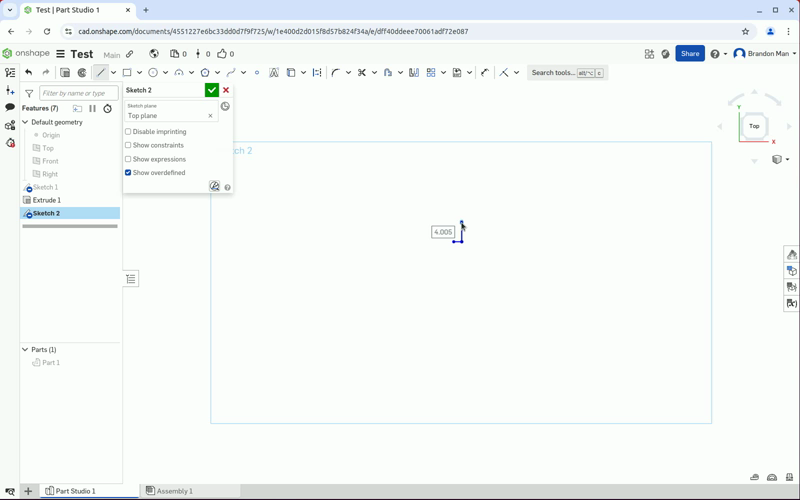
key(a)
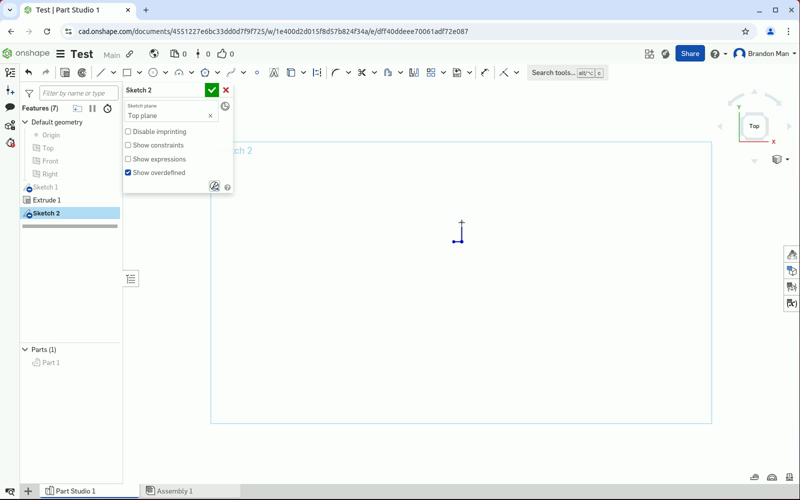
mouse_move(461, 222)
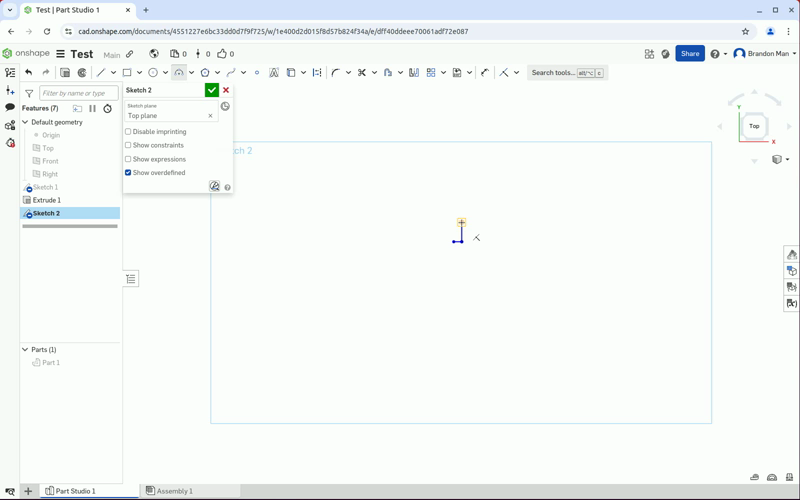
click(461, 222)
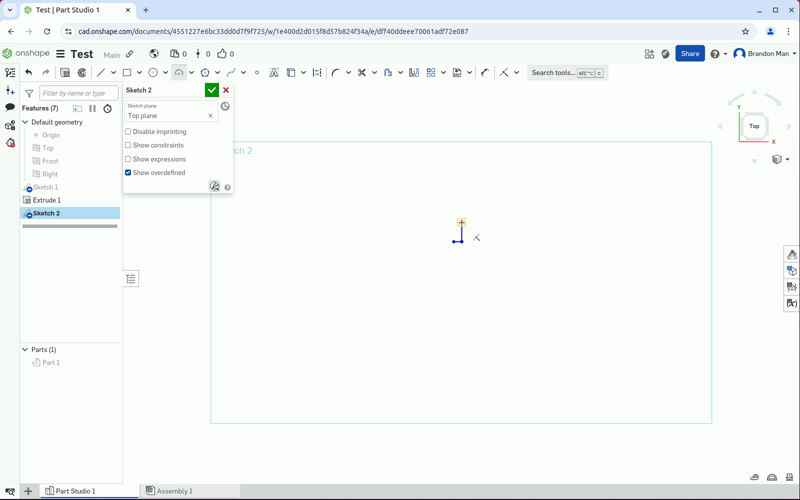
key_down(shift)
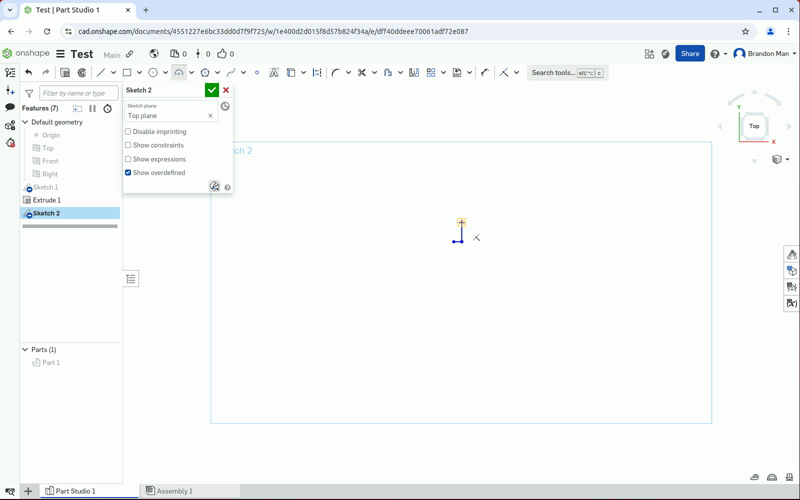
mouse_move(453, 230)
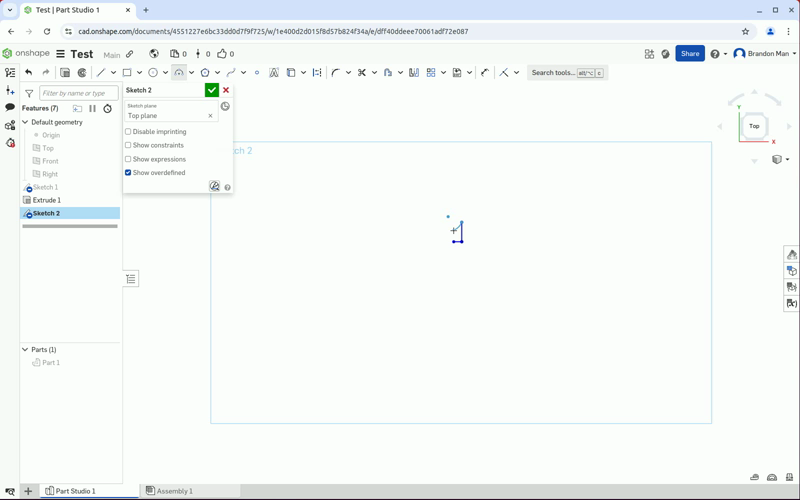
click(453, 230)
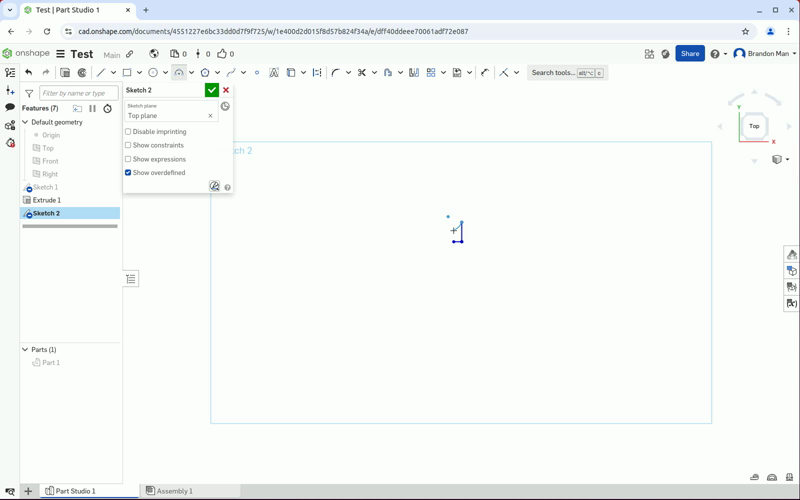
mouse_move(456, 224)
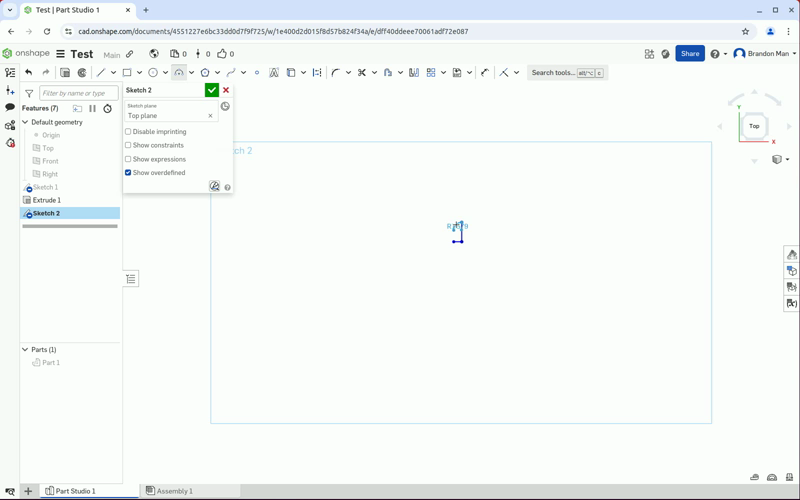
click(456, 224)
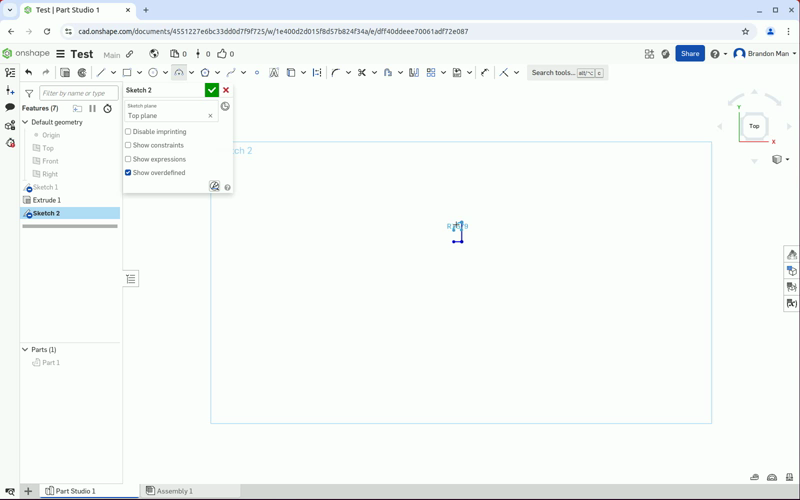
key_up(shift)
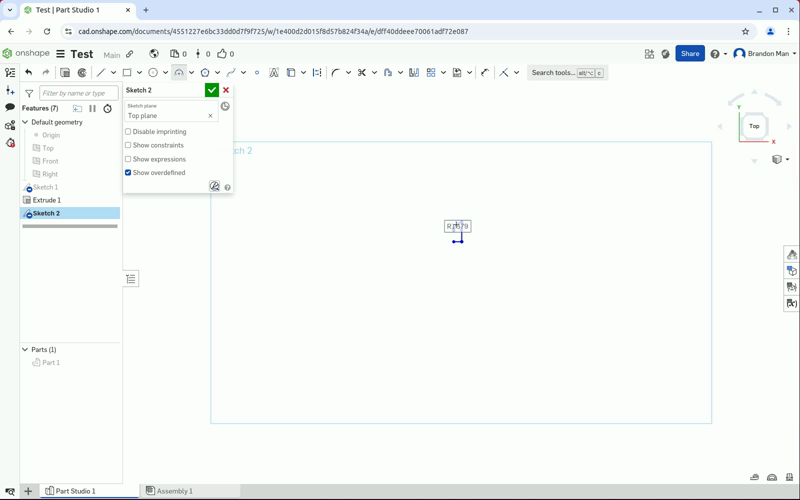
key(esc)
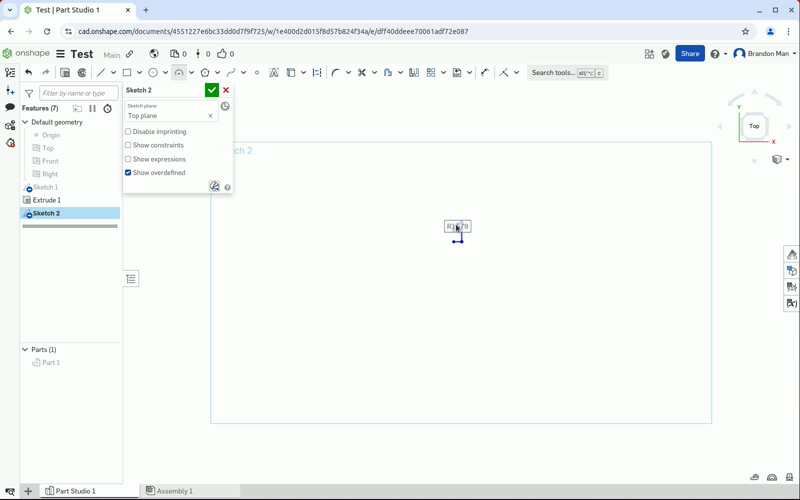
key(l)
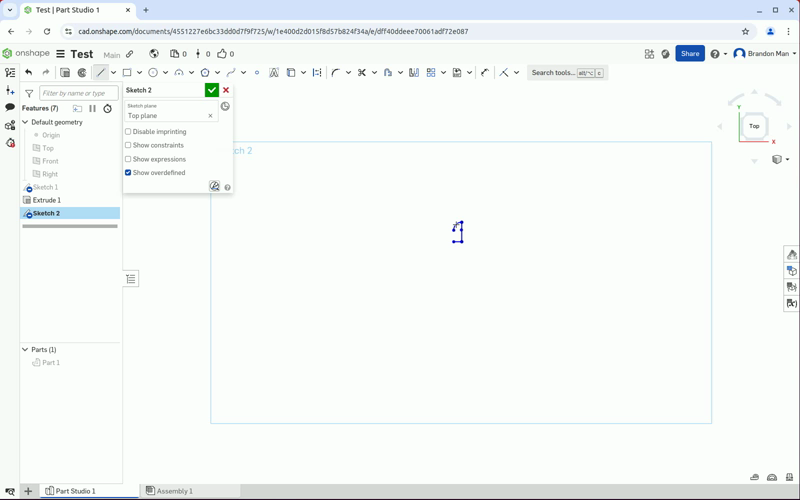
mouse_move(453, 230)
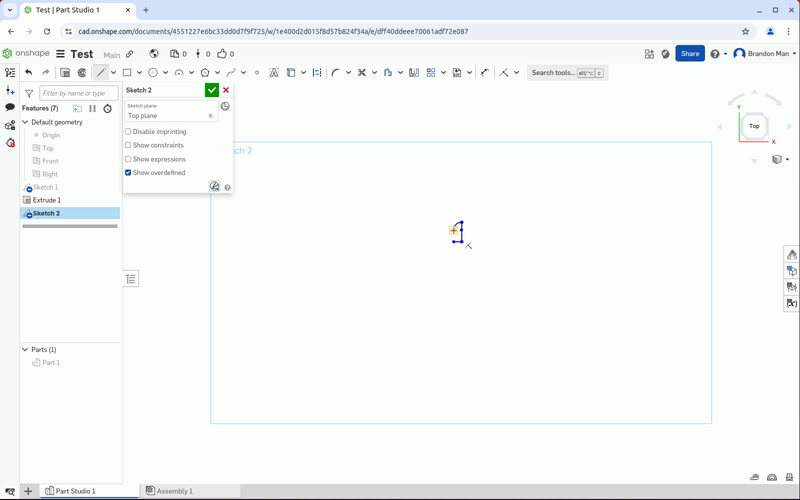
click(453, 230)
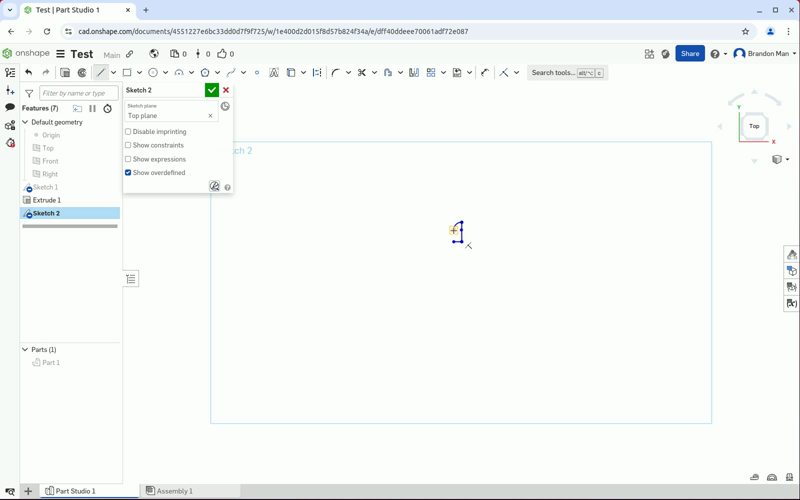
mouse_move(483, 230)
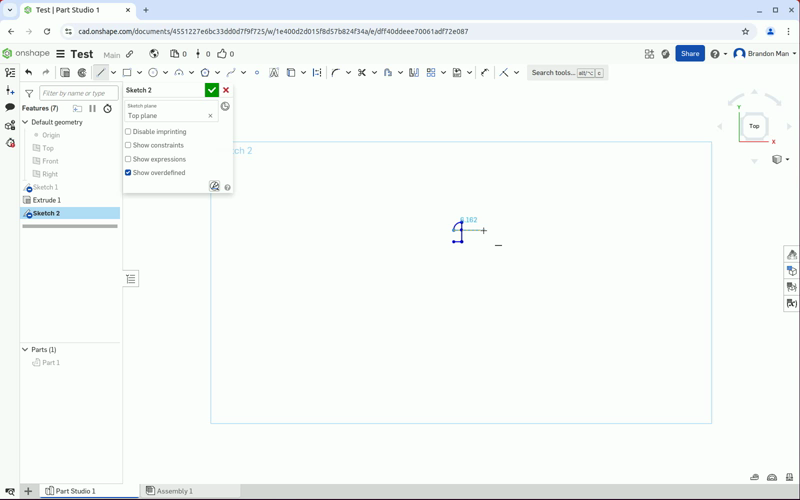
key_down(shift)
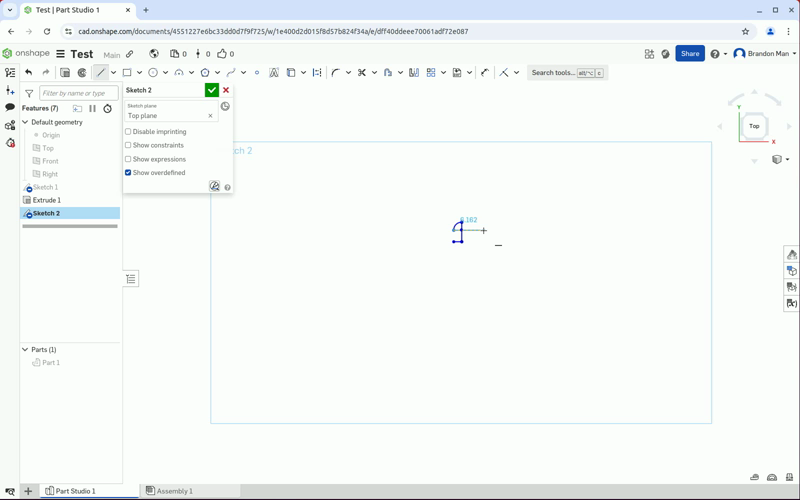
mouse_move(453, 241)
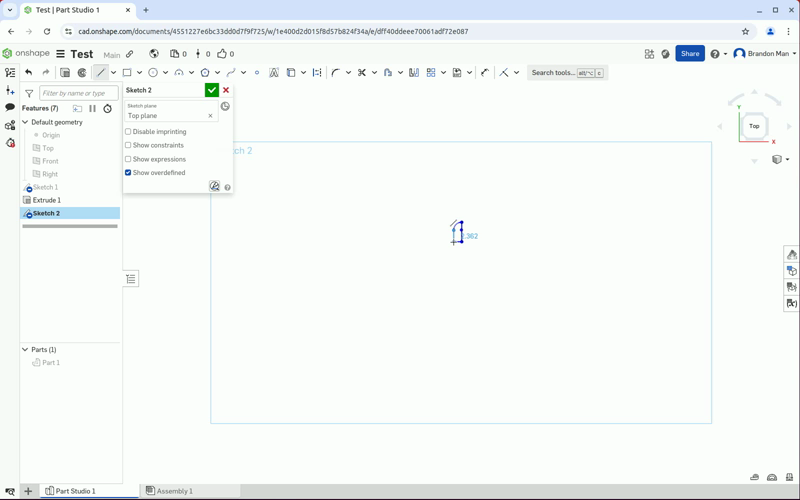
key_up(shift)
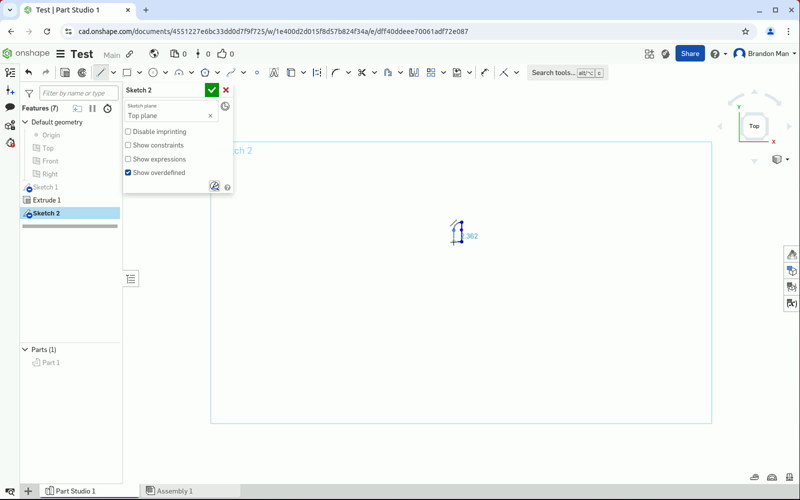
click(453, 241)
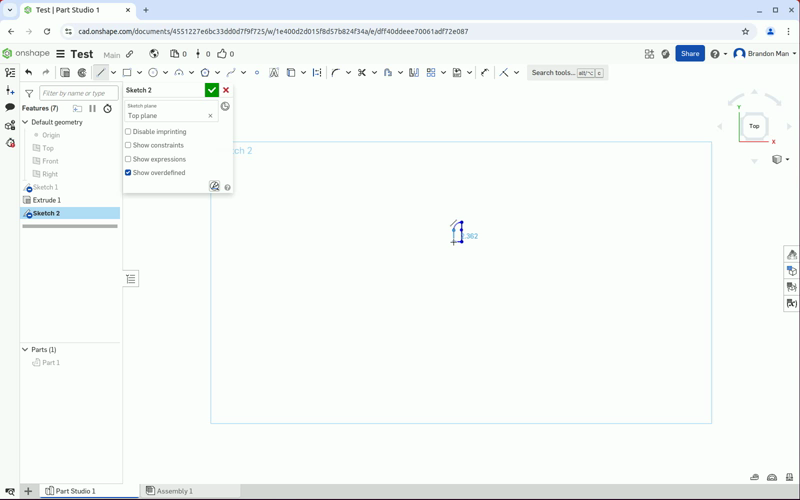
key(esc)
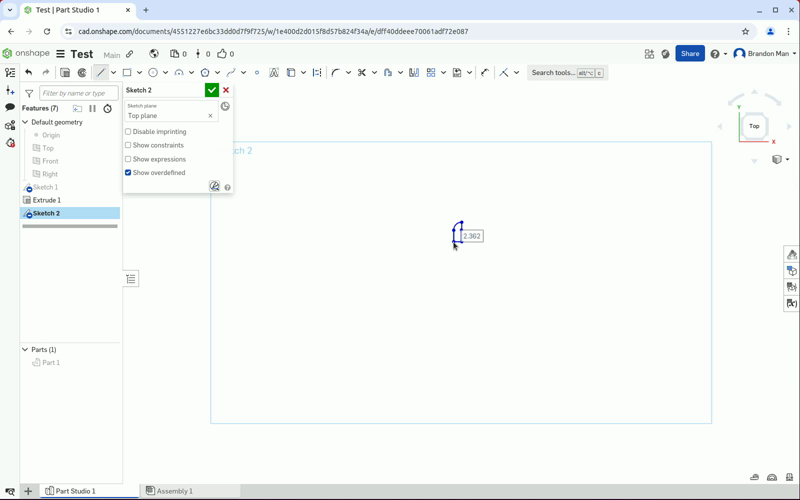
mouse_move(458, 238)
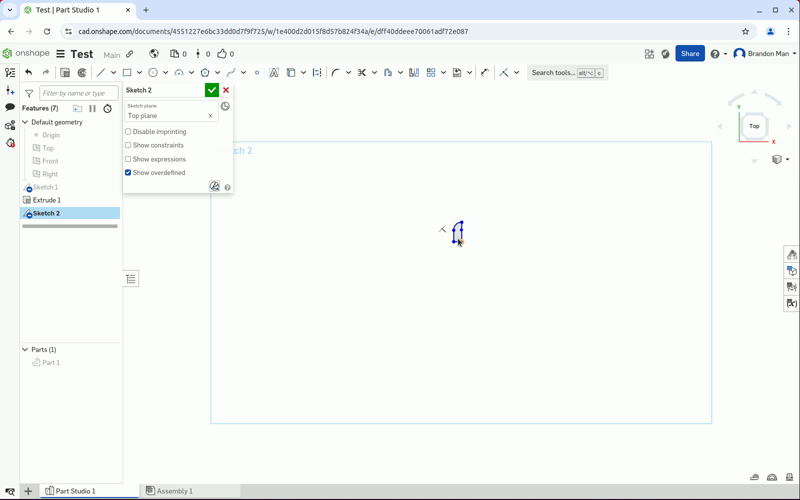
scroll(6)
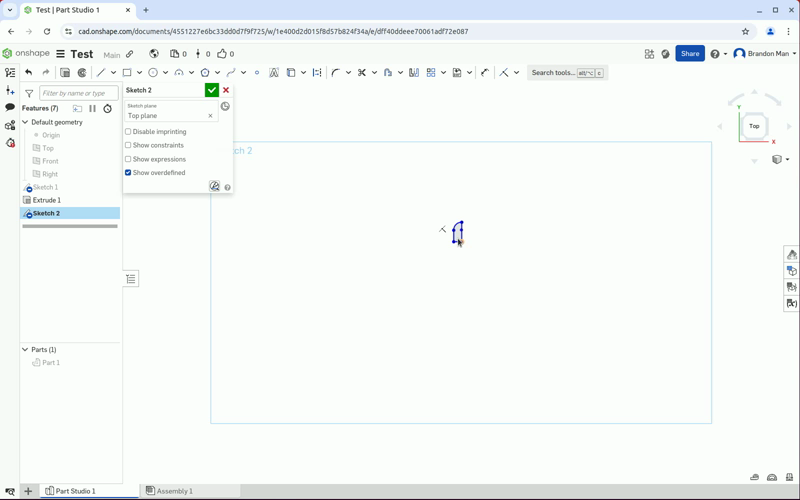
scroll(6)
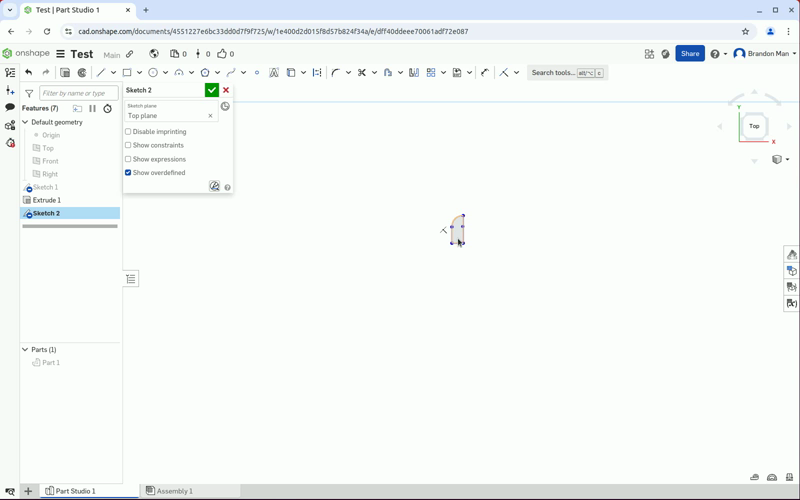
scroll(6)
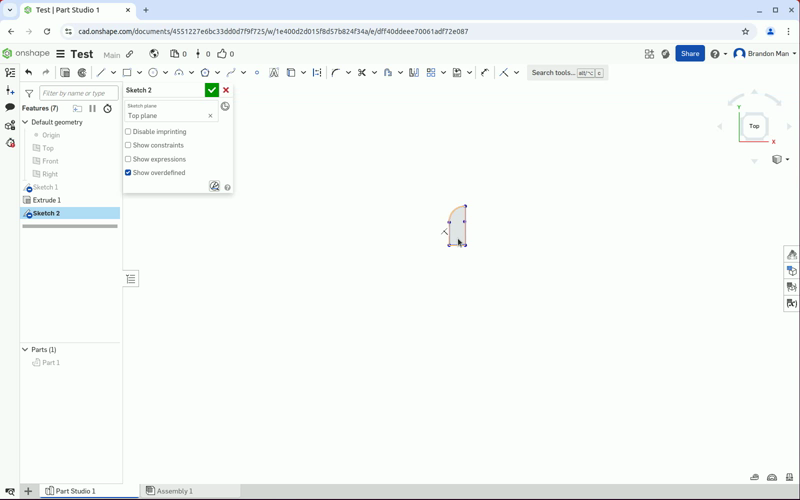
scroll(6)
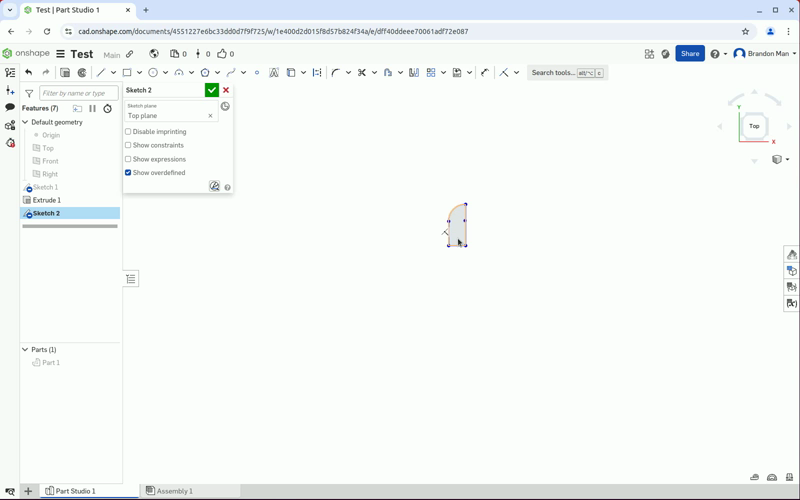
scroll(6)
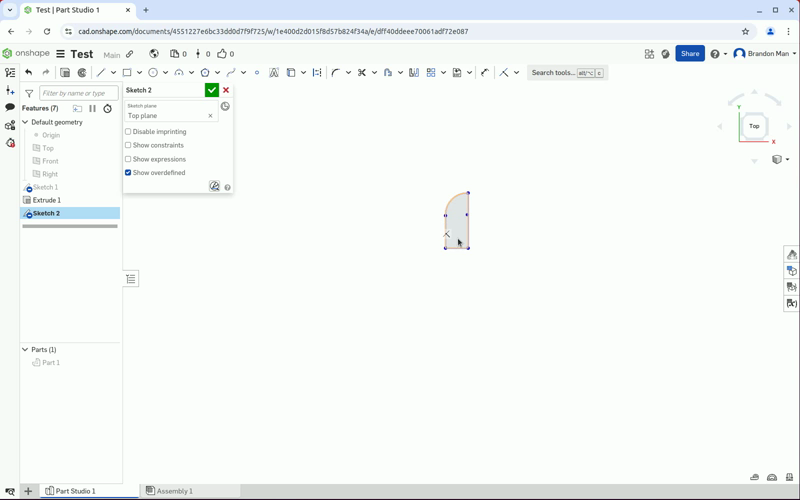
scroll(6)
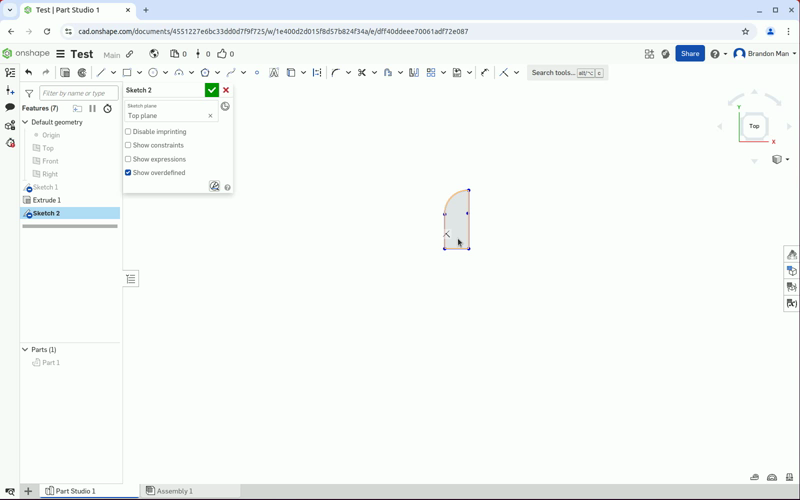
scroll(6)
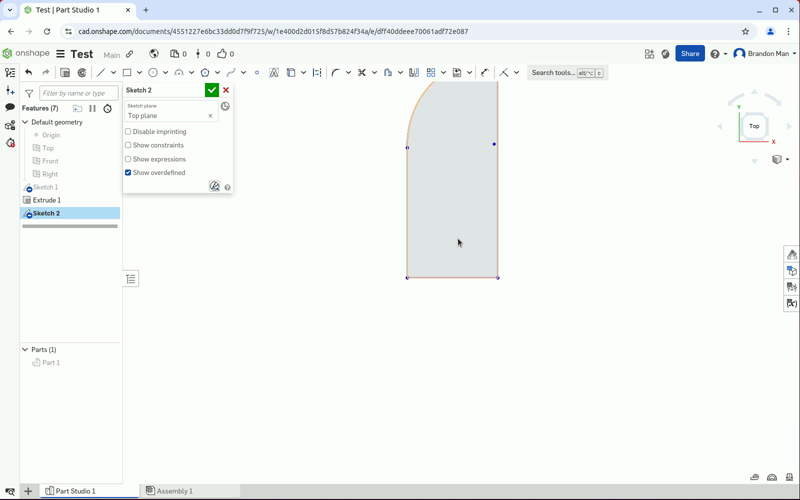
click(458, 238)
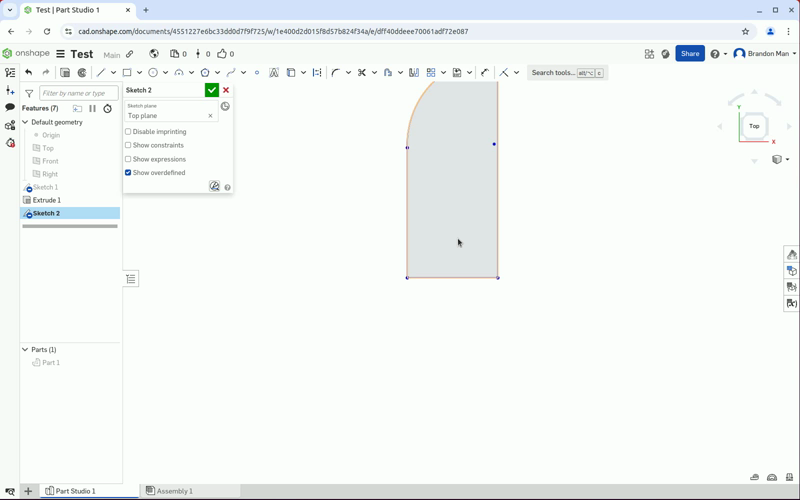
scroll(-6)
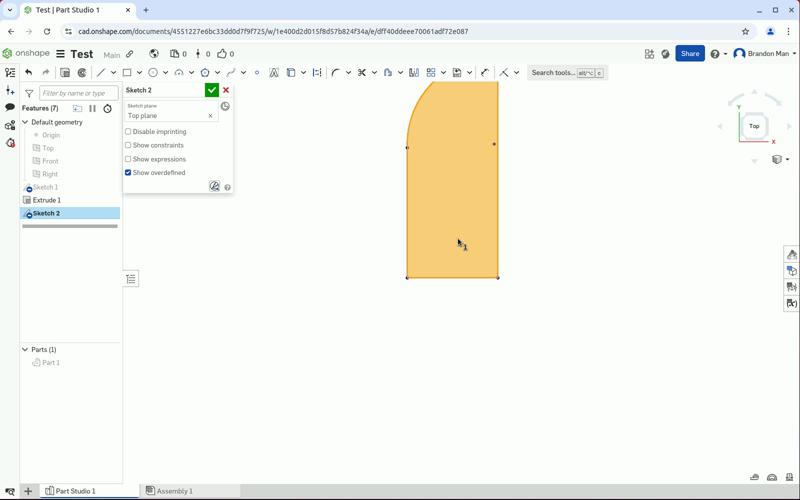
scroll(-6)
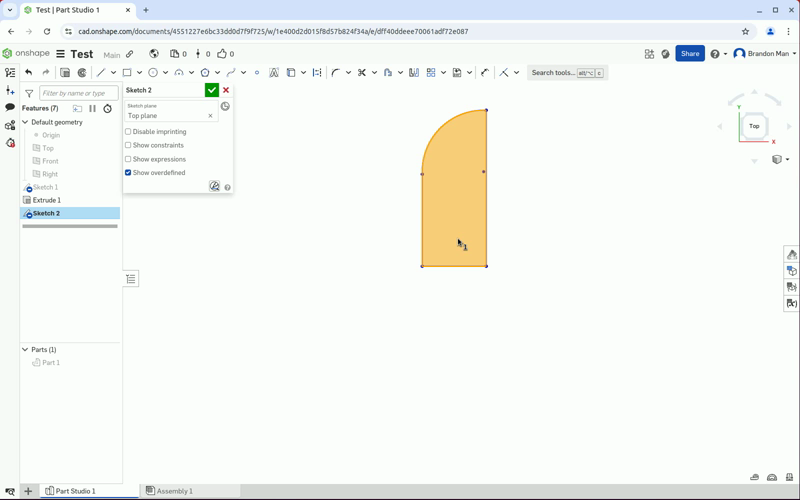
scroll(-6)
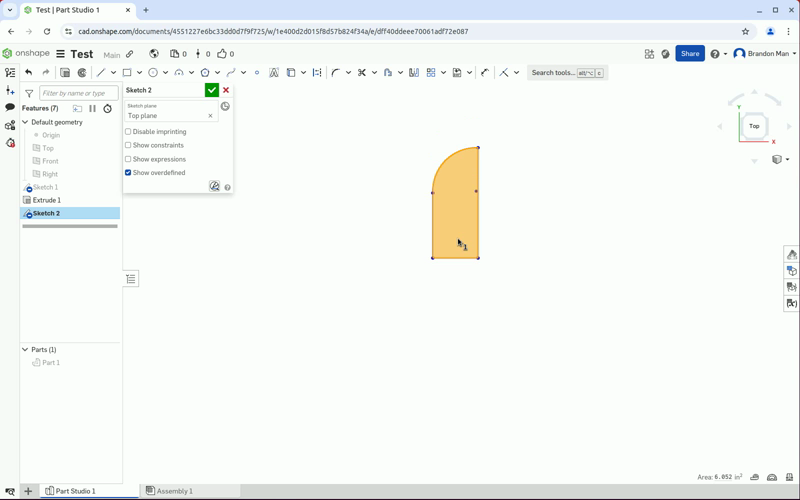
scroll(-6)
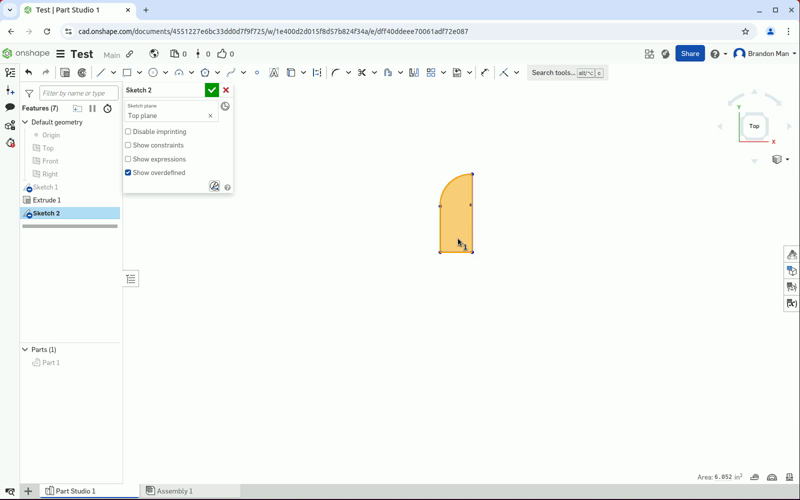
scroll(-6)
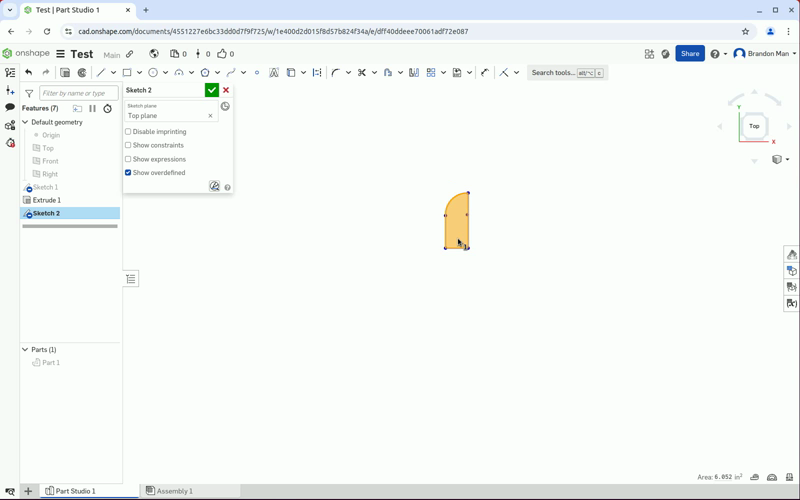
scroll(-6)
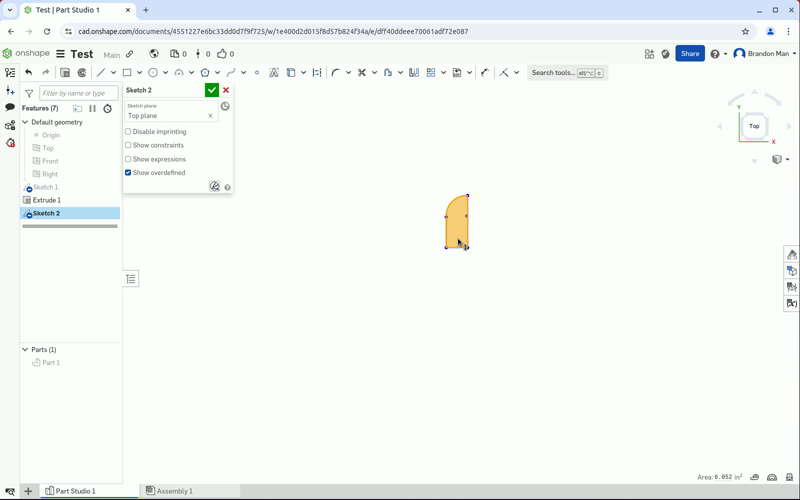
scroll(-6)
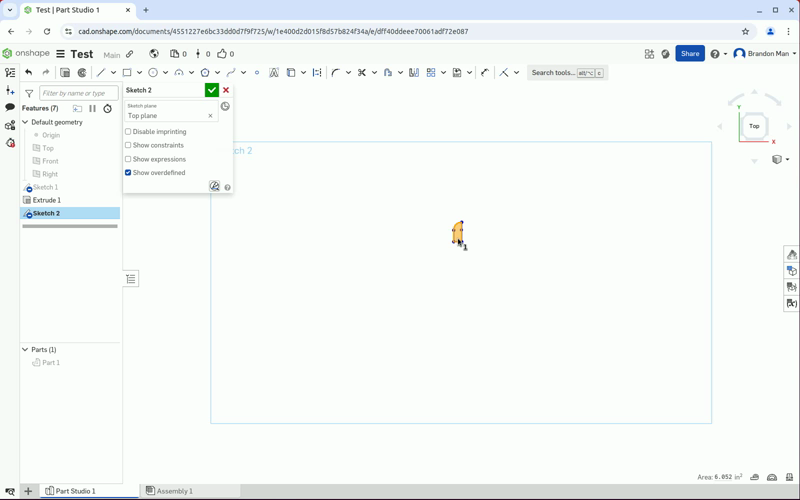
mouse_move(73, 352)
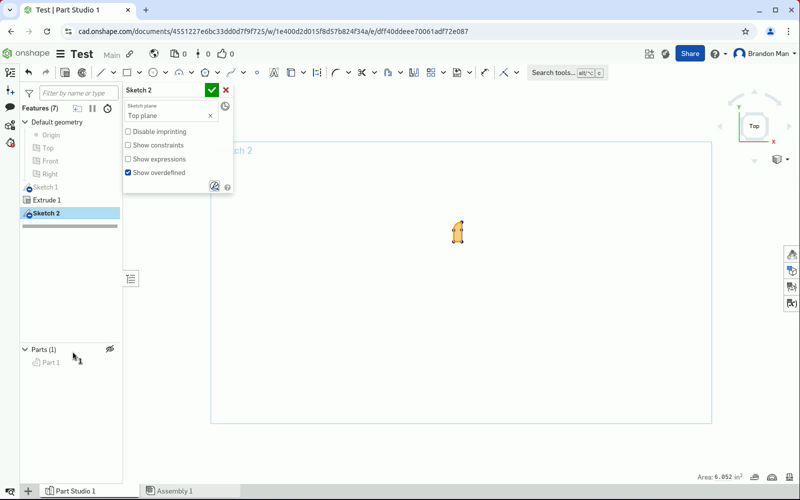
key(shift+y)
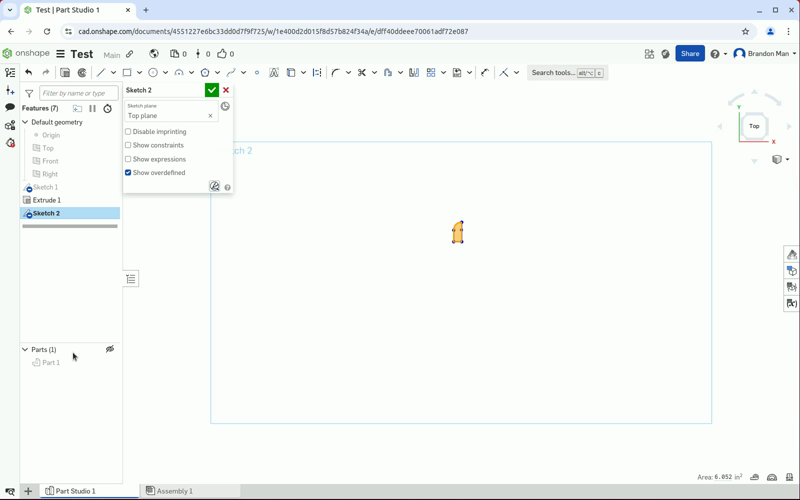
key(shift+e)
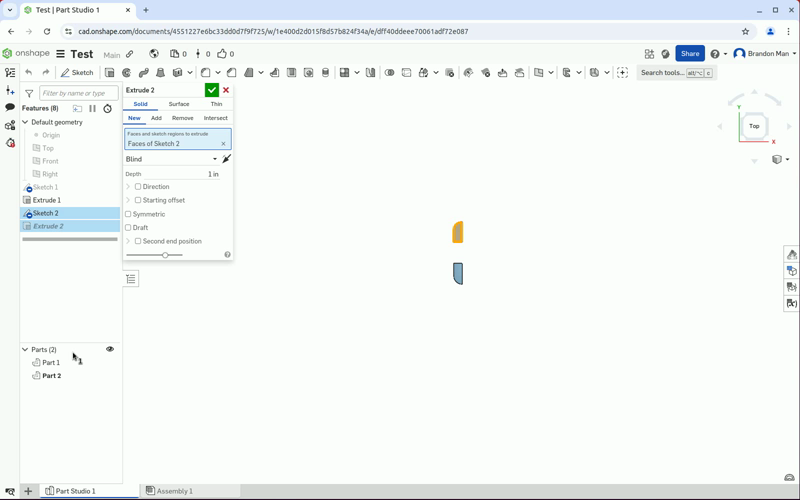
mouse_move(143, 106)
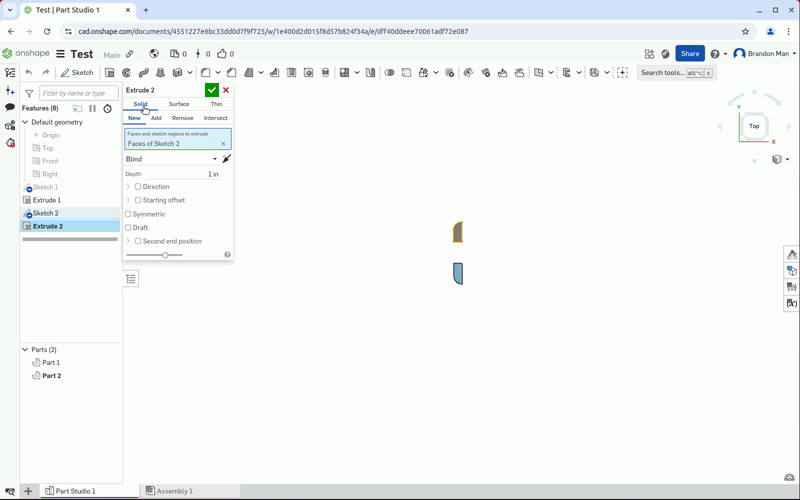
click(143, 106)
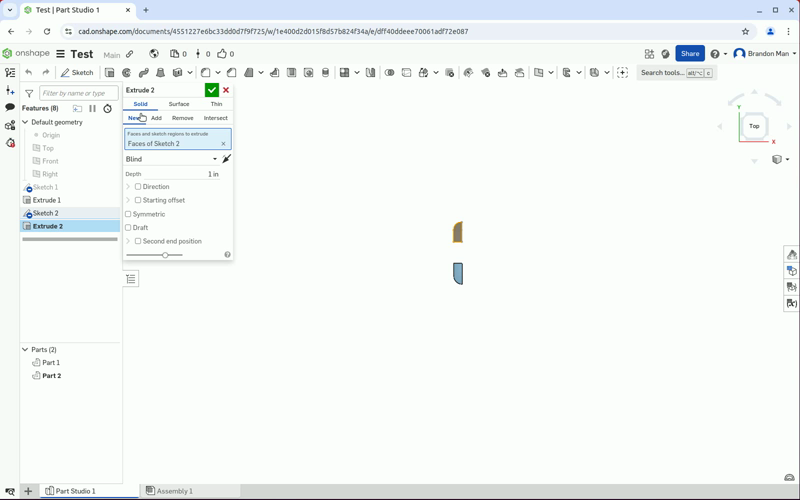
mouse_move(137, 120)
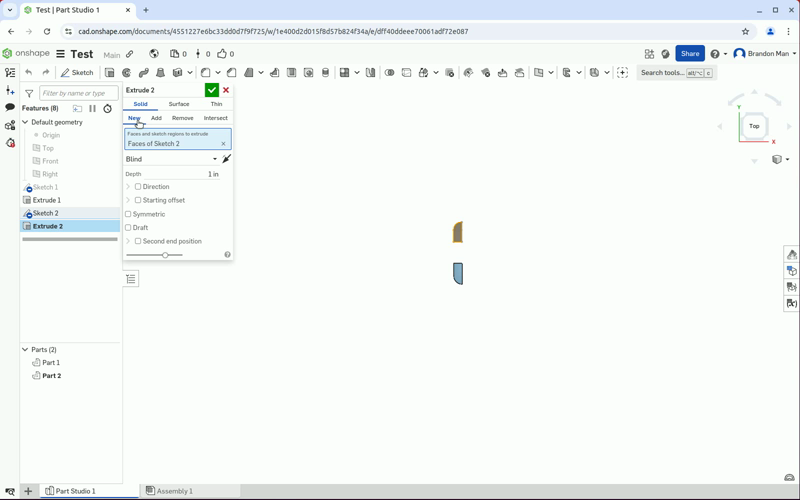
click(137, 120)
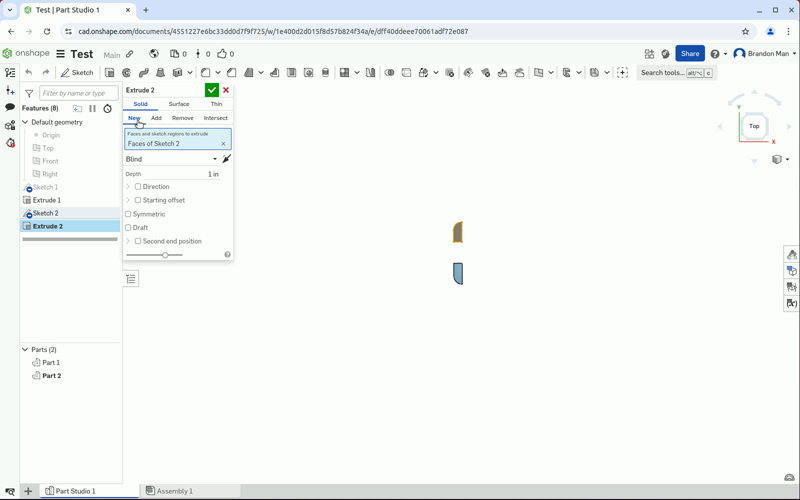
key(tab, 4)
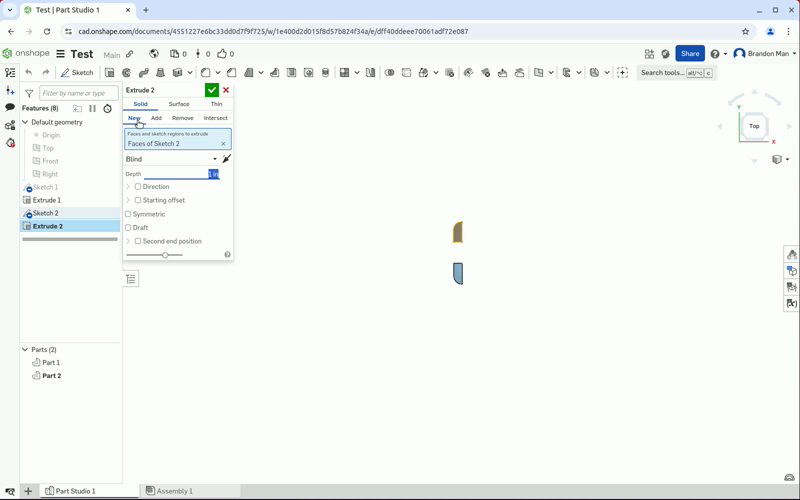
text(3.129)
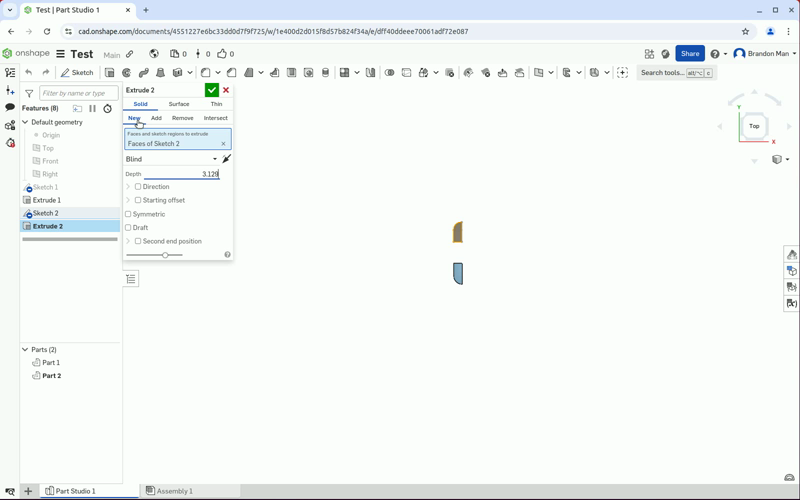
key(enter)
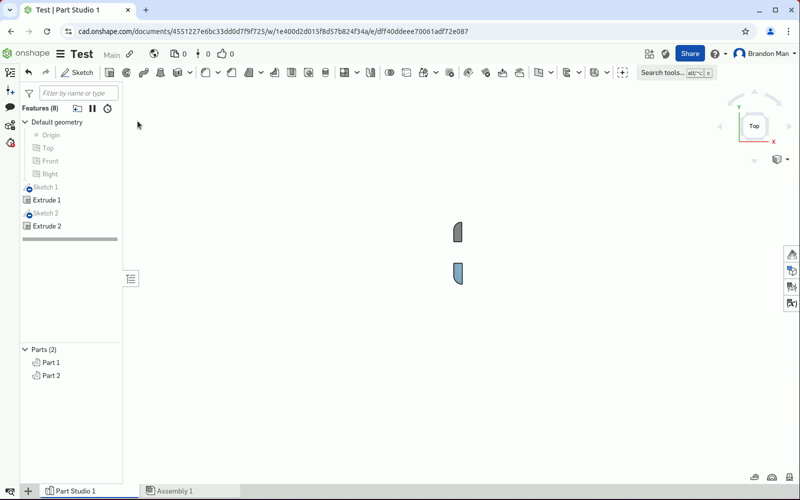
key(shift+h)
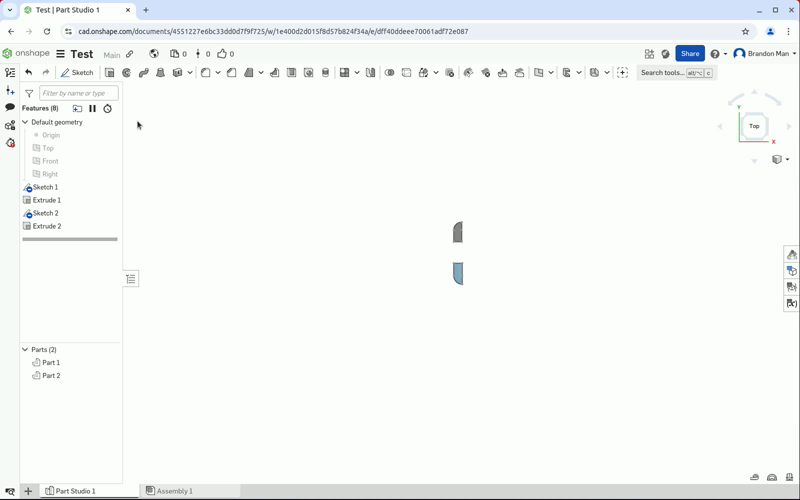
key(shift+h)
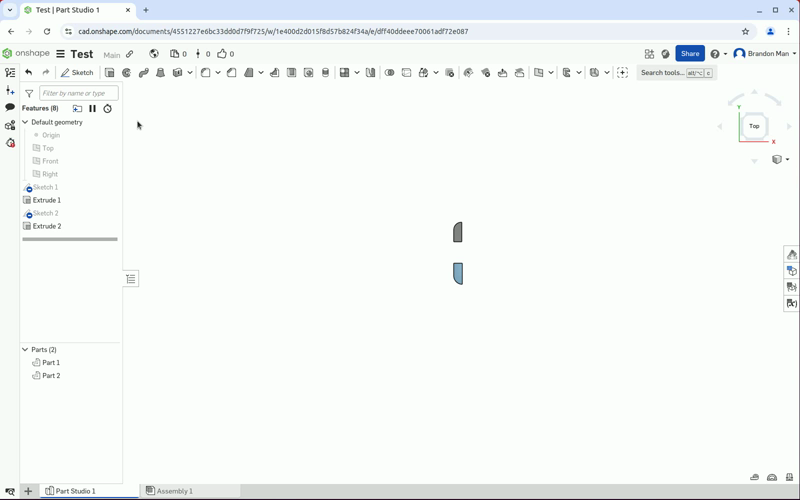
mouse_move(73, 189)
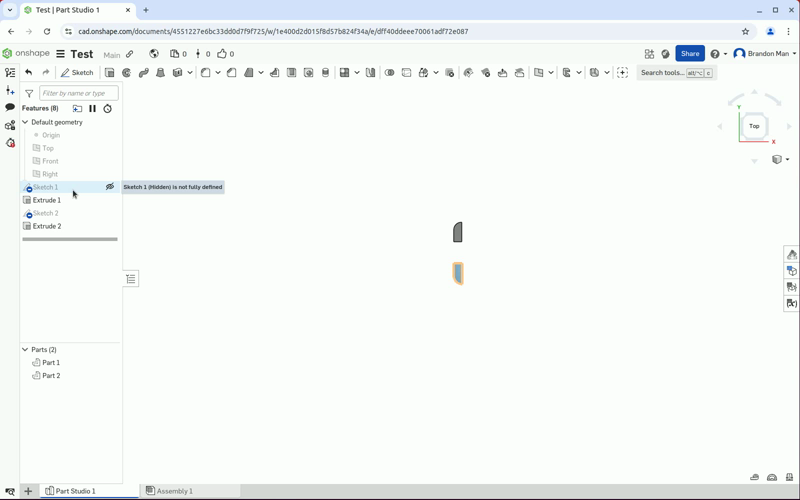
click(73, 189)
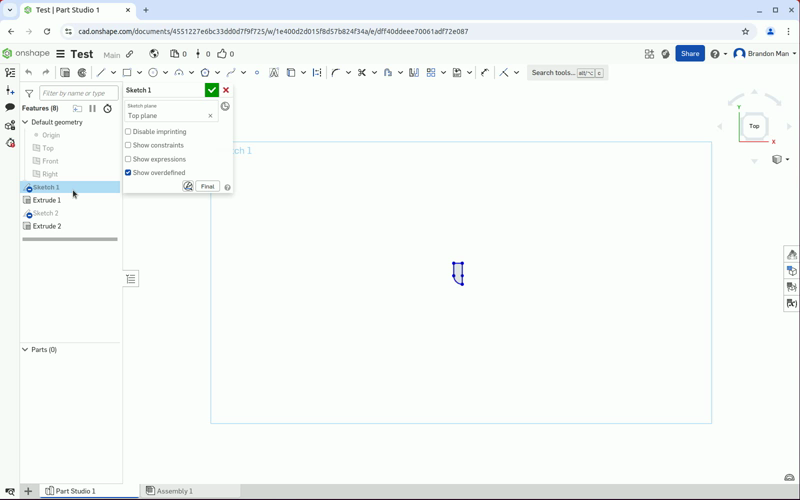
mouse_move(229, 92)
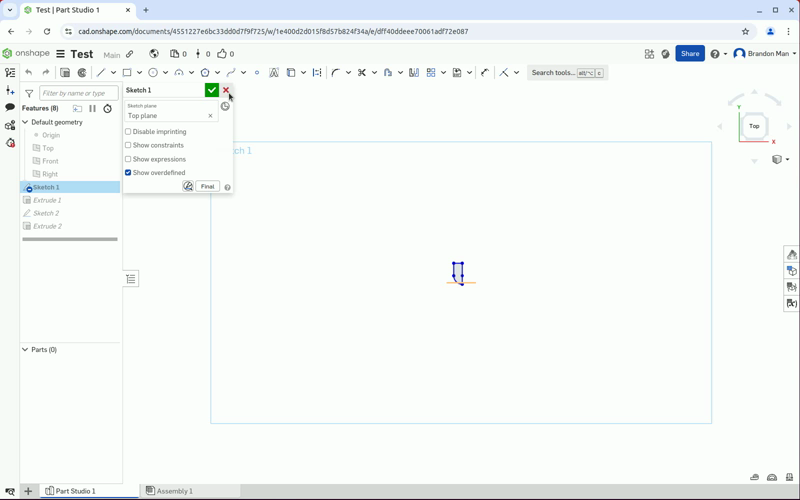
click(229, 92)
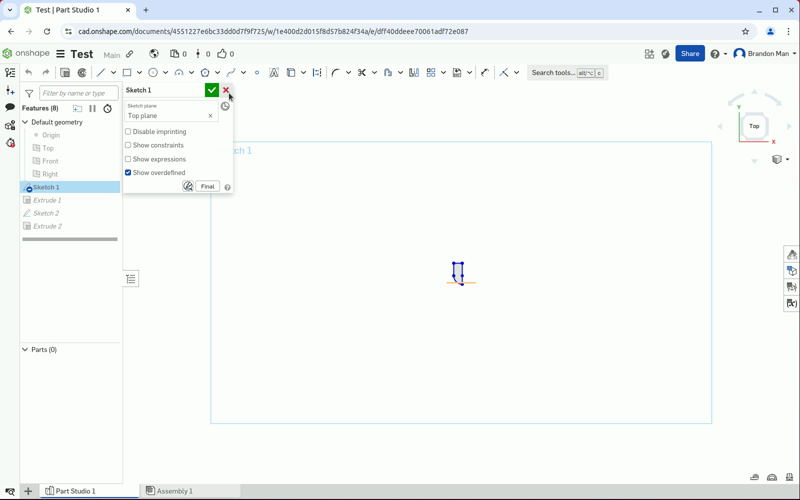
key(shift+s)
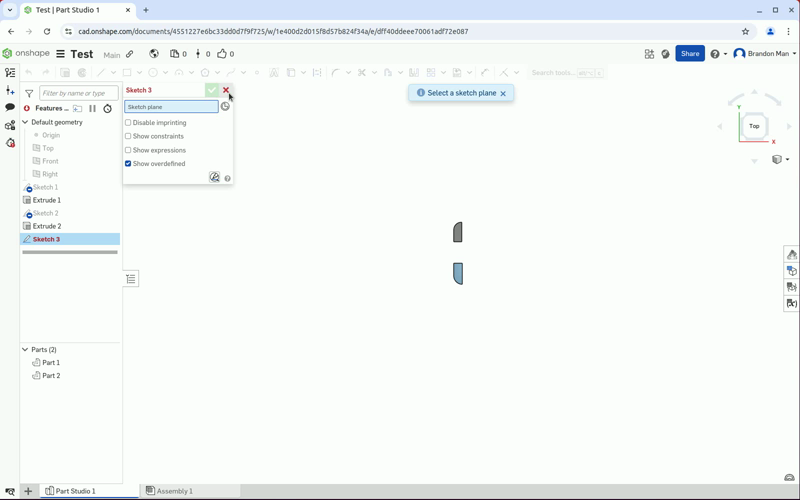
mouse_move(73, 150)
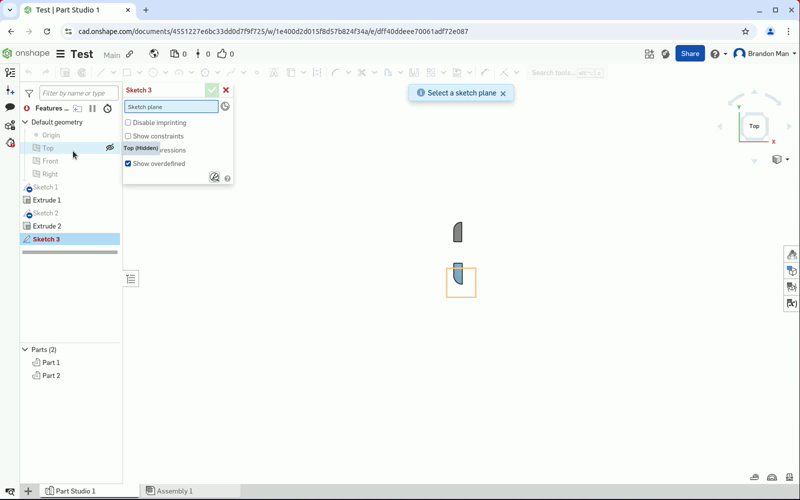
click(73, 150)
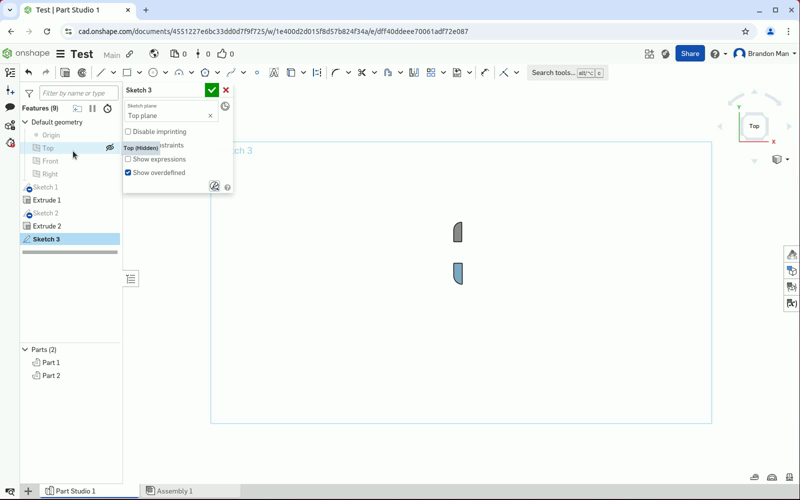
mouse_move(73, 352)
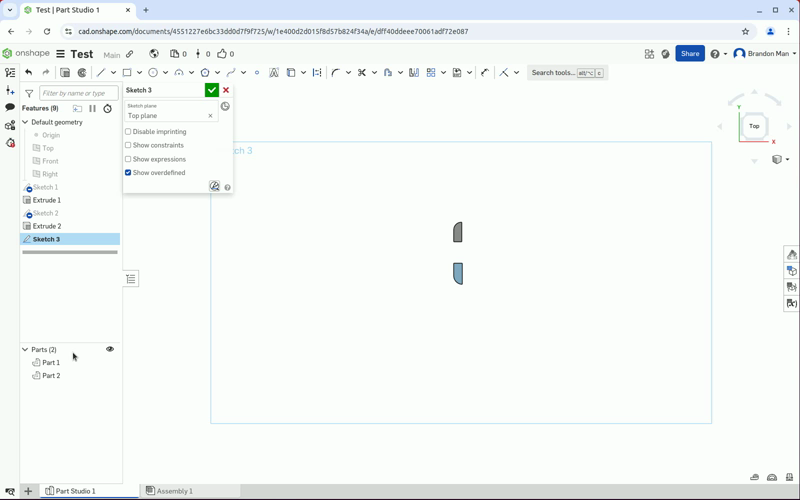
key(y)
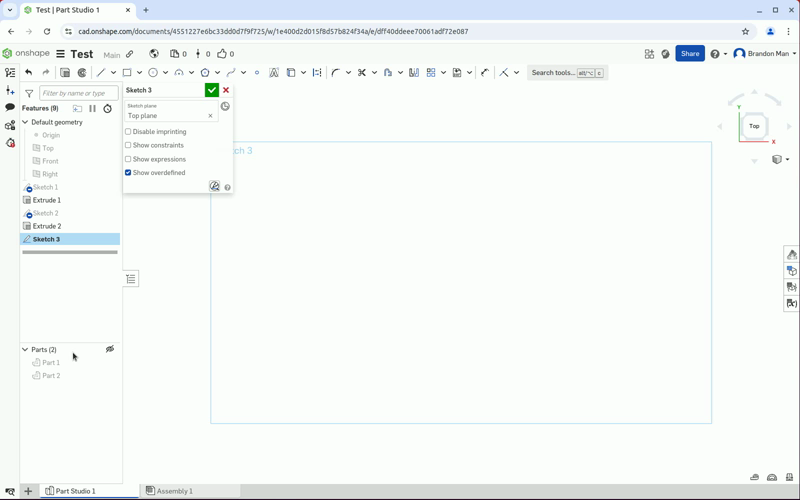
key(l)
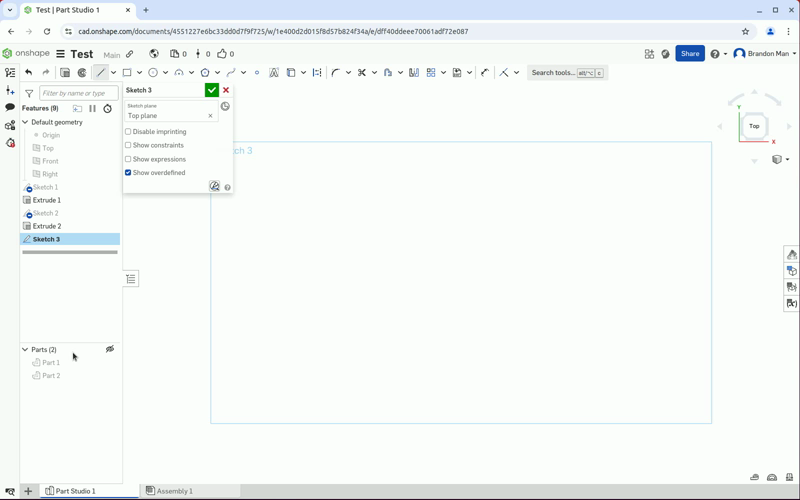
key_down(shift)
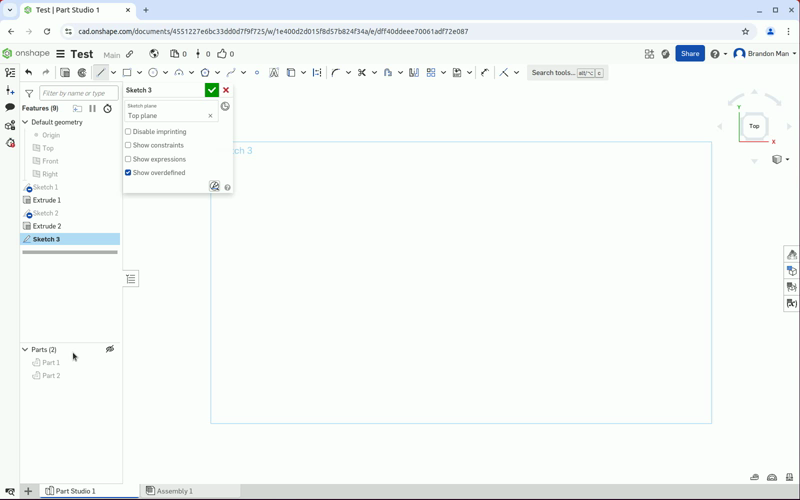
mouse_move(566, 241)
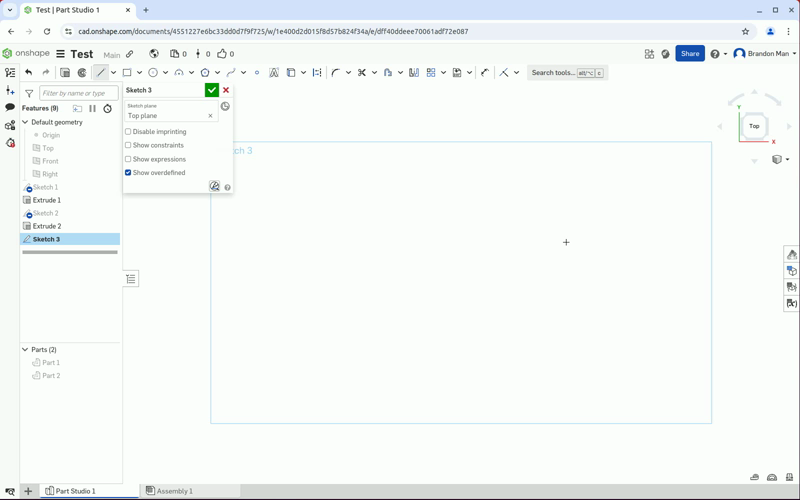
click(566, 241)
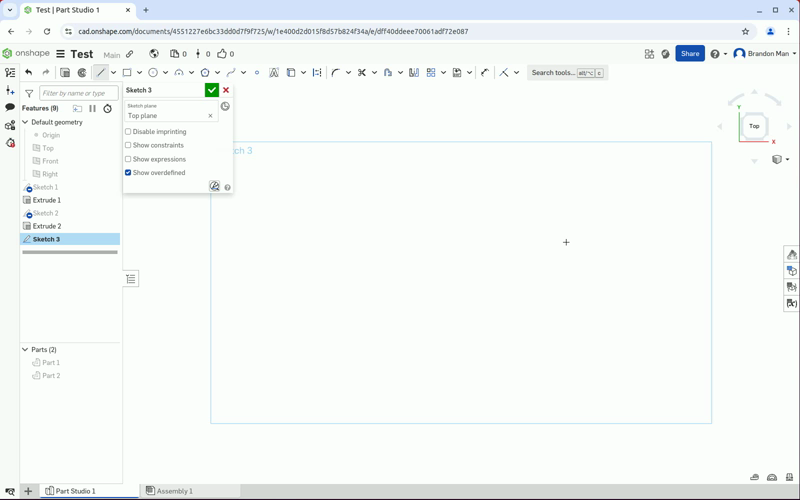
key_up(shift)
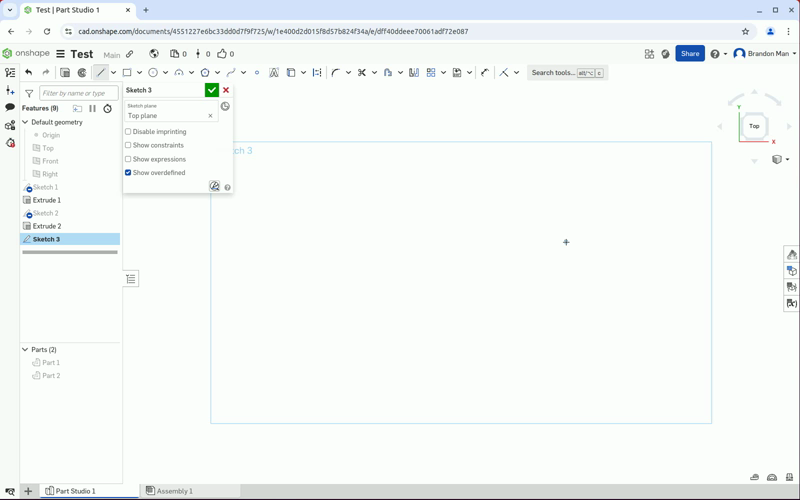
key_down(shift)
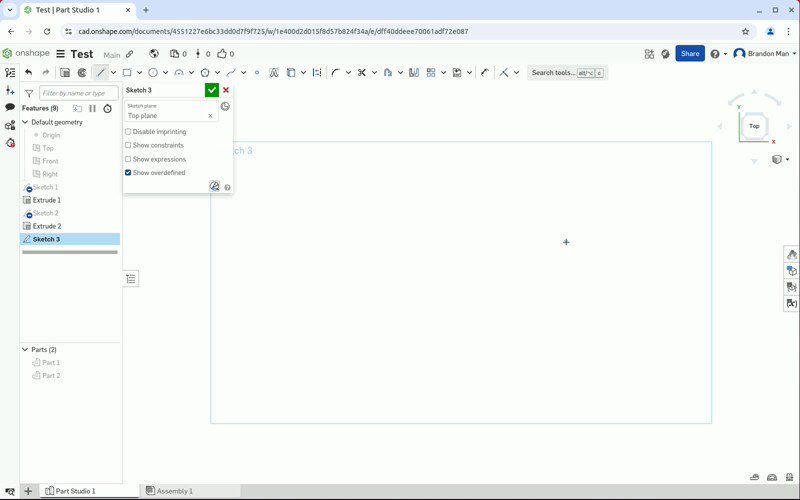
mouse_move(589, 241)
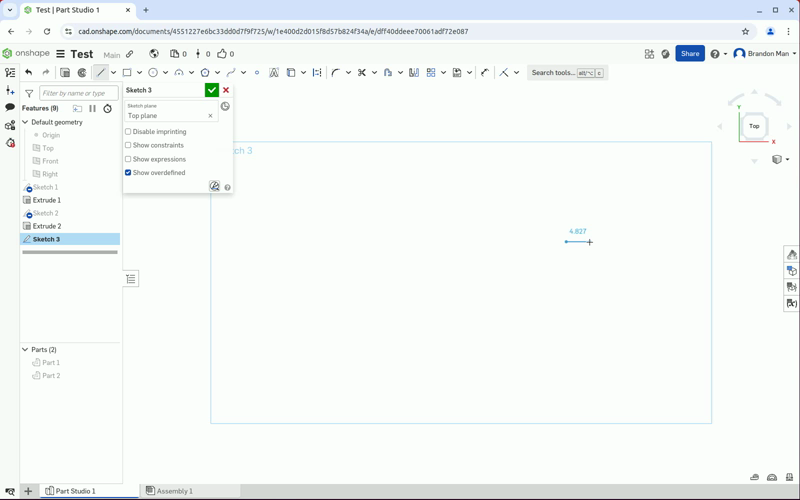
mouse_move(574, 241)
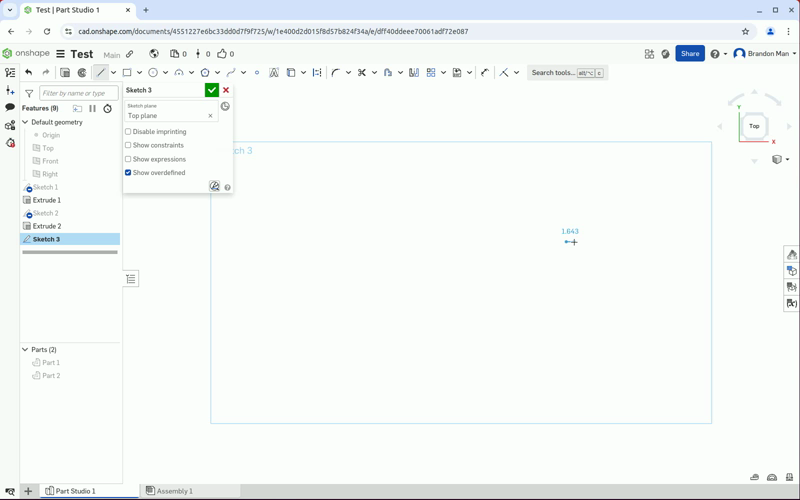
click(574, 241)
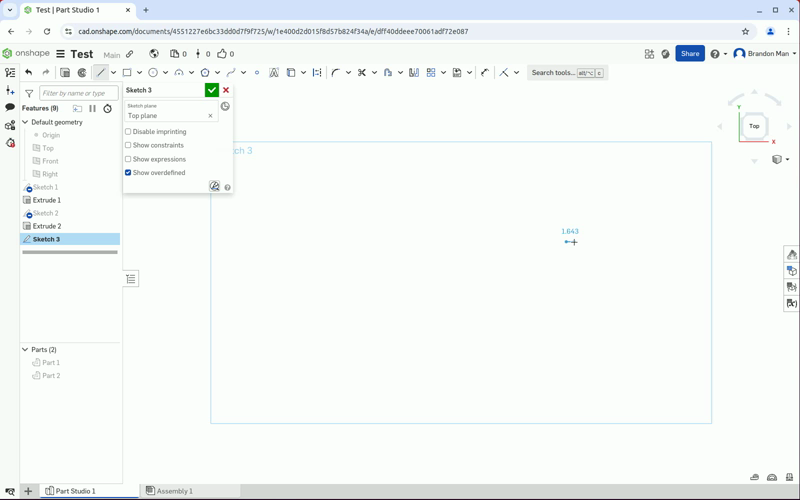
key_up(shift)
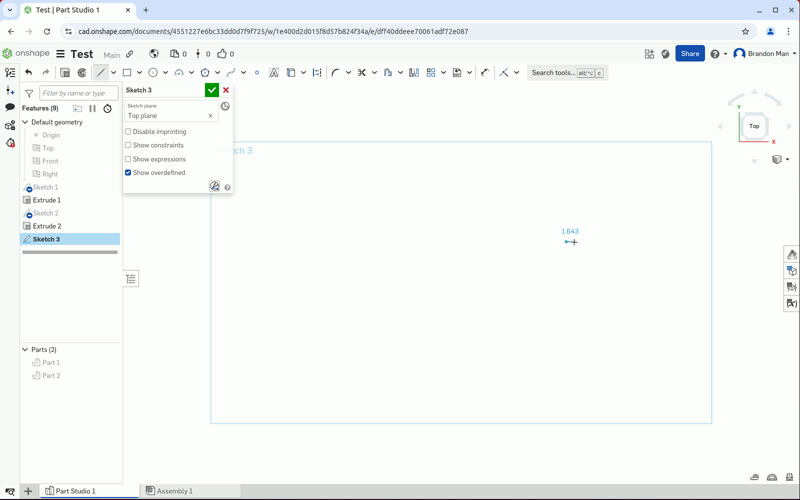
key_down(shift)
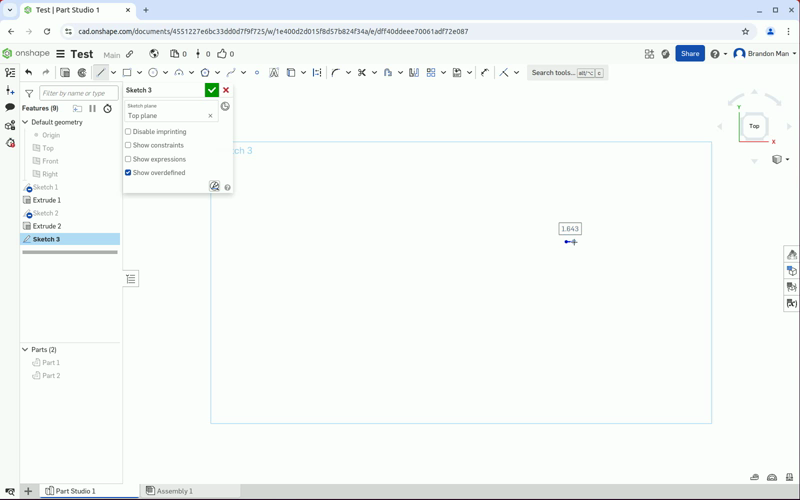
mouse_move(589, 241)
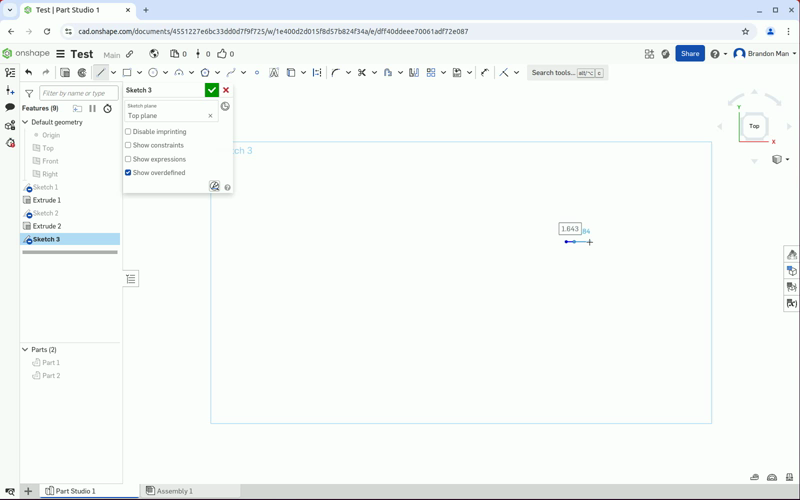
mouse_move(574, 230)
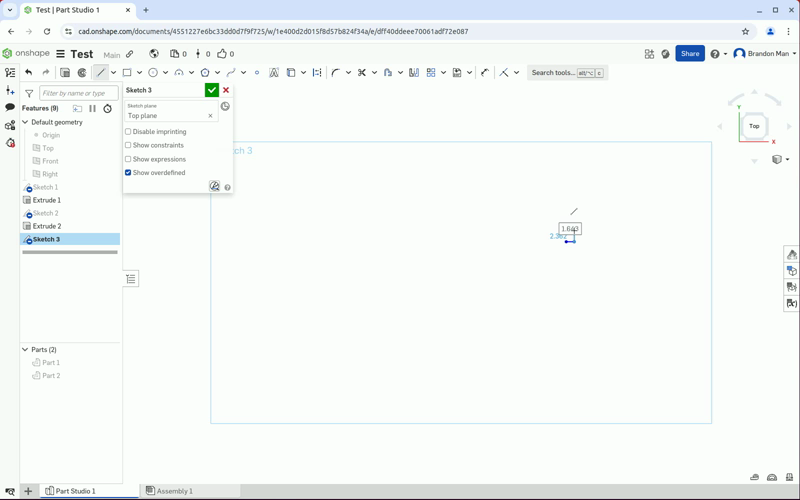
click(574, 230)
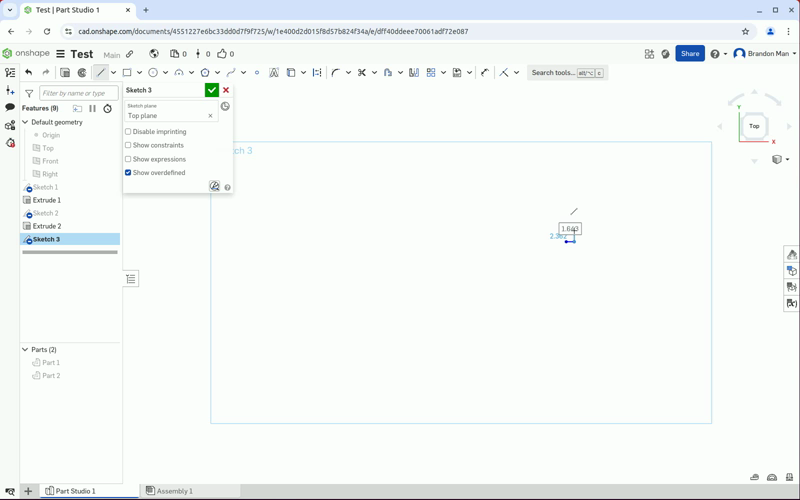
key_up(shift)
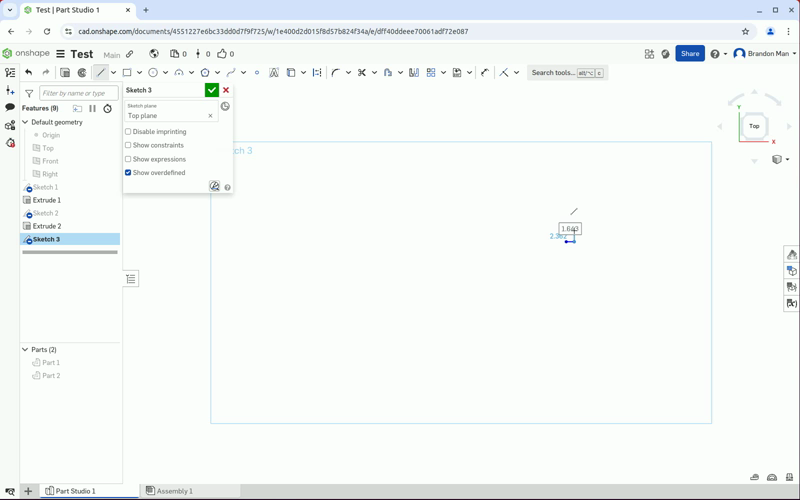
key(esc)
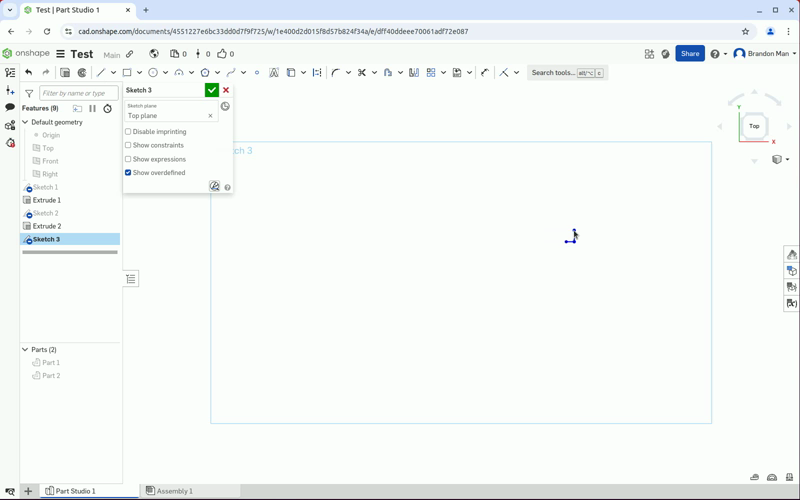
key(a)
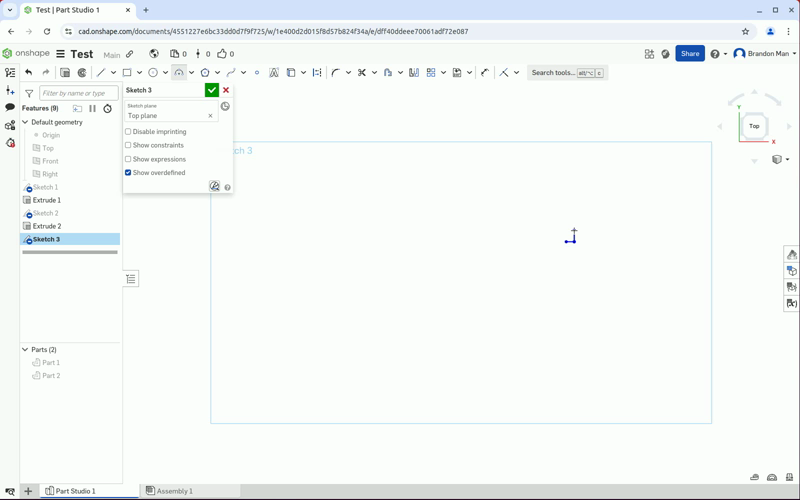
mouse_move(574, 230)
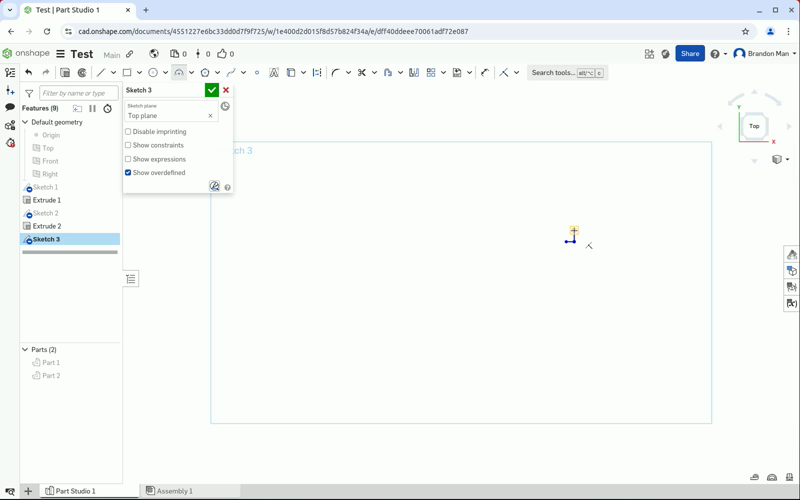
click(574, 230)
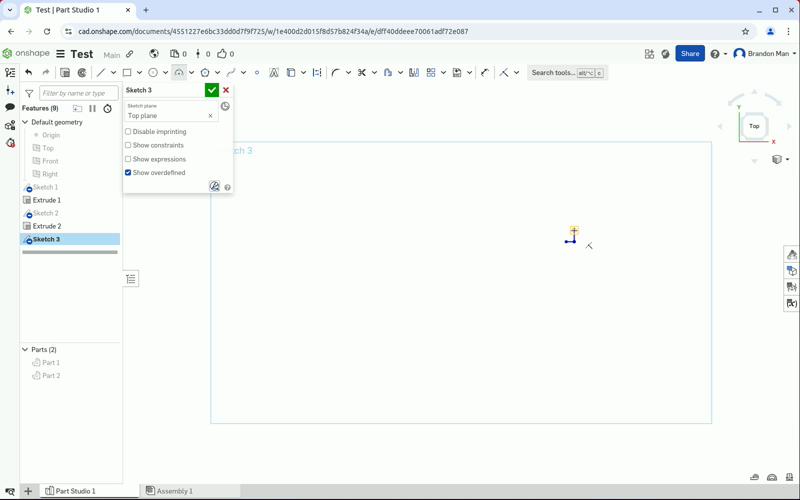
key_down(shift)
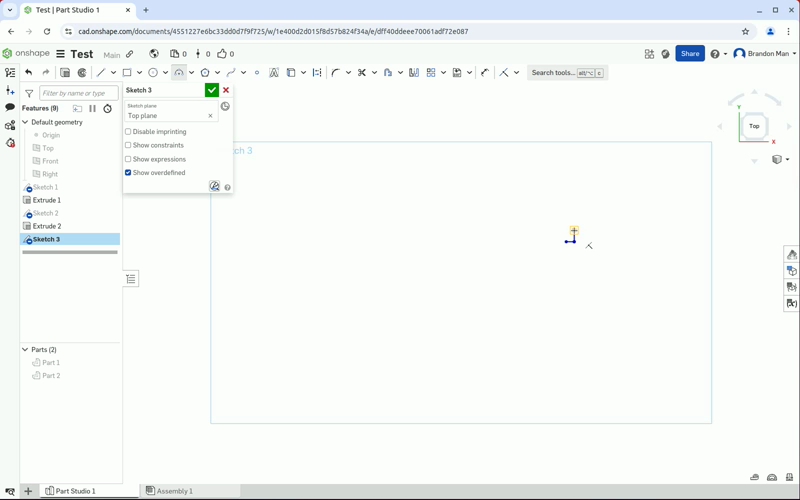
mouse_move(566, 222)
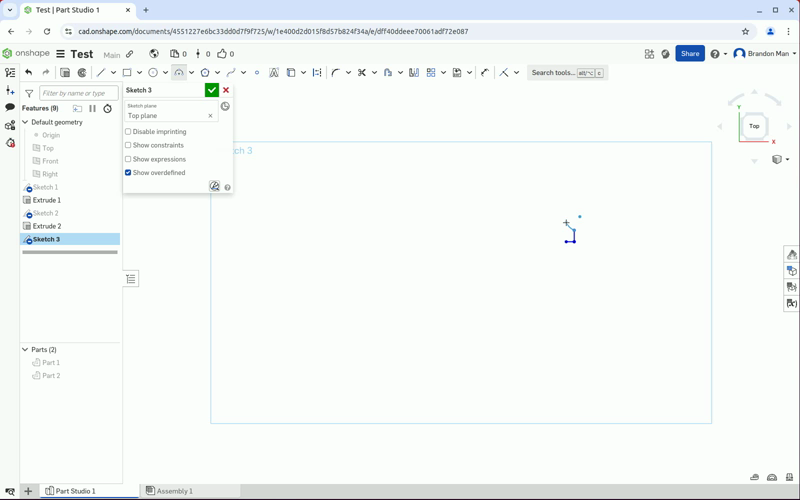
click(566, 222)
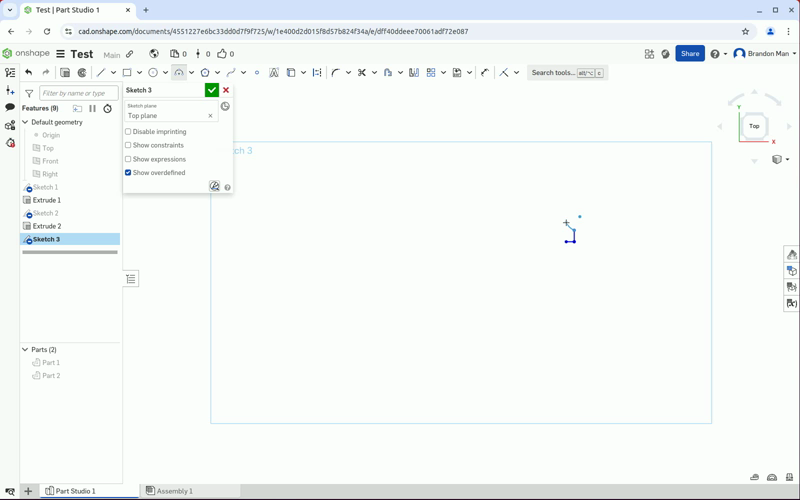
mouse_move(571, 224)
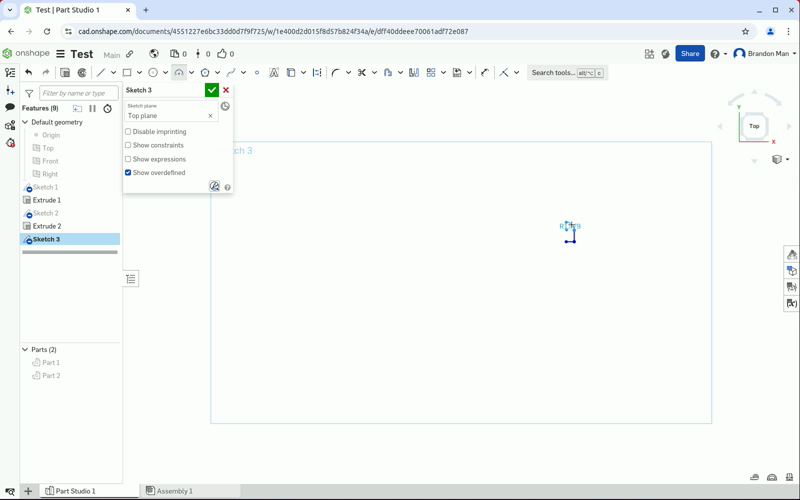
click(571, 224)
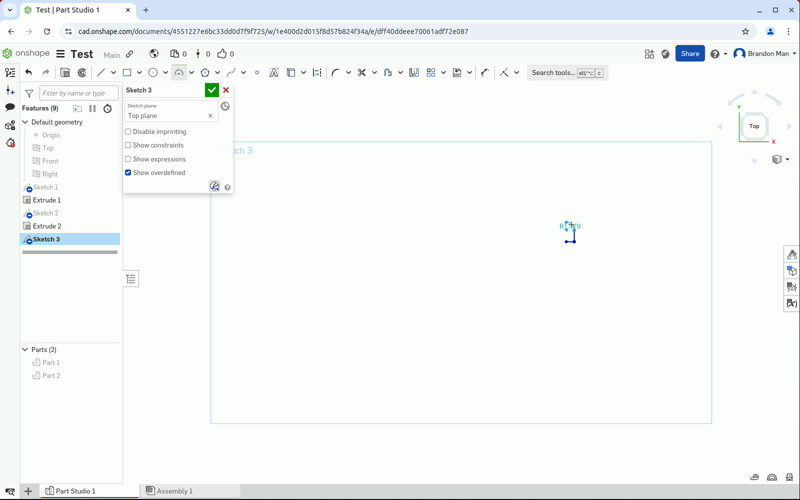
key_up(shift)
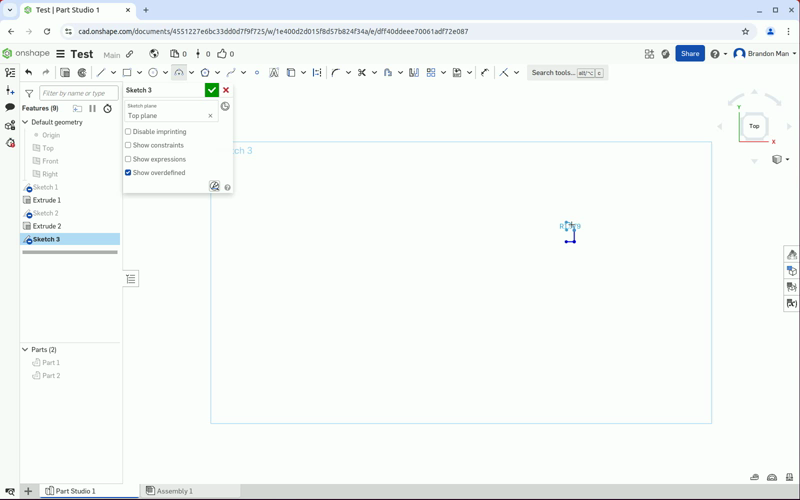
key(esc)
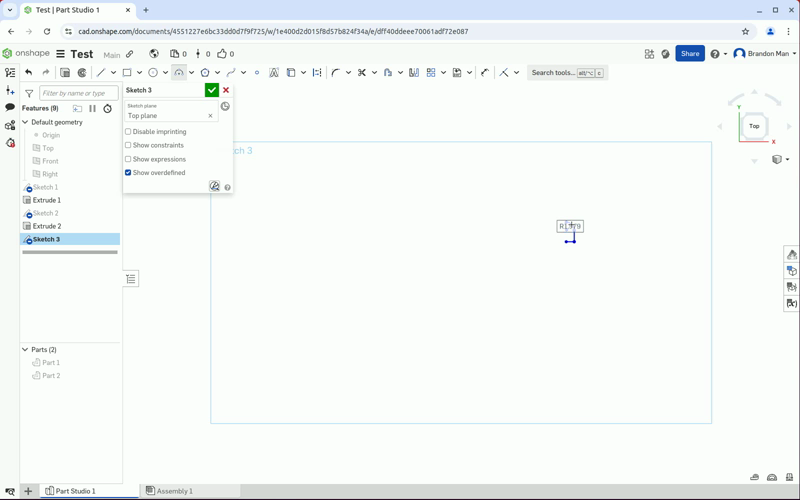
key(l)
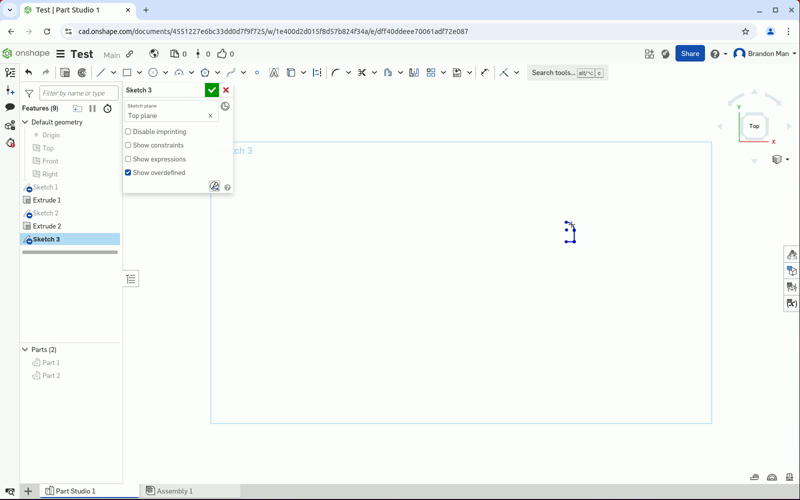
mouse_move(566, 222)
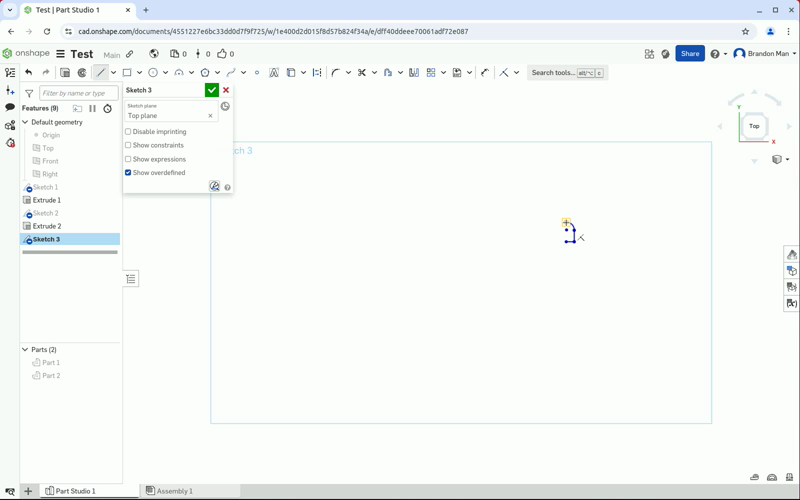
click(566, 222)
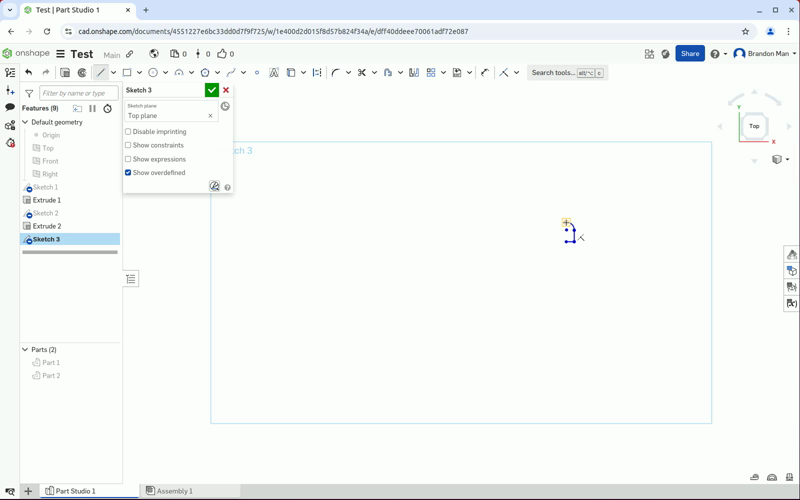
mouse_move(589, 222)
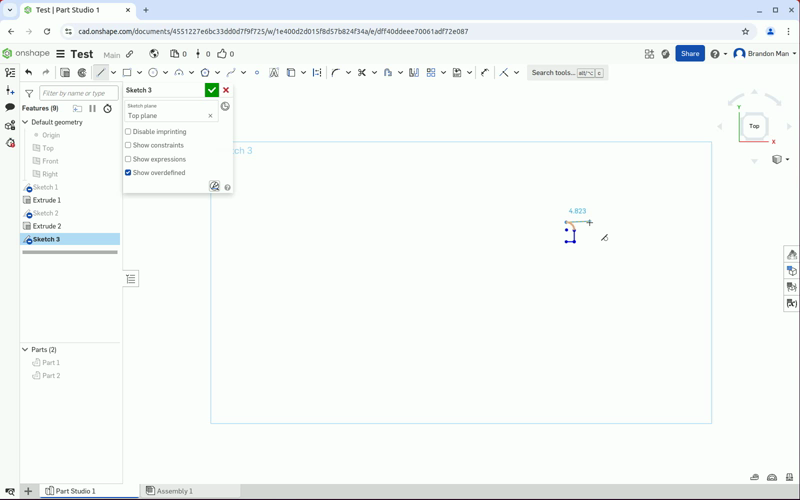
key_down(shift)
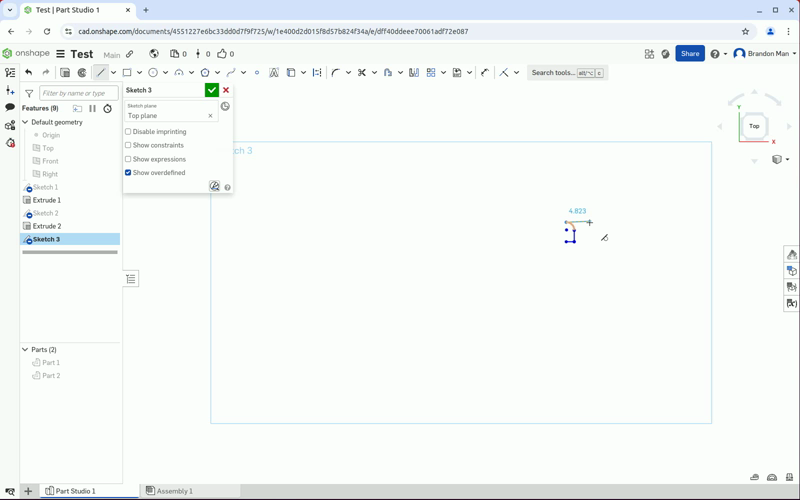
mouse_move(566, 241)
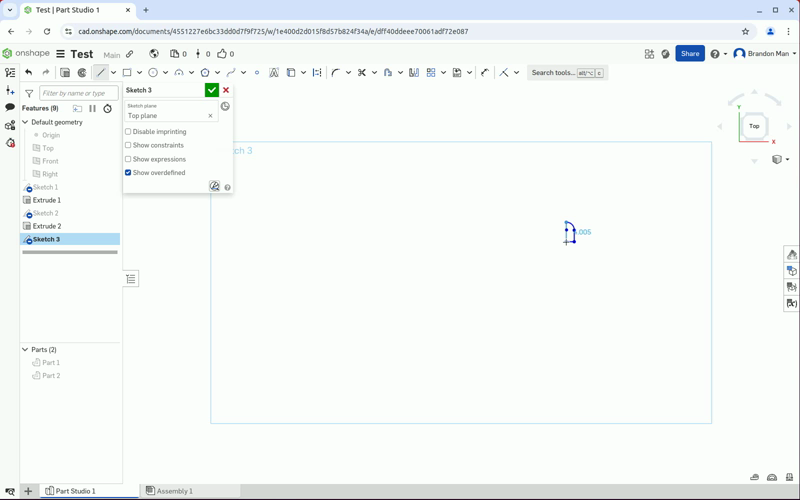
key_up(shift)
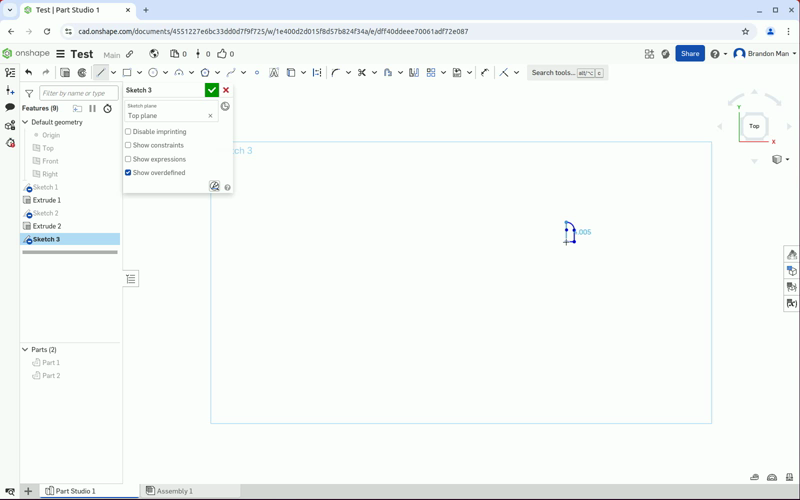
click(566, 241)
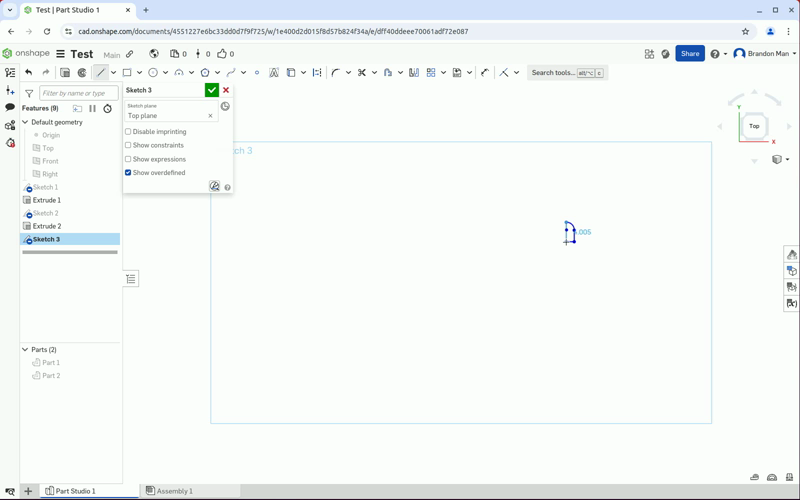
key(esc)
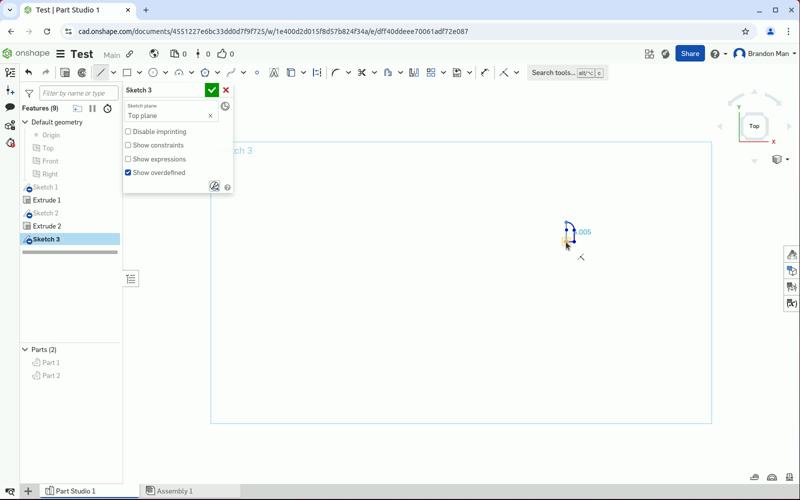
mouse_move(568, 226)
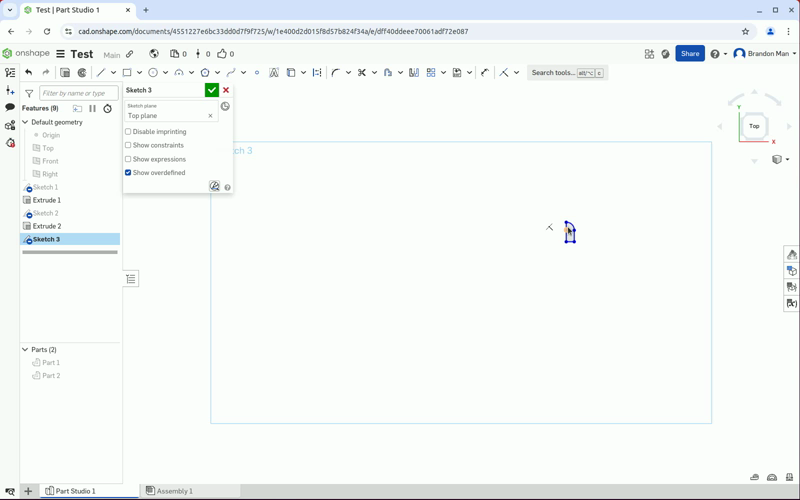
scroll(6)
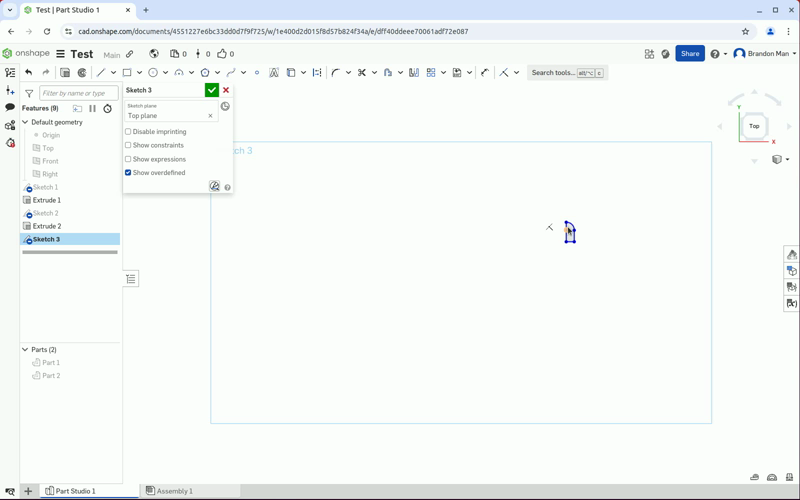
scroll(6)
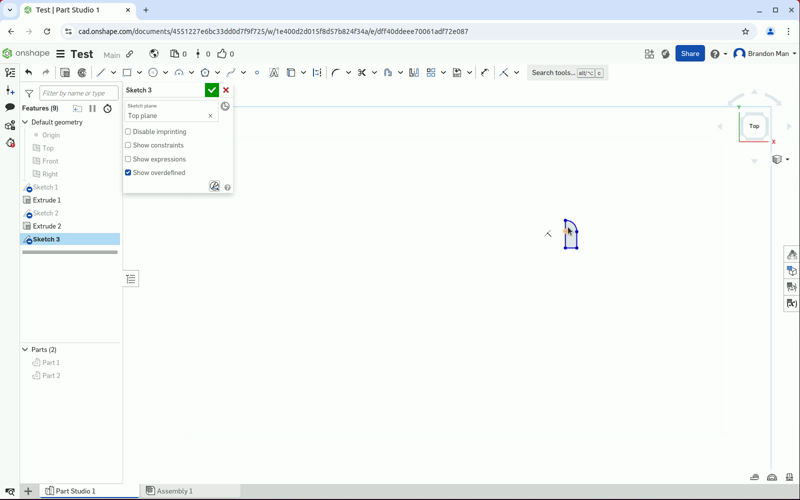
scroll(6)
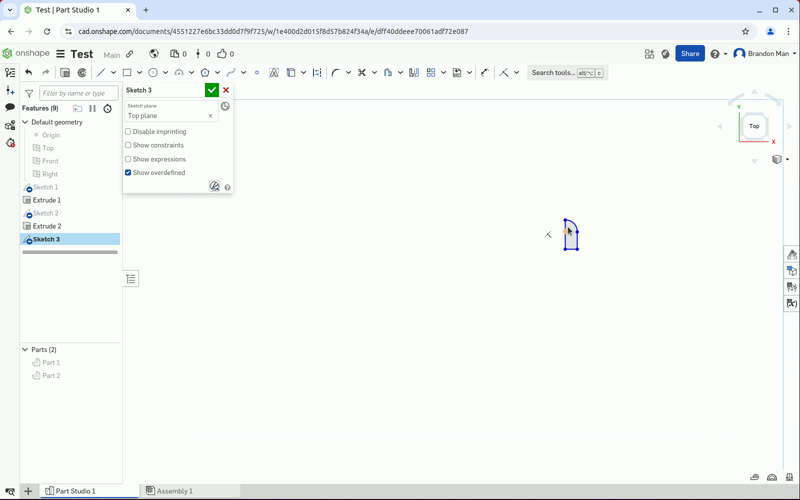
scroll(6)
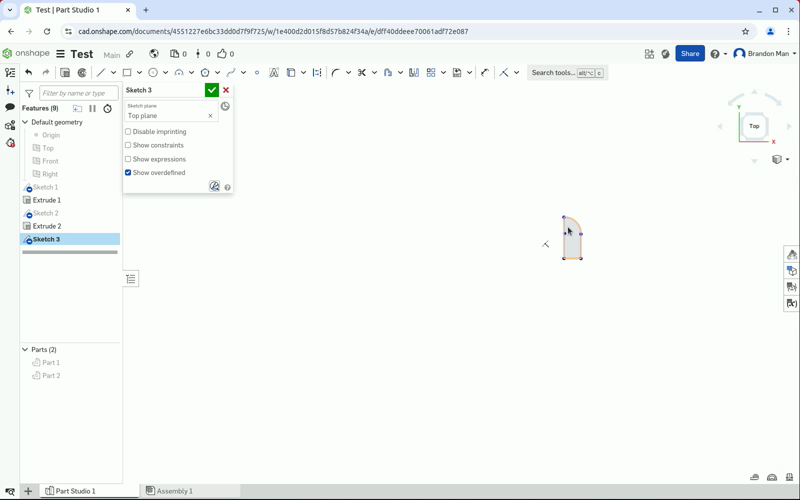
scroll(6)
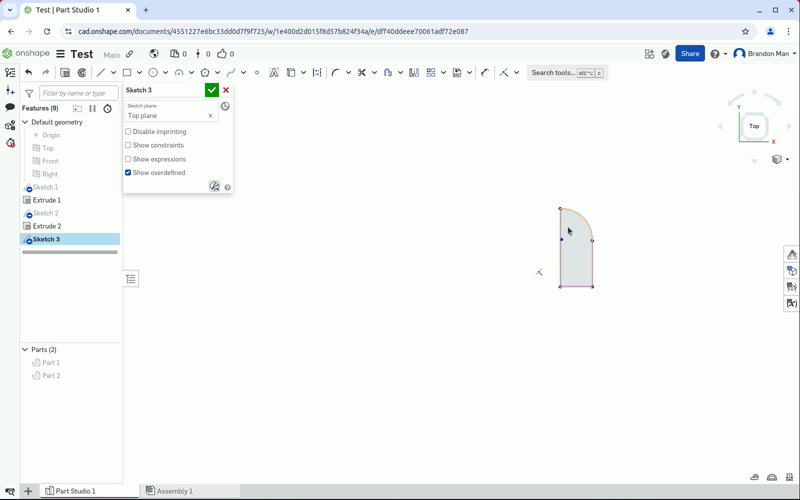
scroll(6)
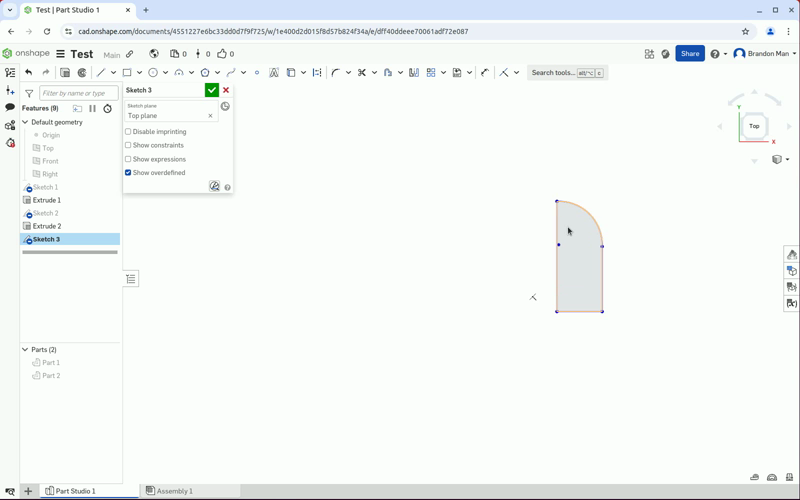
scroll(6)
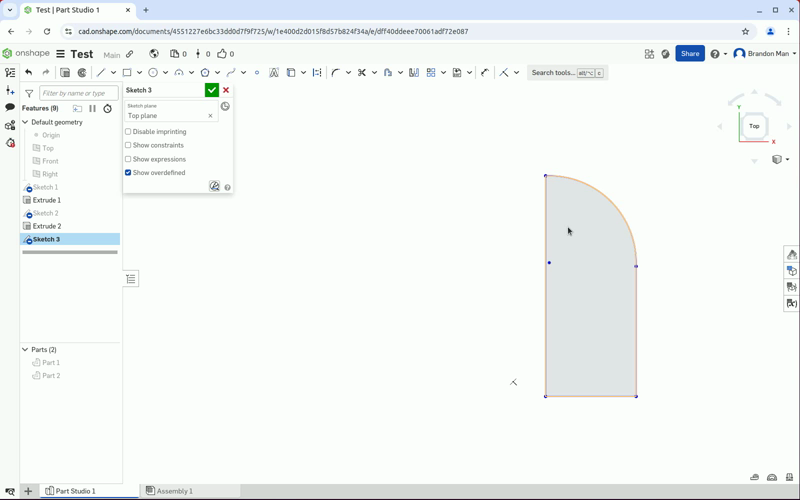
click(568, 226)
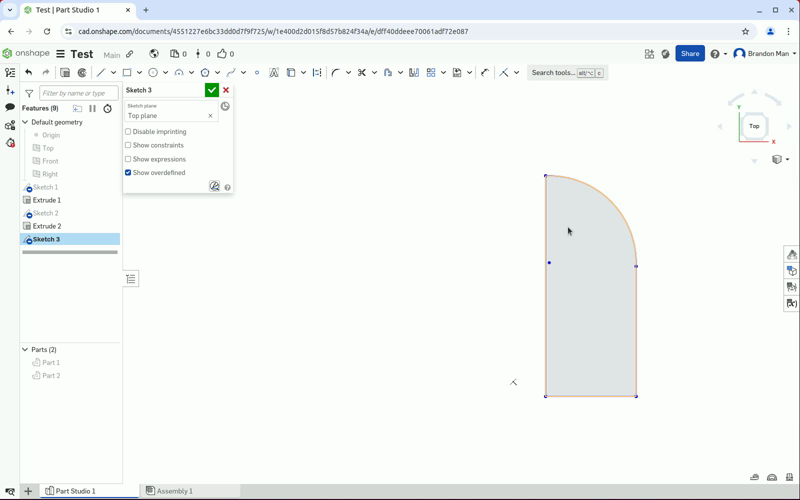
scroll(-6)
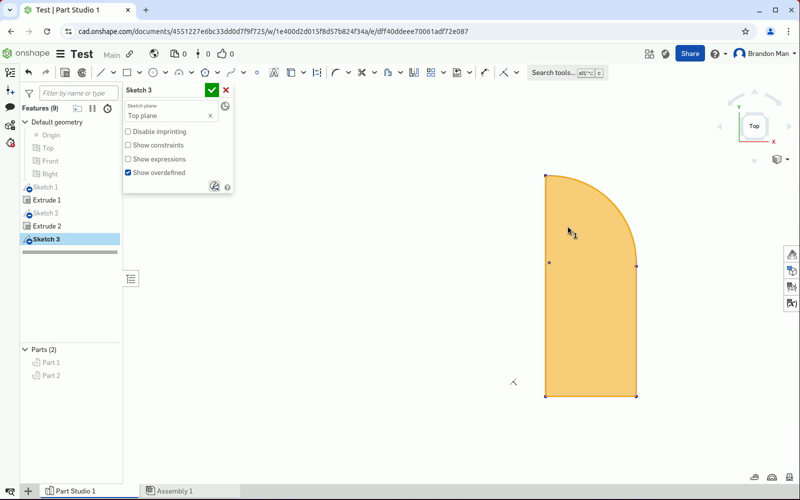
scroll(-6)
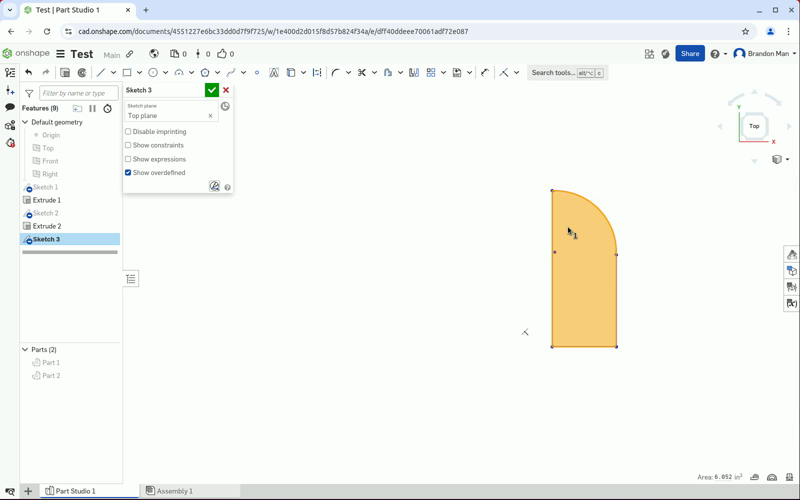
scroll(-6)
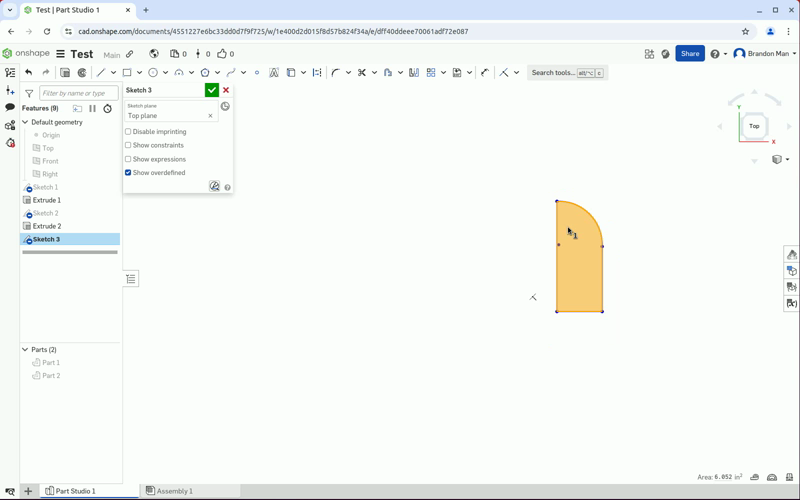
scroll(-6)
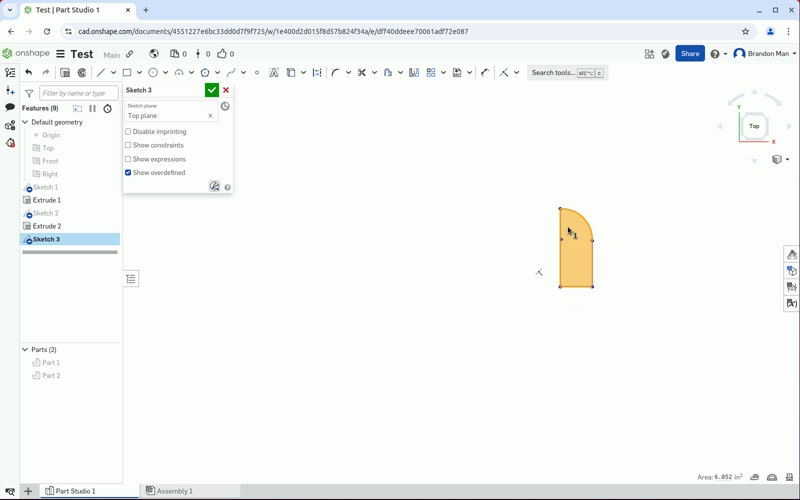
scroll(-6)
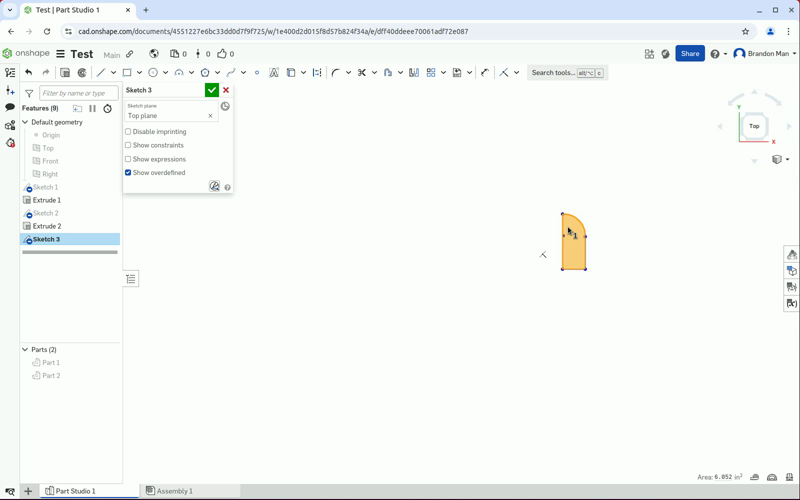
scroll(-6)
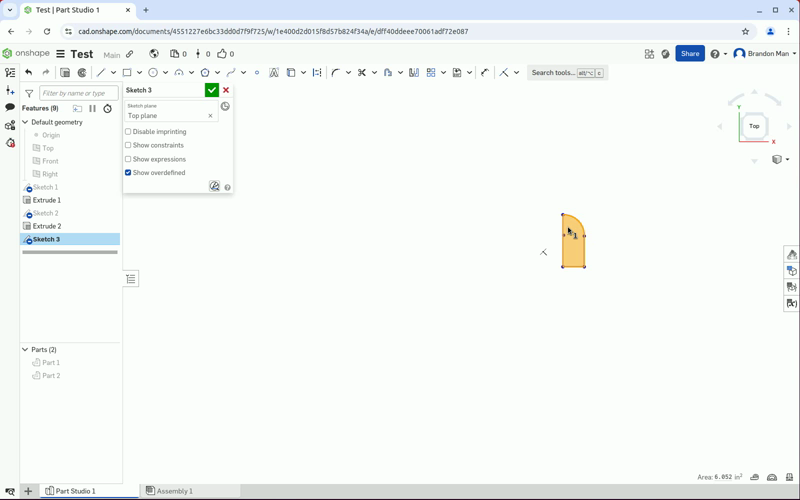
scroll(-6)
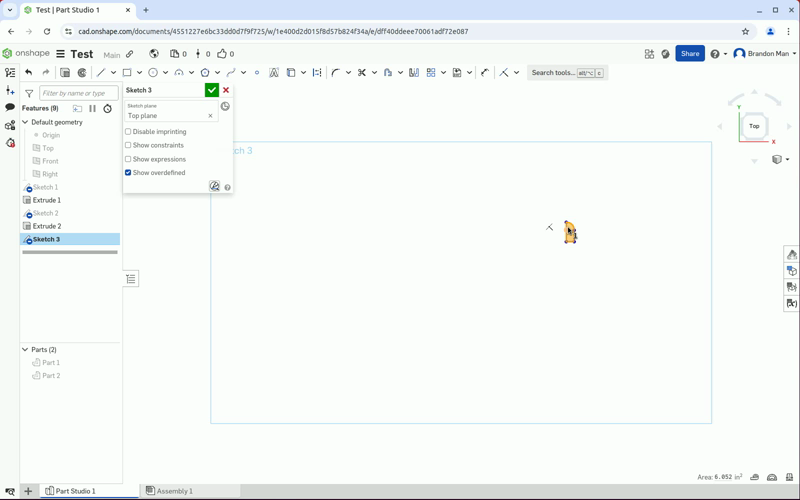
mouse_move(73, 352)
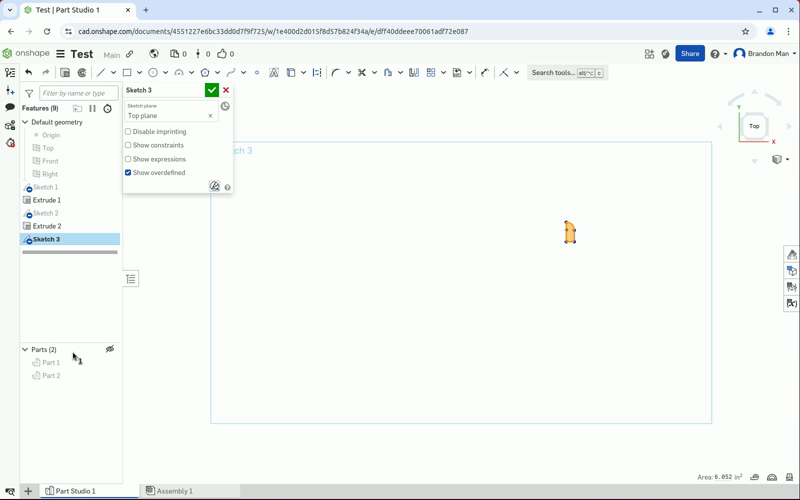
key(shift+y)
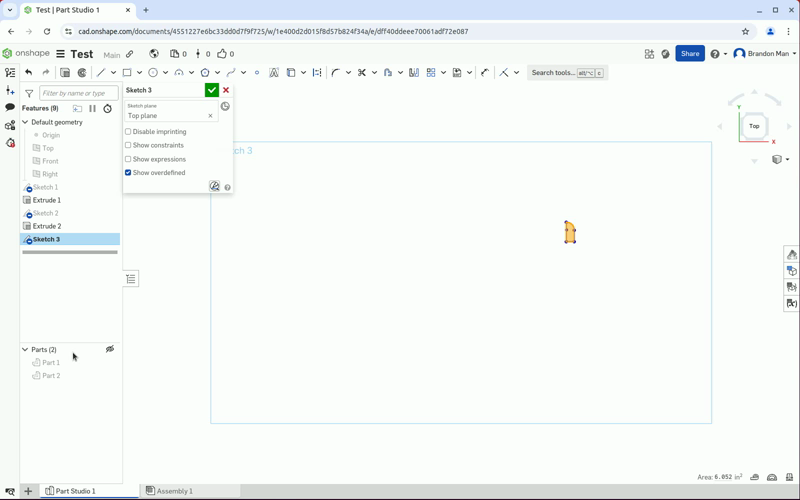
key(shift+e)
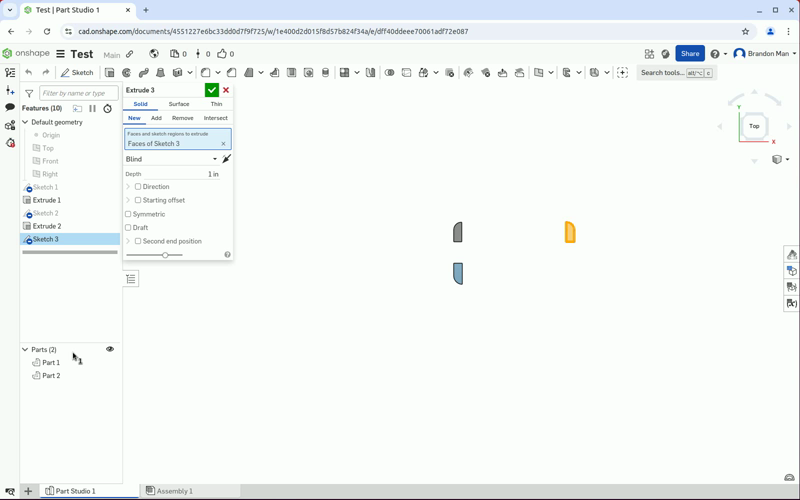
mouse_move(143, 106)
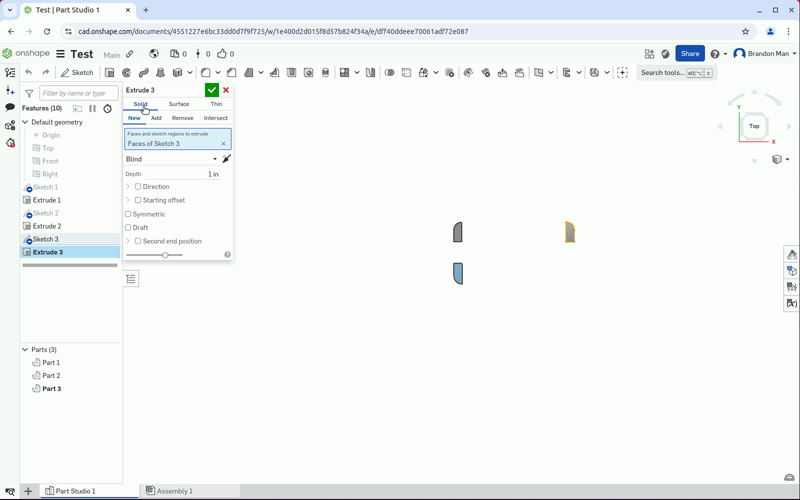
click(143, 106)
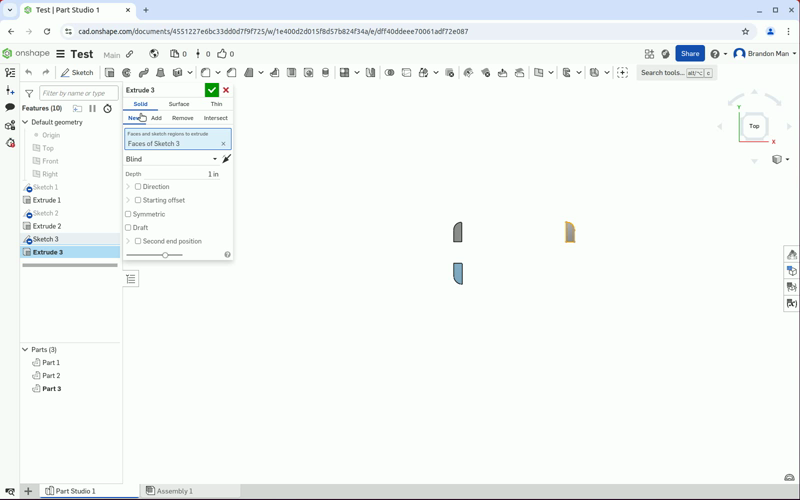
mouse_move(137, 120)
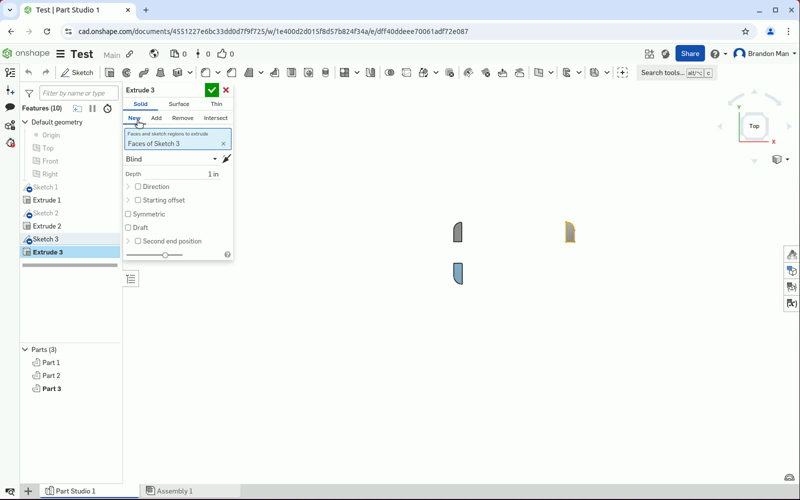
click(137, 120)
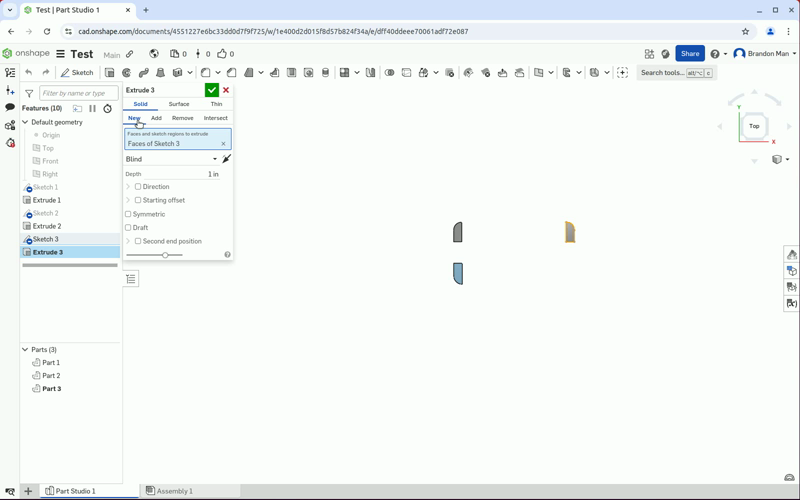
key(tab, 4)
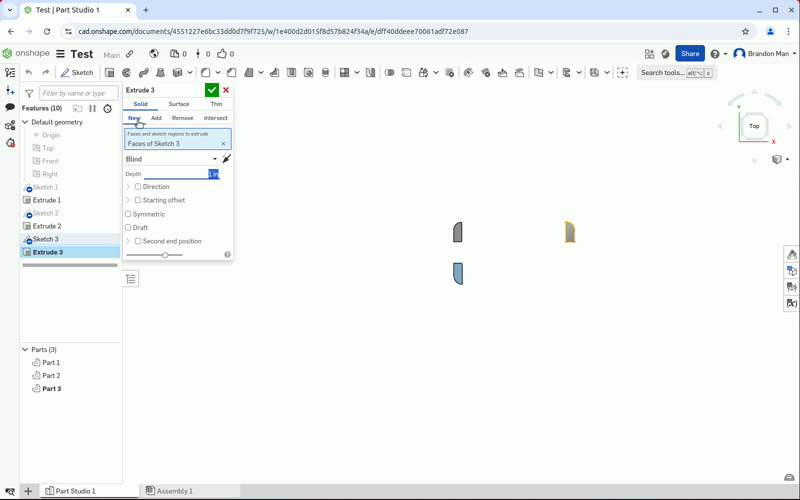
text(3.129)
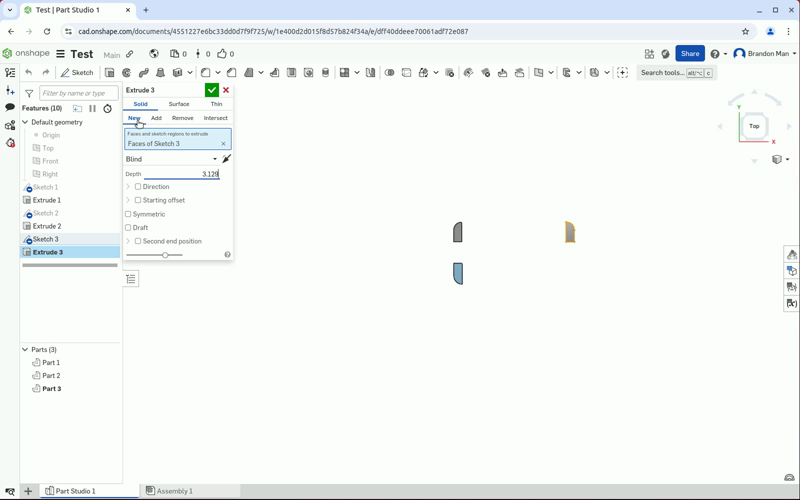
key(enter)
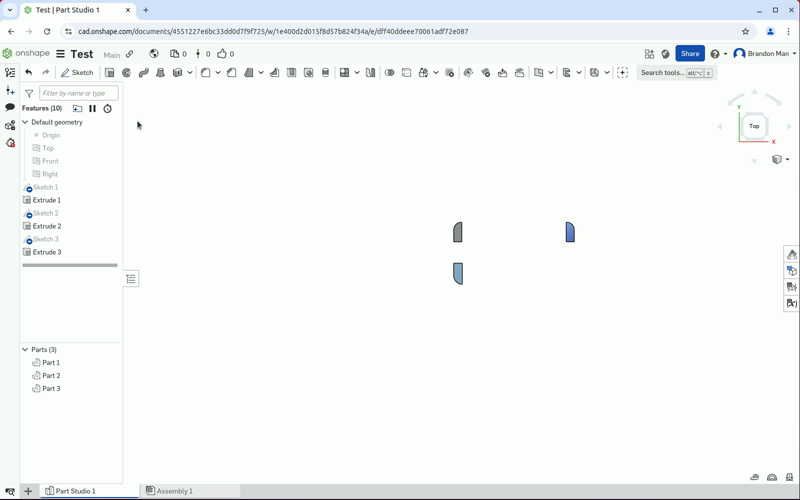
key(shift+h)
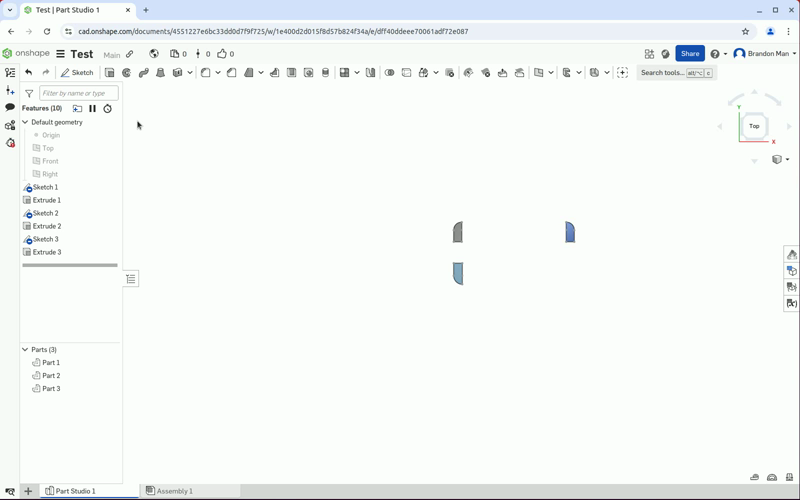
key(shift+h)
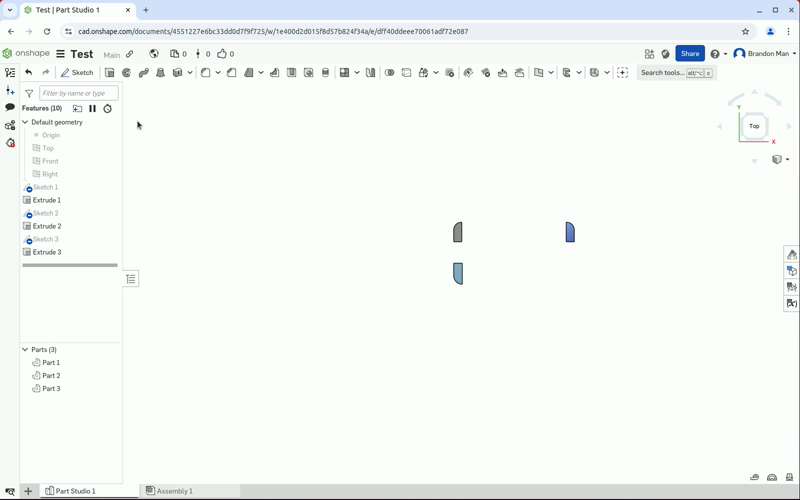
mouse_move(73, 189)
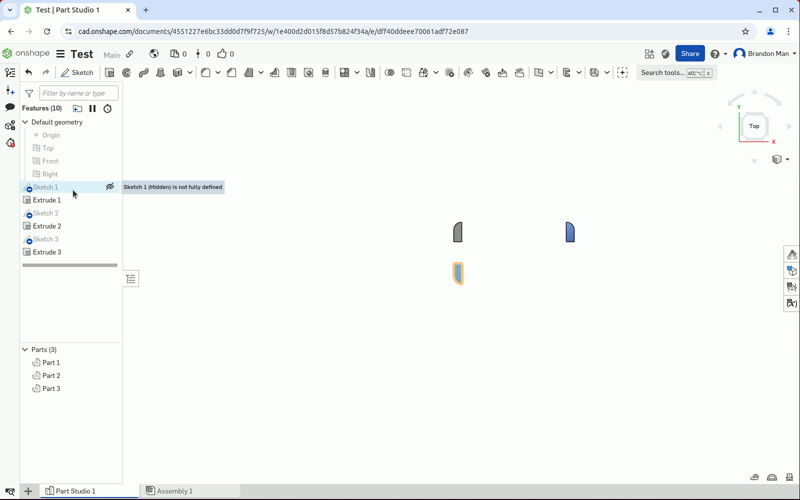
click(73, 189)
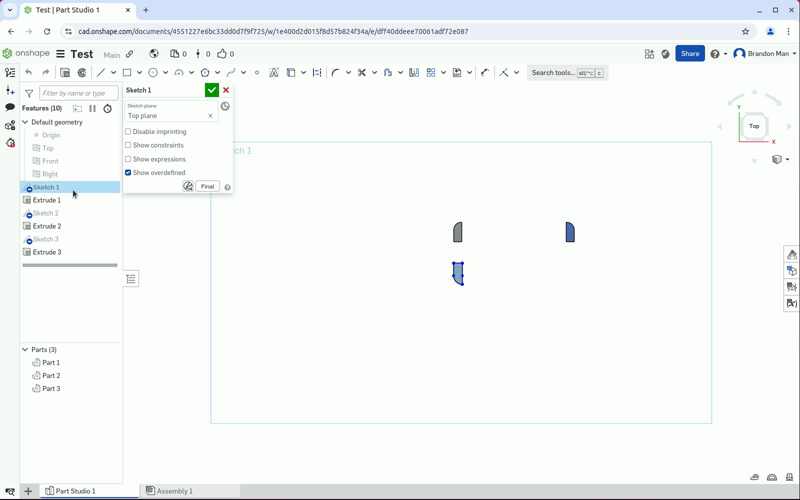
mouse_move(229, 92)
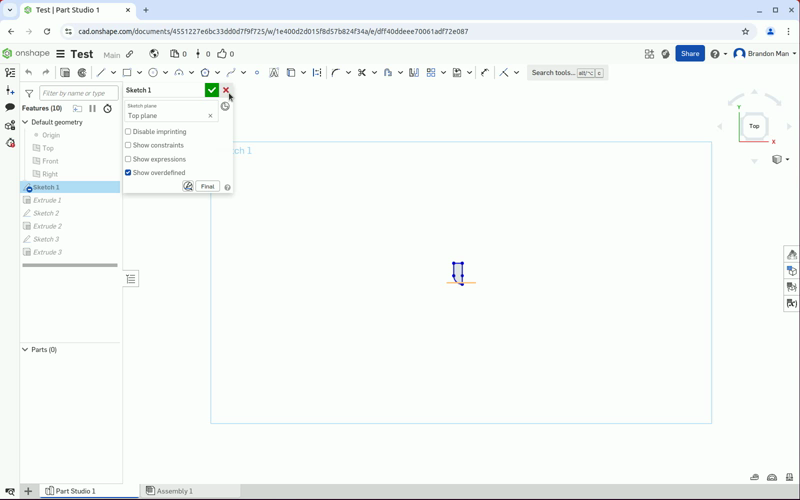
click(229, 92)
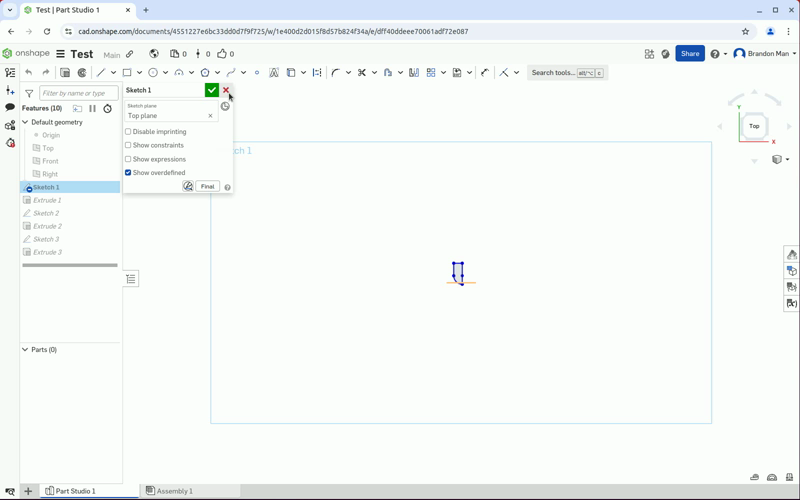
key(shift+s)
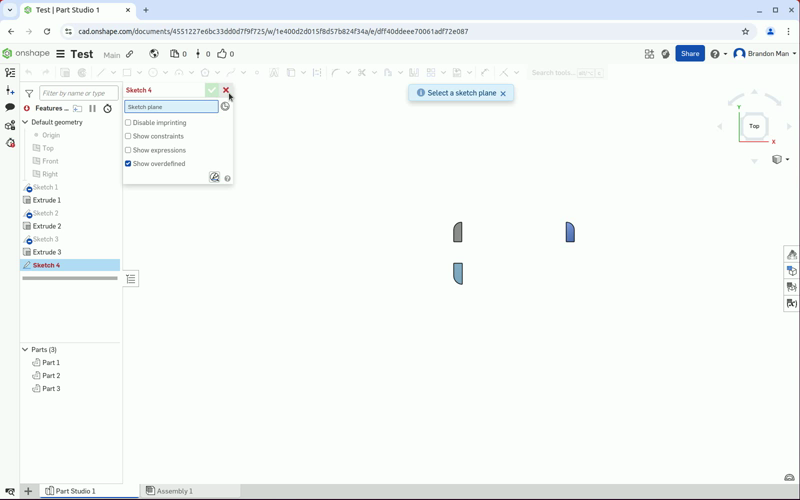
mouse_move(73, 150)
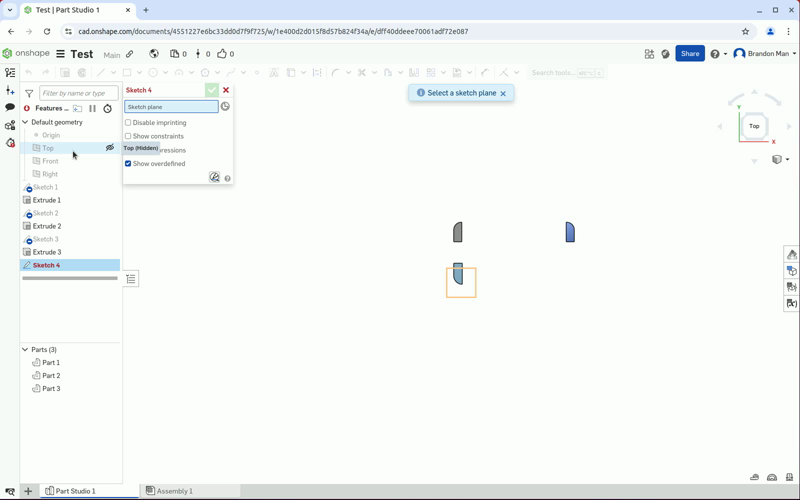
click(73, 150)
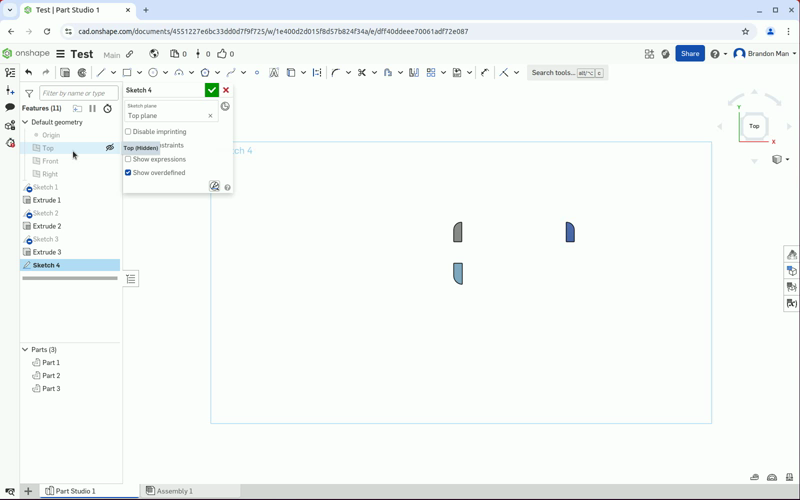
mouse_move(73, 352)
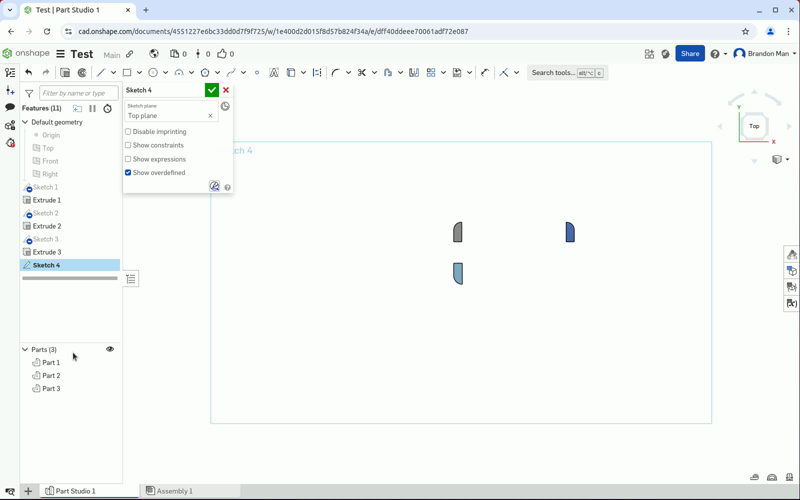
key(y)
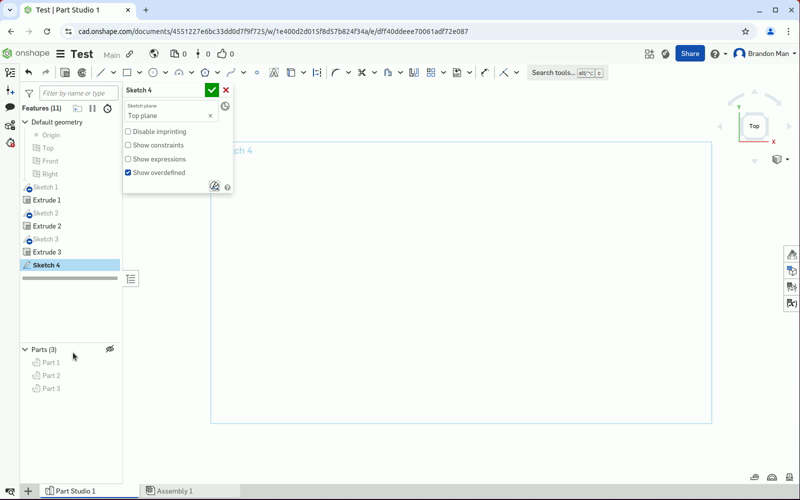
key(a)
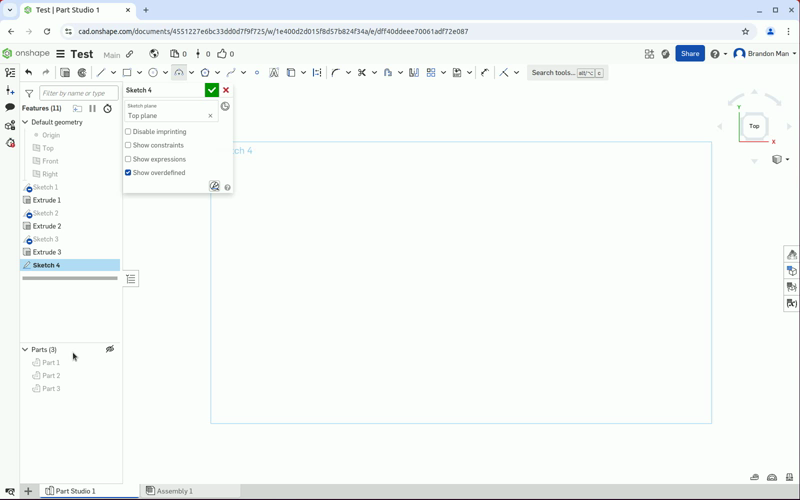
key_down(shift)
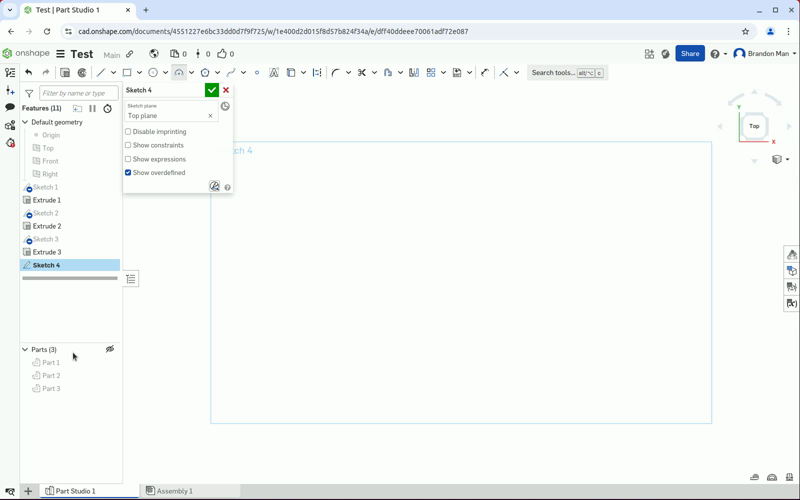
mouse_move(566, 282)
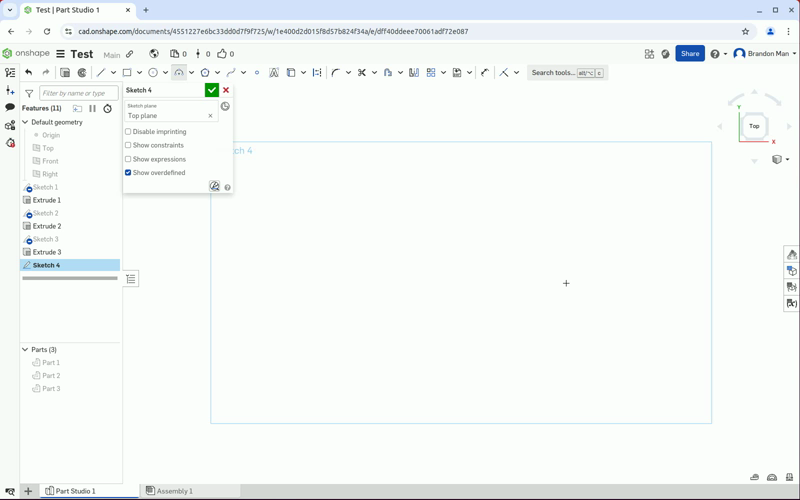
click(566, 282)
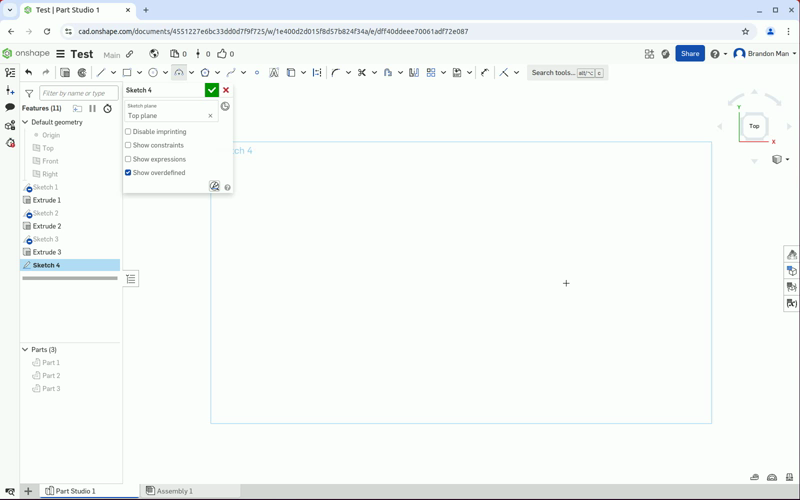
key_up(shift)
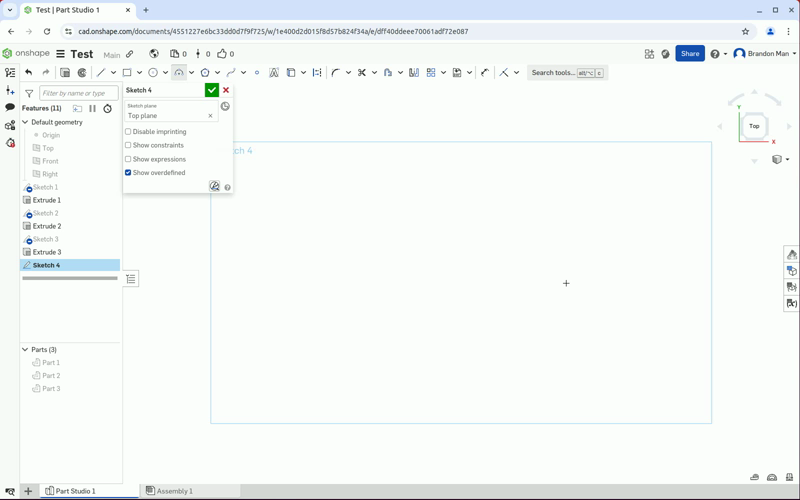
key_down(shift)
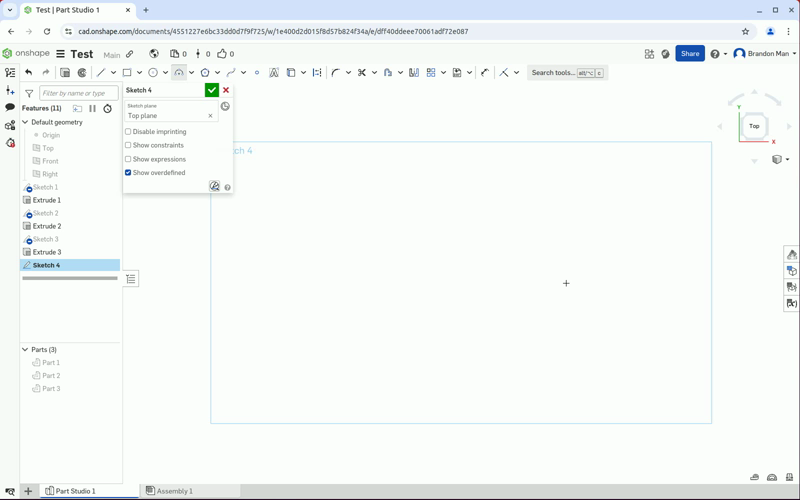
mouse_move(574, 275)
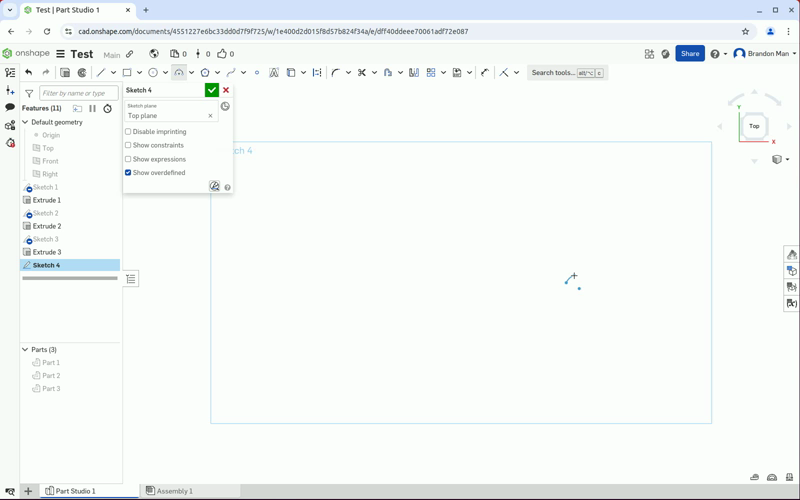
click(574, 275)
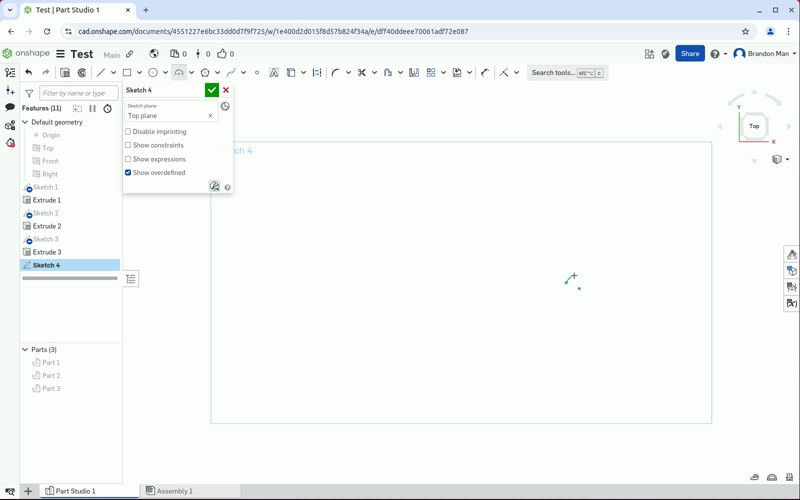
mouse_move(571, 280)
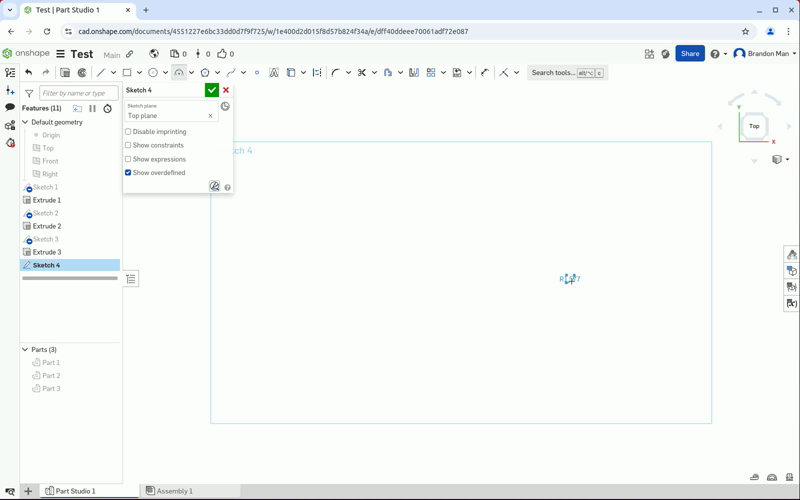
click(571, 280)
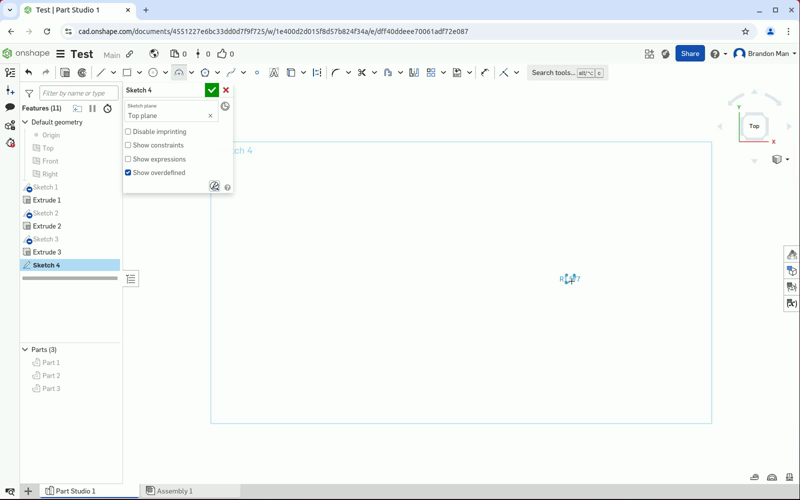
key_up(shift)
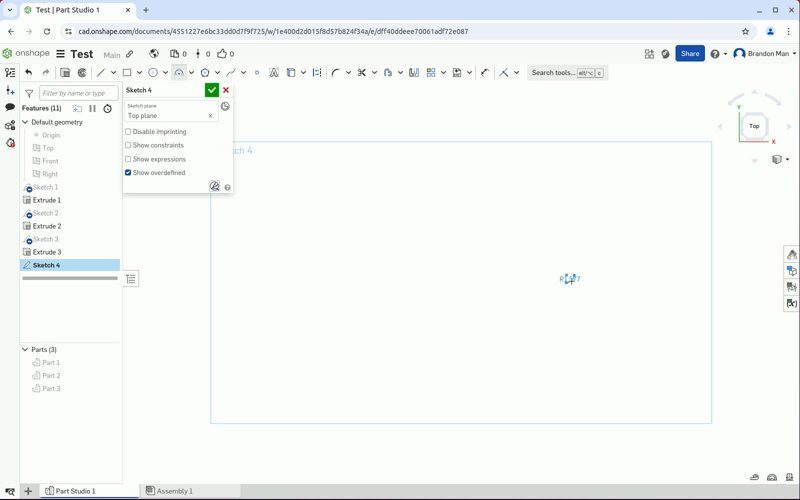
key(esc)
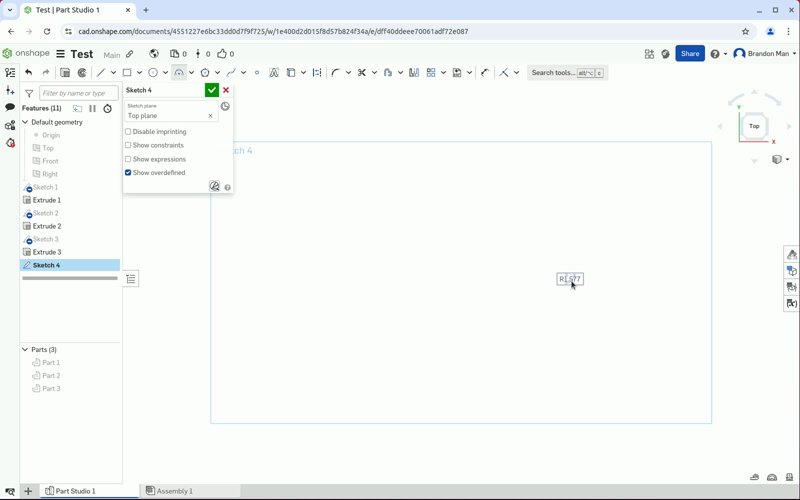
key(l)
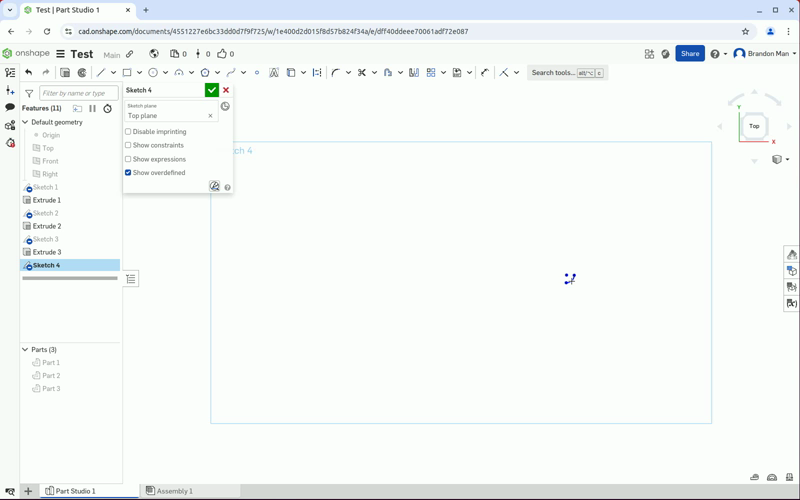
mouse_move(574, 275)
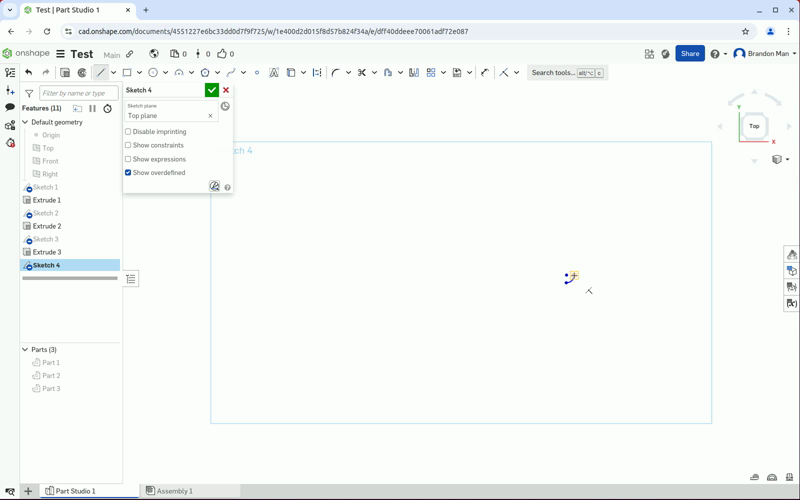
click(574, 275)
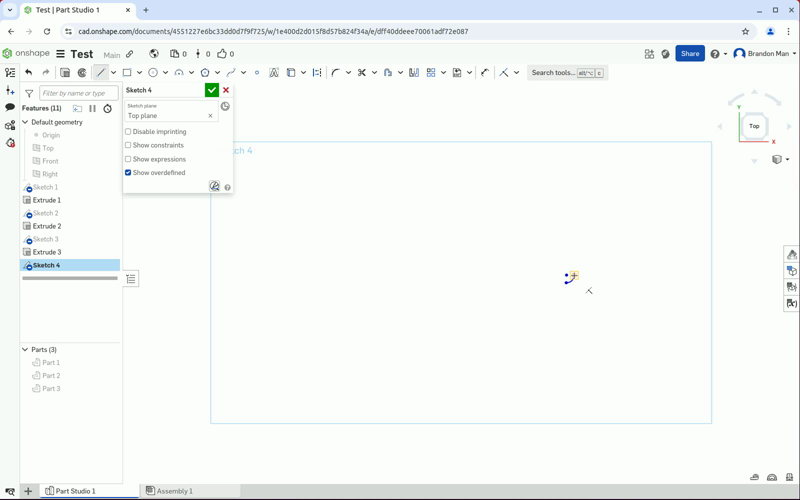
key_down(shift)
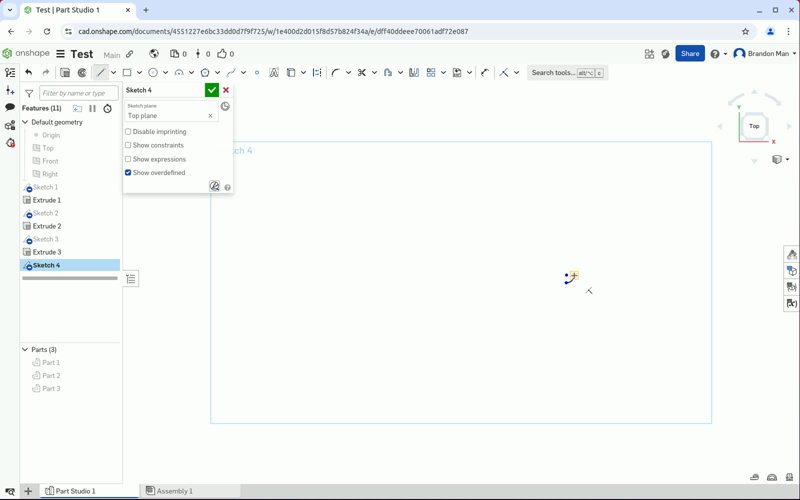
mouse_move(589, 275)
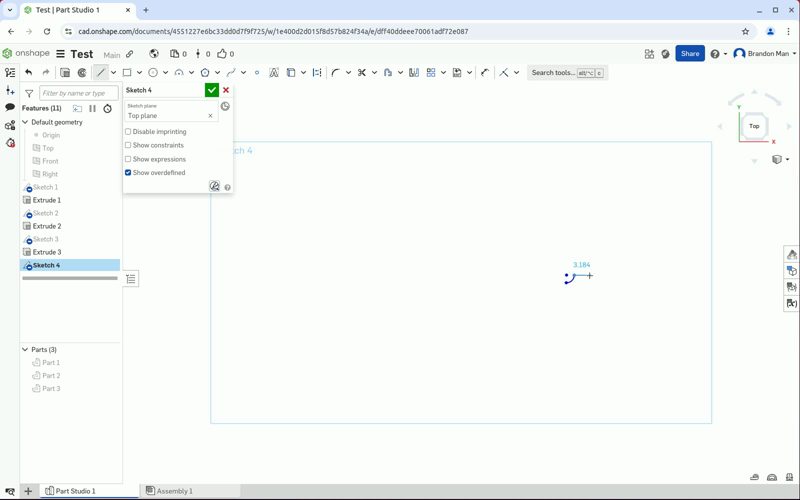
mouse_move(574, 263)
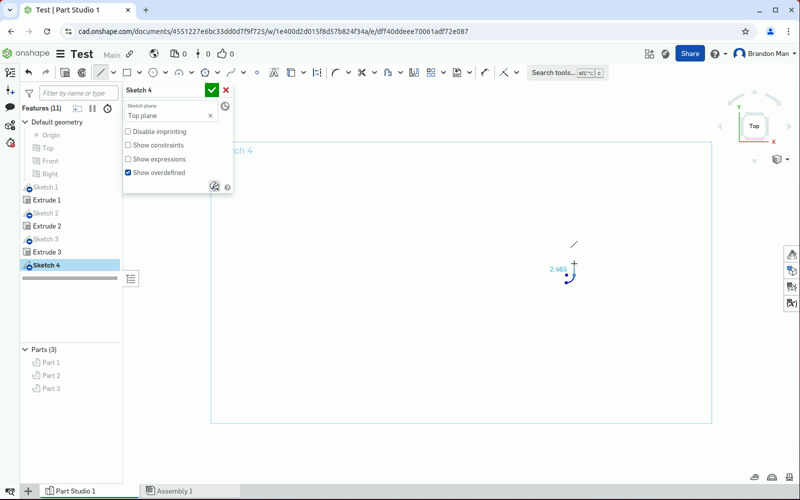
click(574, 263)
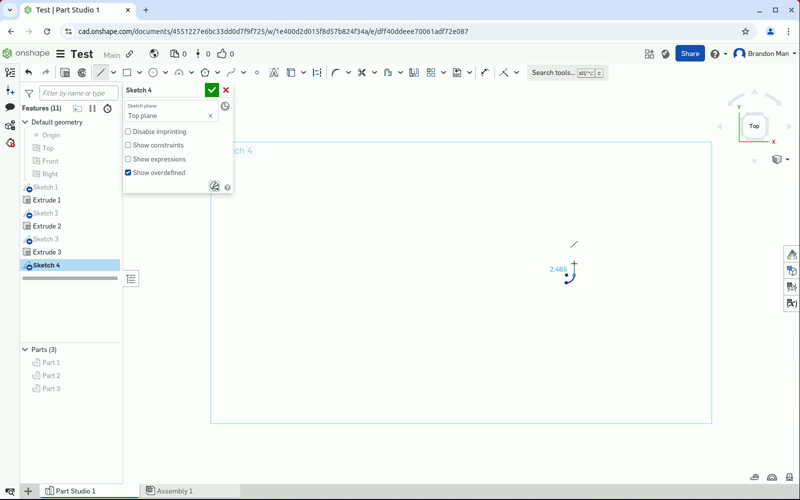
key_up(shift)
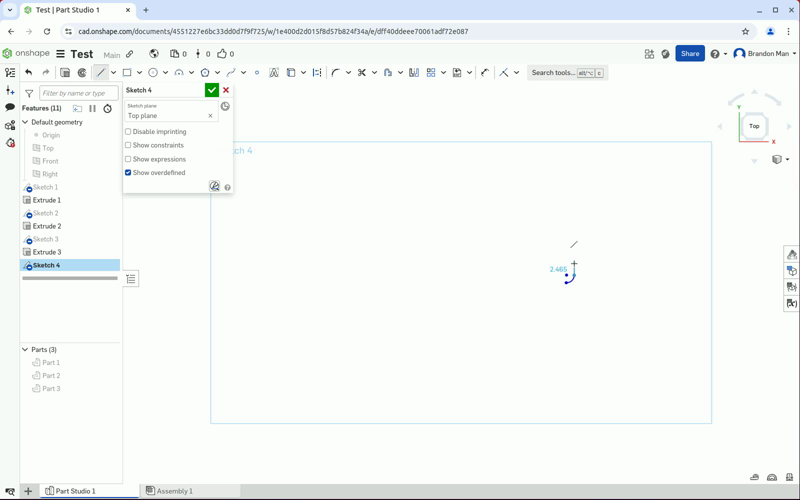
key_down(shift)
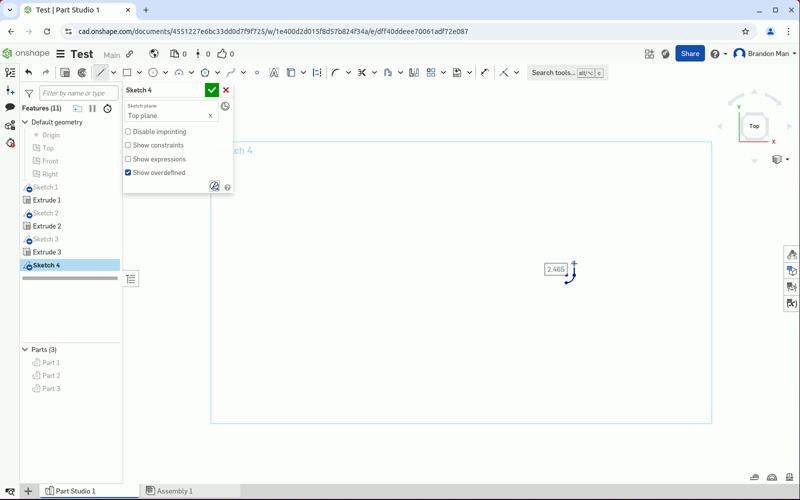
mouse_move(589, 263)
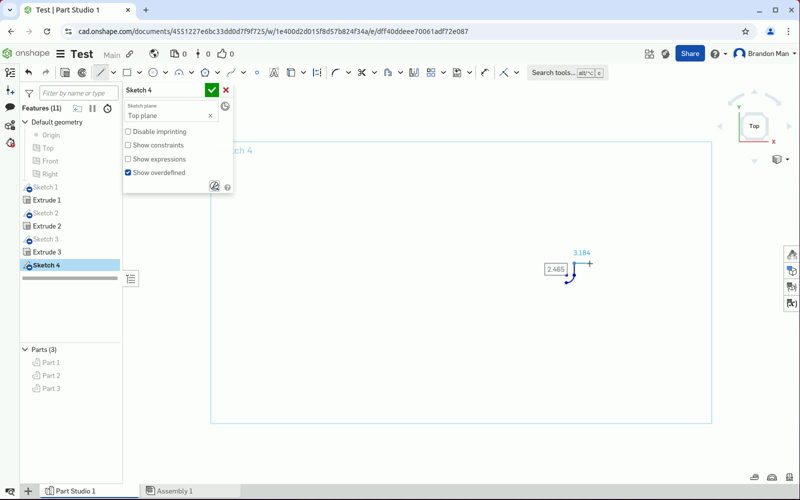
mouse_move(566, 263)
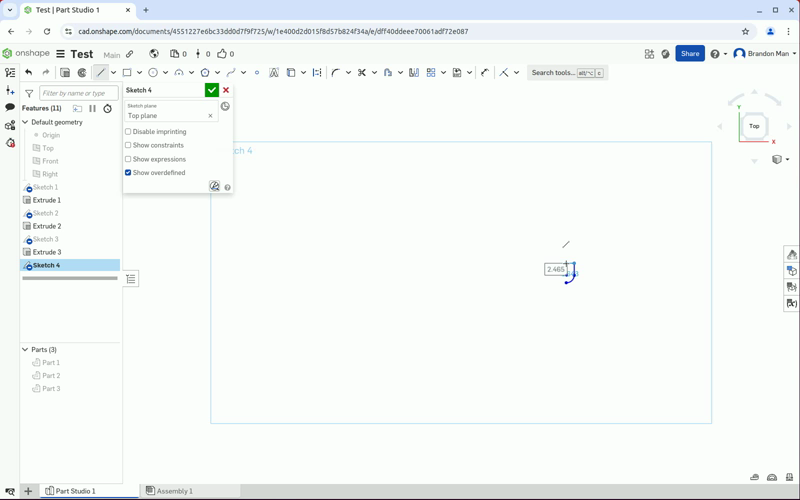
click(566, 263)
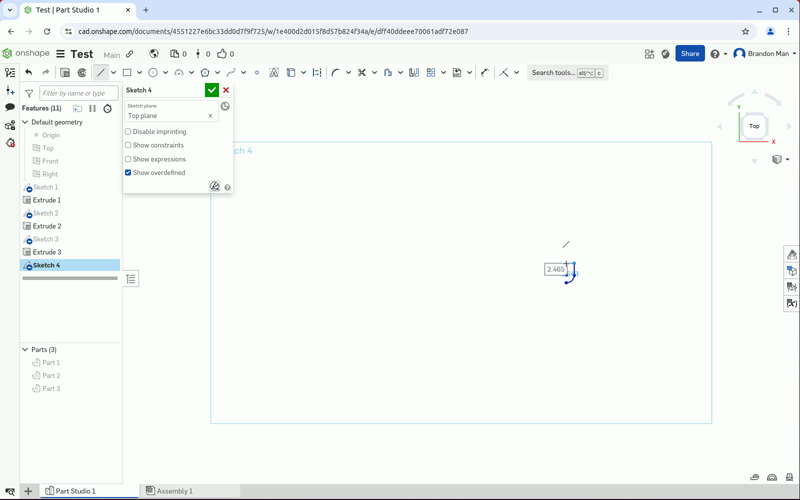
key_up(shift)
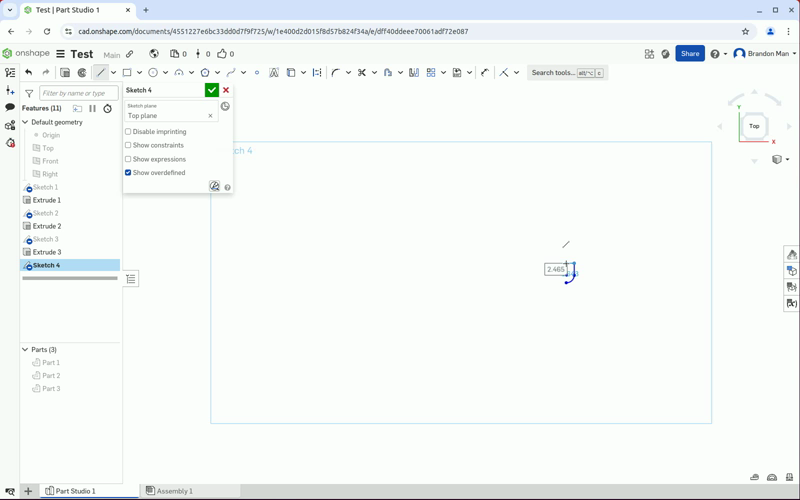
mouse_move(589, 263)
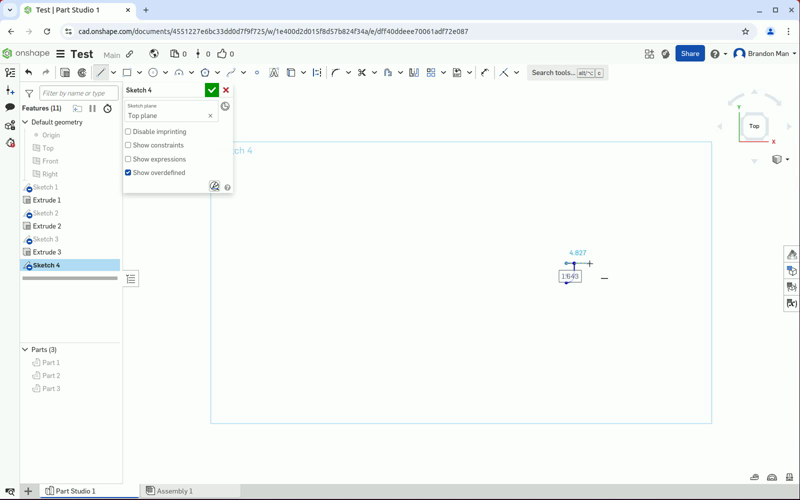
key_down(shift)
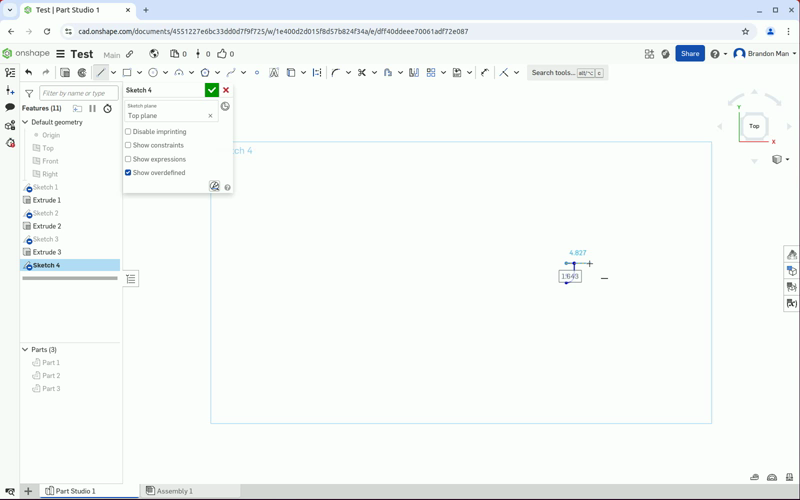
mouse_move(566, 282)
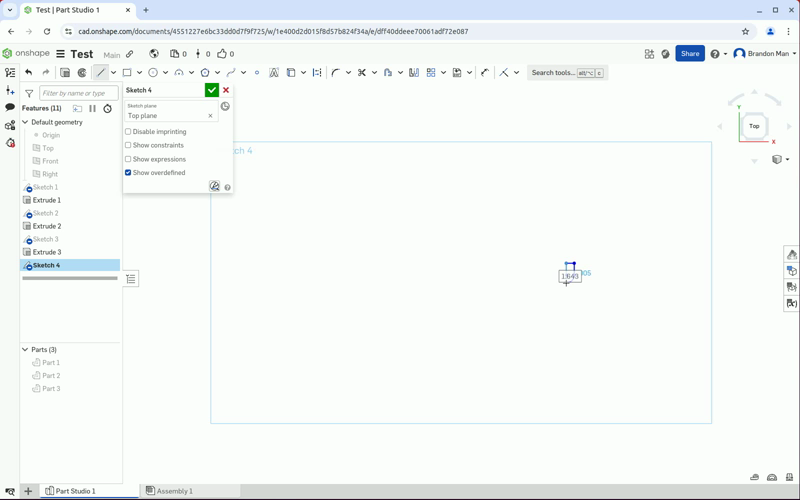
key_up(shift)
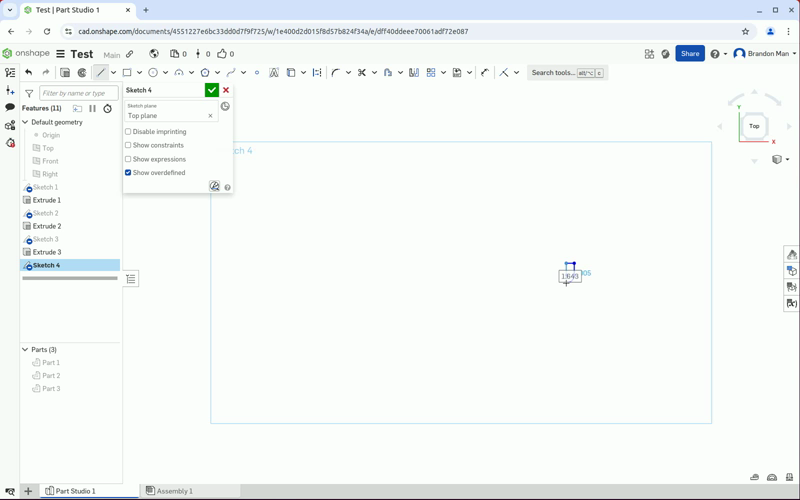
click(566, 282)
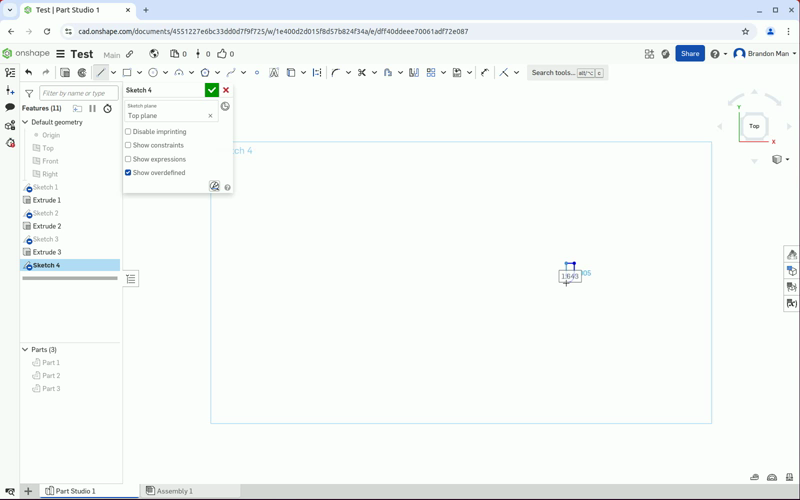
key(esc)
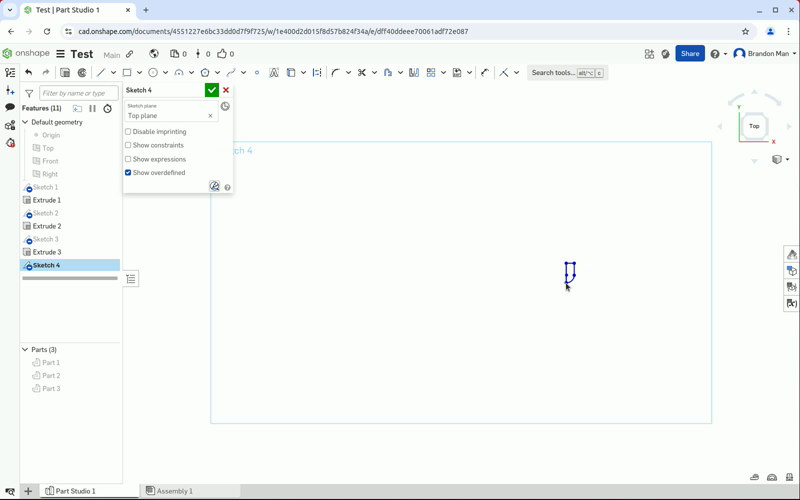
mouse_move(569, 268)
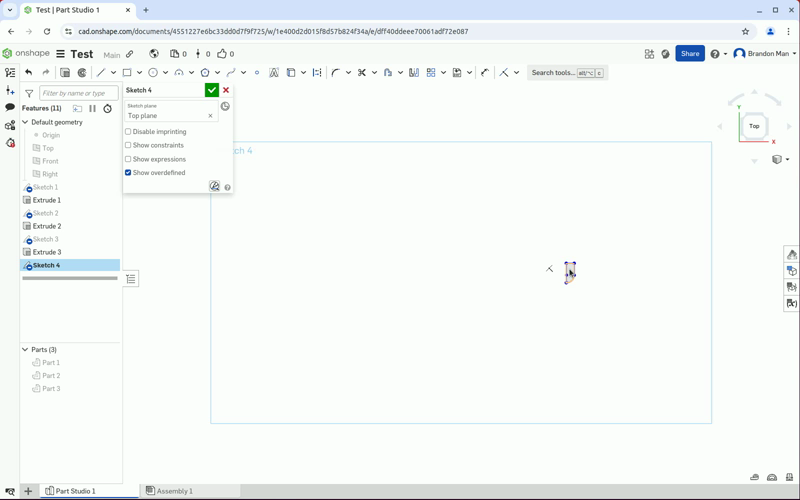
scroll(6)
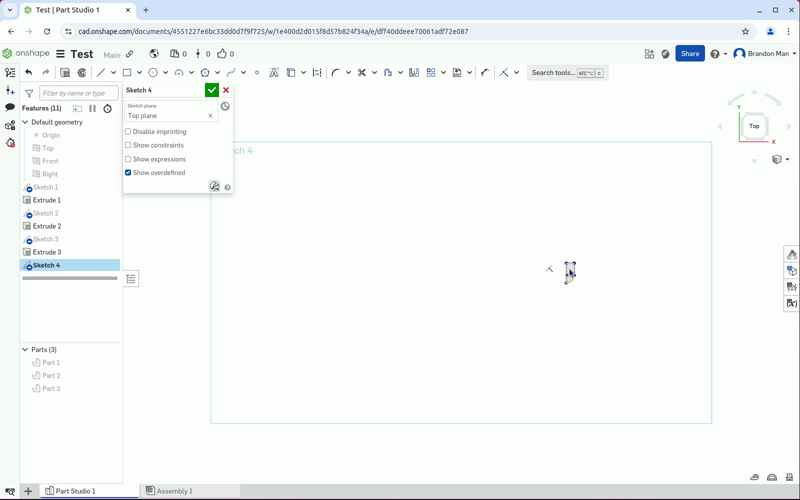
scroll(6)
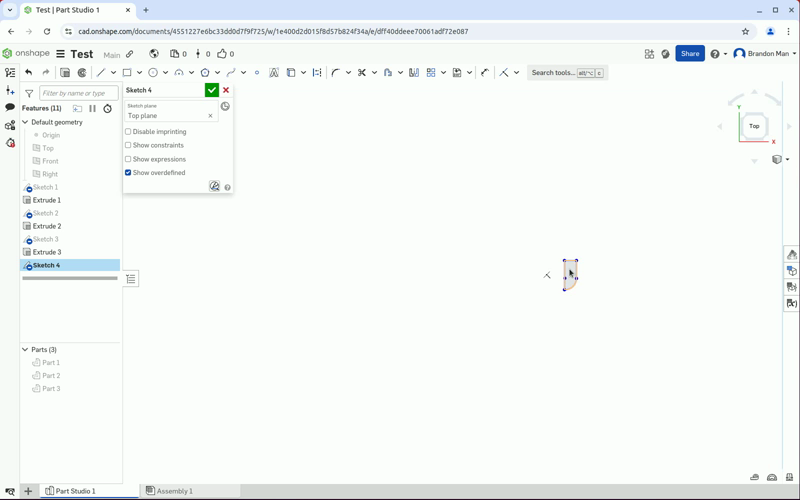
scroll(6)
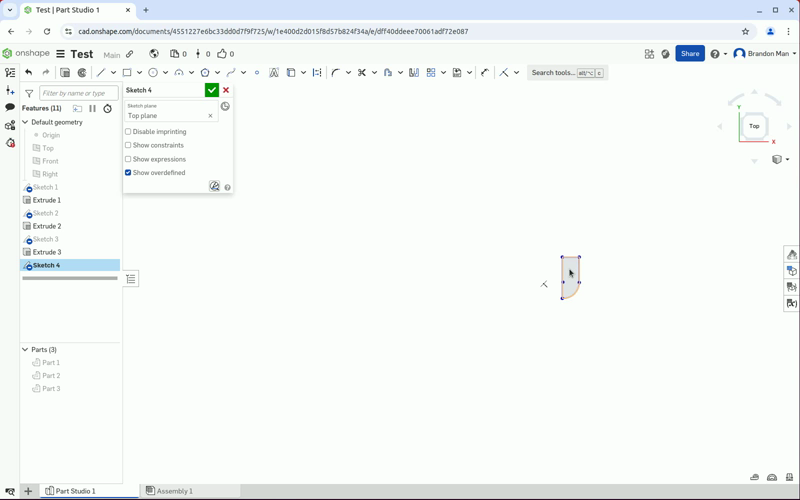
scroll(6)
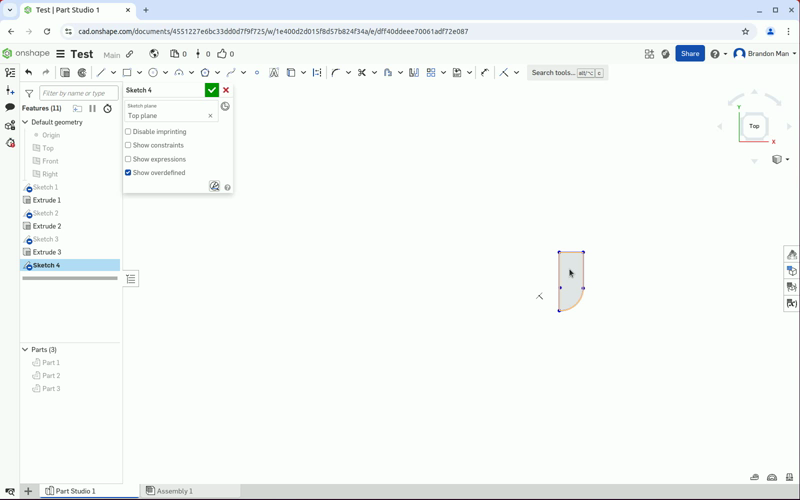
scroll(6)
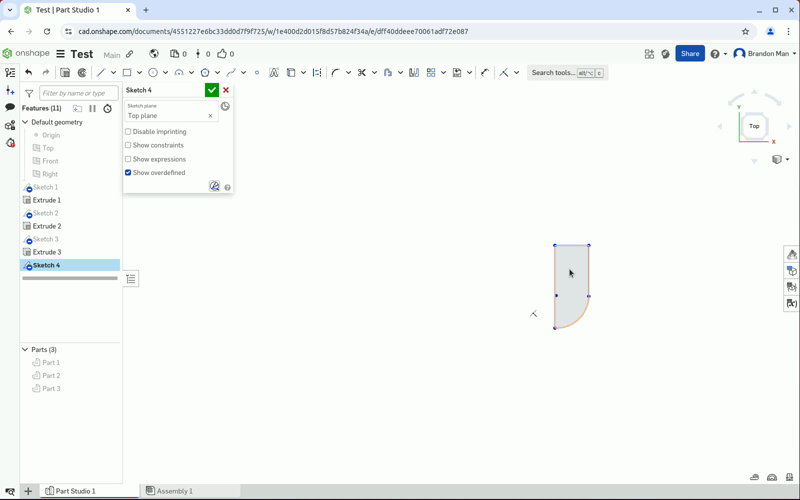
scroll(6)
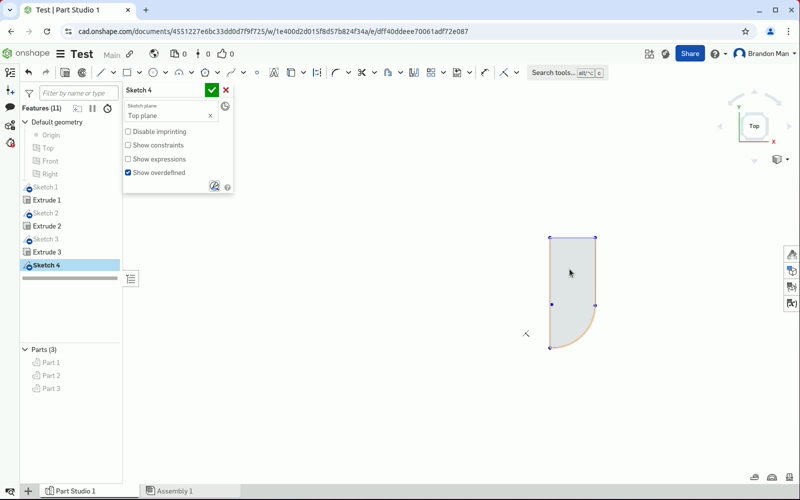
scroll(6)
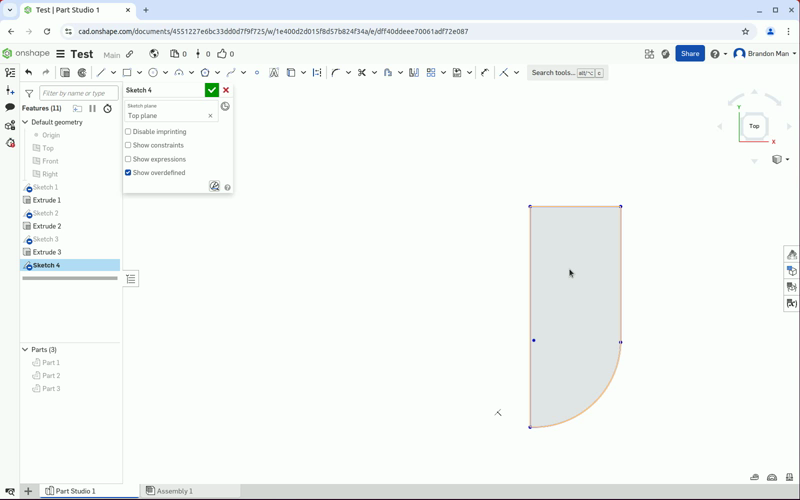
click(569, 268)
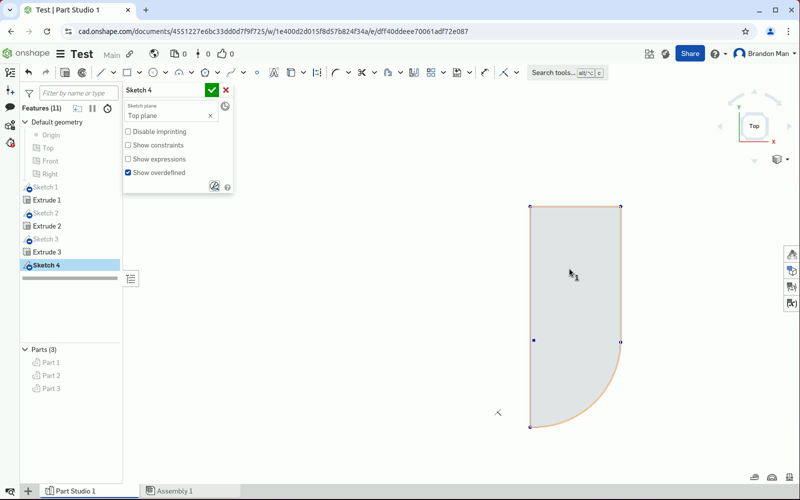
scroll(-6)
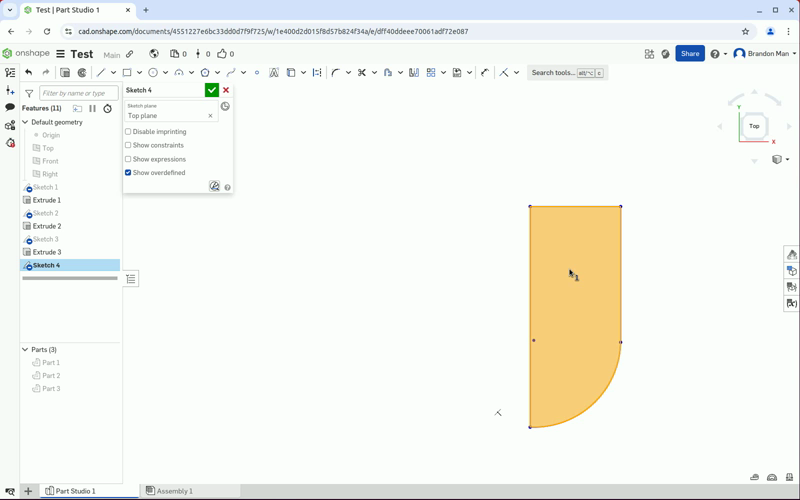
scroll(-6)
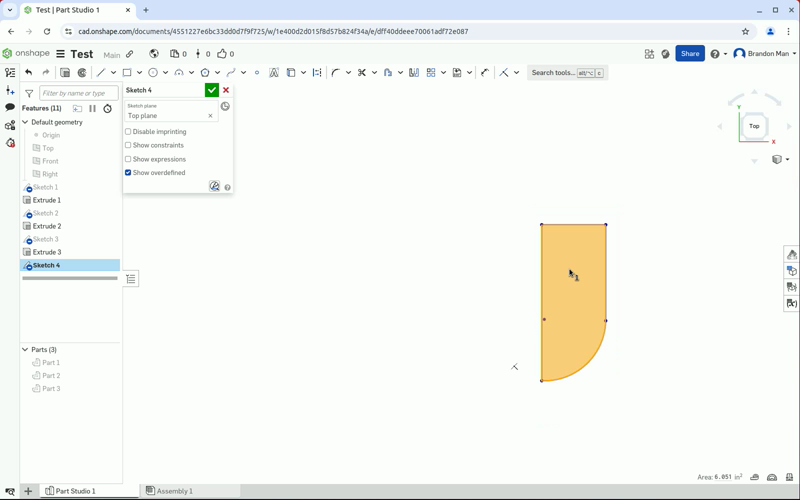
scroll(-6)
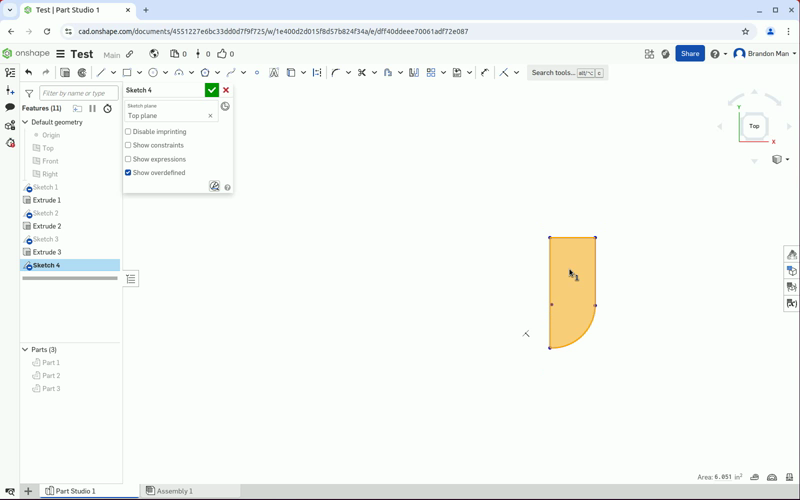
scroll(-6)
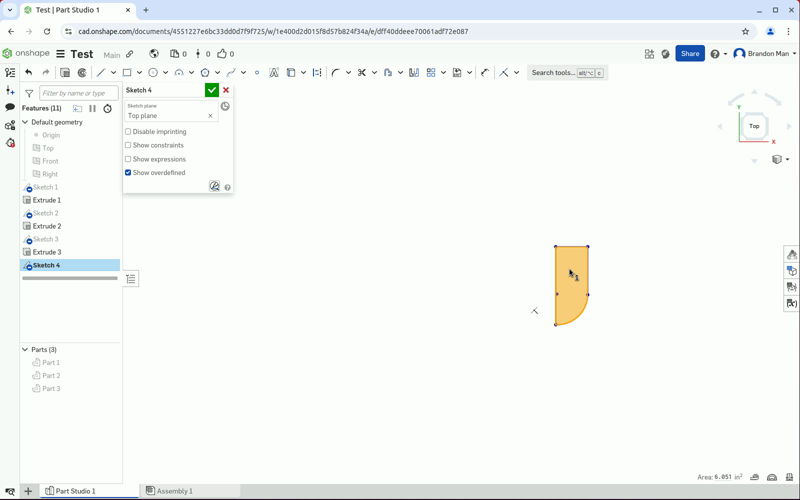
scroll(-6)
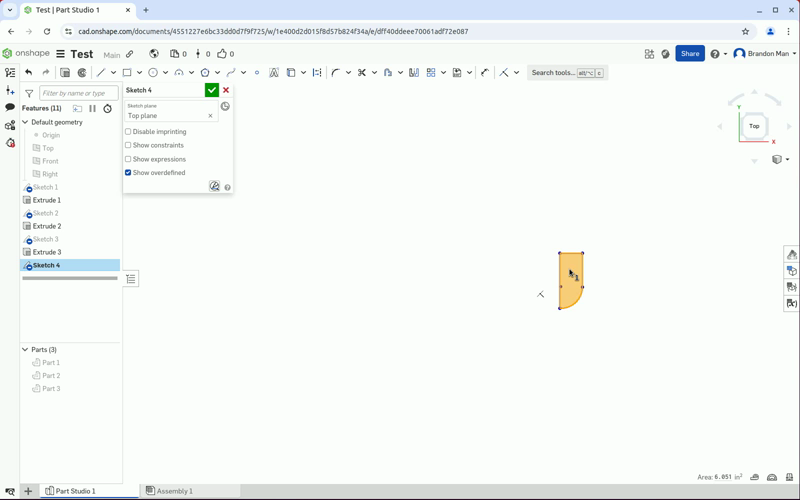
scroll(-6)
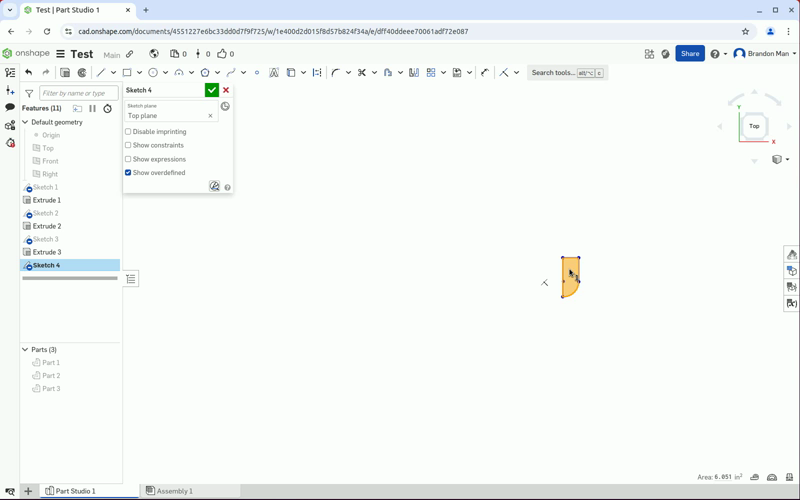
scroll(-6)
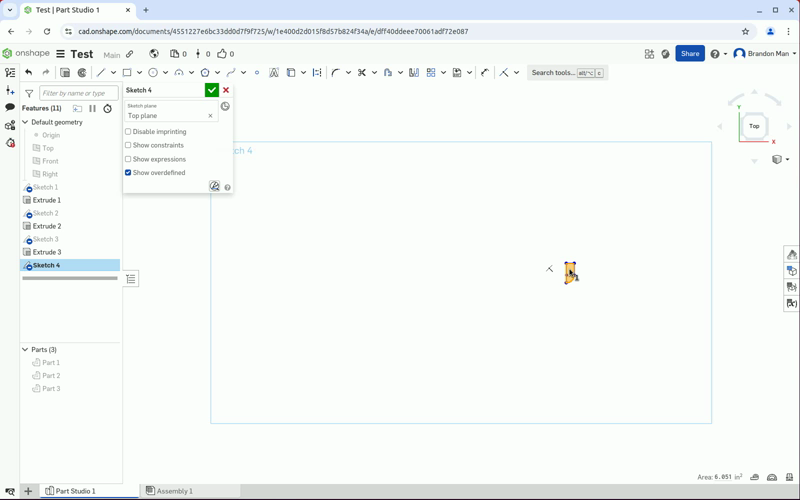
mouse_move(73, 352)
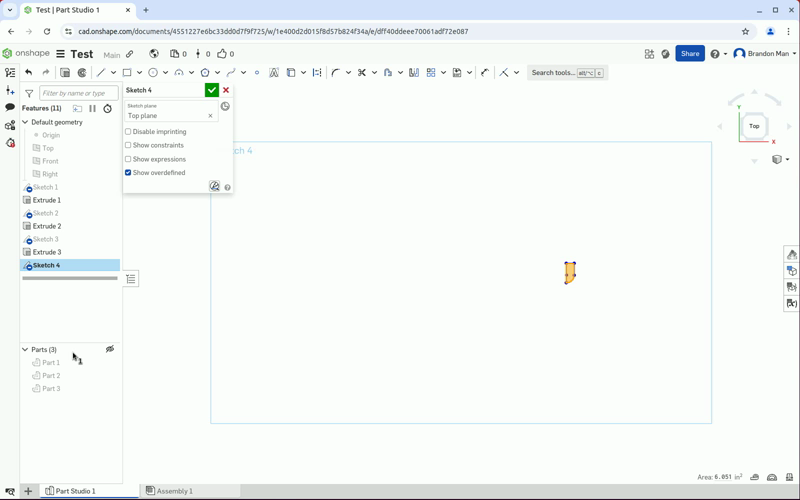
key(shift+y)
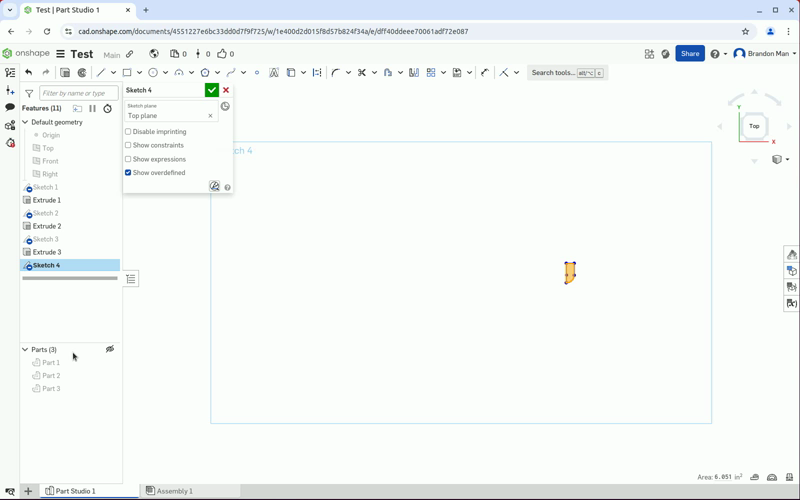
key(shift+e)
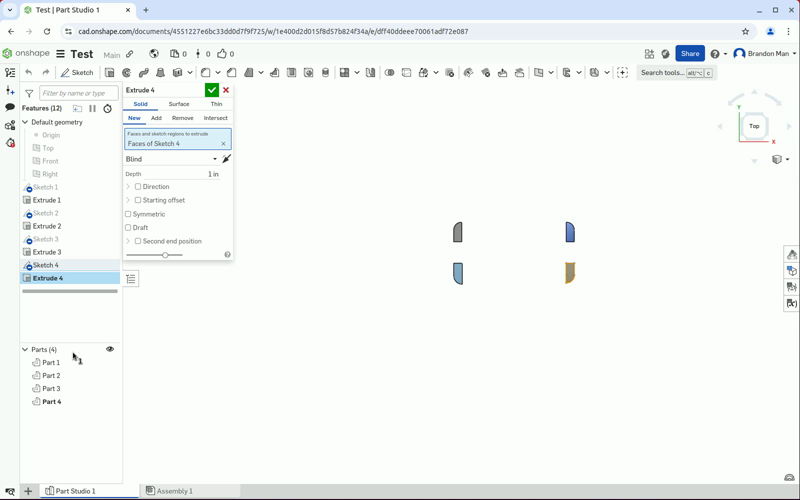
mouse_move(143, 106)
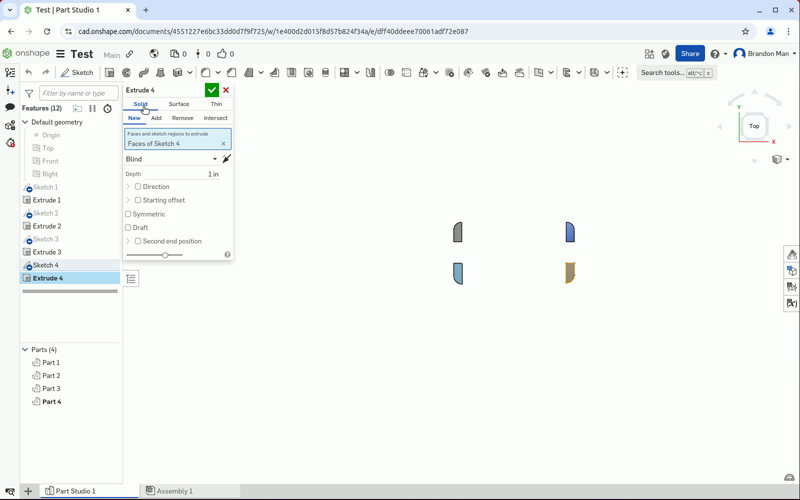
click(143, 106)
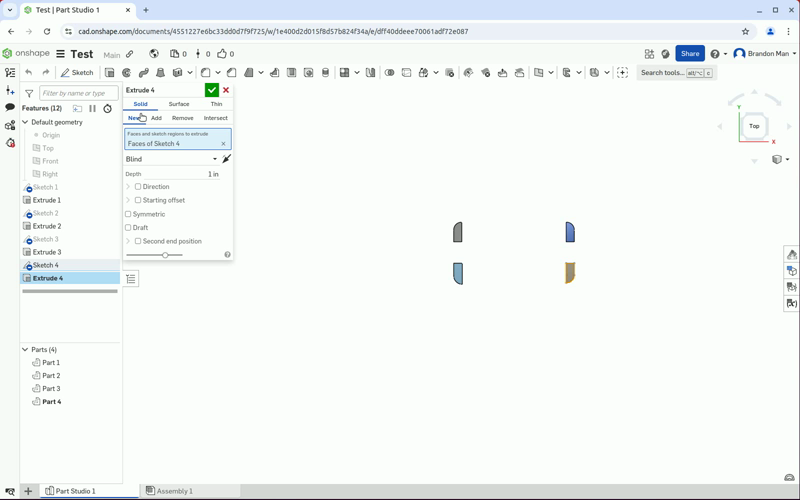
mouse_move(137, 120)
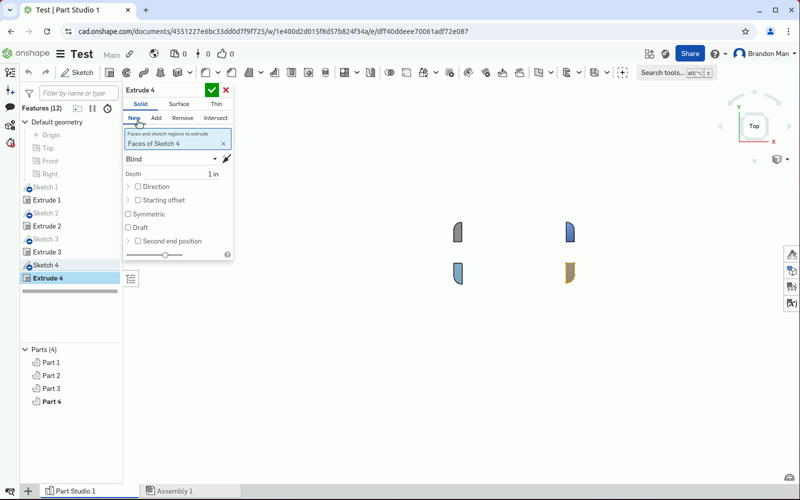
click(137, 120)
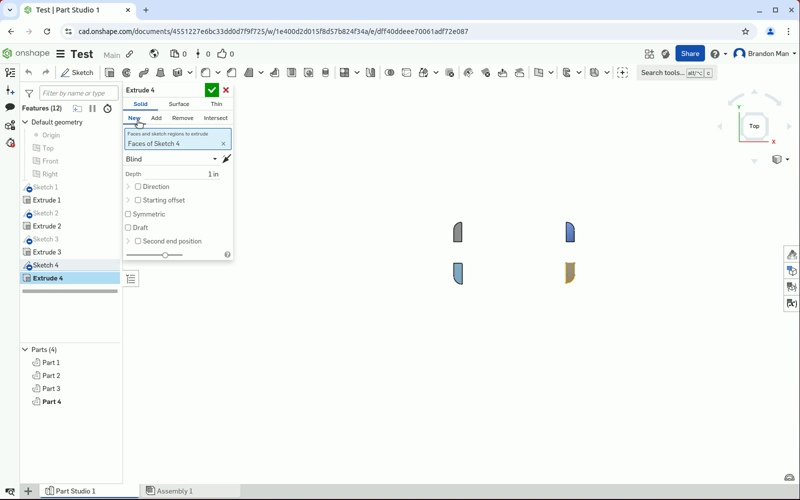
key(tab, 4)
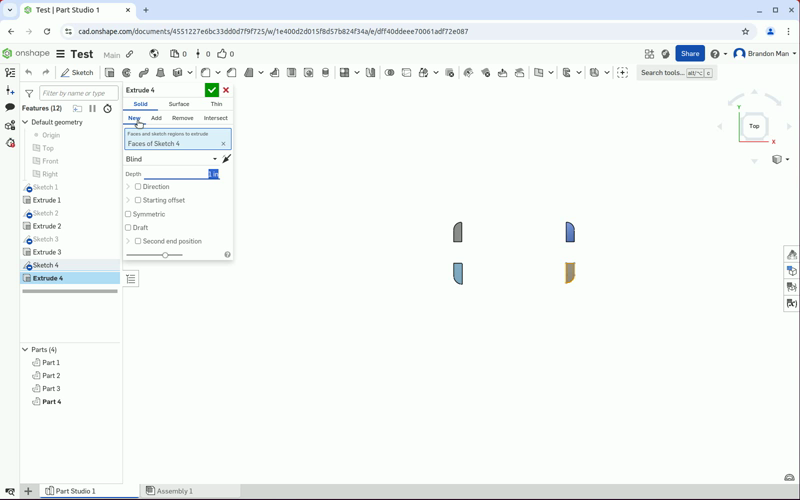
text(3.129)
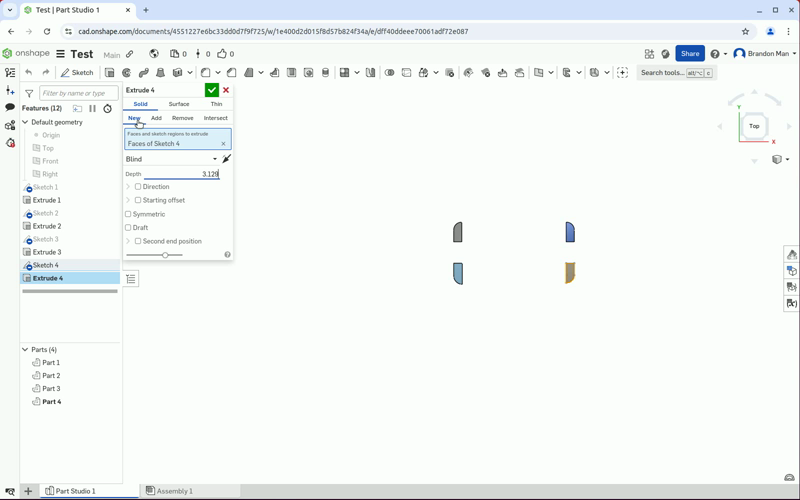
key(enter)
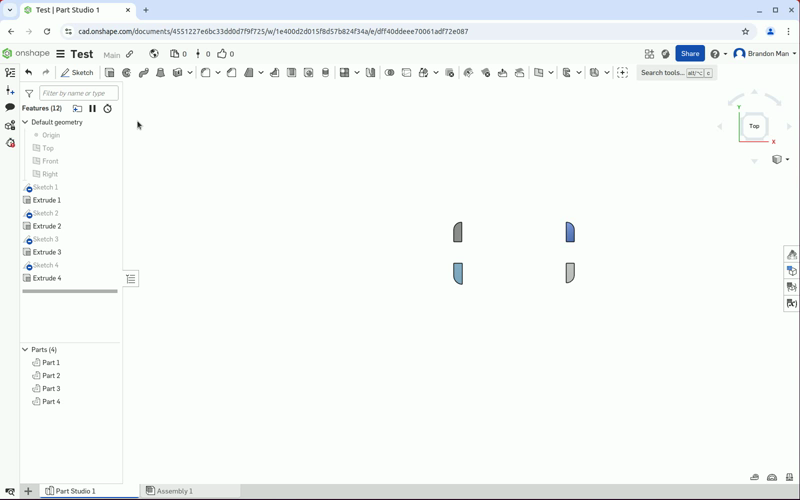
key(shift+h)
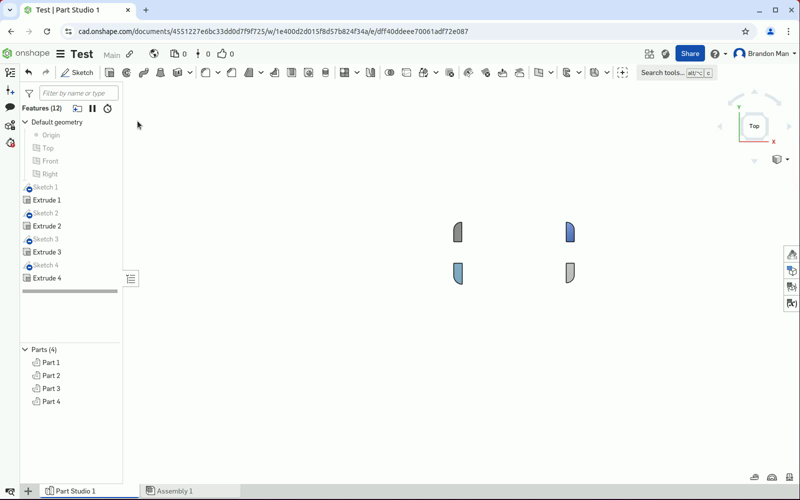
key(shift+h)
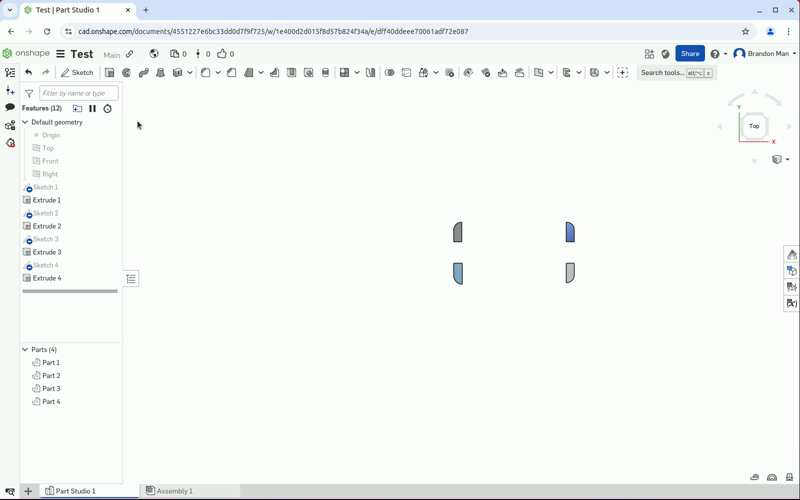
mouse_move(73, 189)
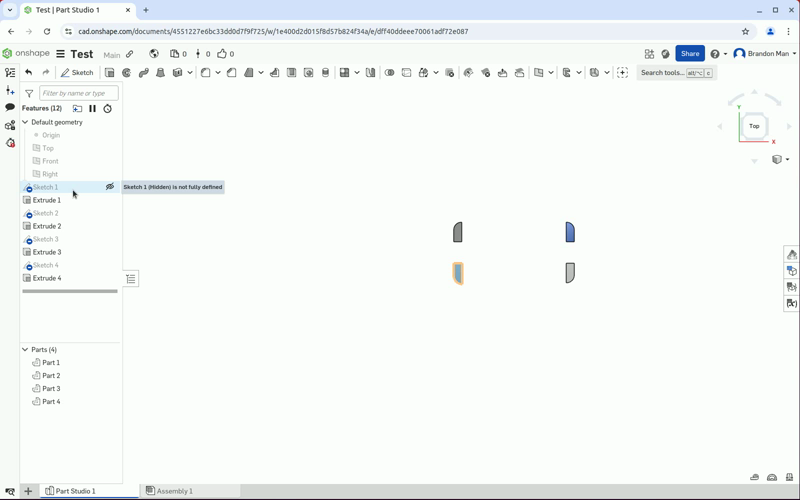
click(73, 189)
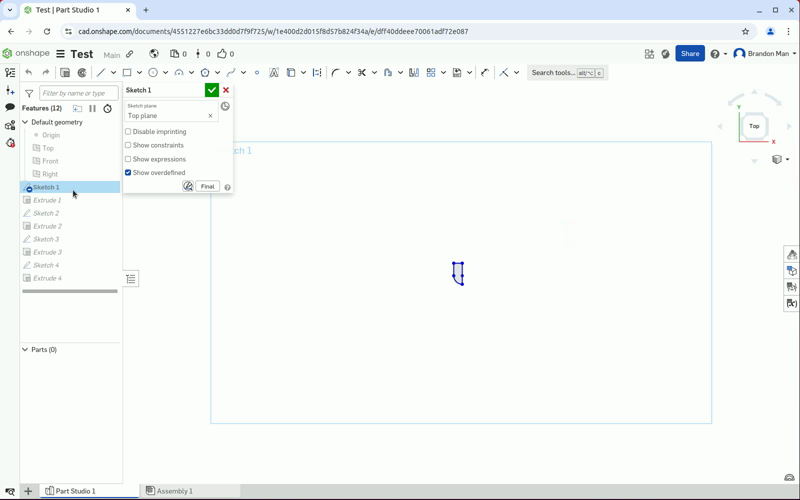
mouse_move(229, 92)
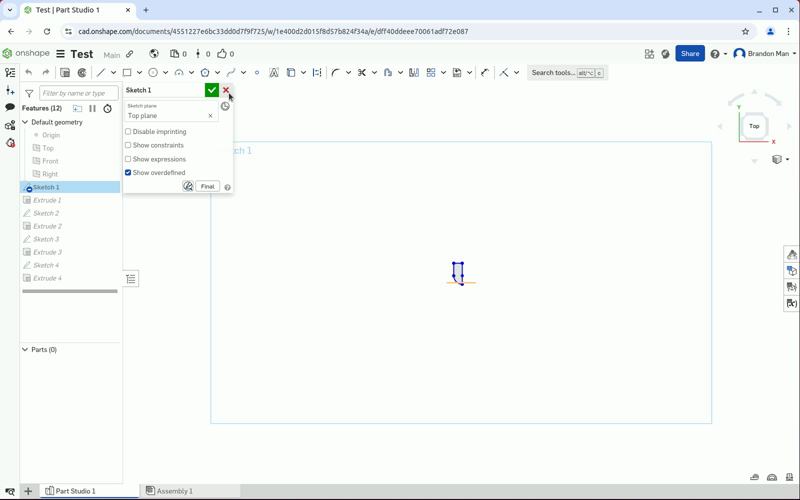
click(229, 92)
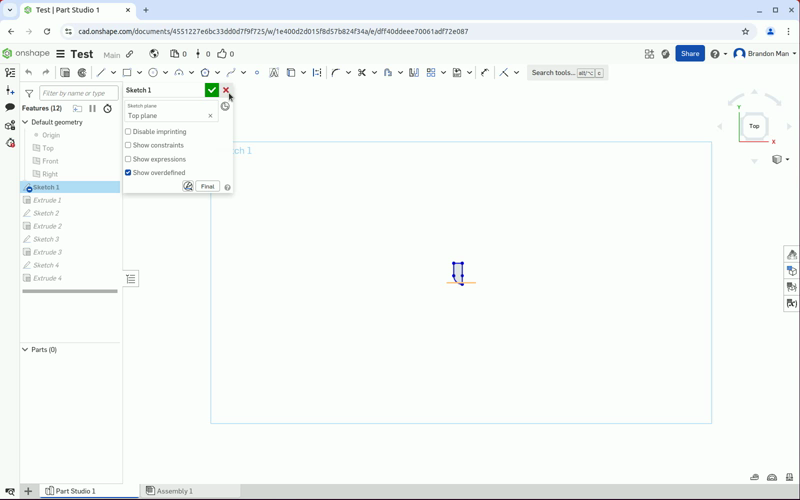
key(shift+s)
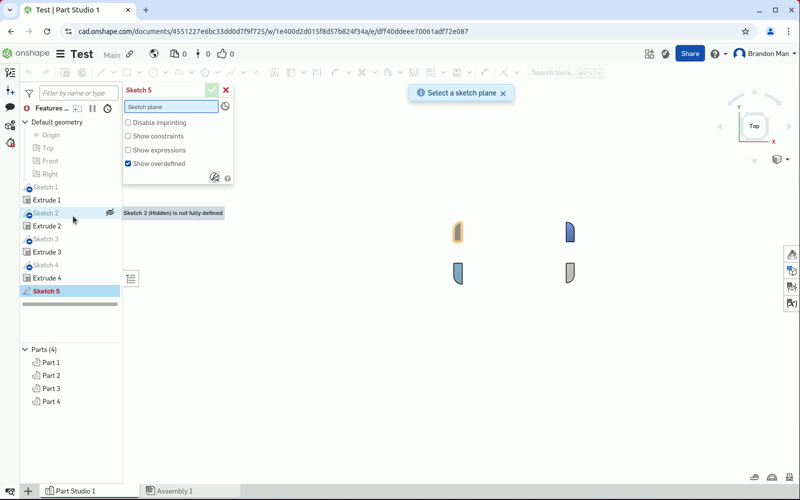
scroll(3)
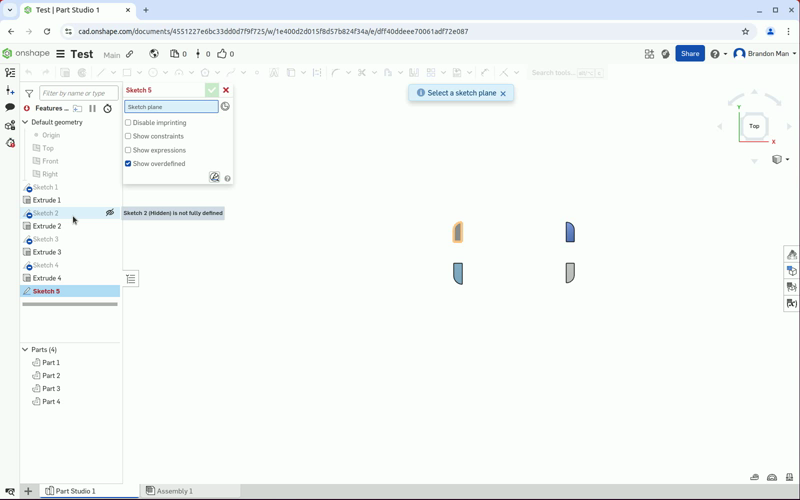
mouse_move(73, 150)
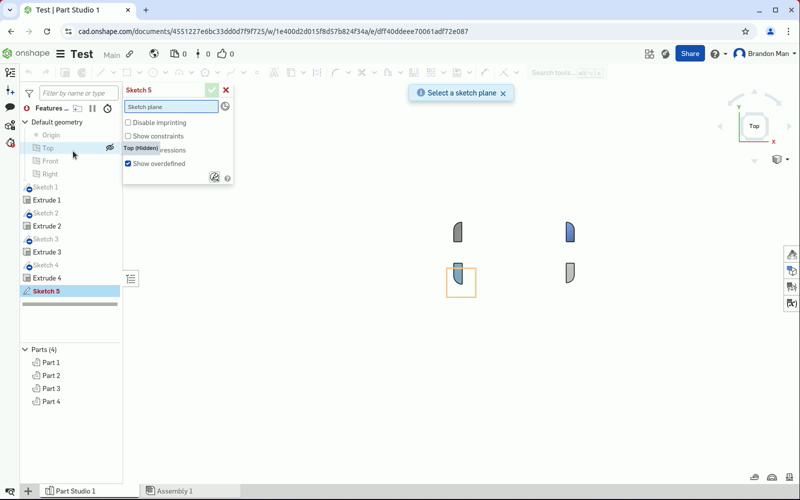
click(73, 150)
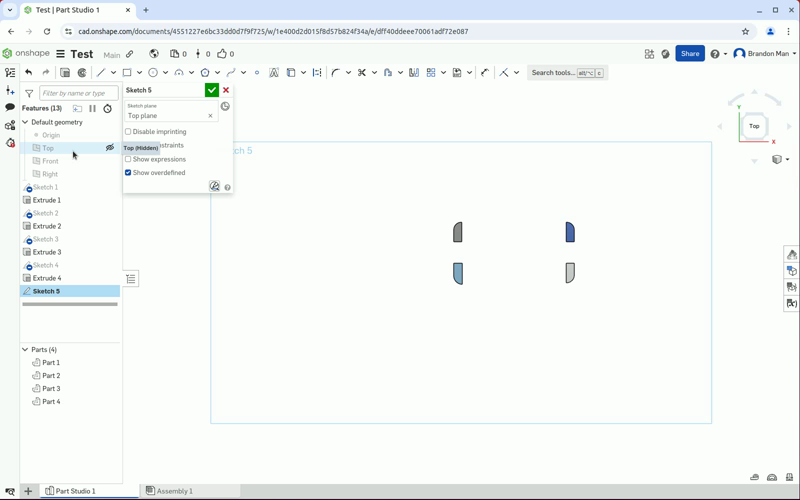
mouse_move(73, 352)
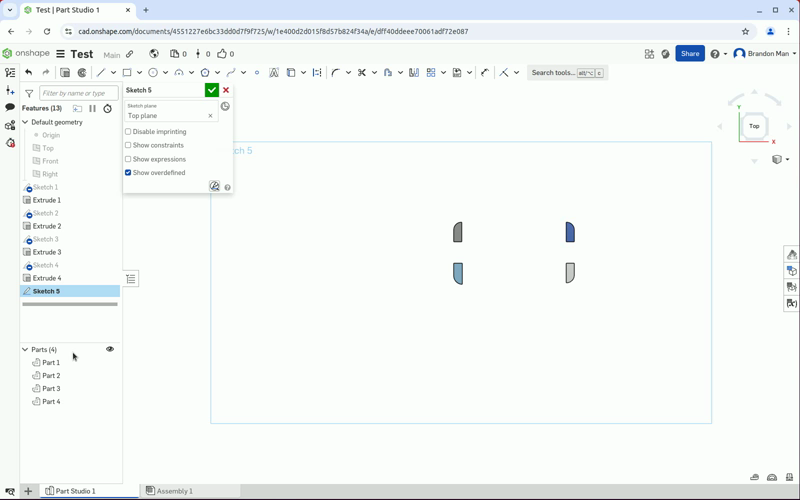
key(y)
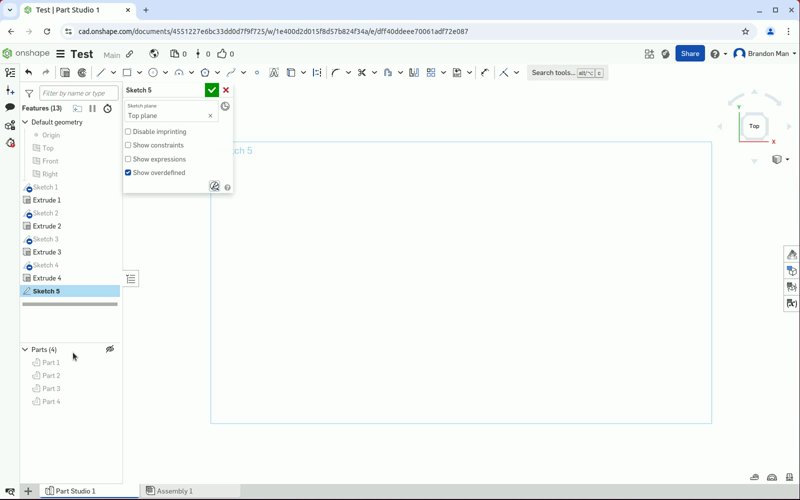
key(l)
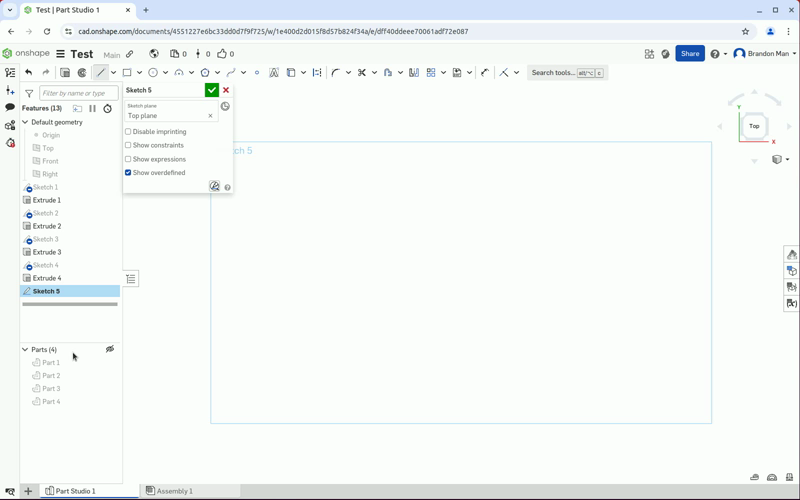
key_down(shift)
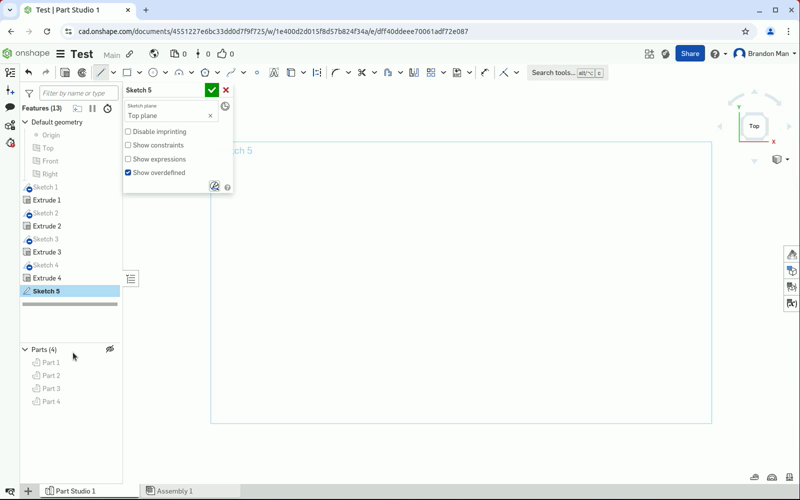
mouse_move(460, 282)
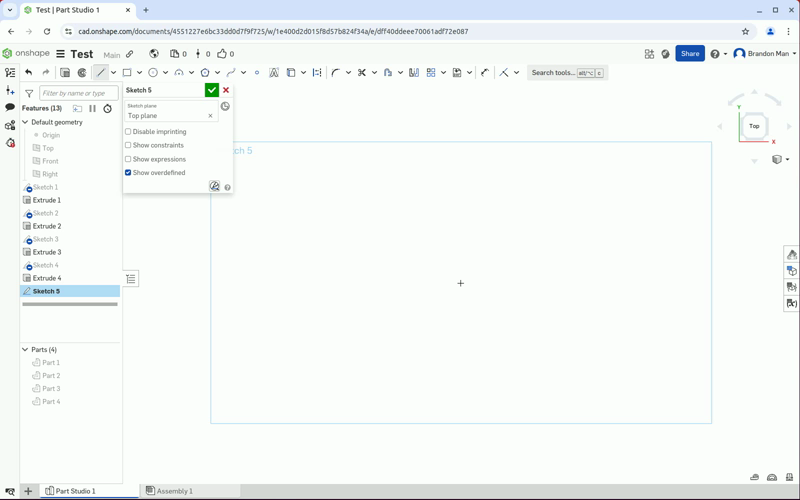
click(460, 282)
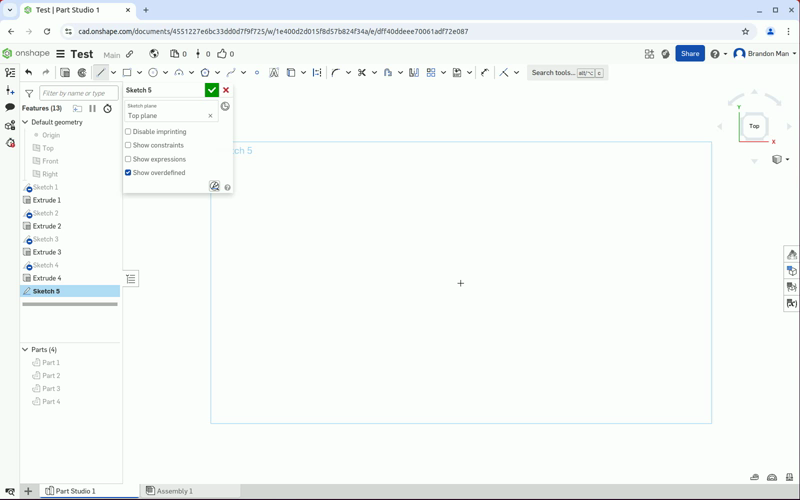
key_up(shift)
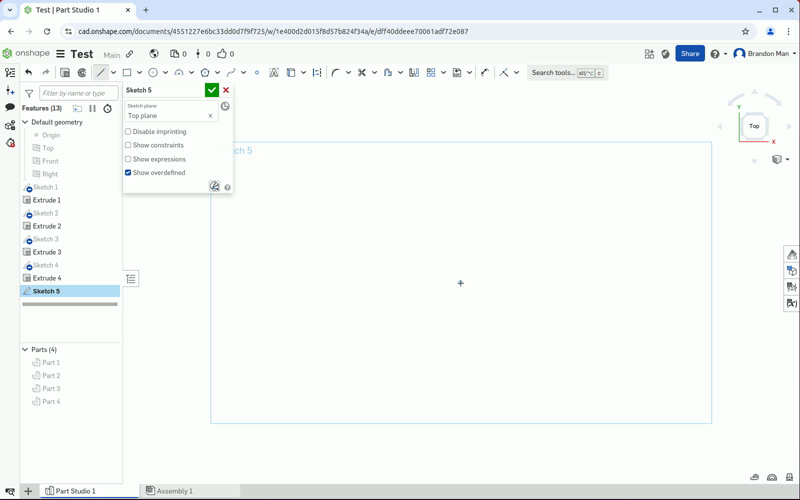
key_down(shift)
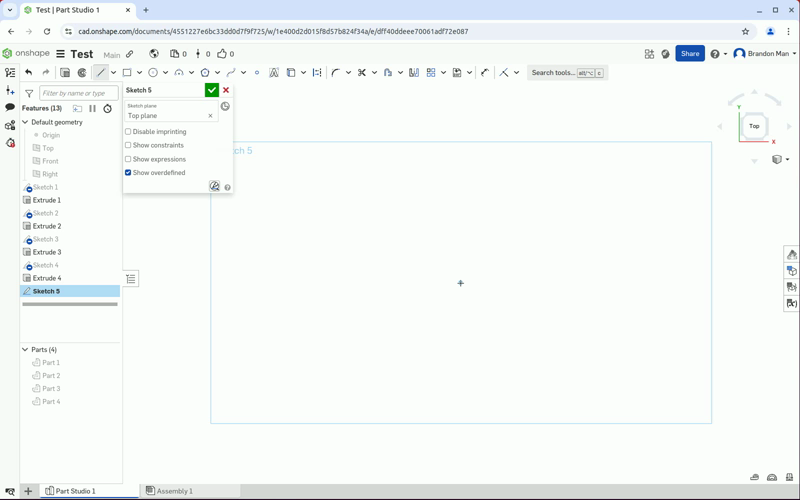
mouse_move(566, 282)
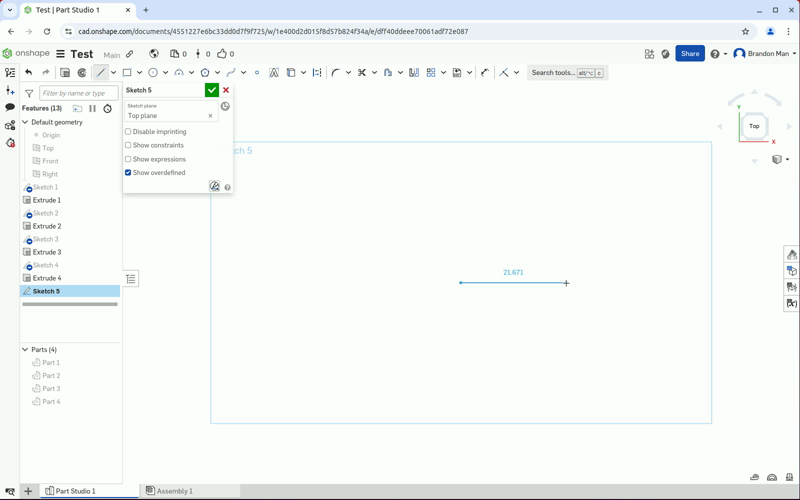
click(566, 282)
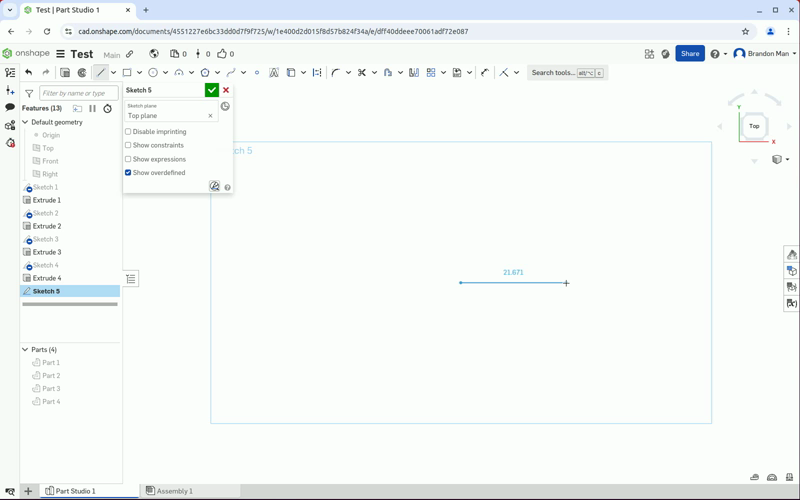
key_up(shift)
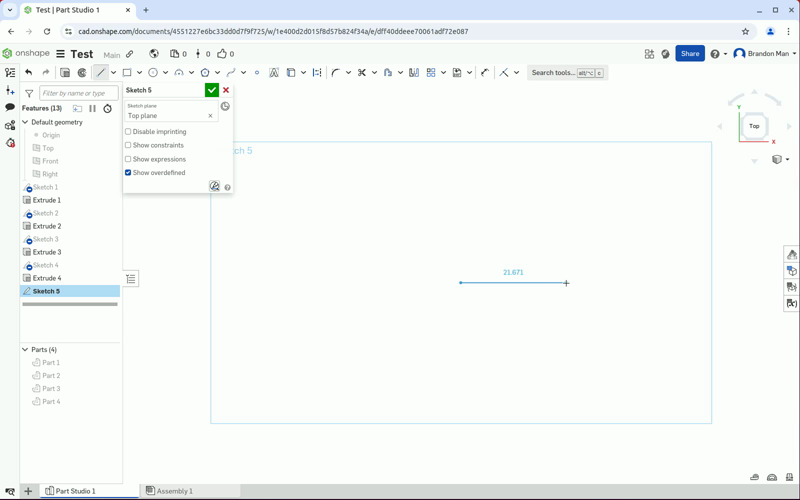
key_down(shift)
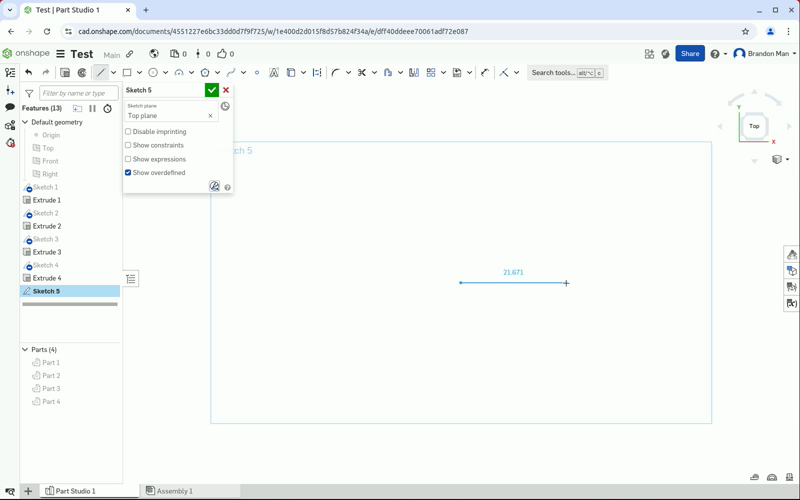
mouse_move(589, 282)
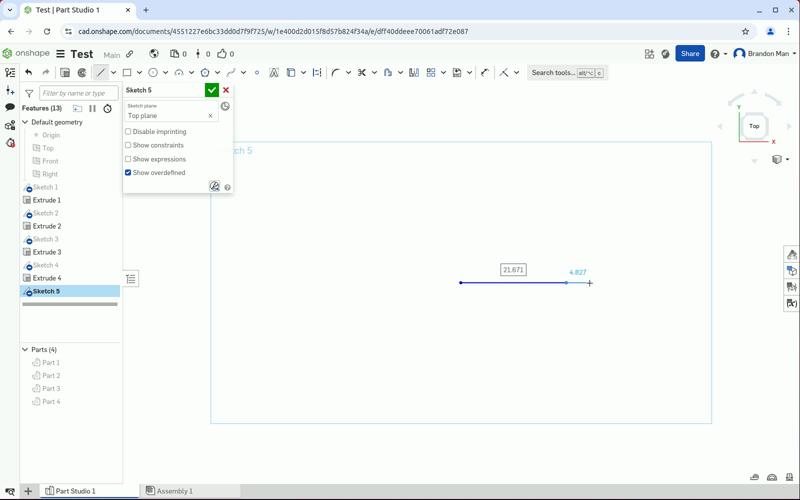
mouse_move(566, 264)
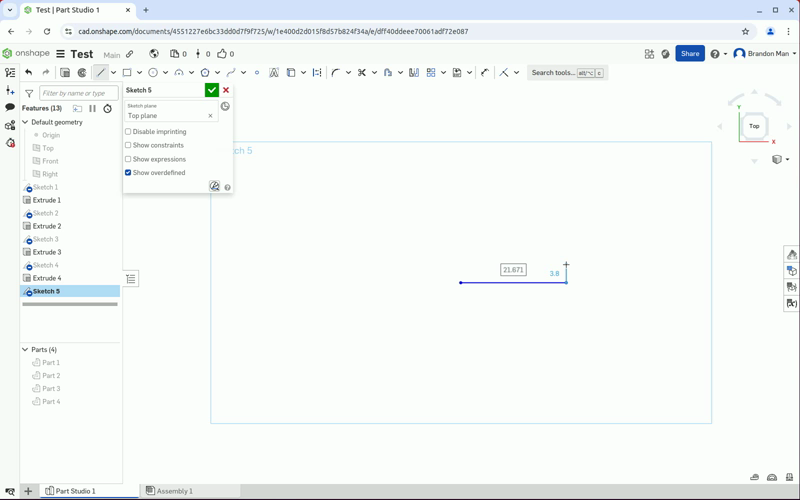
click(566, 264)
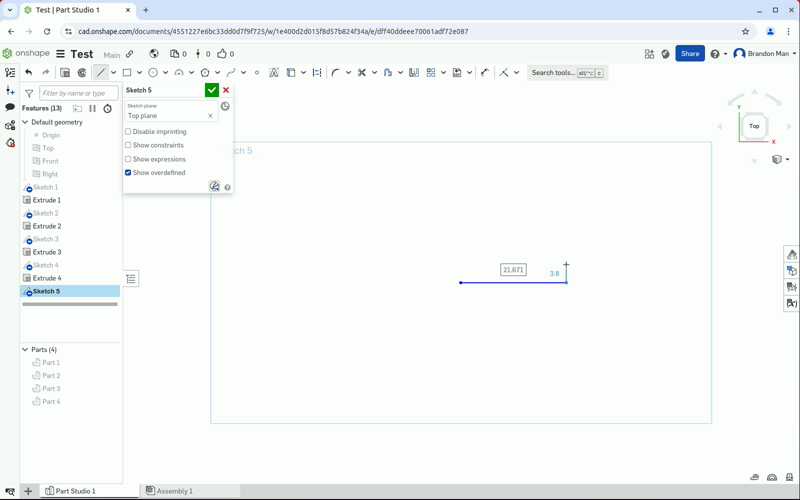
key_up(shift)
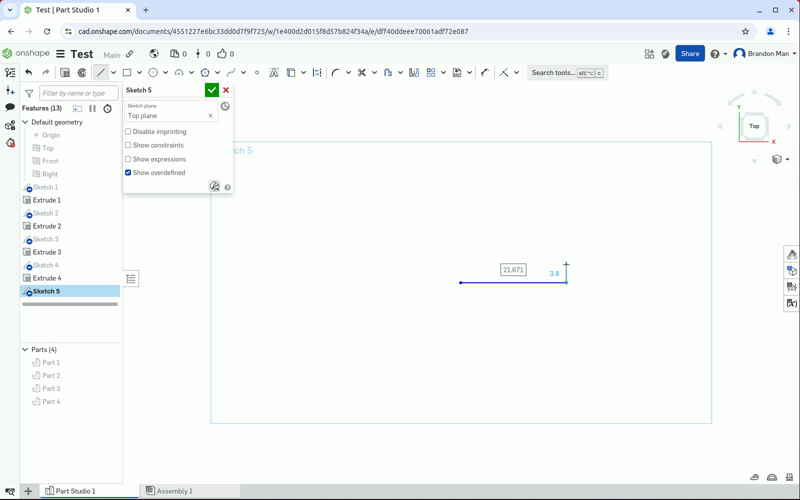
key_down(shift)
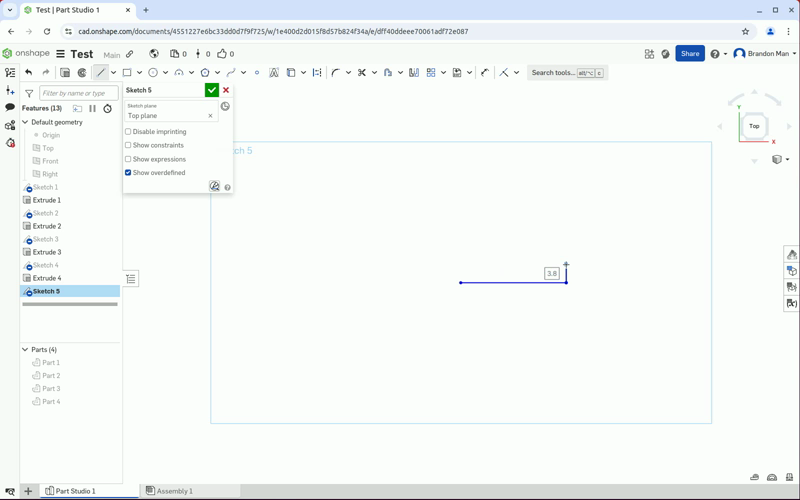
mouse_move(589, 264)
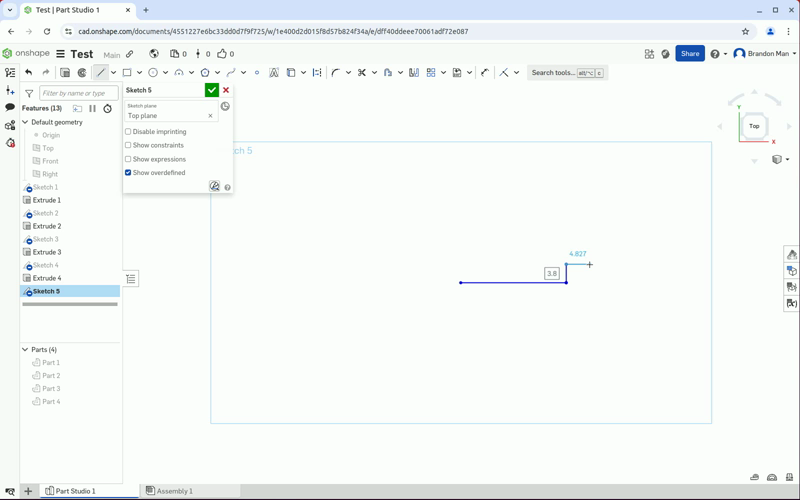
mouse_move(550, 264)
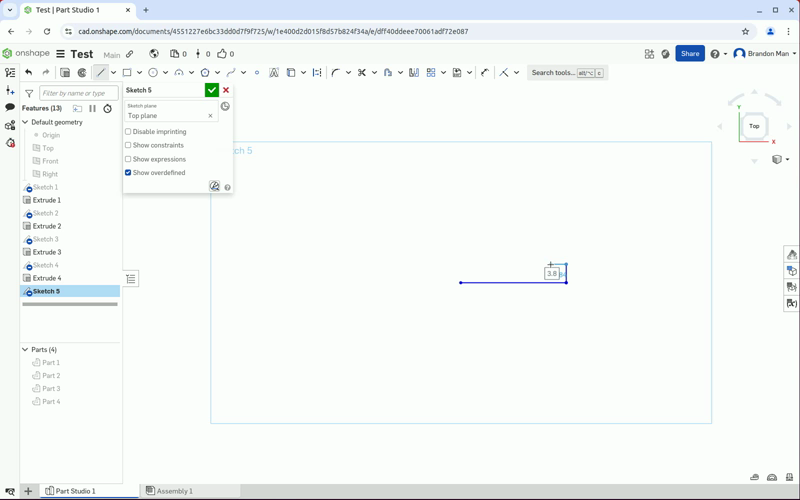
click(550, 264)
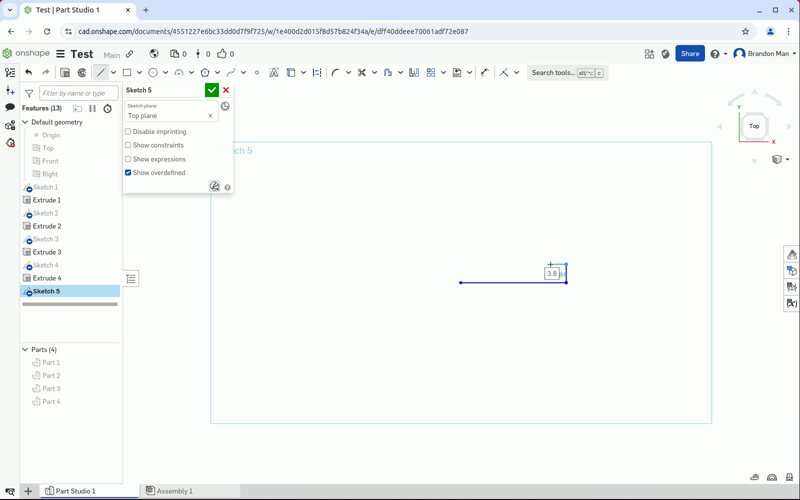
key_up(shift)
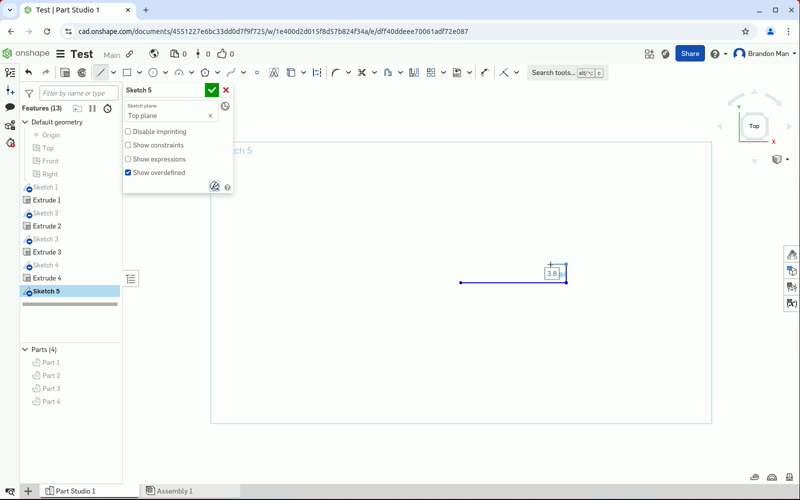
key_down(shift)
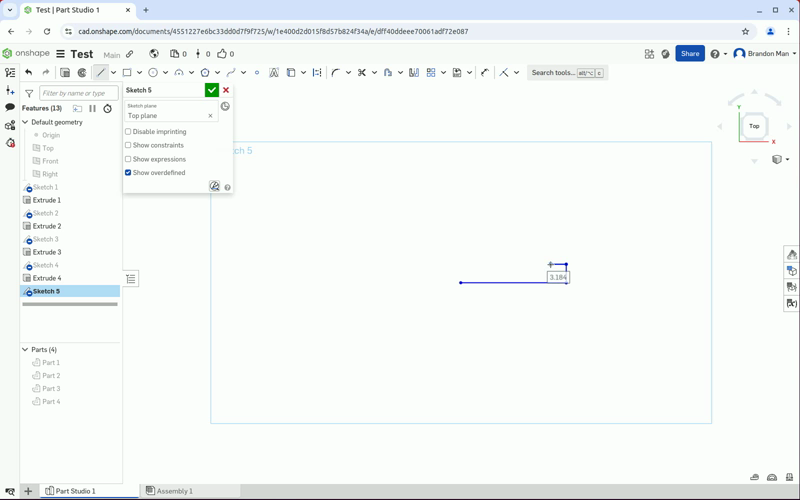
mouse_move(580, 264)
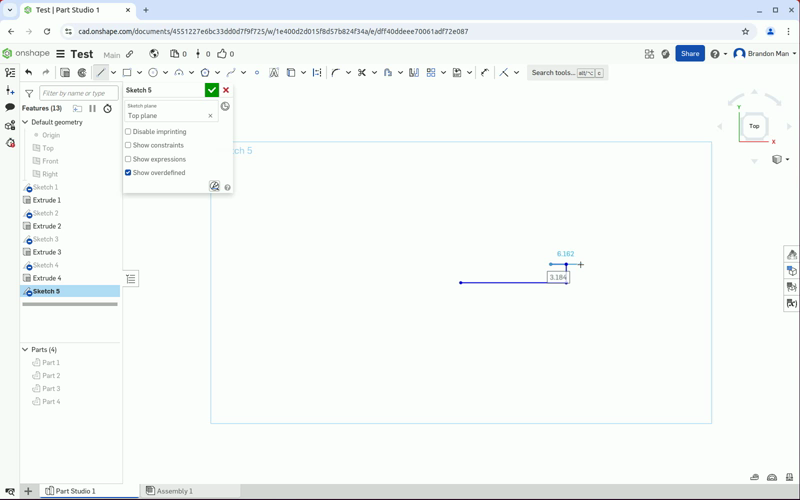
mouse_move(550, 241)
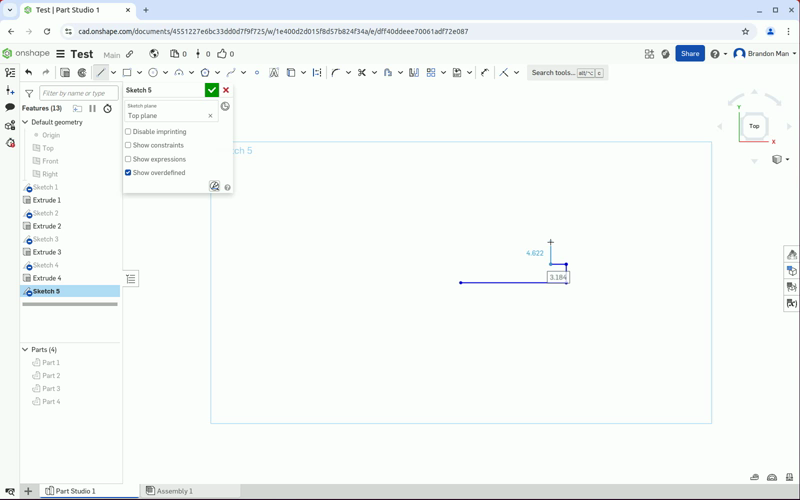
click(550, 241)
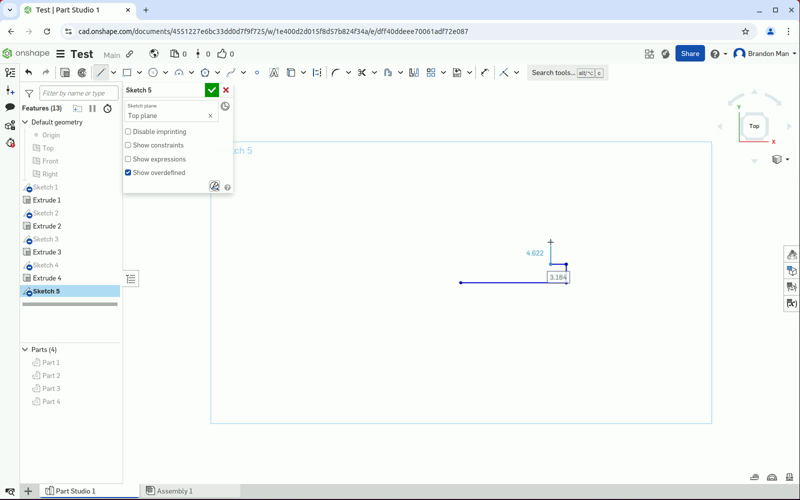
key_up(shift)
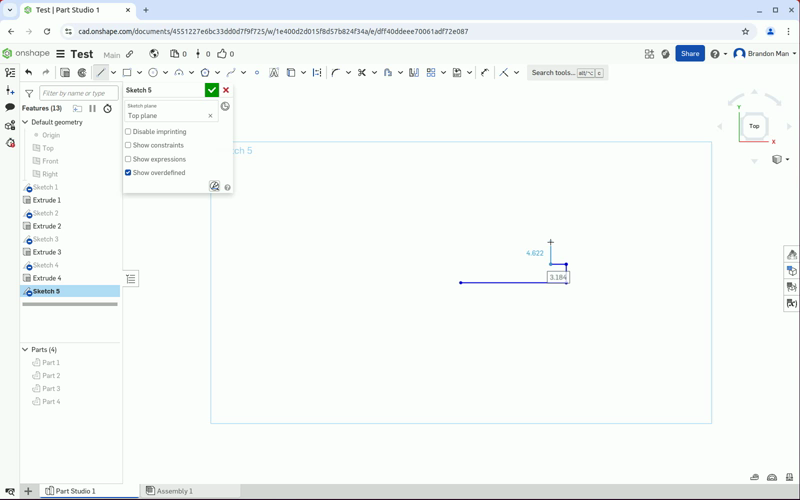
key_down(shift)
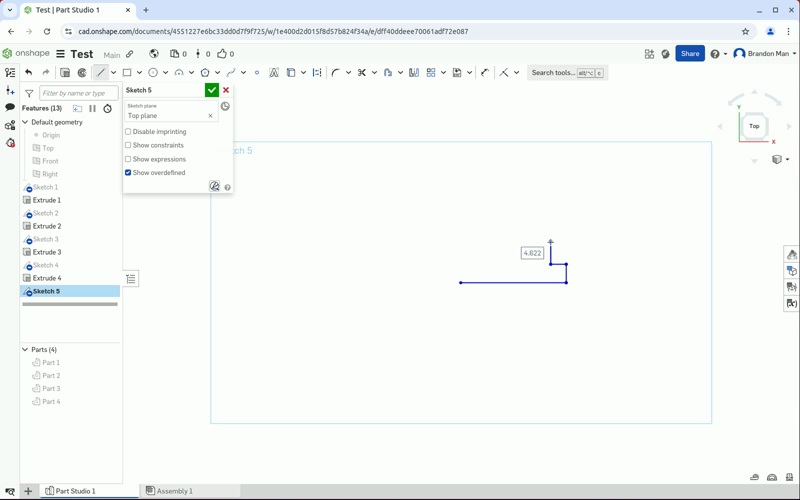
mouse_move(580, 241)
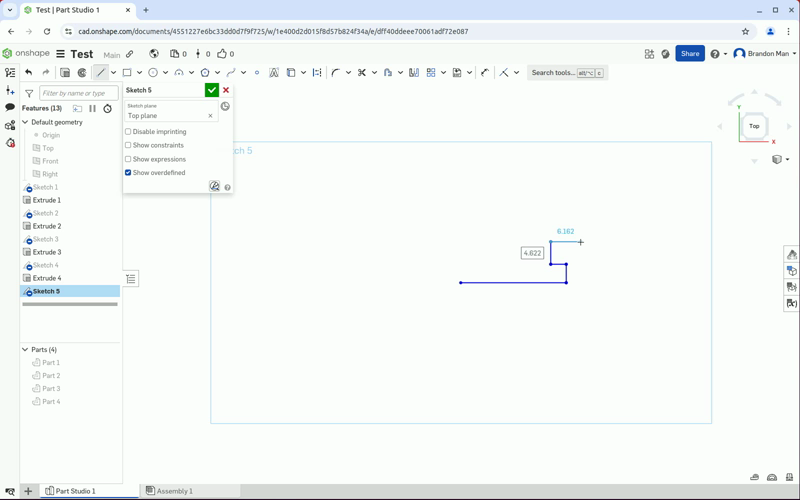
mouse_move(566, 241)
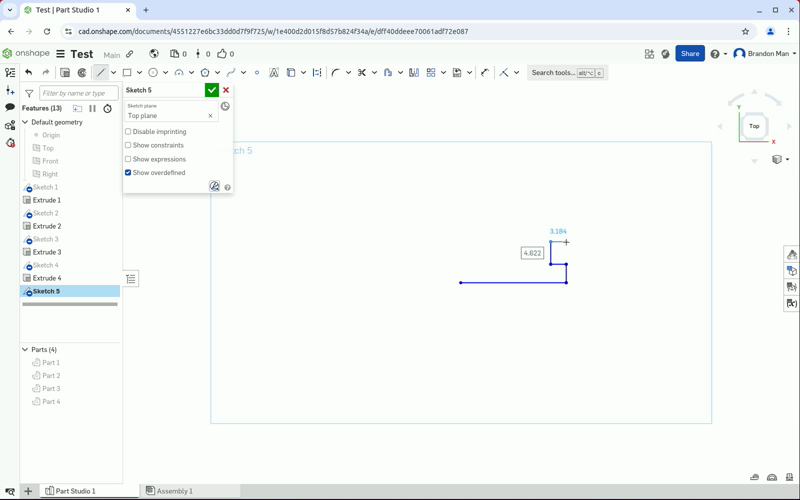
click(566, 241)
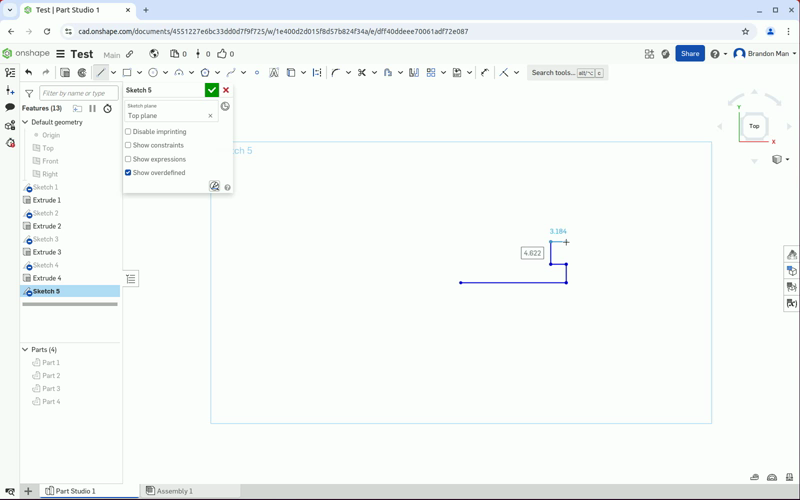
key_up(shift)
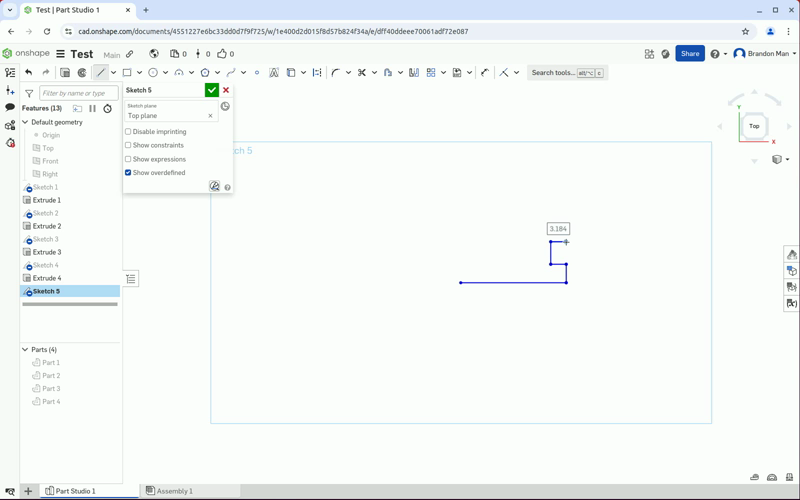
key_down(shift)
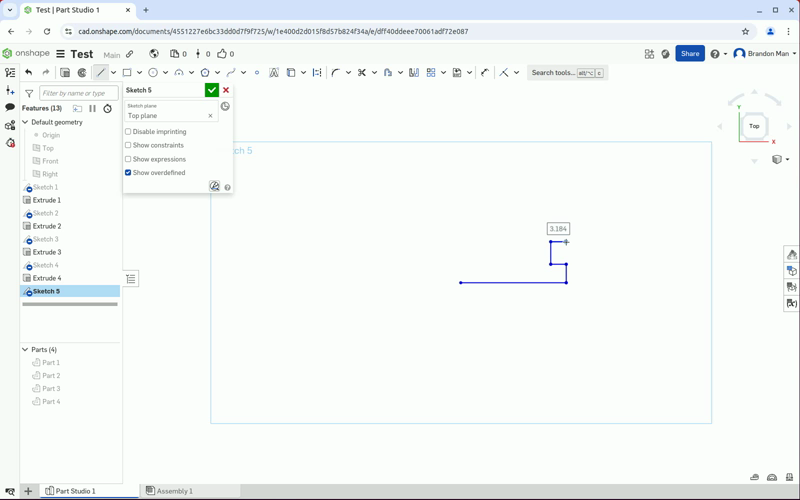
mouse_move(589, 241)
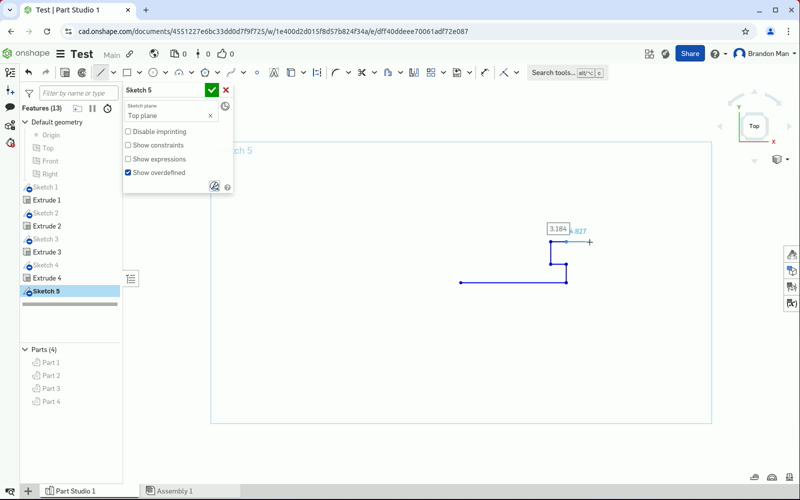
mouse_move(566, 222)
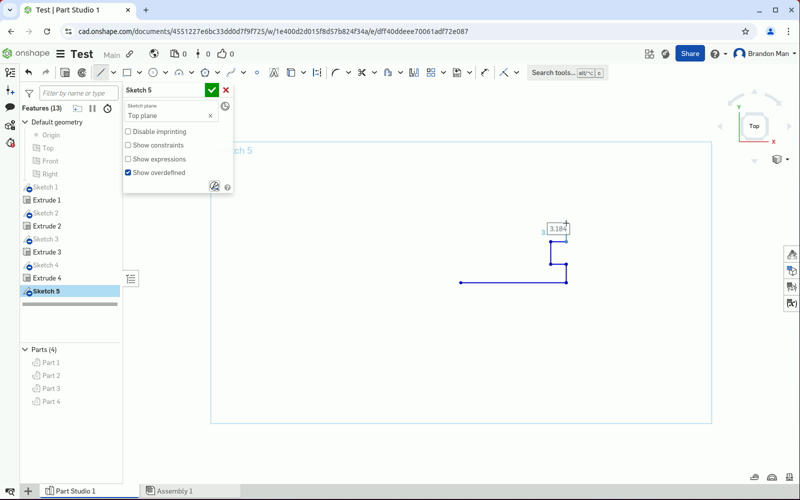
click(566, 222)
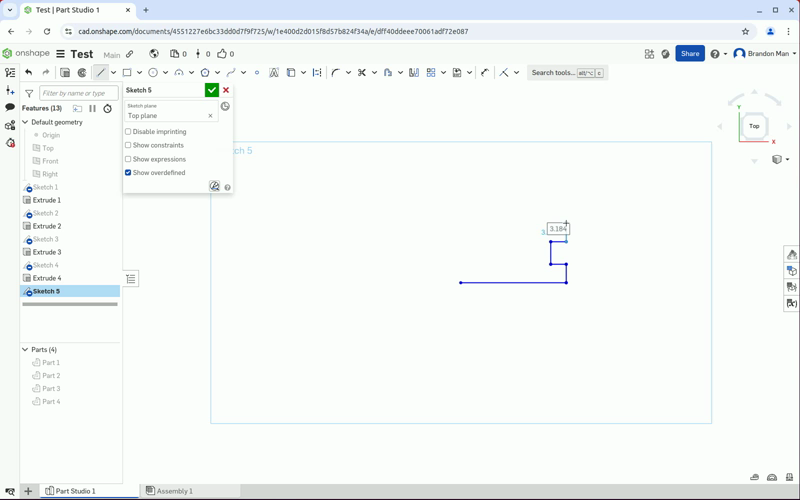
key_up(shift)
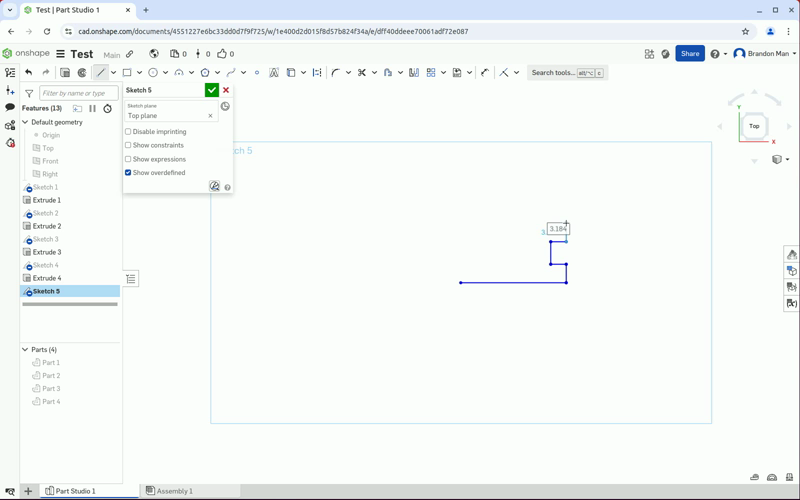
key_down(shift)
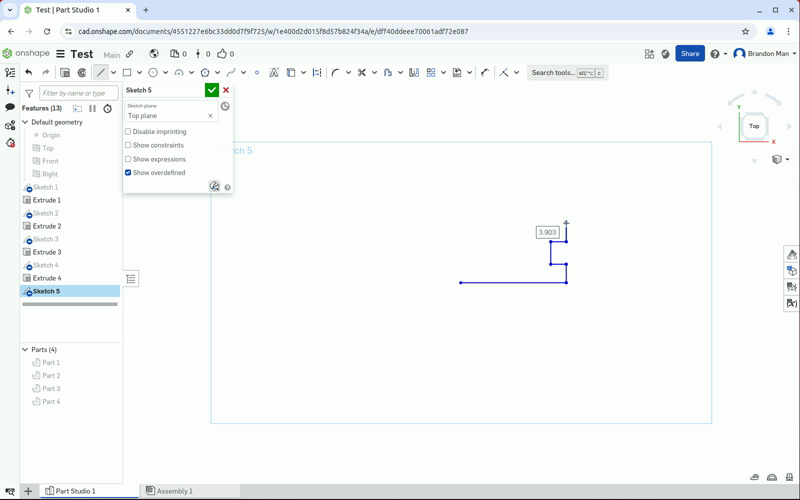
mouse_move(460, 222)
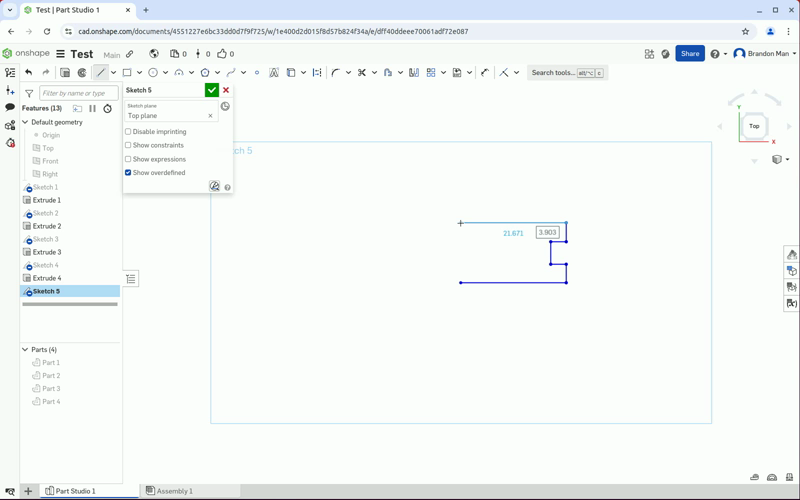
click(460, 222)
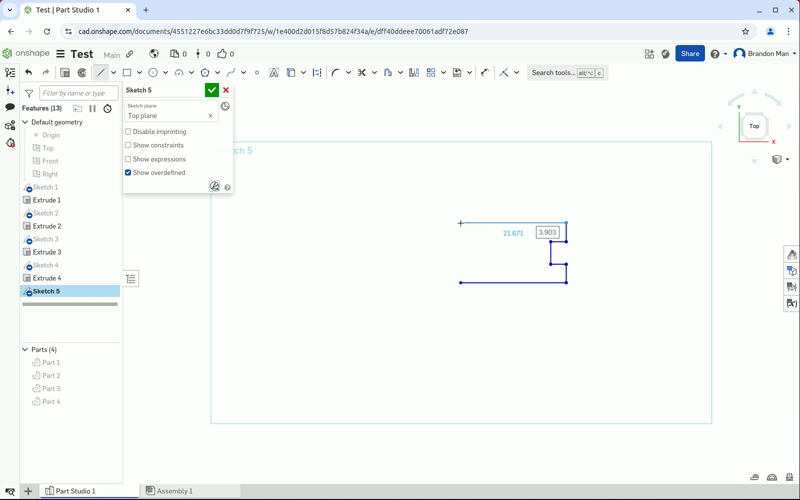
key_up(shift)
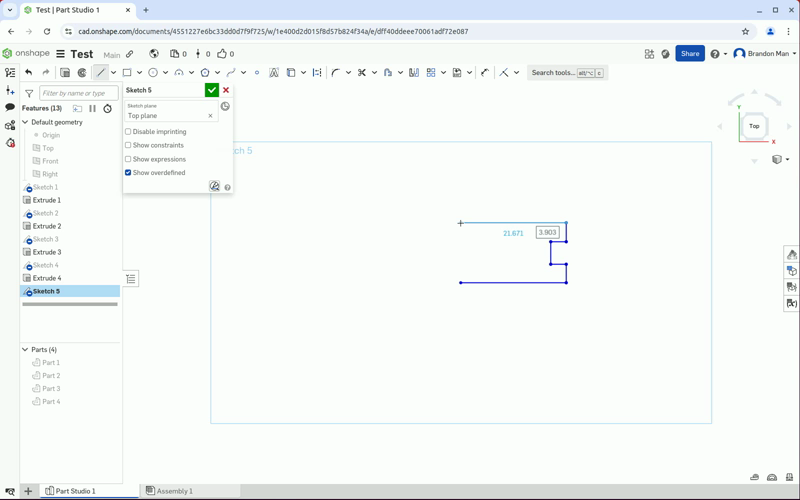
key_down(shift)
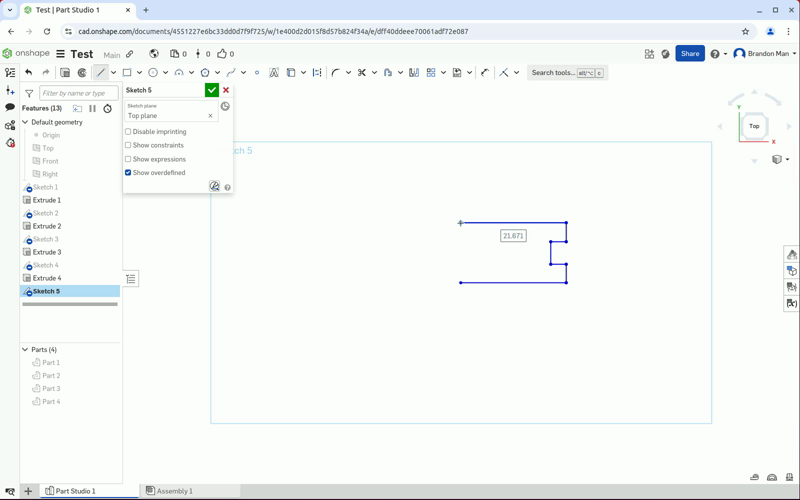
mouse_move(490, 222)
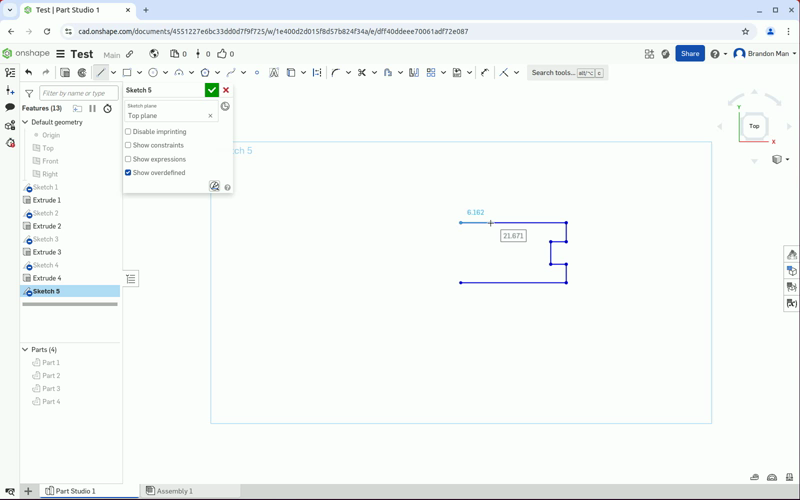
mouse_move(460, 241)
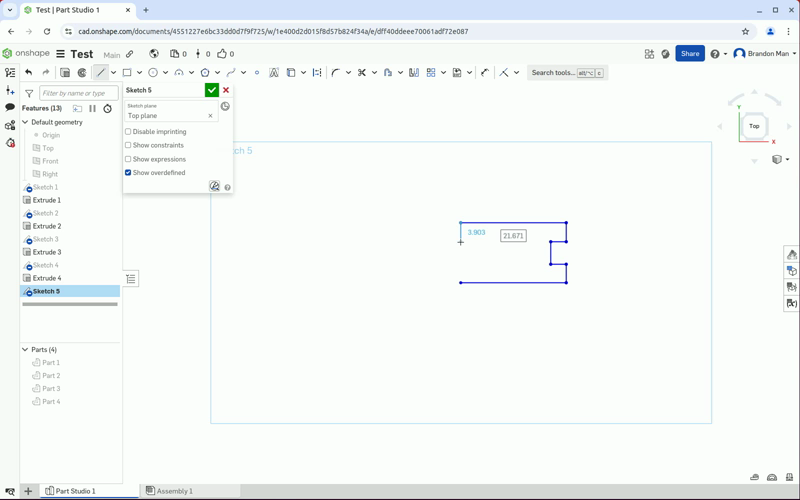
click(460, 241)
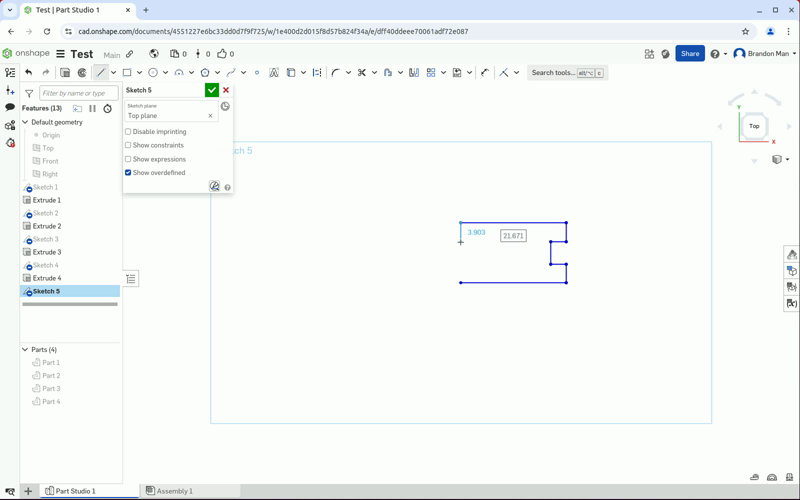
key_up(shift)
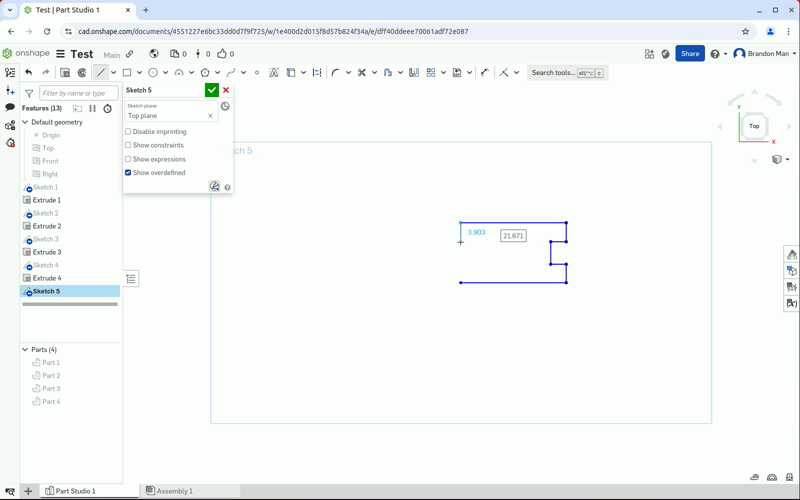
key_down(shift)
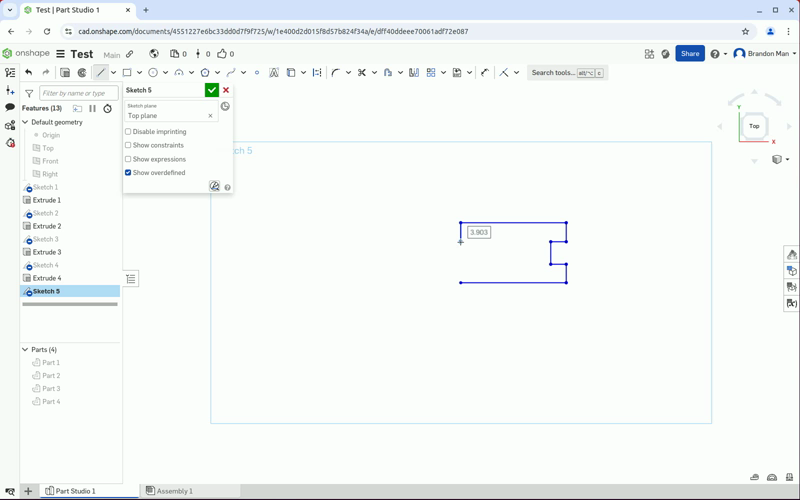
mouse_move(490, 241)
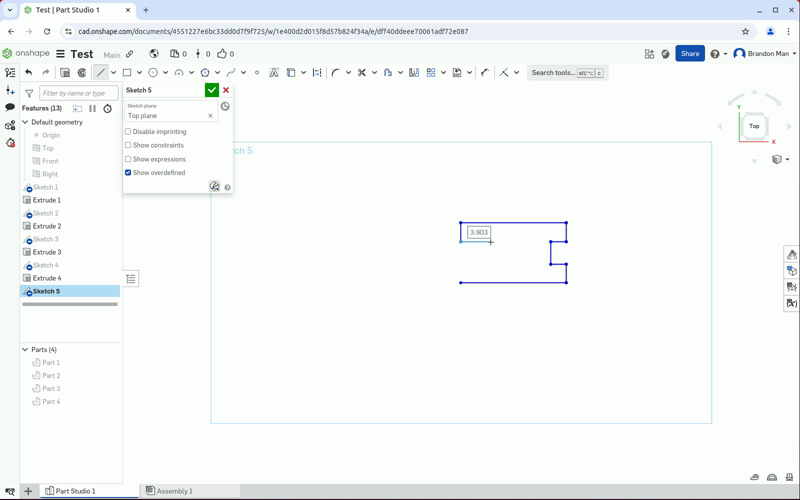
mouse_move(476, 241)
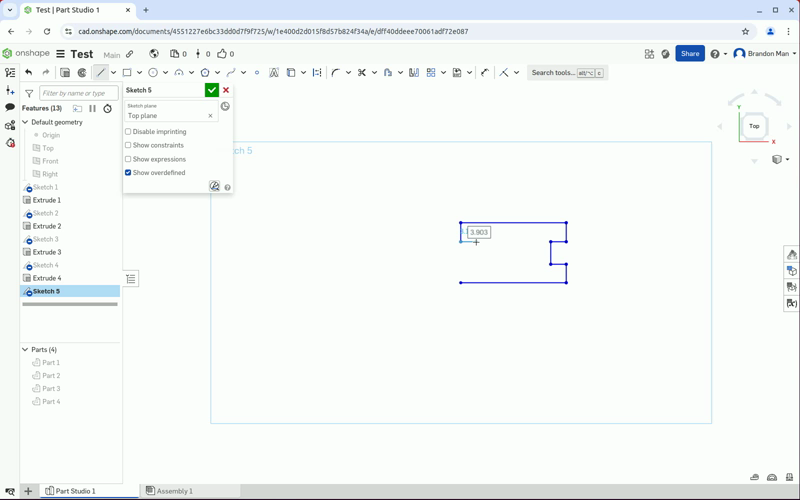
click(476, 241)
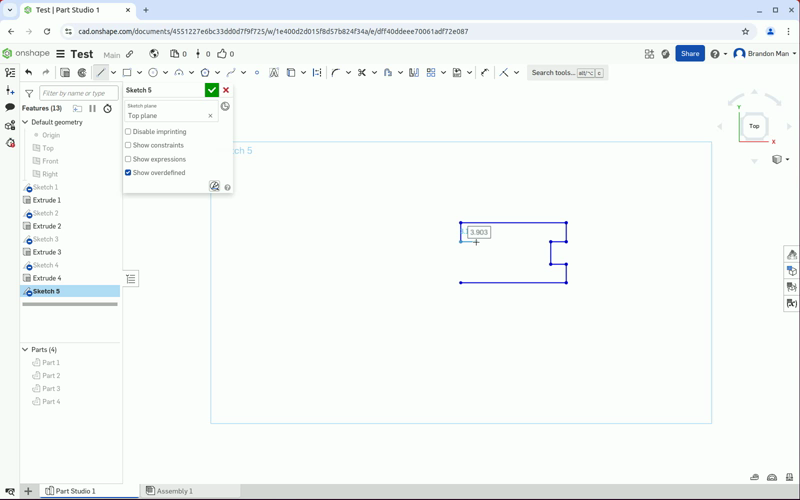
key_up(shift)
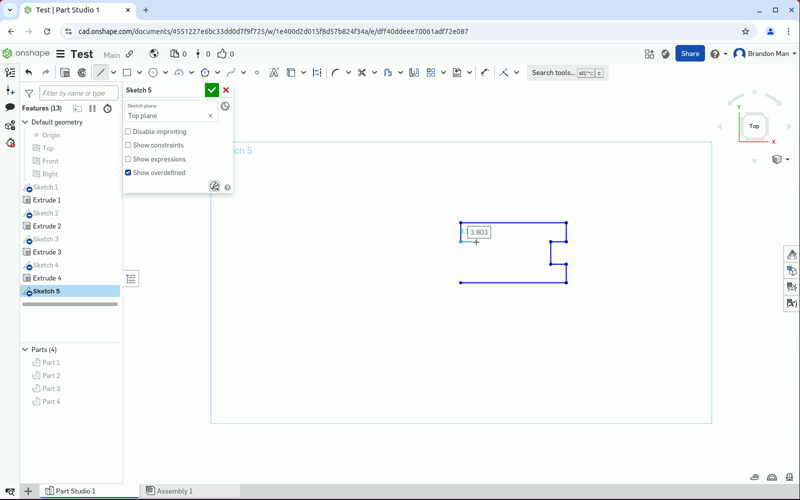
key_down(shift)
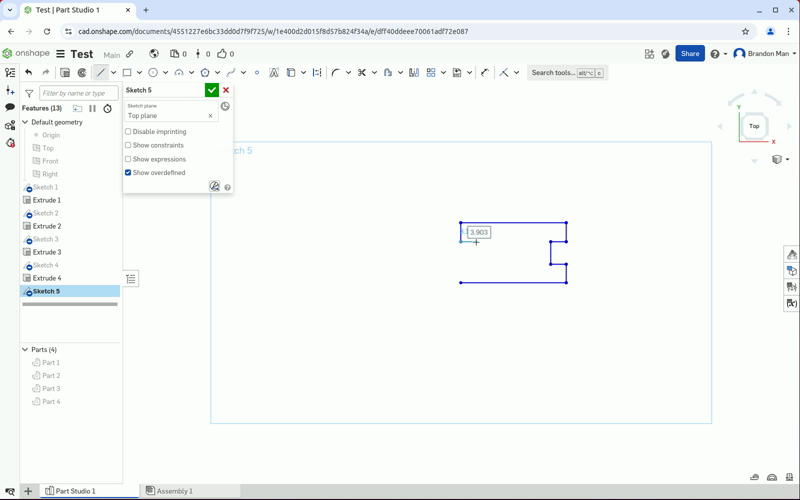
mouse_move(506, 241)
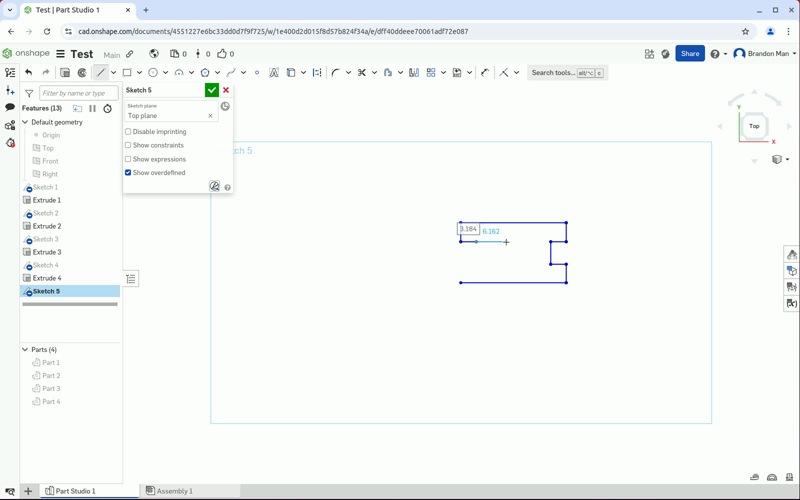
mouse_move(476, 264)
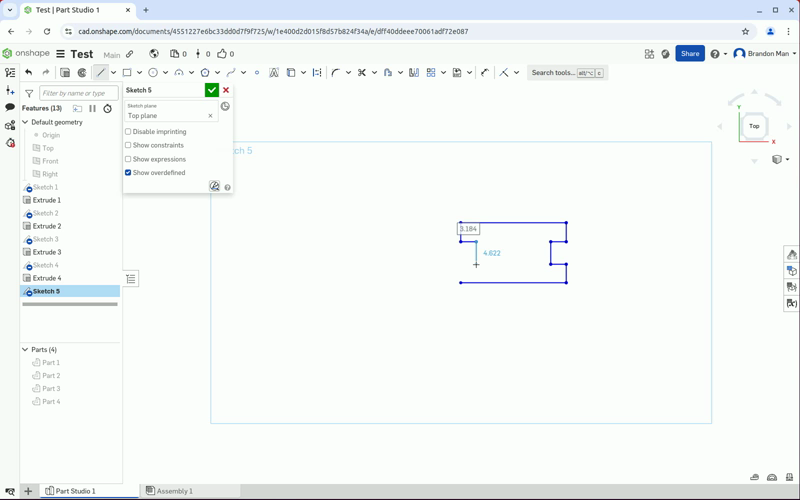
click(476, 264)
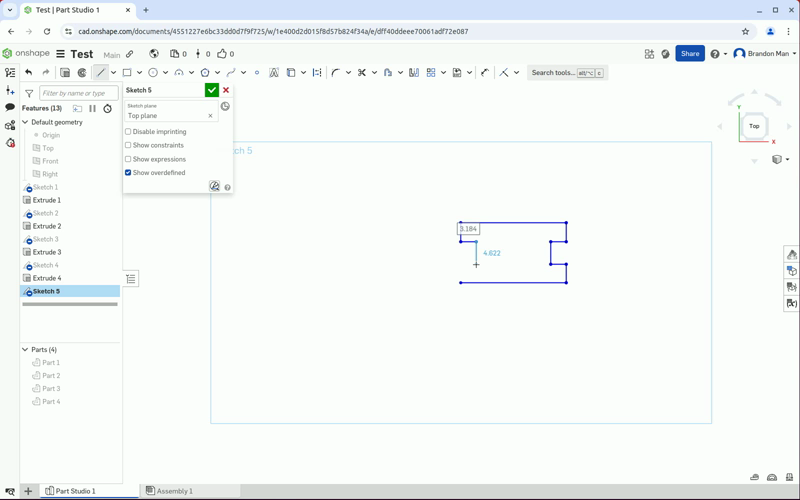
key_up(shift)
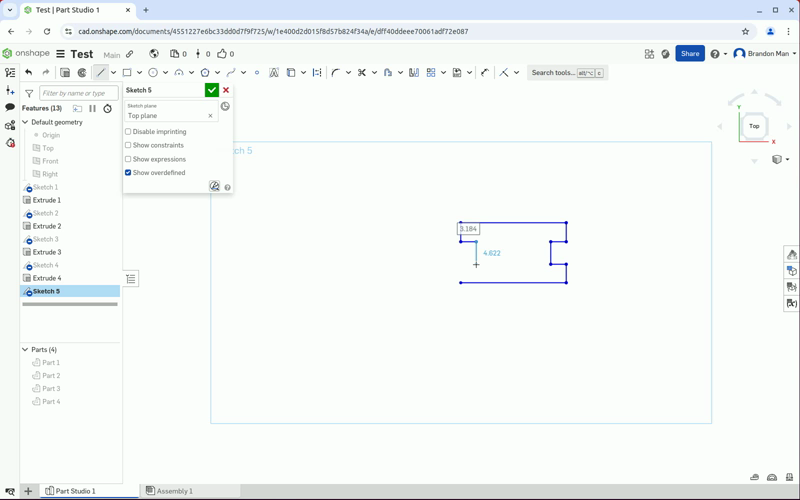
key_down(shift)
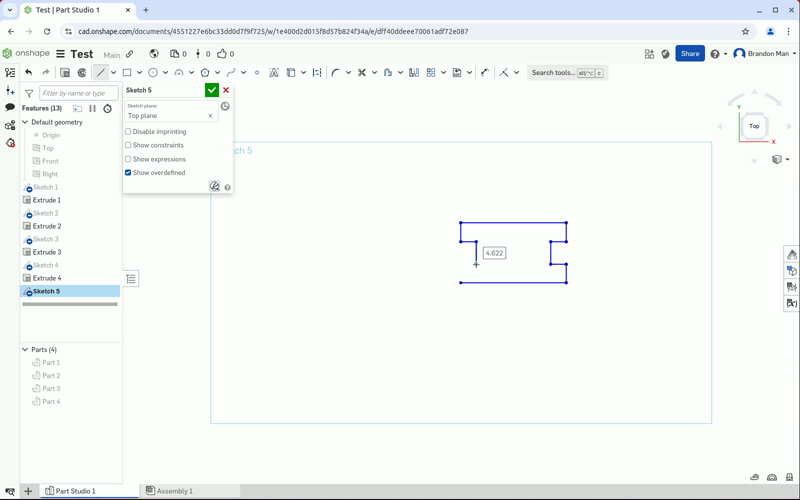
mouse_move(506, 264)
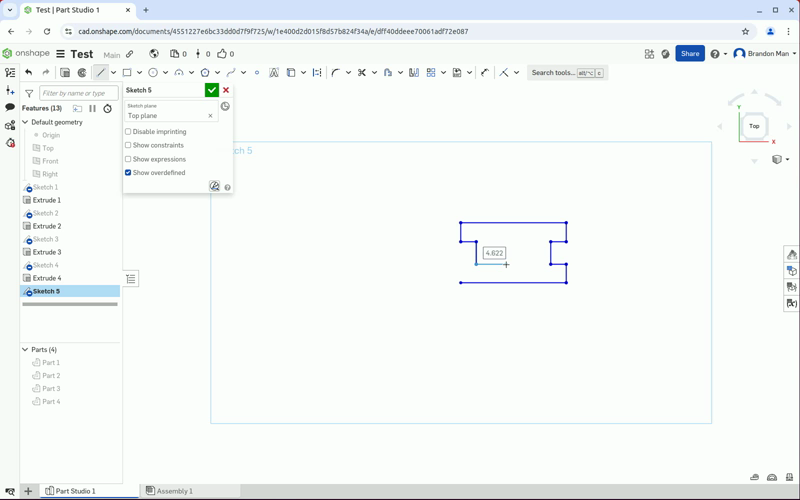
mouse_move(460, 264)
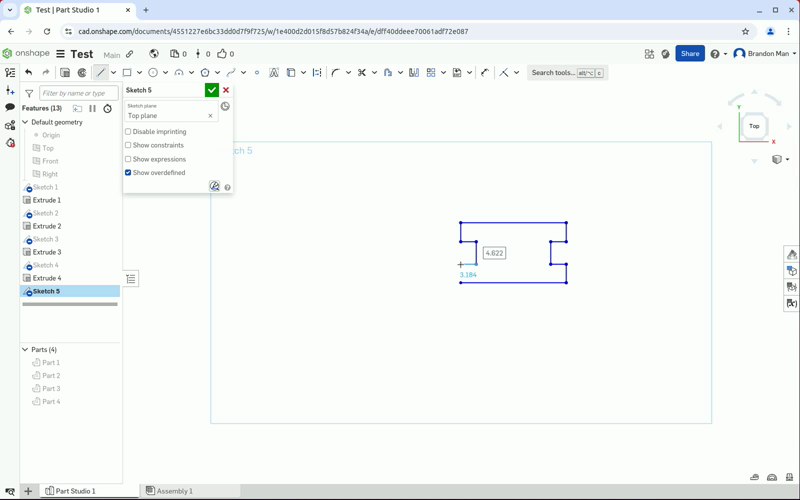
click(460, 264)
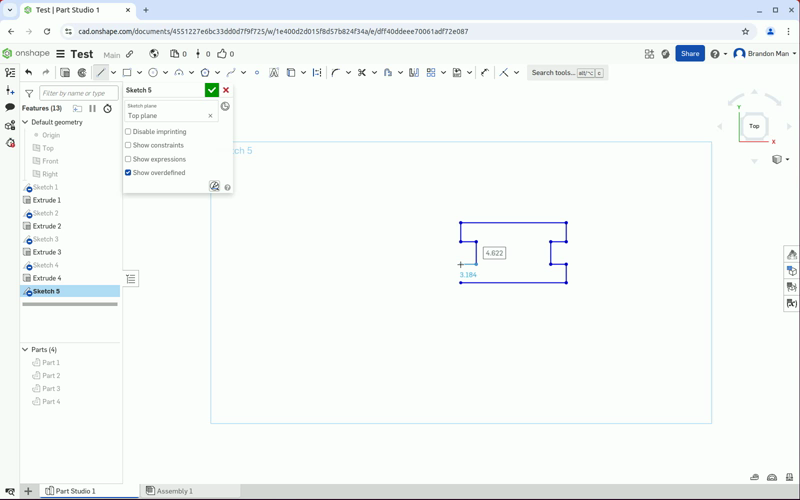
key_up(shift)
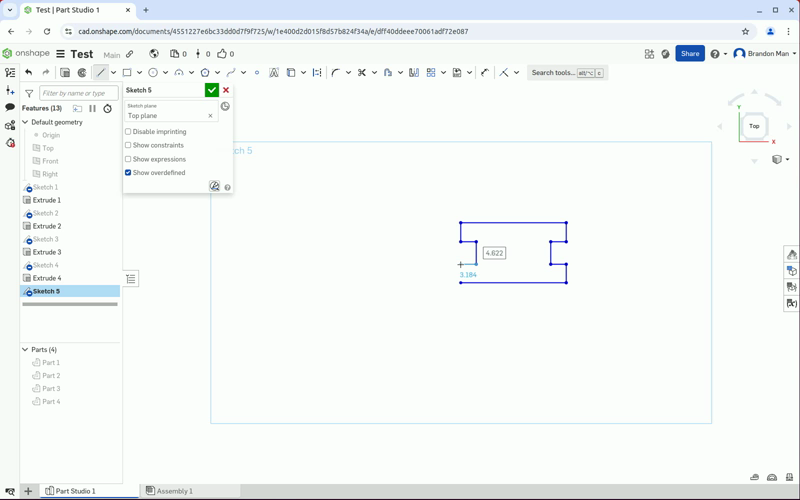
mouse_move(490, 264)
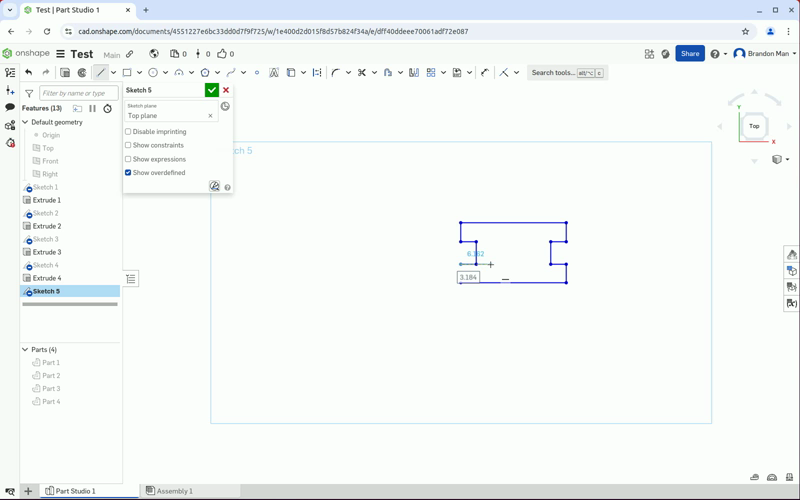
key_down(shift)
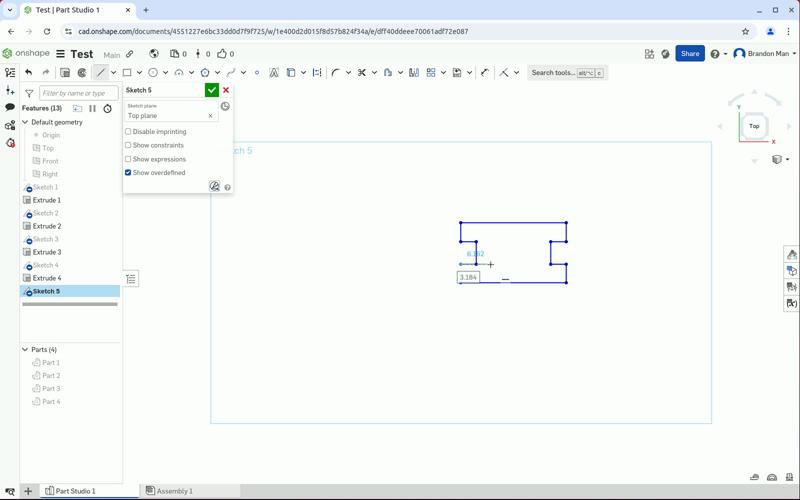
mouse_move(460, 282)
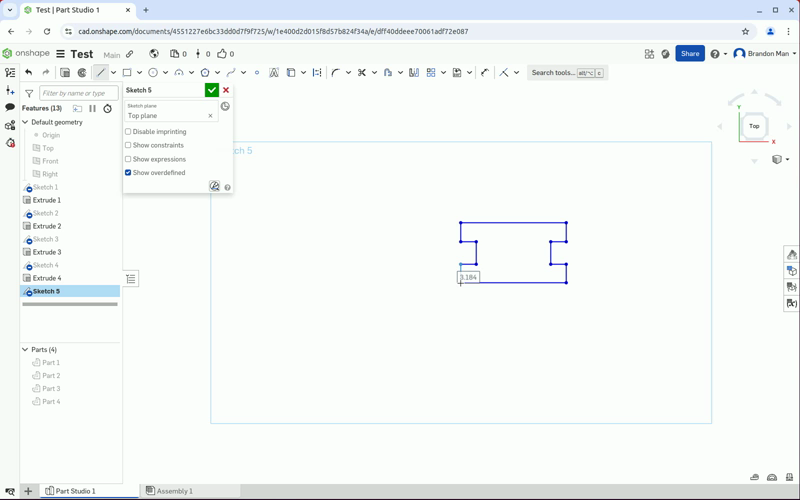
key_up(shift)
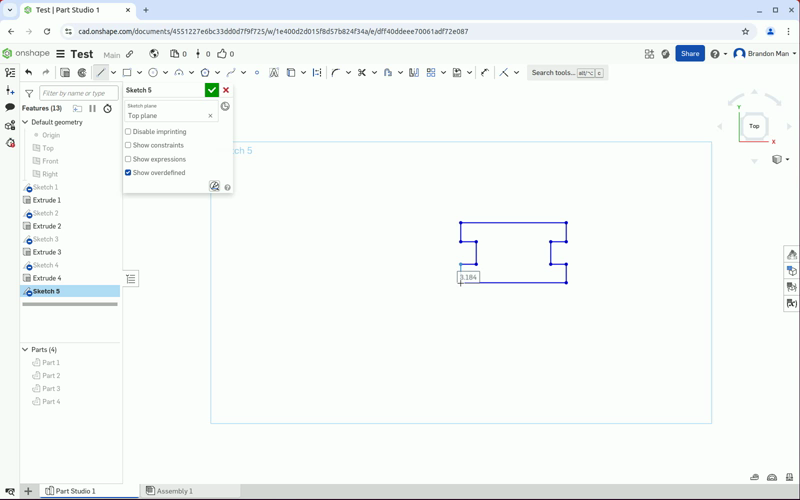
click(460, 282)
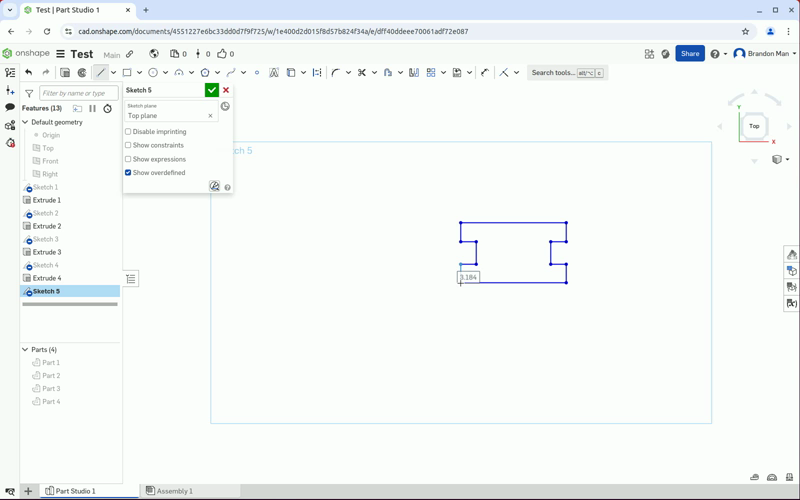
key(esc)
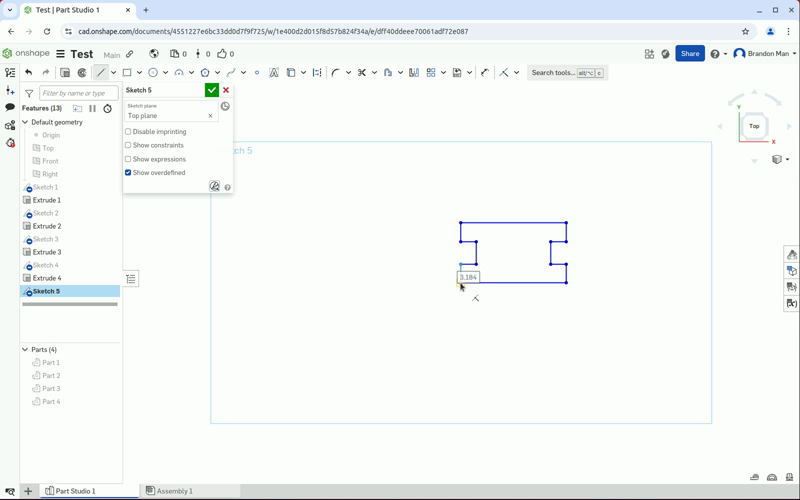
mouse_move(511, 271)
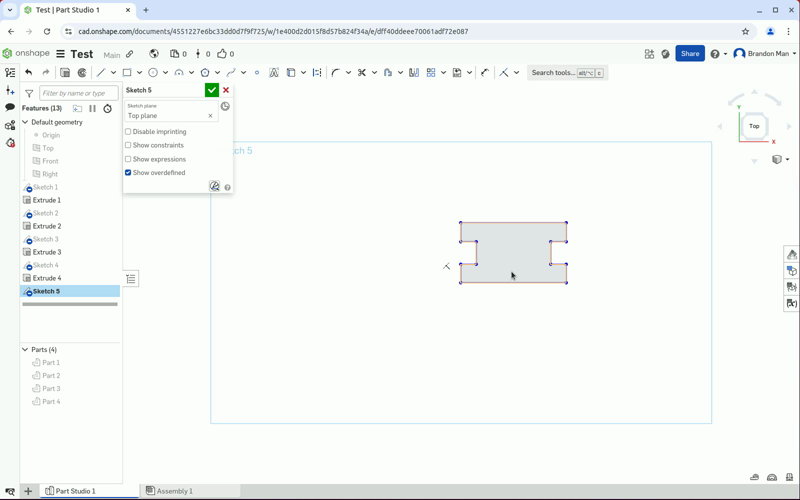
click(511, 271)
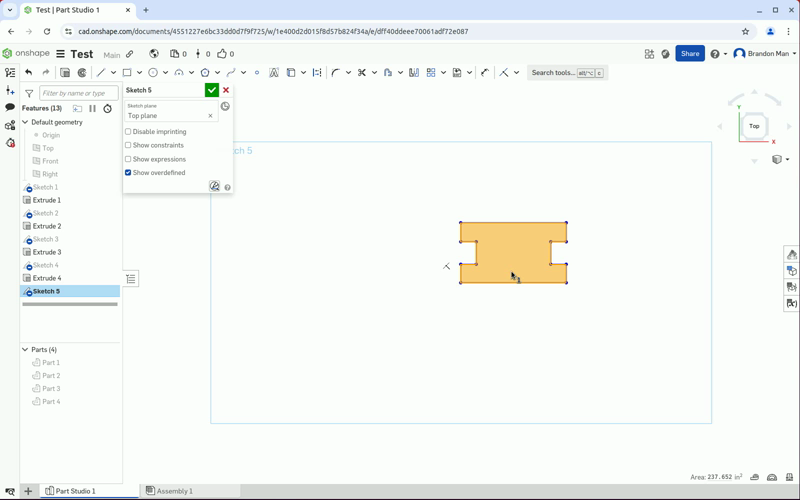
mouse_move(73, 352)
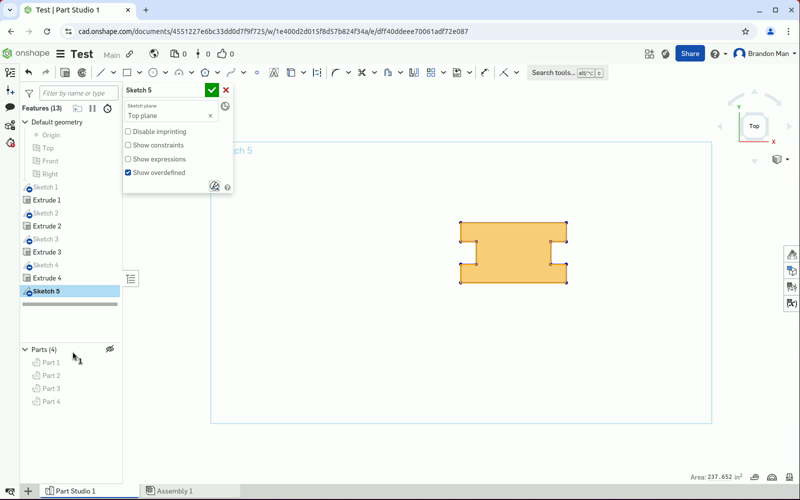
key(shift+y)
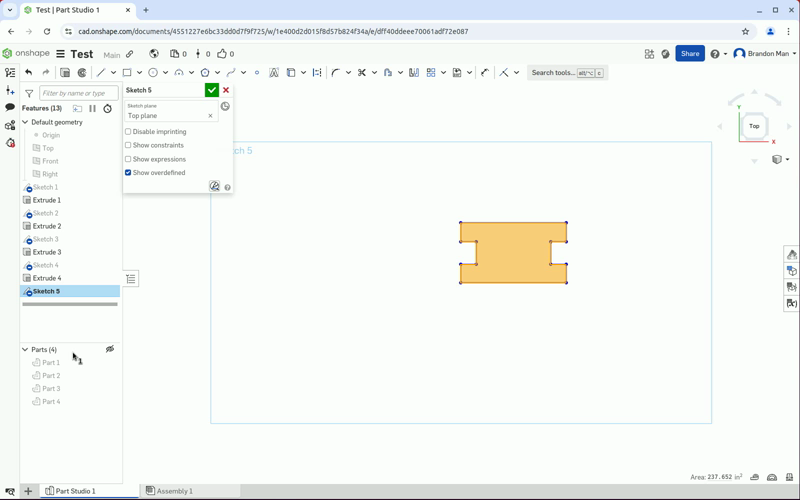
key(shift+e)
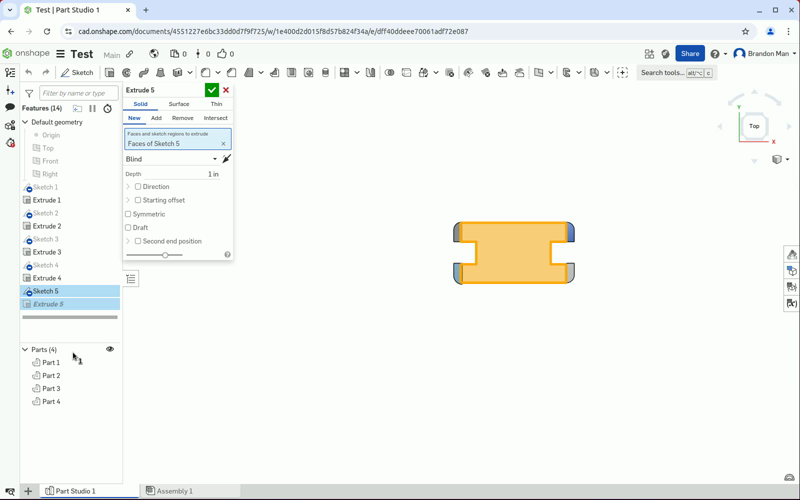
mouse_move(143, 106)
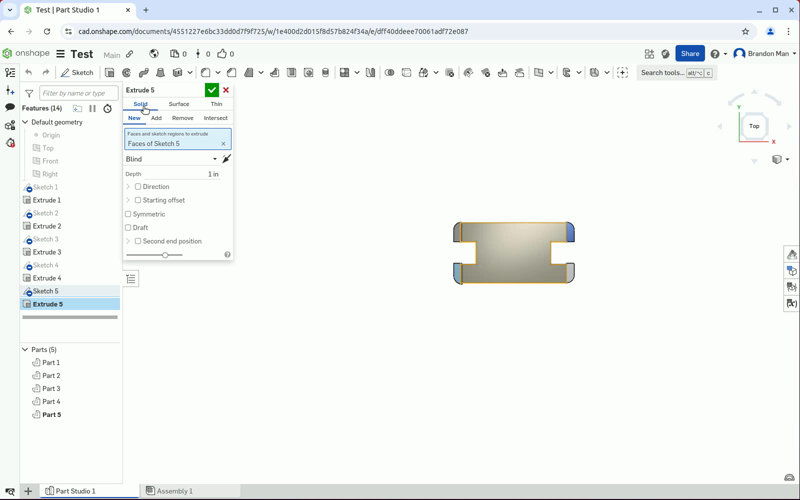
click(143, 106)
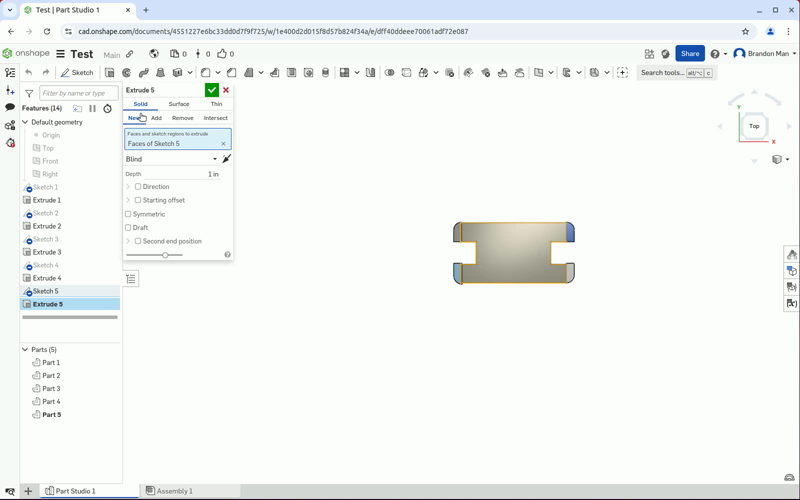
mouse_move(137, 120)
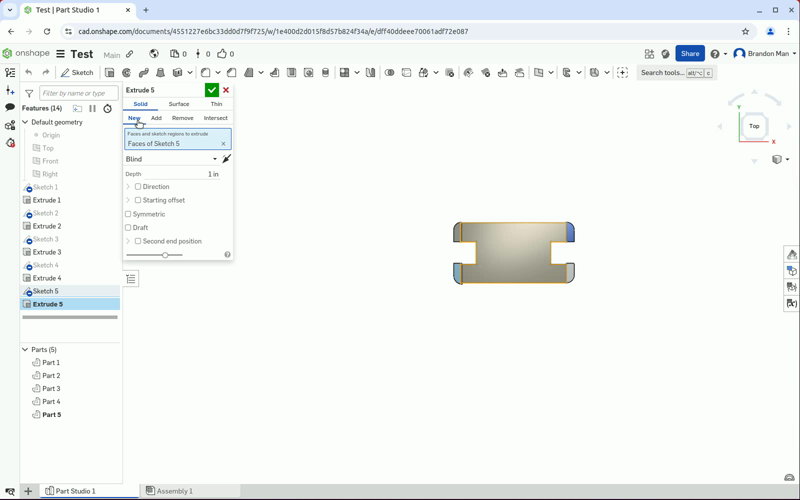
click(137, 120)
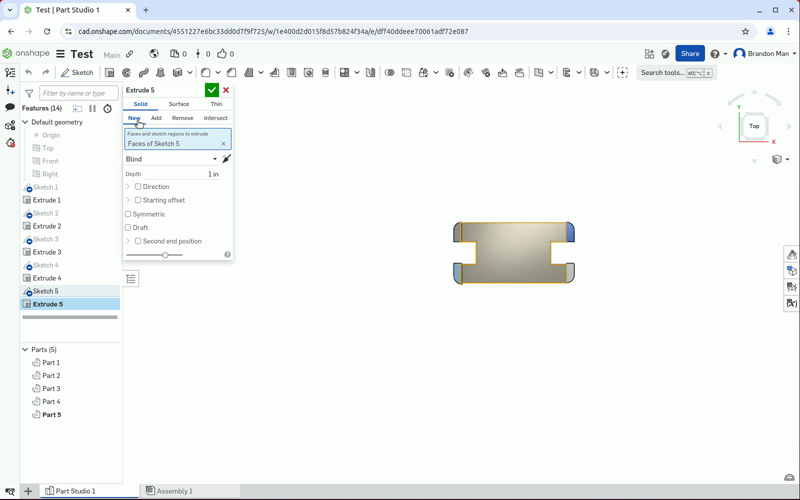
key(tab, 4)
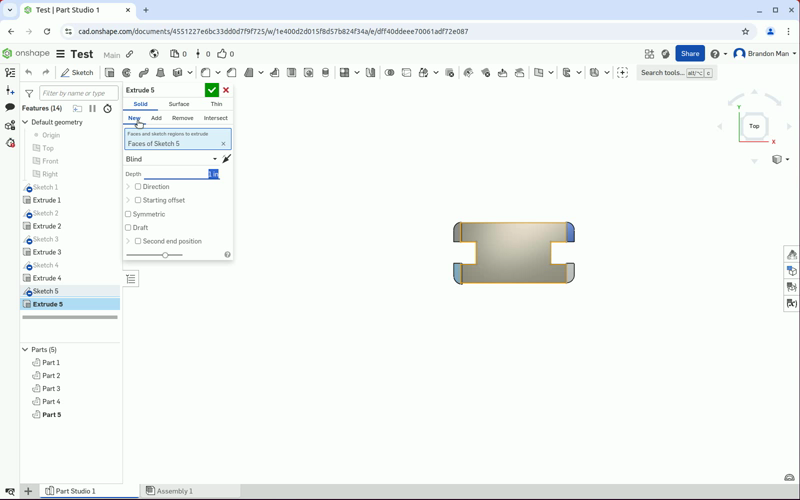
text(3.129)
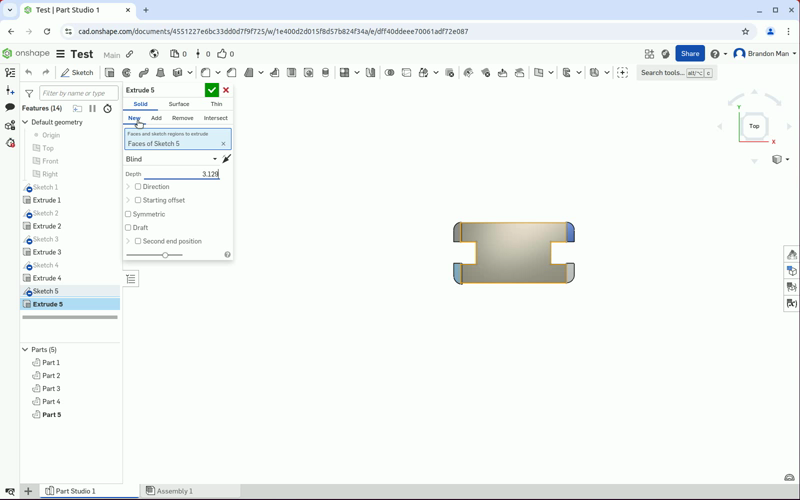
key(enter)
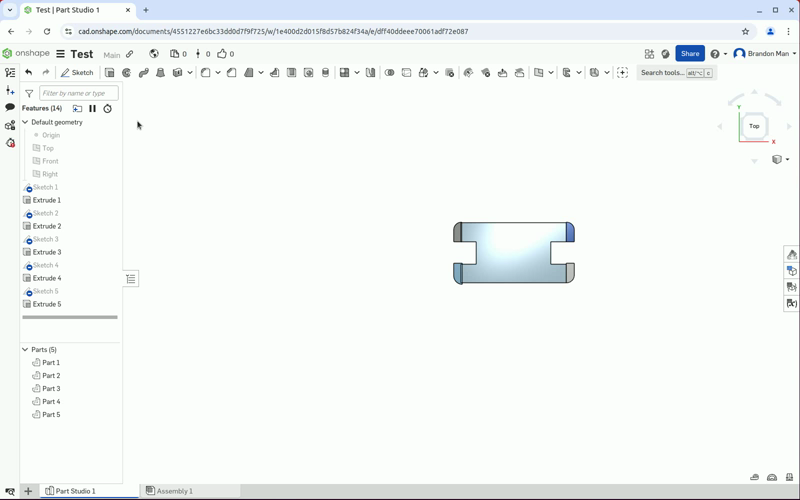
key(shift+h)
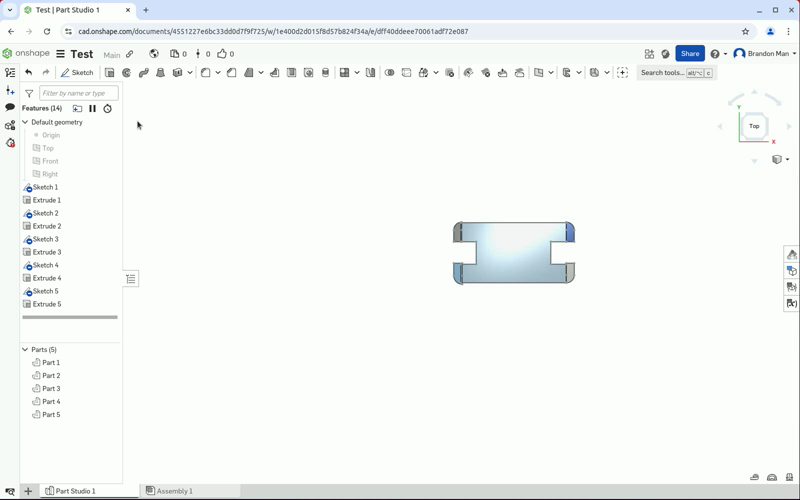
key(shift+h)
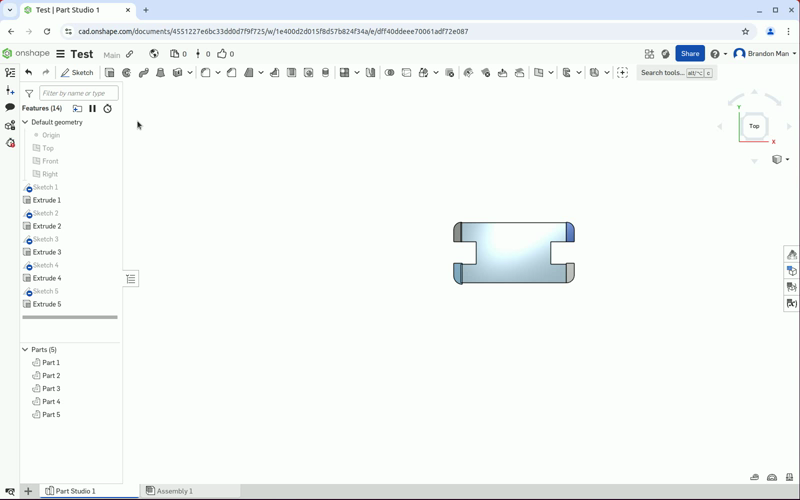
mouse_move(73, 189)
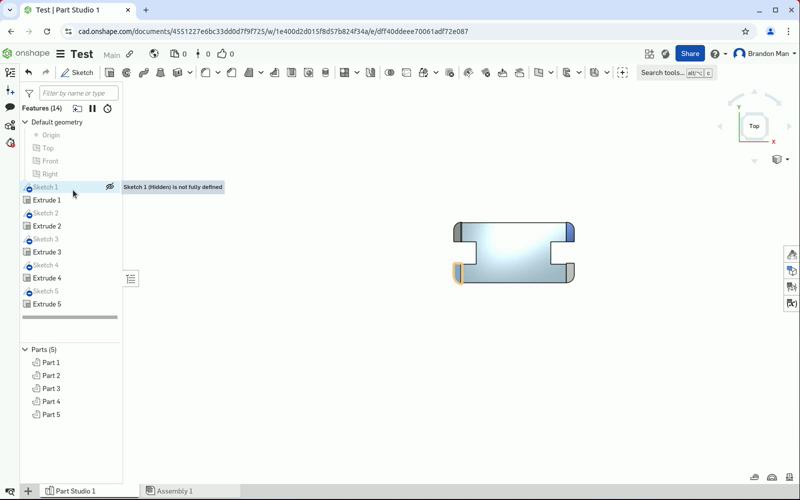
click(73, 189)
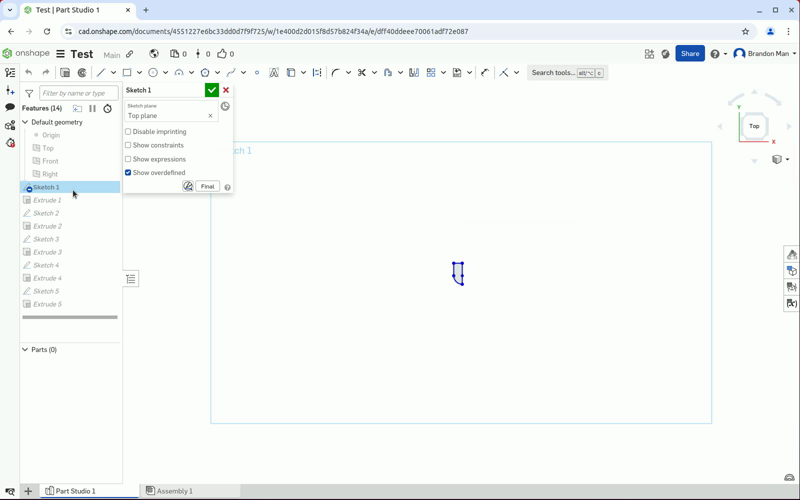
mouse_move(229, 92)
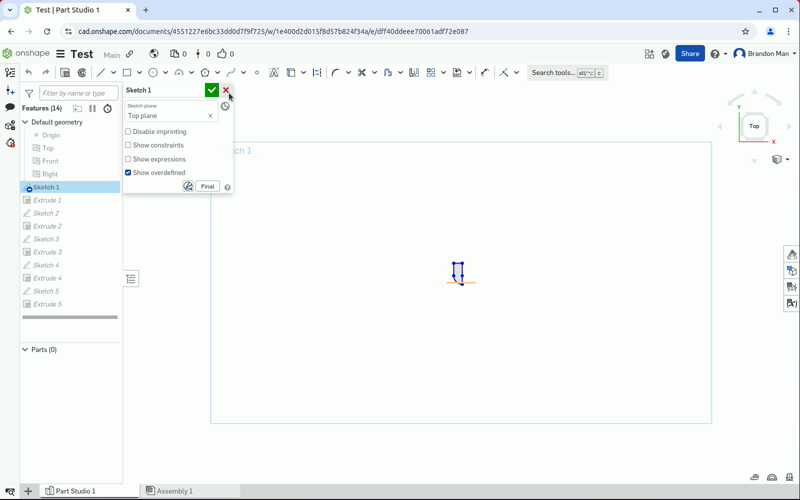
click(229, 92)
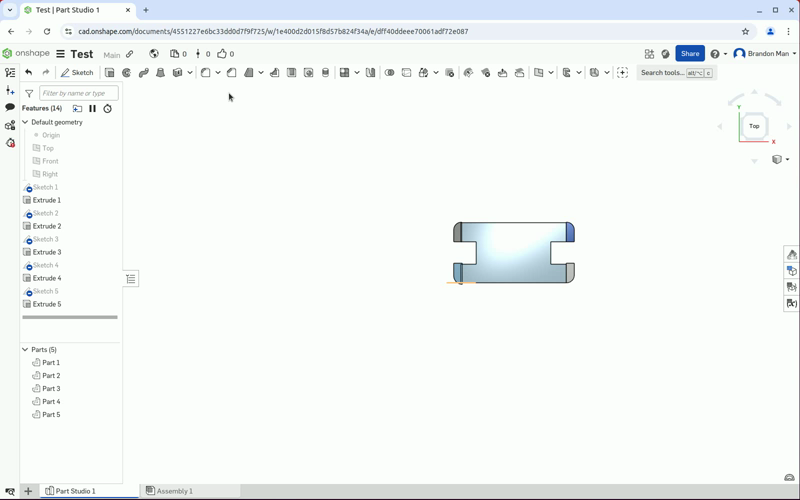
mouse_move(541, 75)
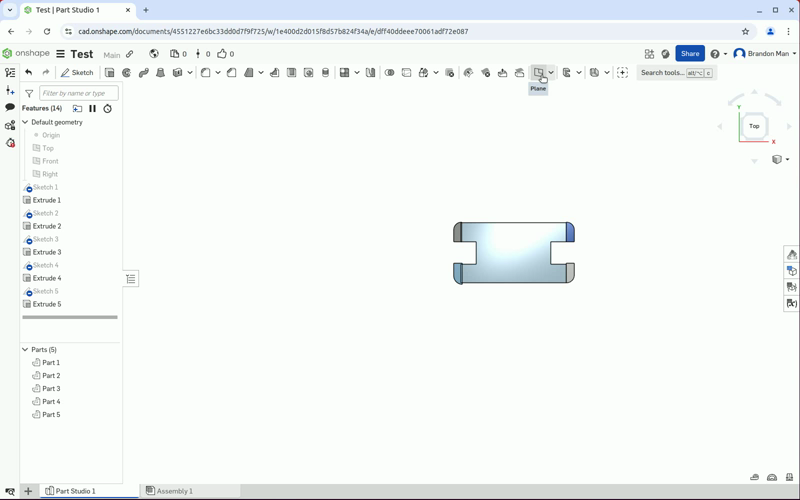
click(541, 75)
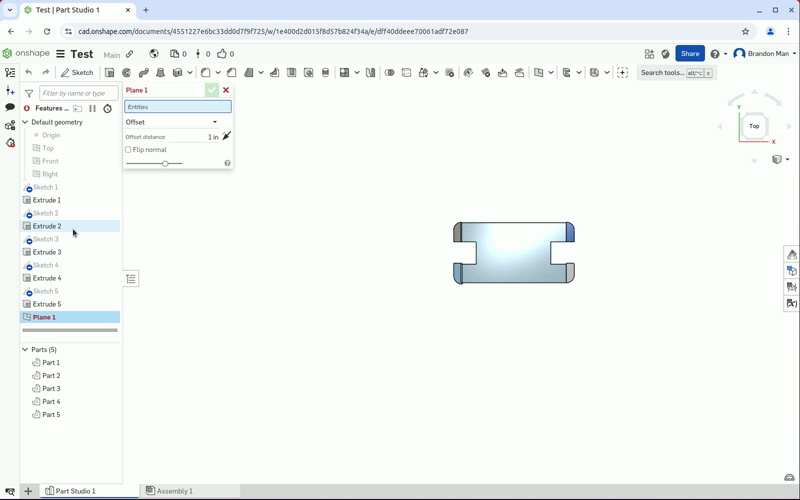
scroll(3)
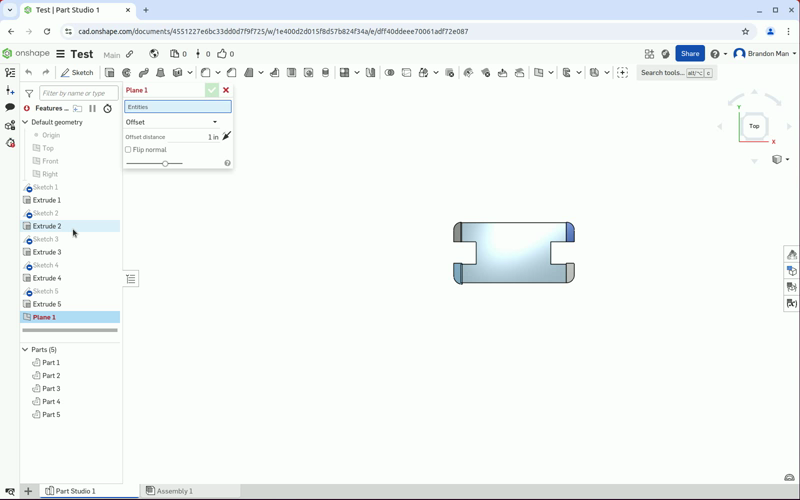
mouse_move(73, 150)
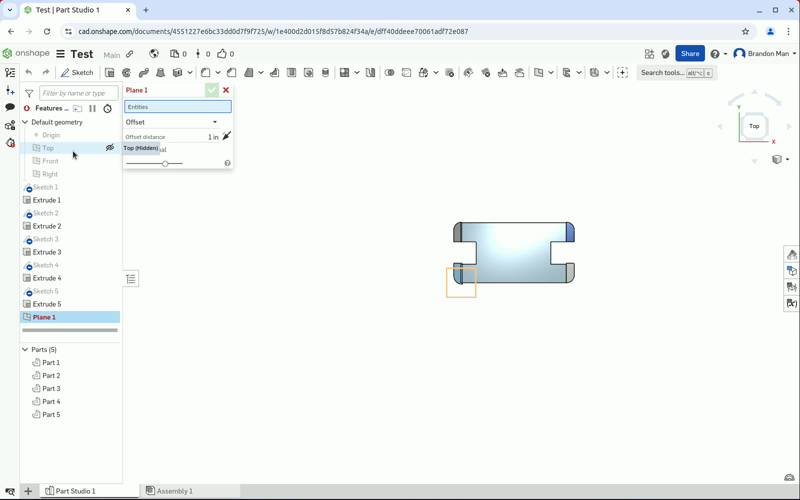
click(73, 150)
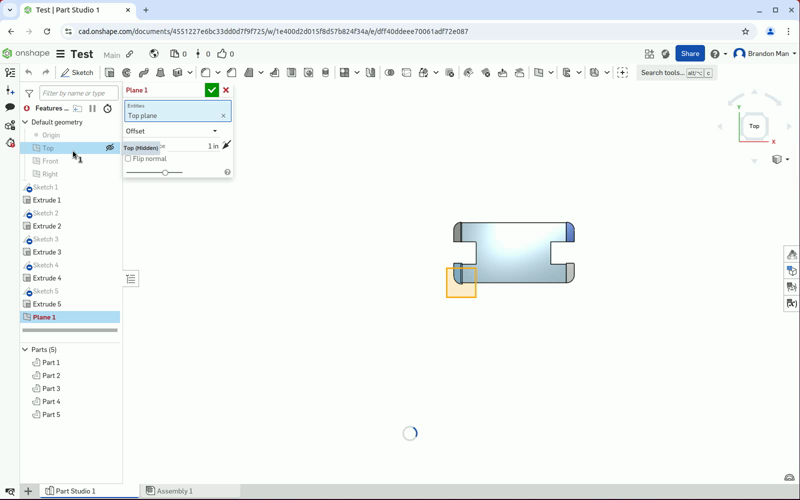
key(tab, 2)
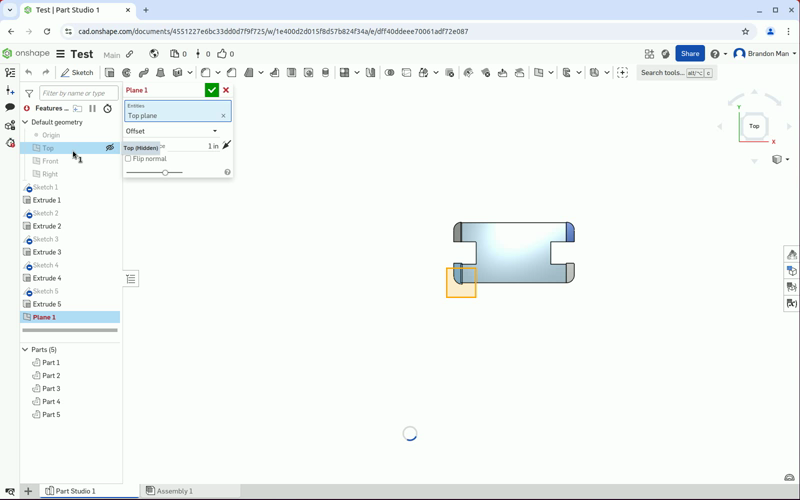
text(3.143)
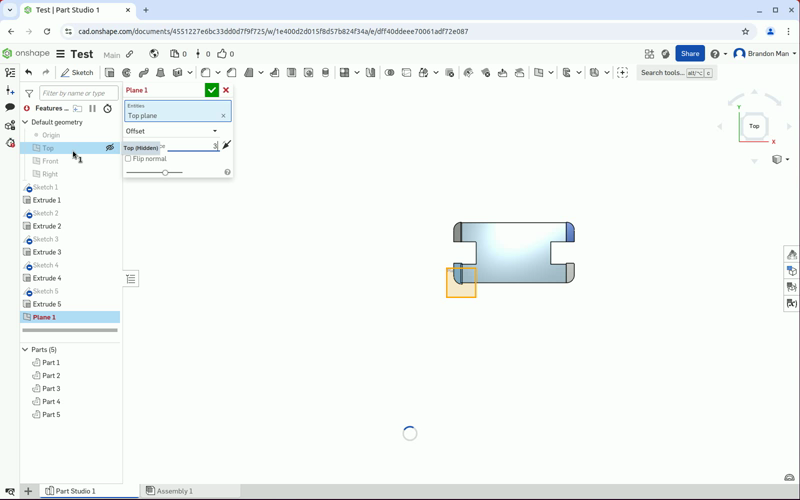
key(enter, 2)
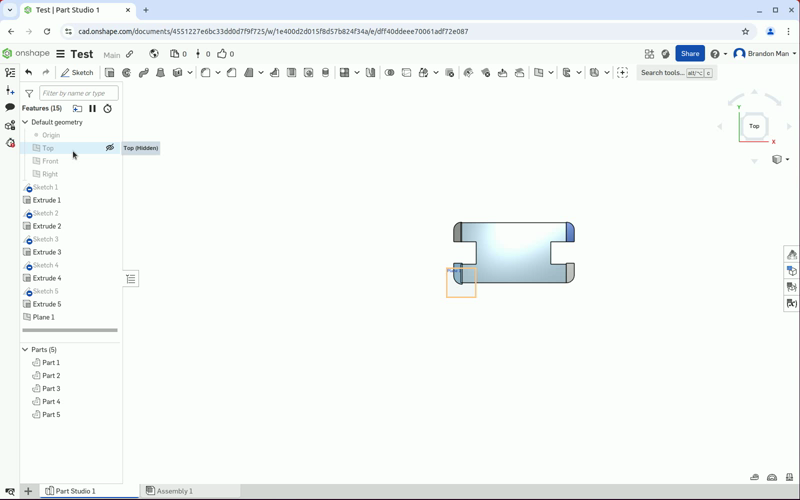
key(shift+s)
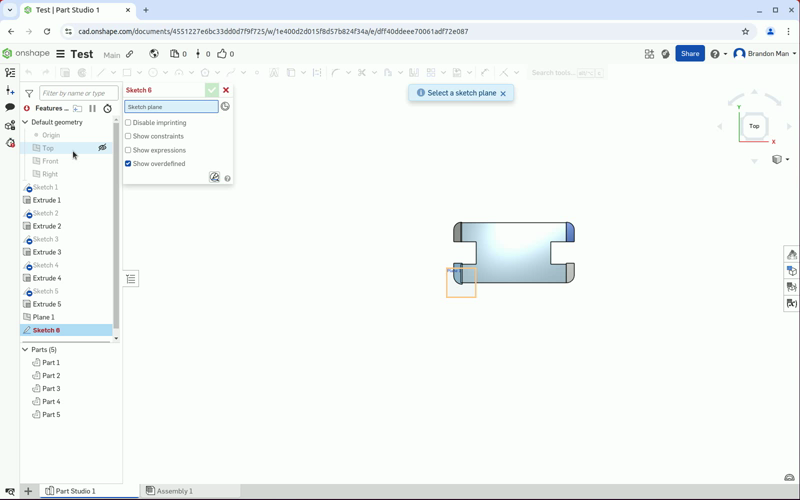
mouse_move(69, 319)
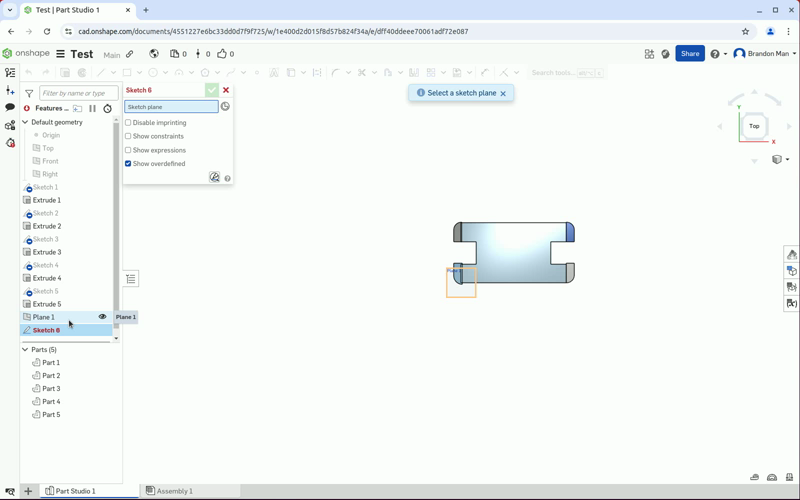
click(69, 319)
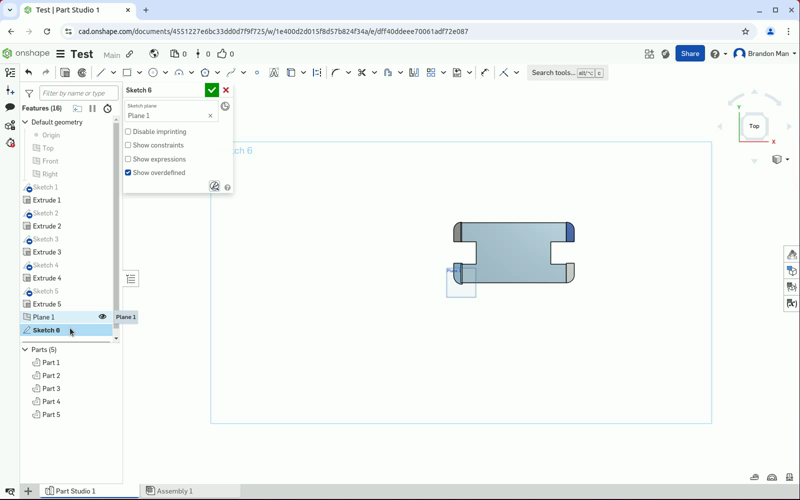
mouse_move(73, 352)
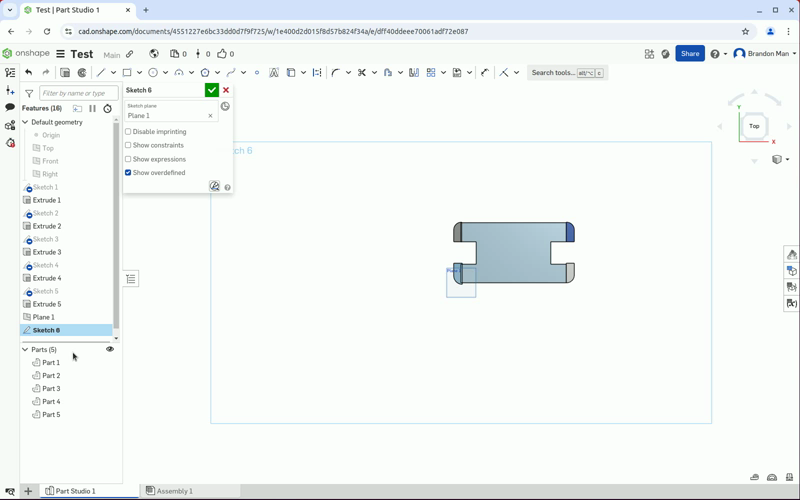
key(y)
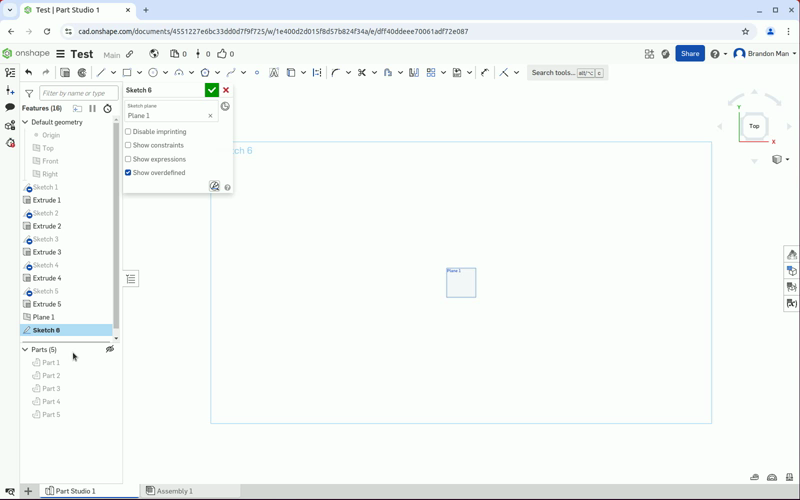
key(l)
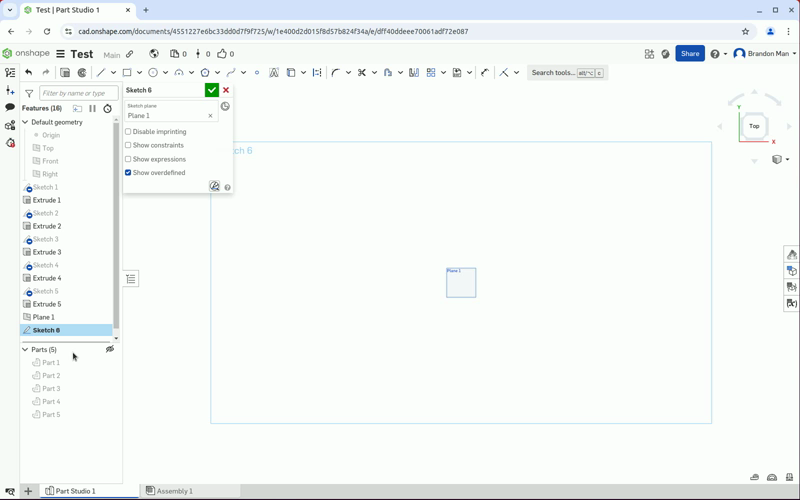
key_down(shift)
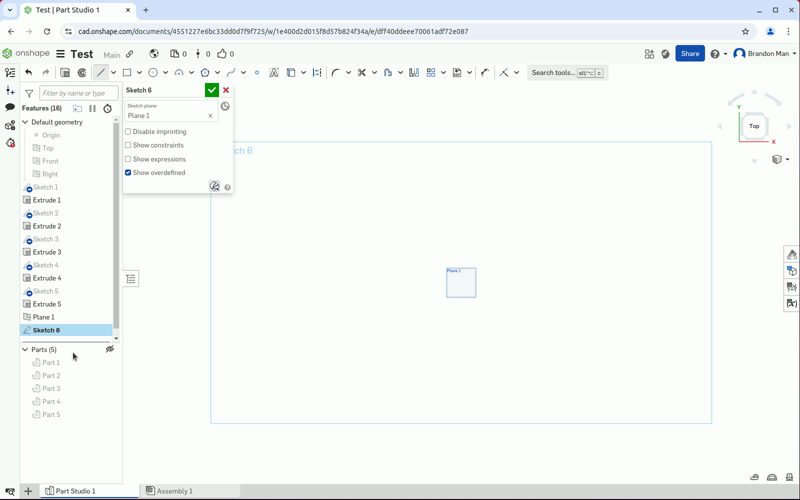
mouse_move(483, 223)
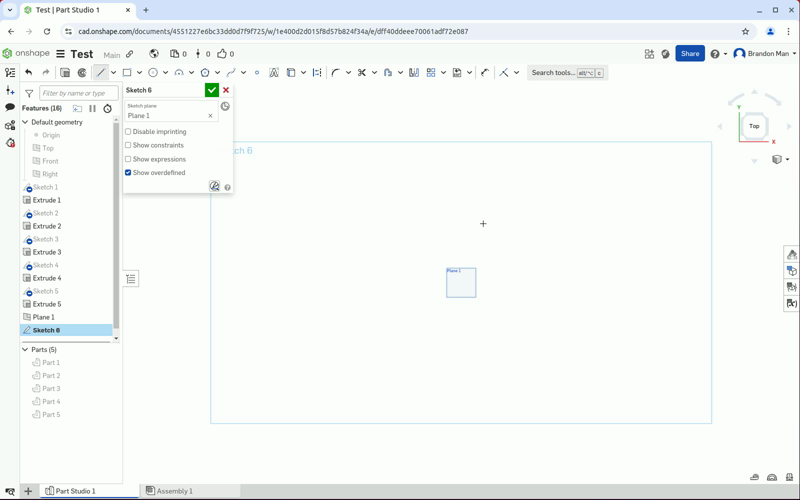
click(483, 223)
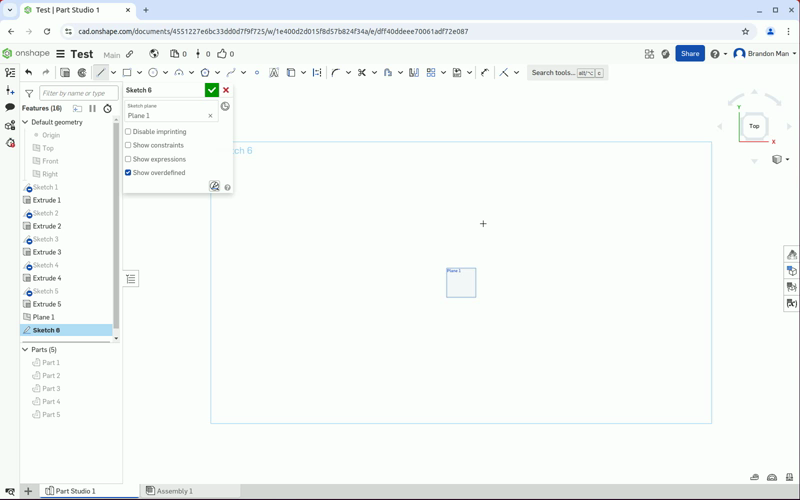
key_up(shift)
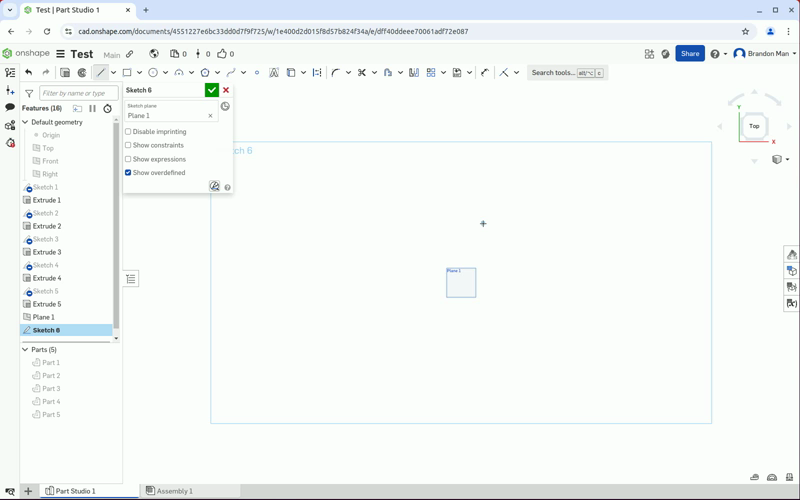
key_down(shift)
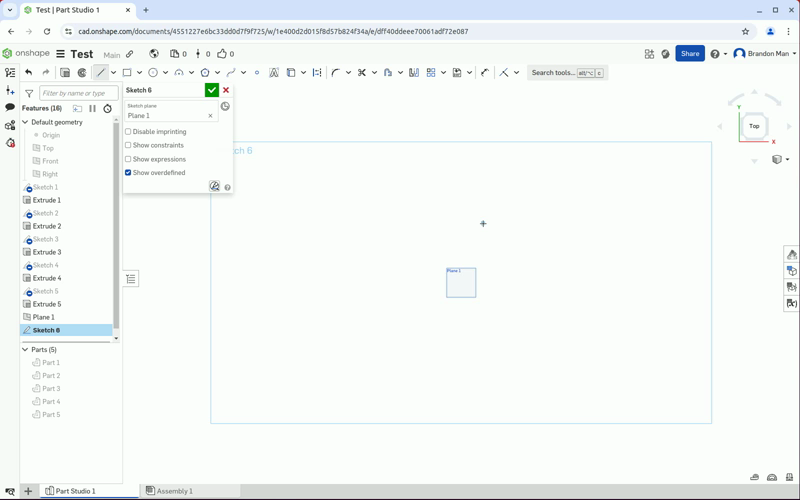
mouse_move(513, 283)
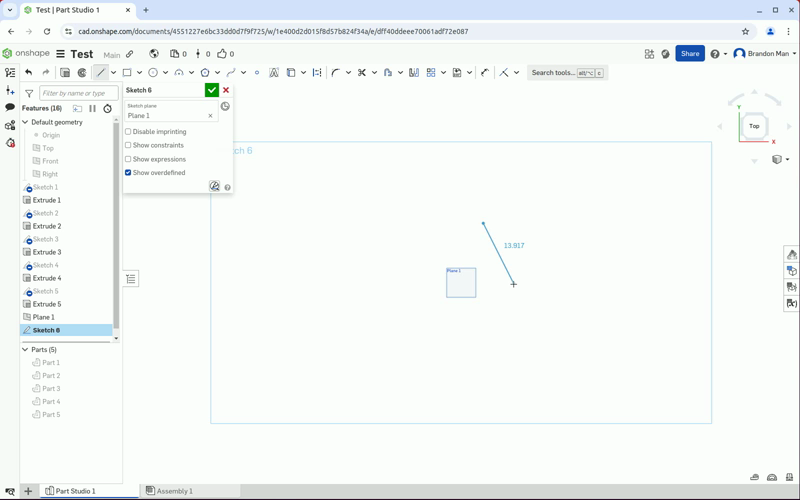
click(513, 283)
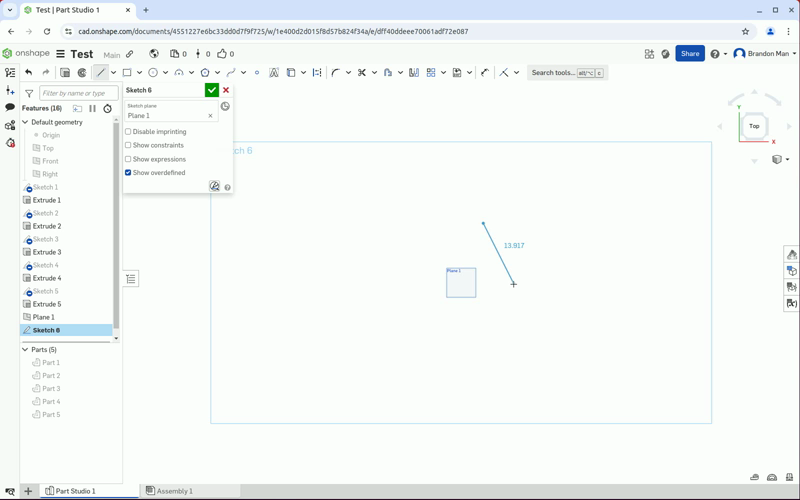
key_up(shift)
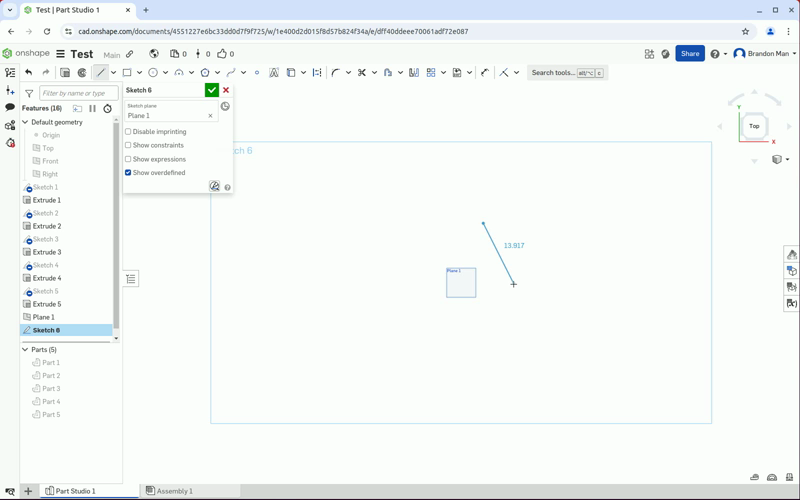
key_down(shift)
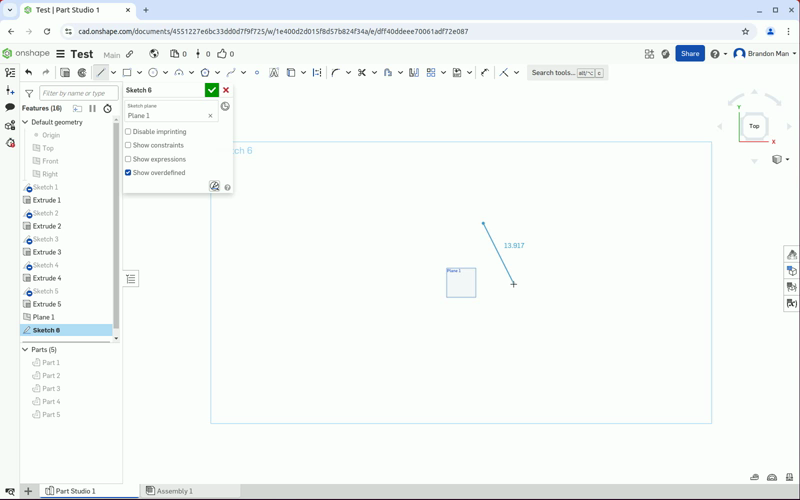
mouse_move(543, 223)
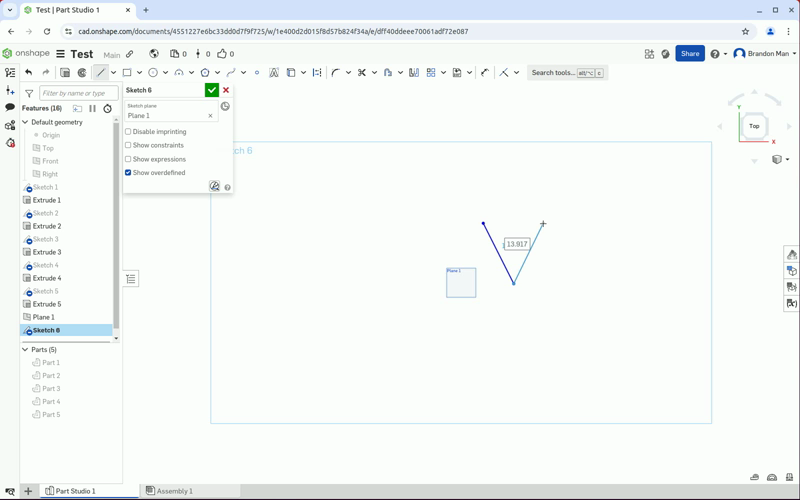
click(543, 223)
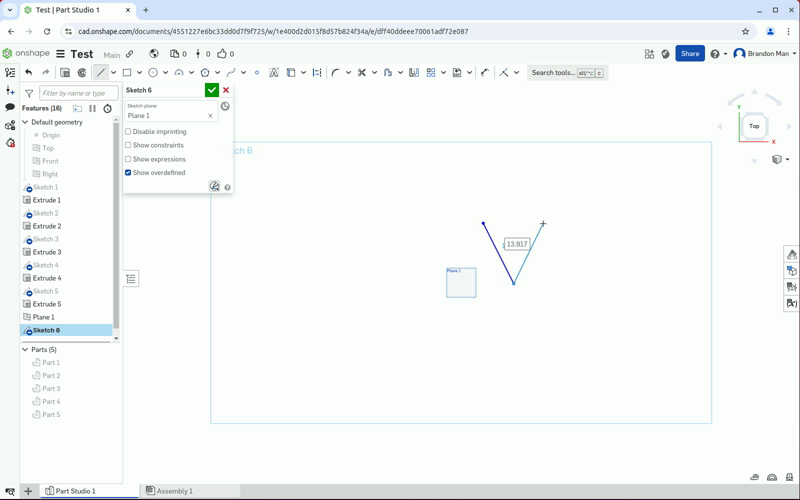
key_up(shift)
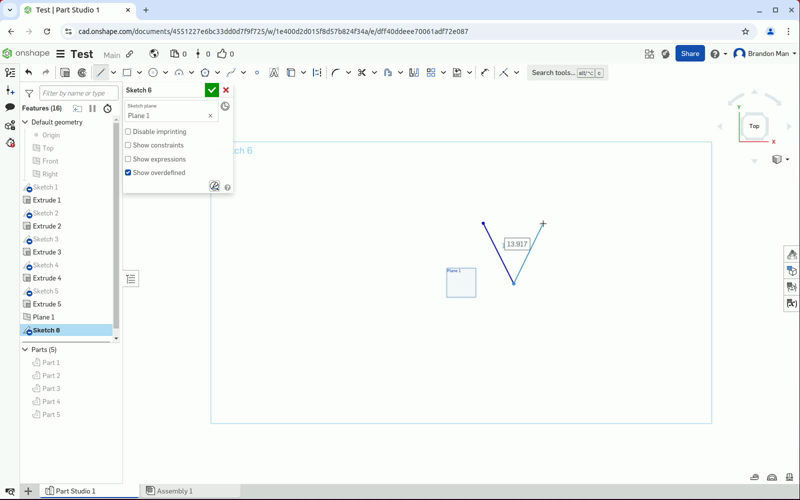
key_down(shift)
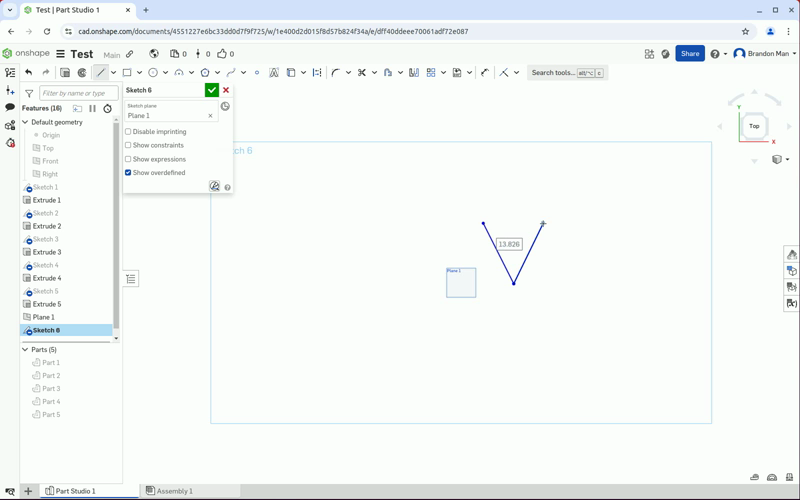
mouse_move(483, 223)
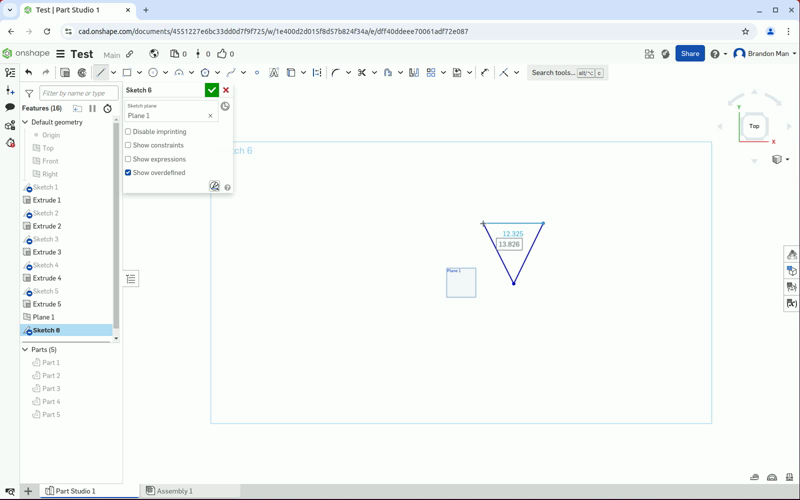
key_up(shift)
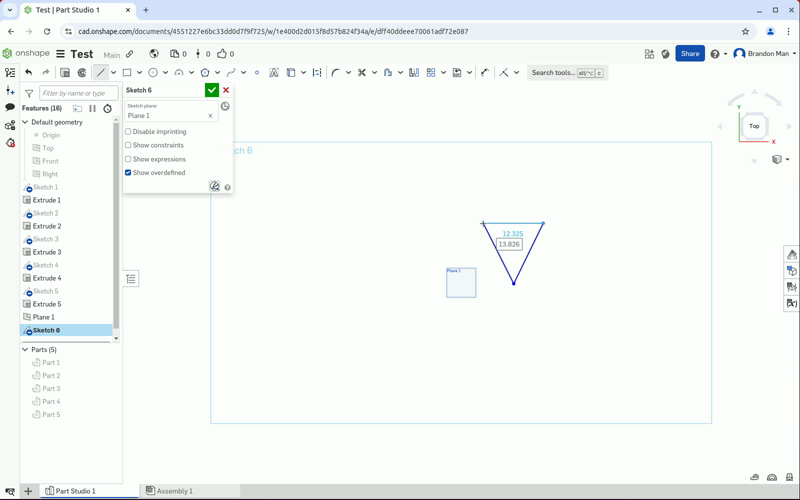
click(483, 223)
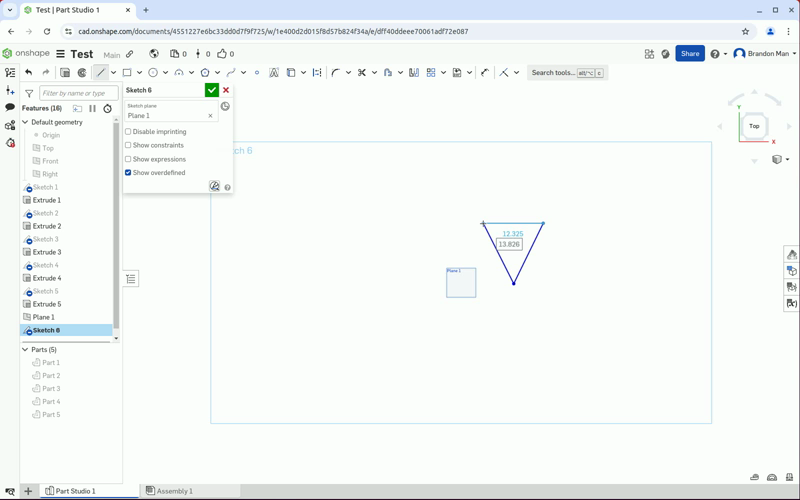
key(esc)
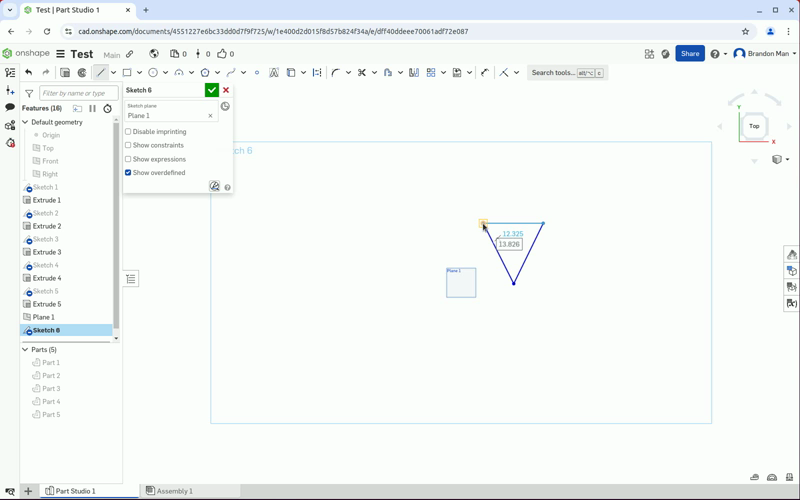
mouse_move(530, 239)
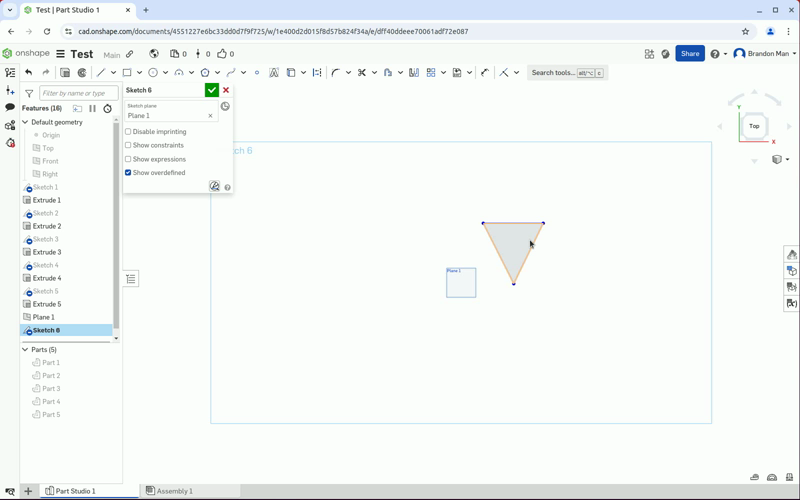
click(530, 239)
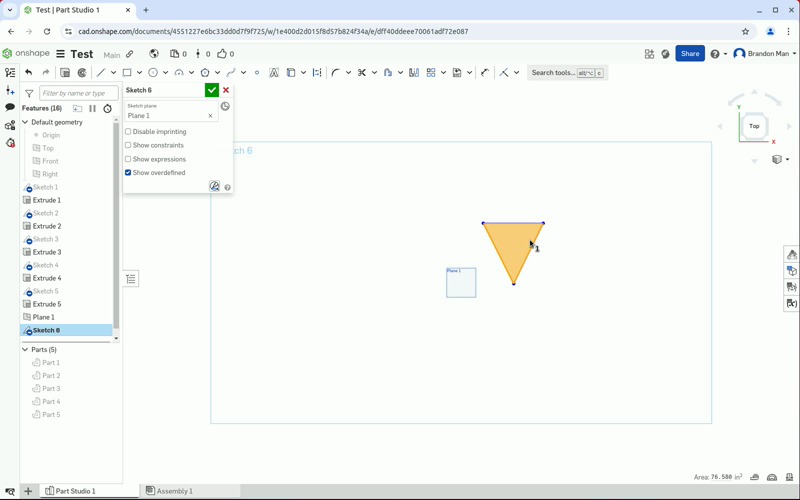
mouse_move(73, 352)
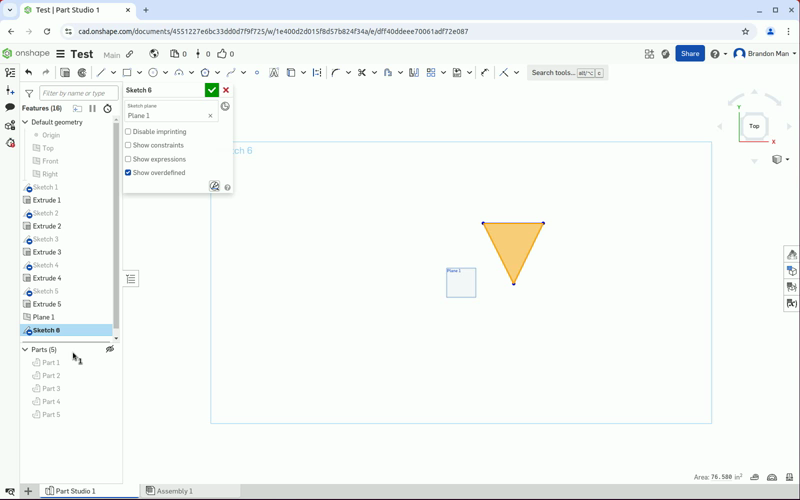
key(shift+y)
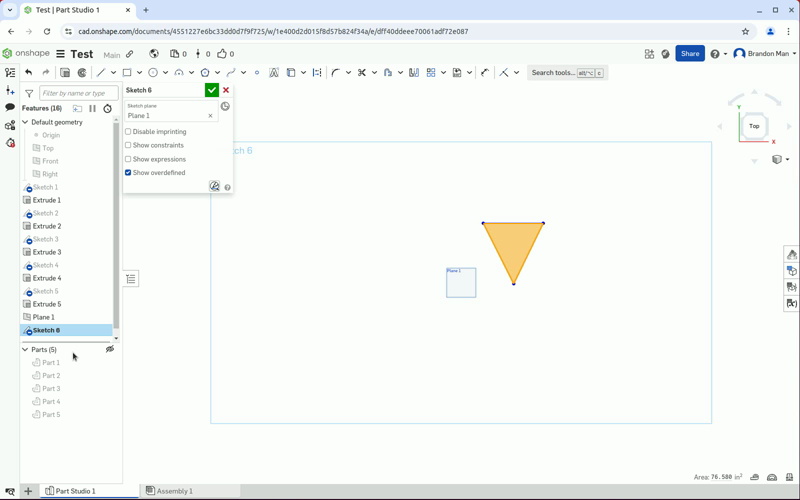
key(shift+e)
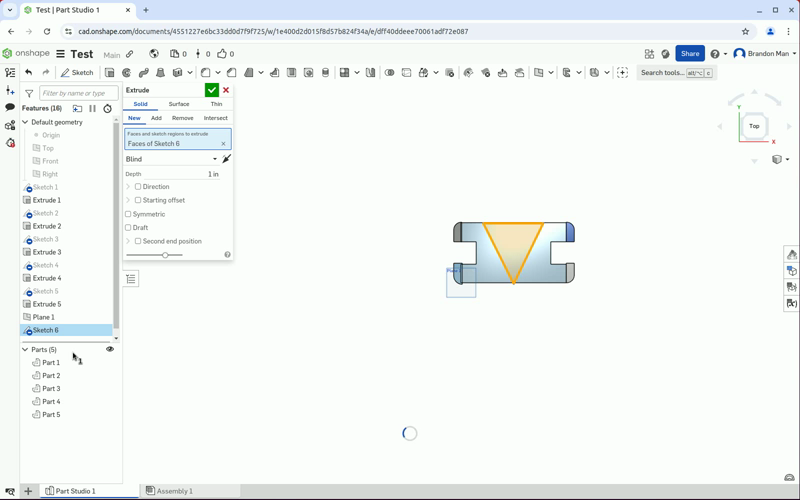
mouse_move(143, 106)
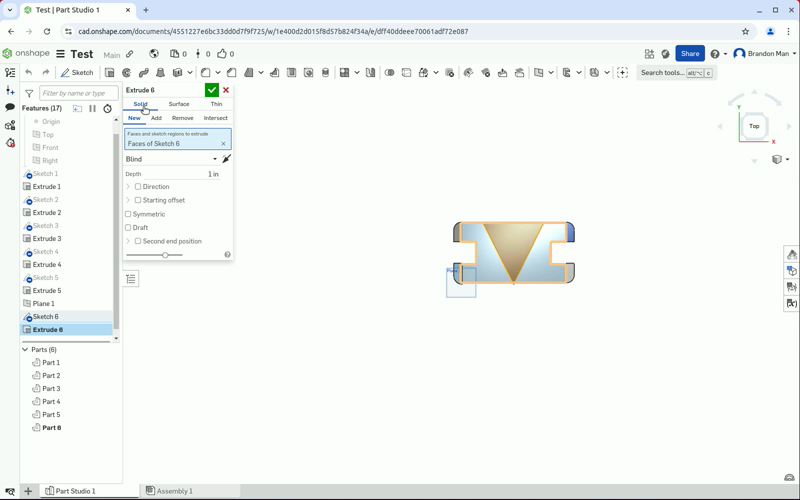
click(143, 106)
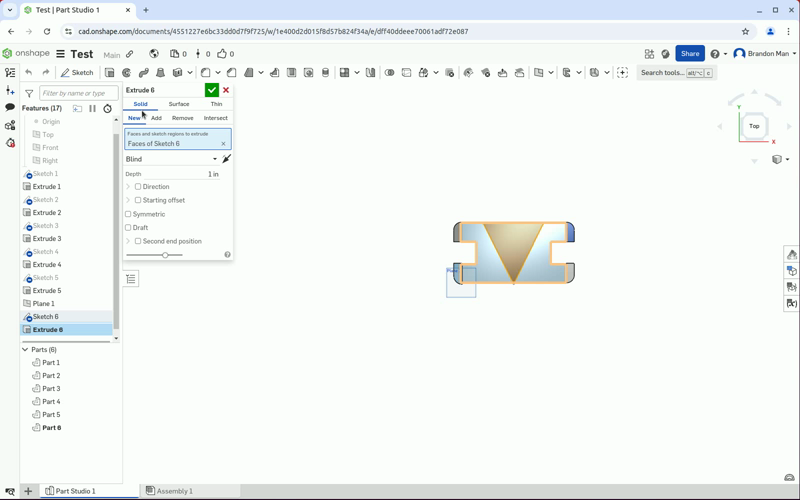
mouse_move(137, 120)
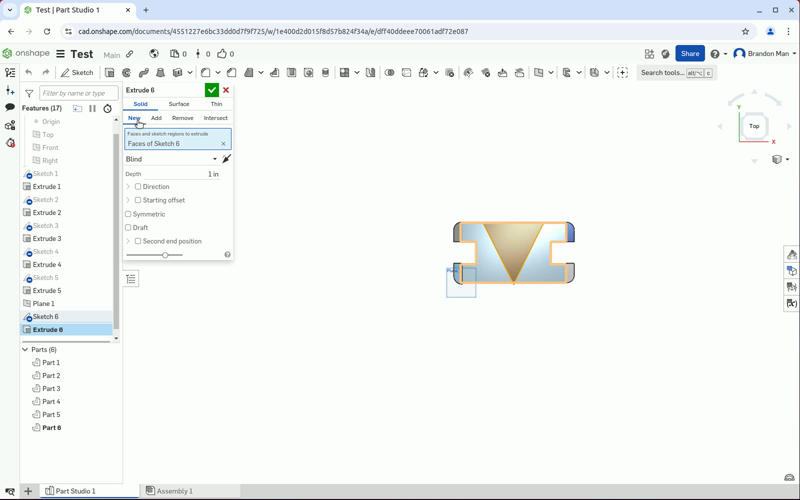
click(137, 120)
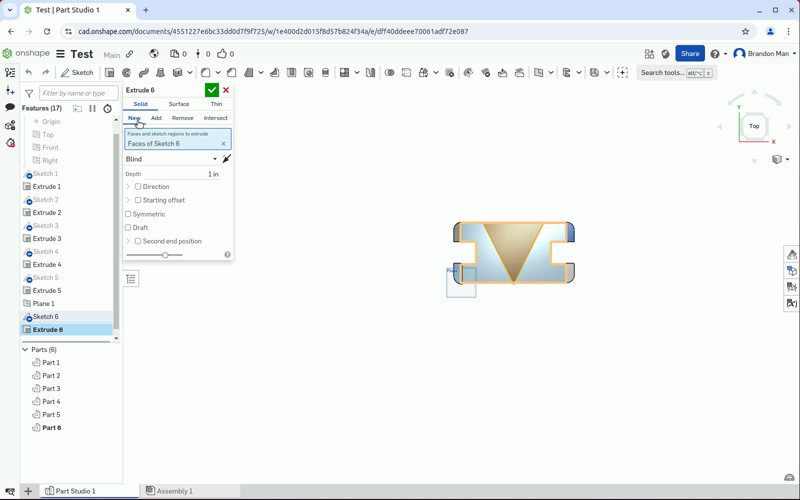
key(tab, 4)
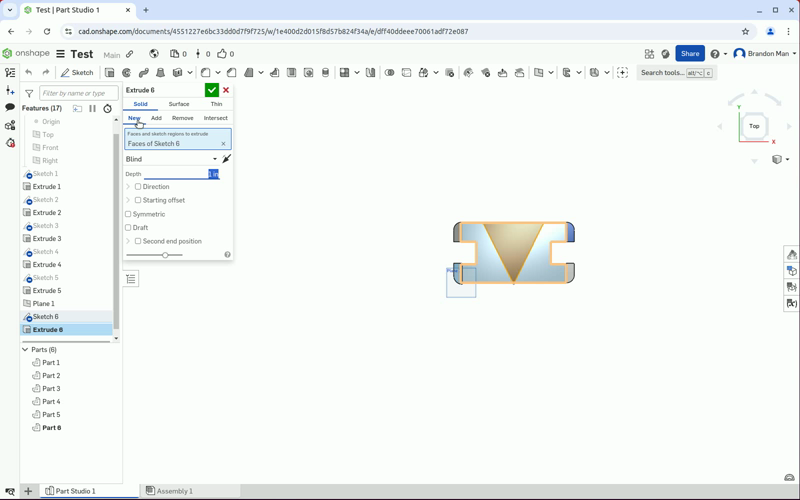
text(3.129)
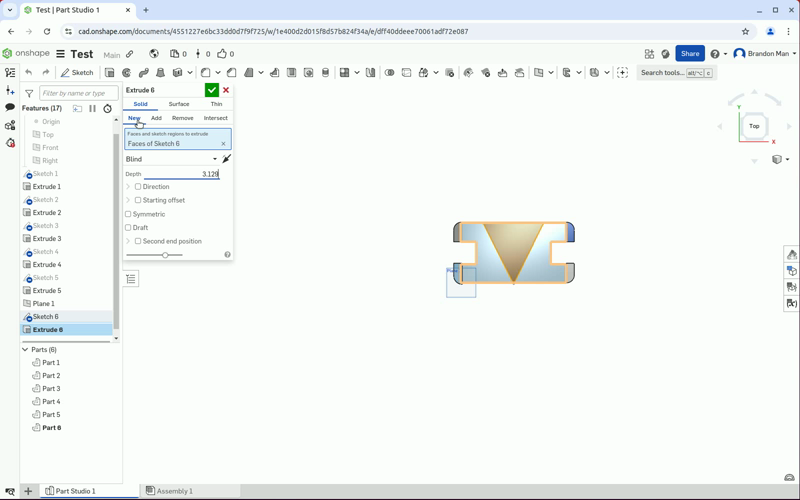
key(enter)
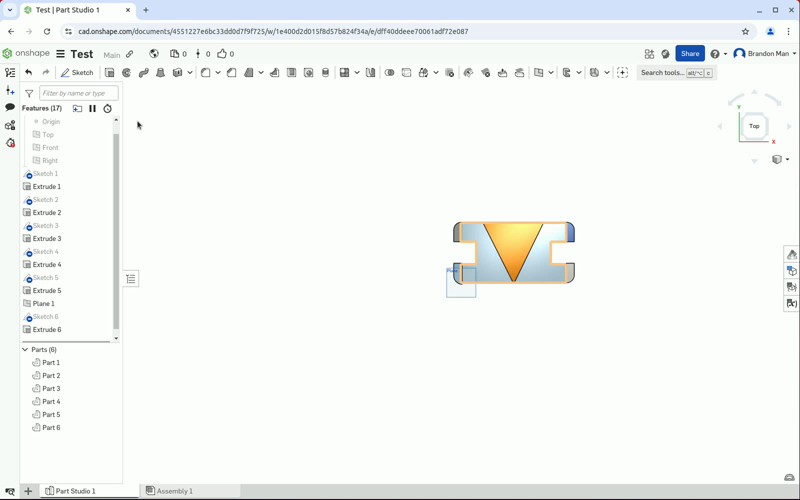
key(shift+h)
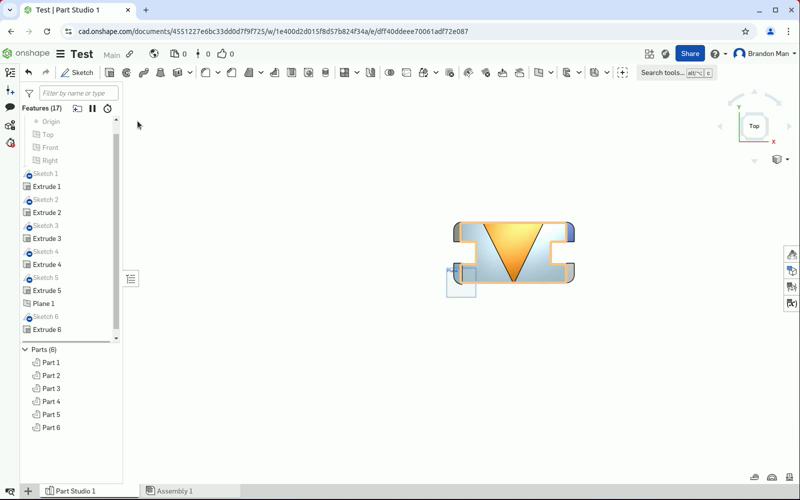
key(shift+h)
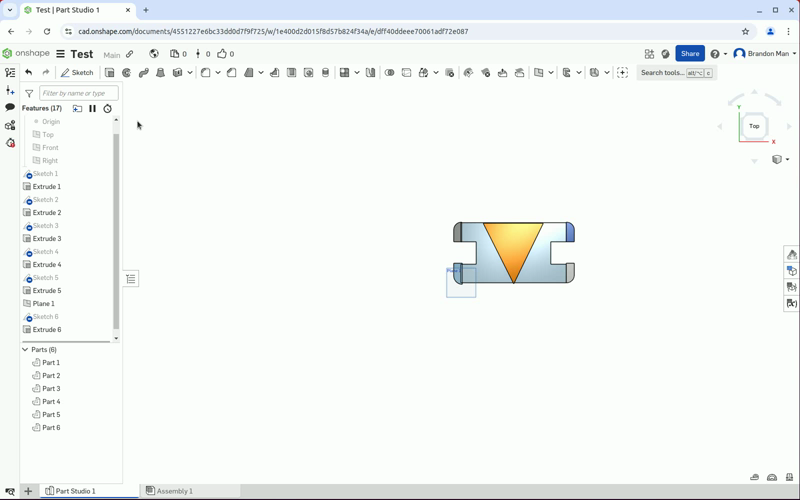
mouse_move(69, 176)
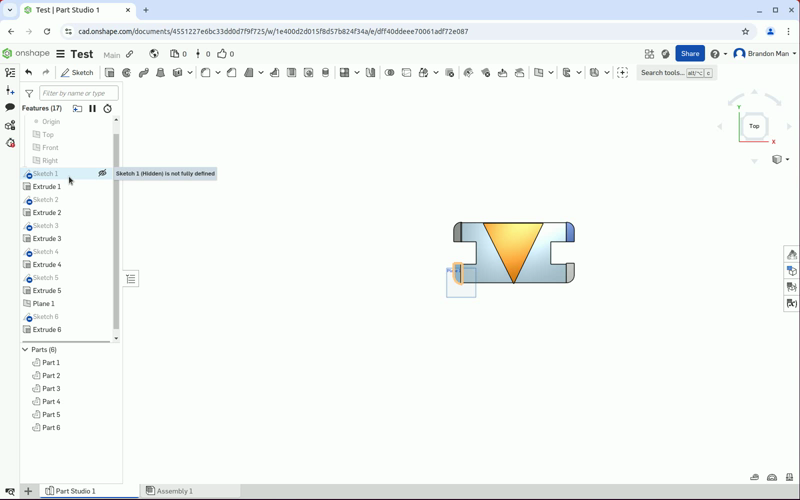
click(69, 176)
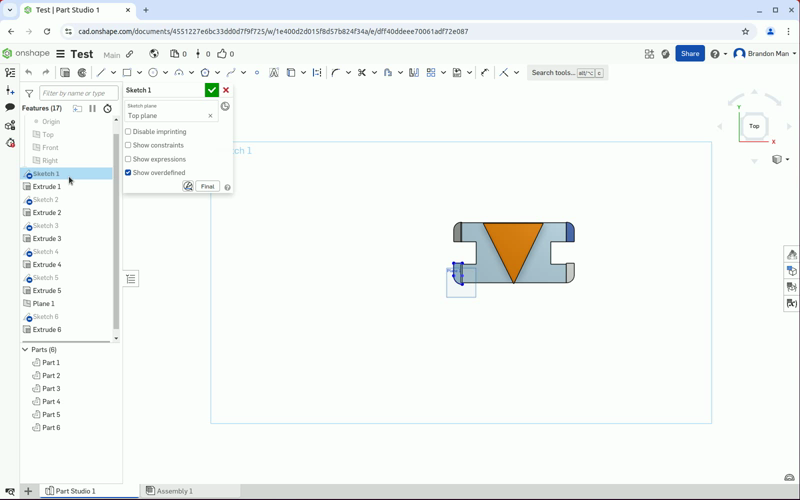
mouse_move(229, 92)
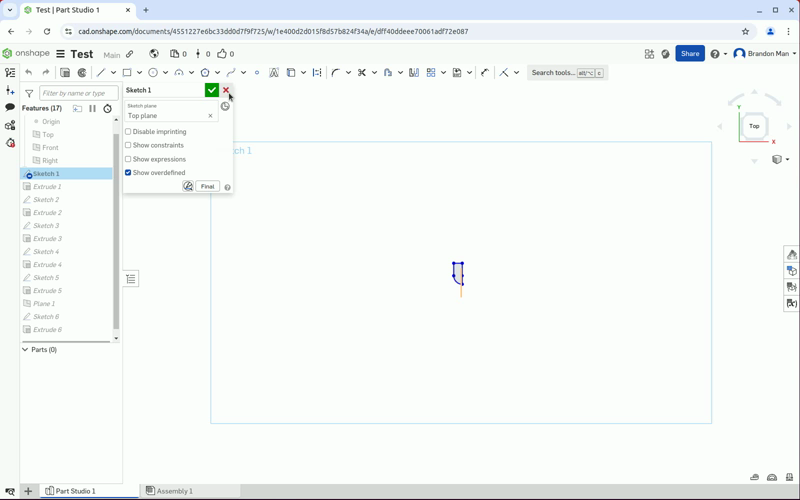
click(229, 92)
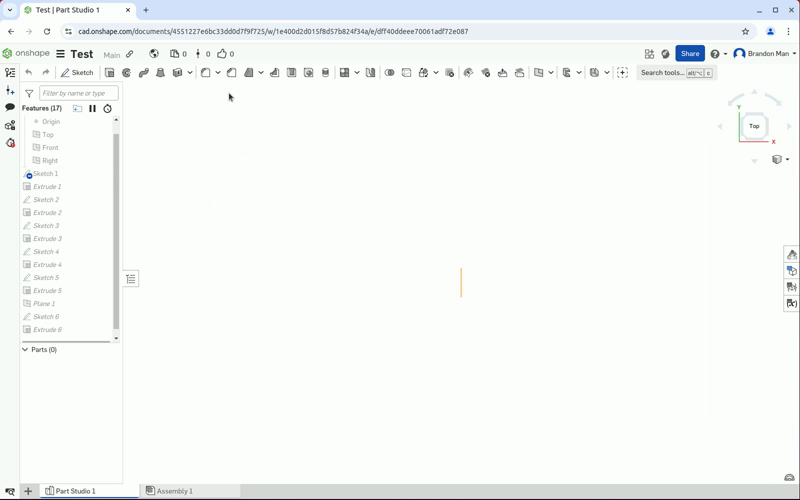
mouse_move(541, 75)
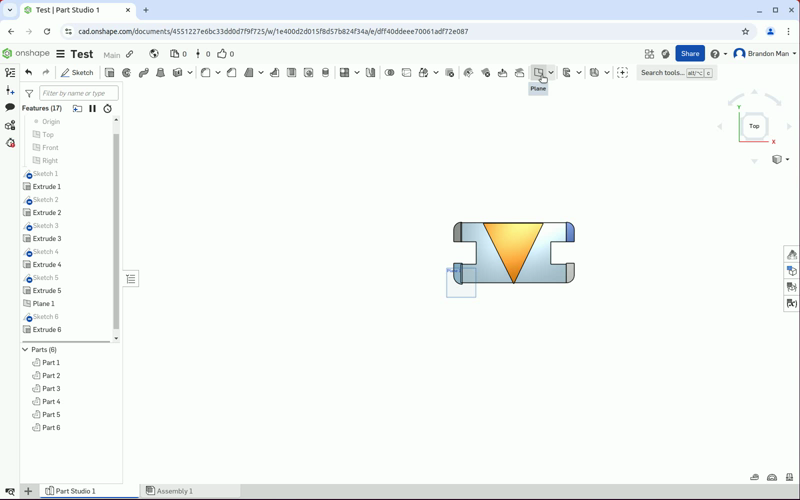
click(541, 75)
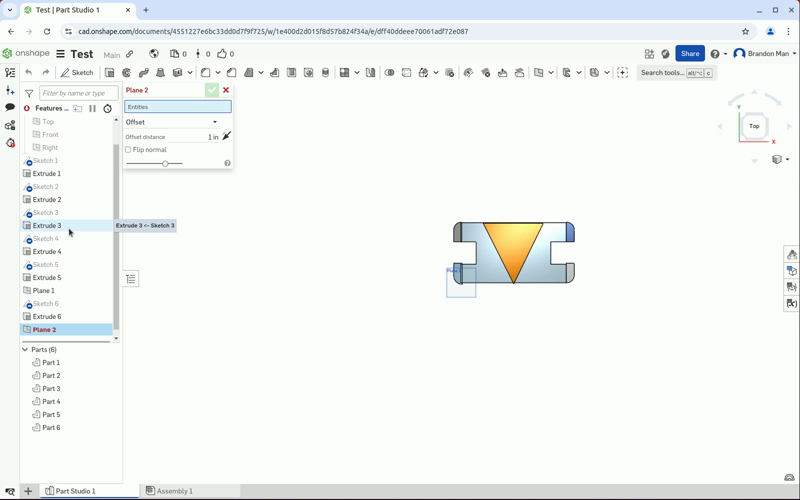
scroll(3)
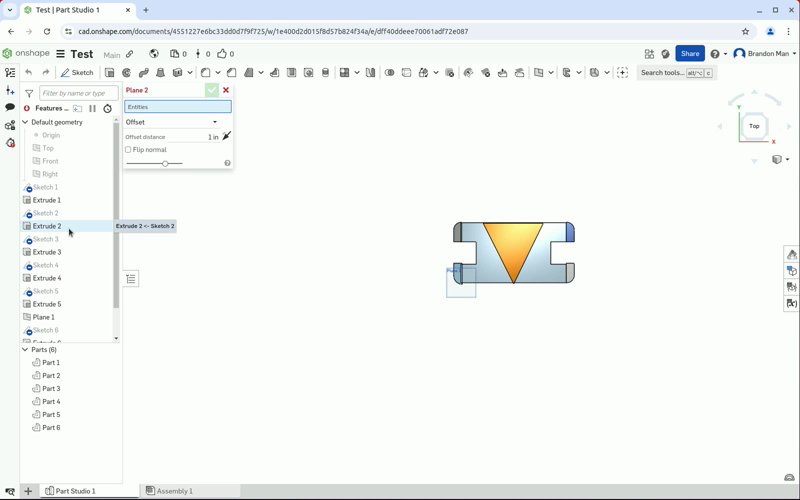
mouse_move(69, 150)
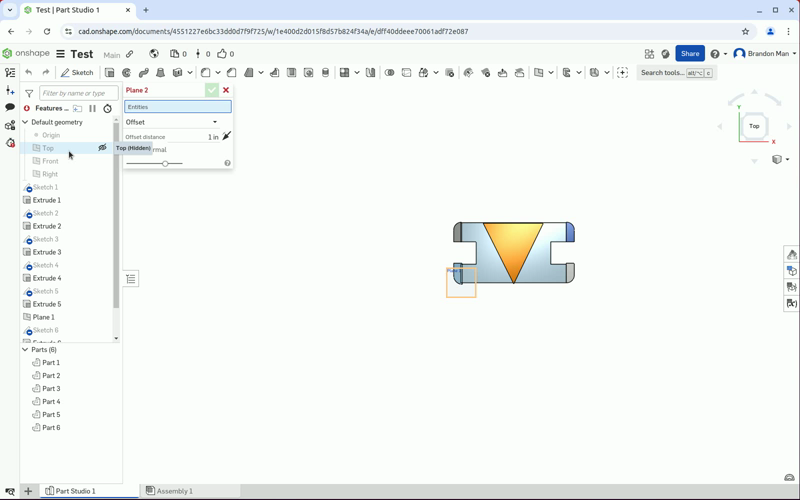
click(69, 150)
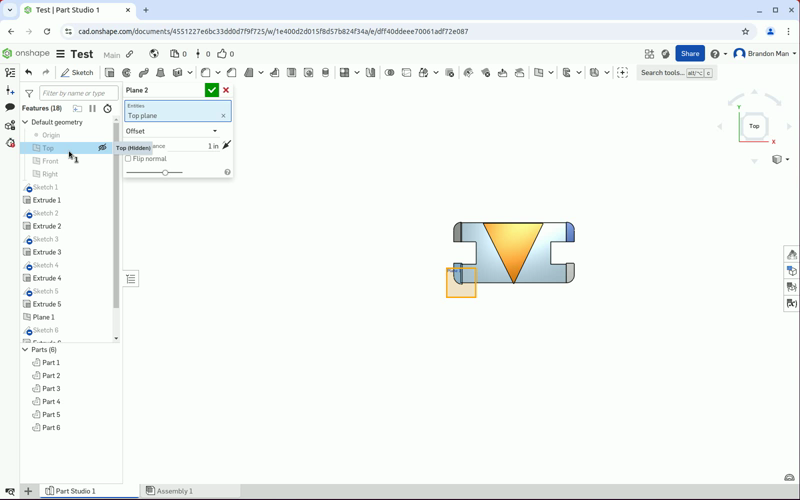
key(tab, 2)
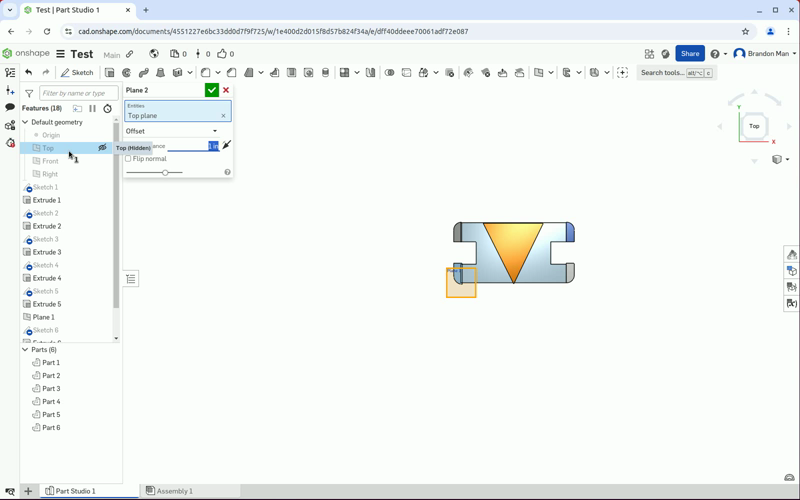
text(6.255)
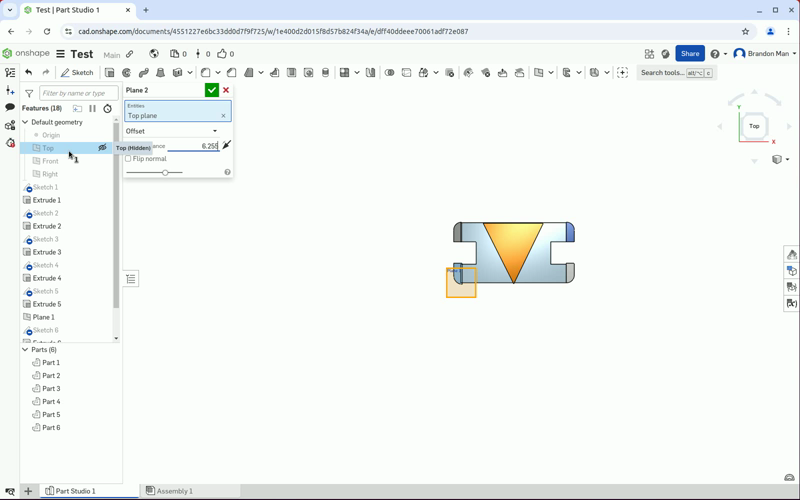
key(enter, 2)
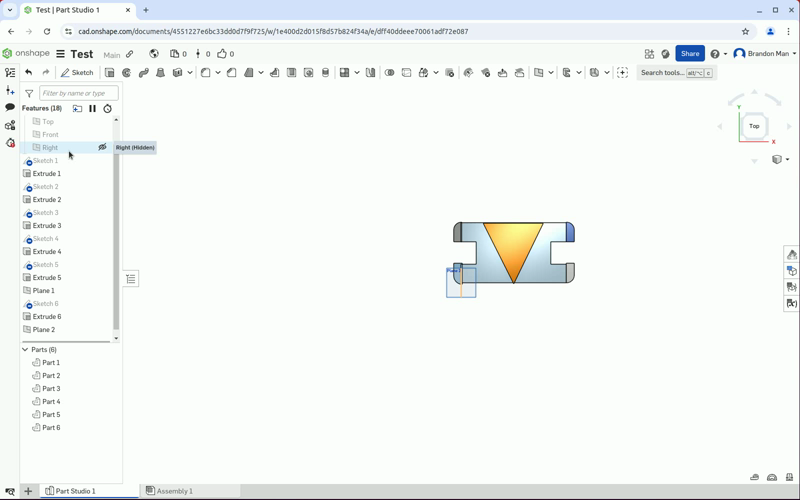
key(shift+s)
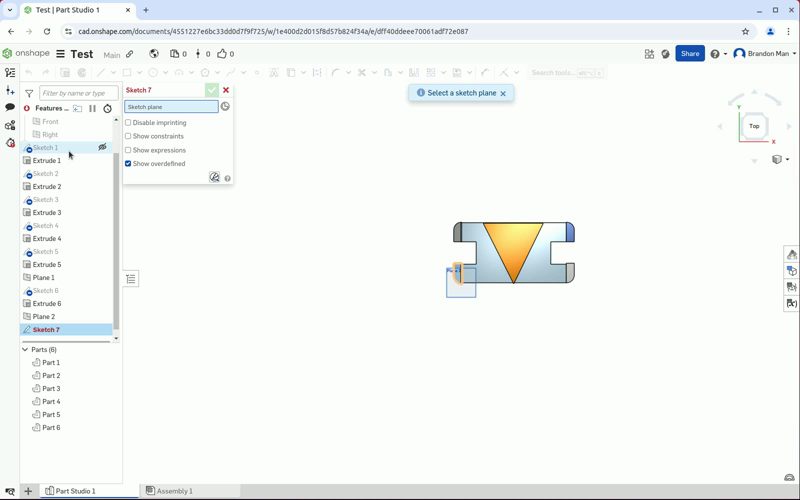
mouse_move(69, 319)
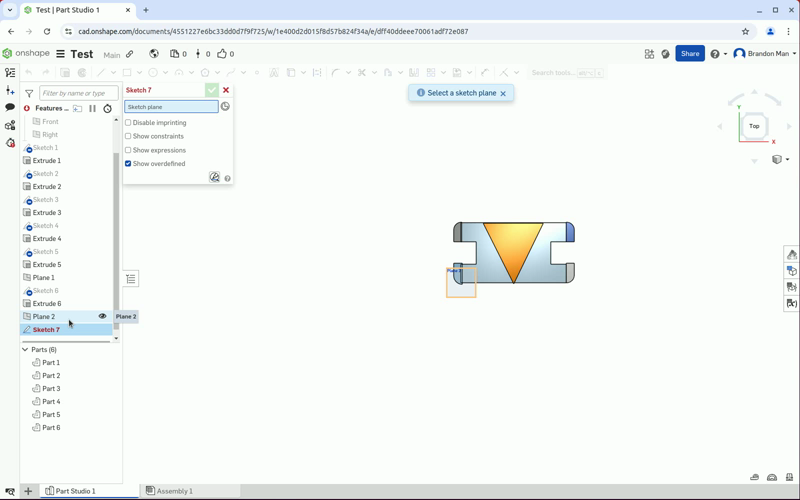
click(69, 319)
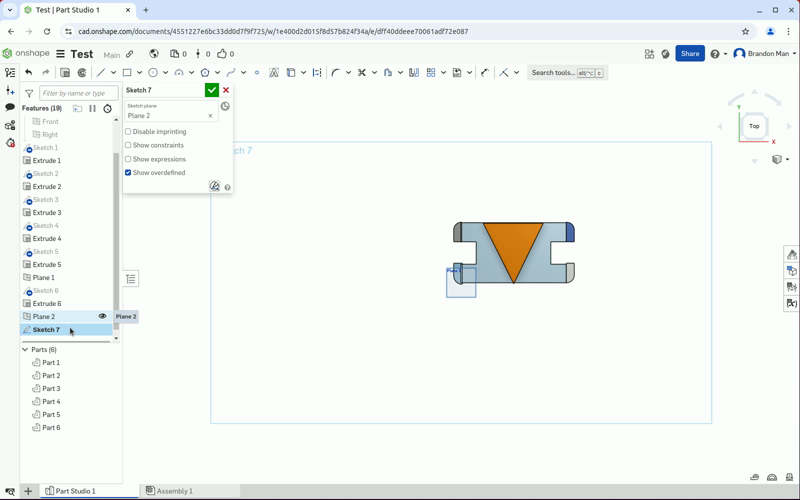
mouse_move(73, 352)
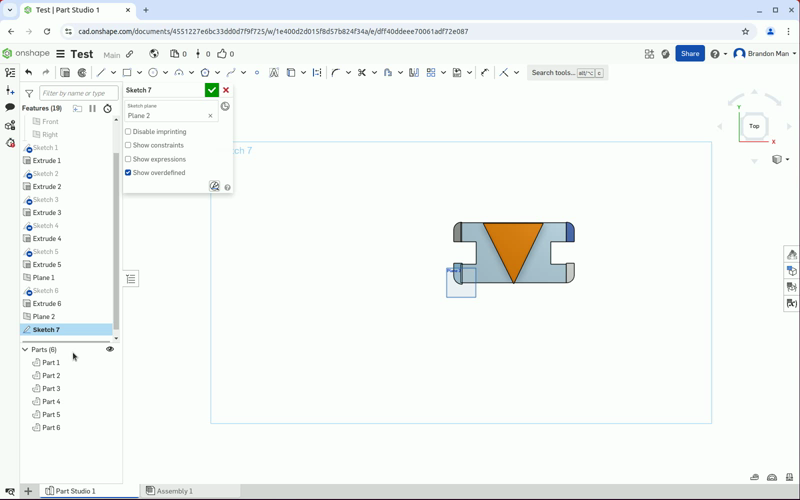
key(y)
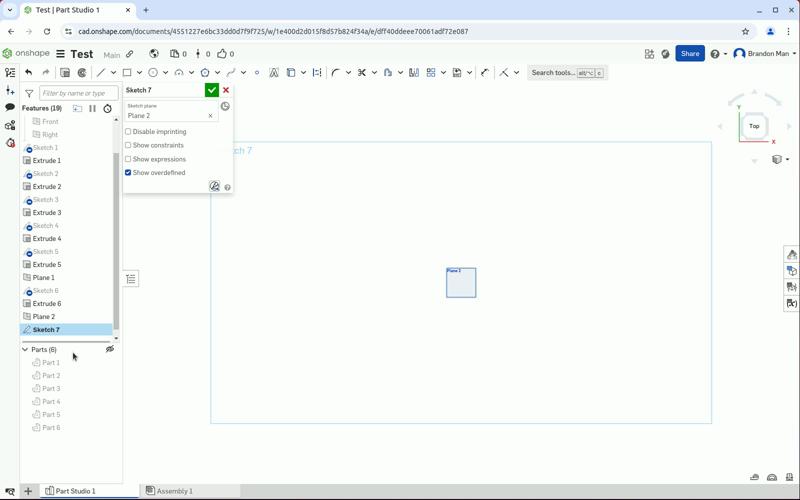
key(l)
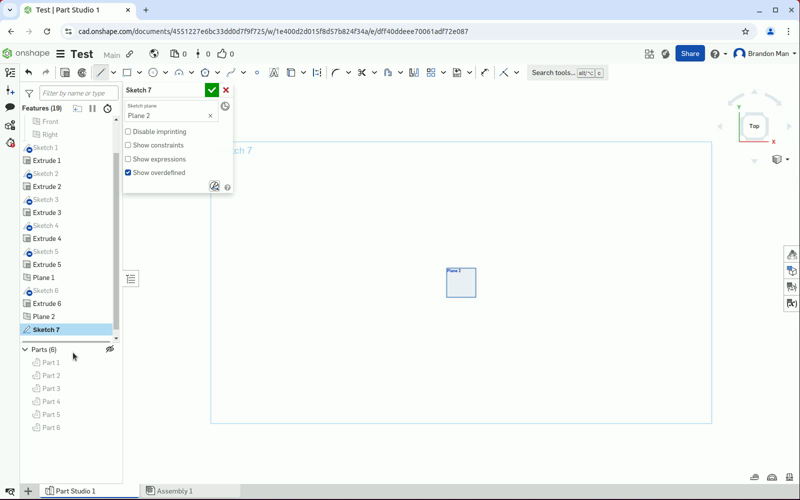
key_down(shift)
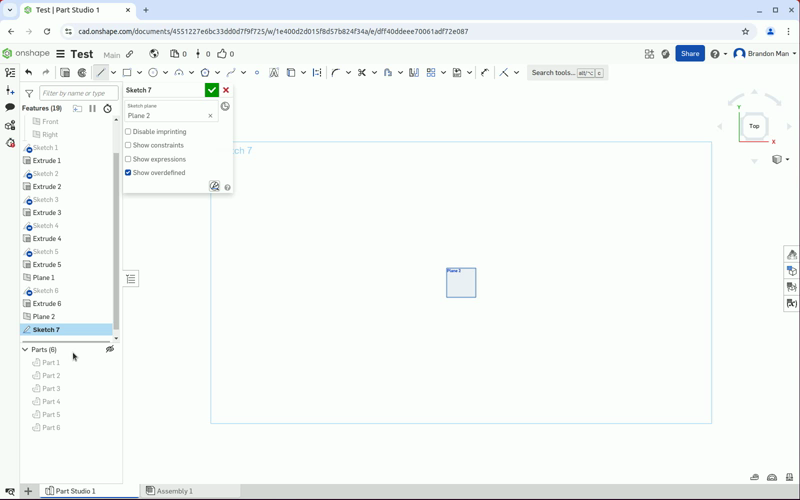
mouse_move(483, 223)
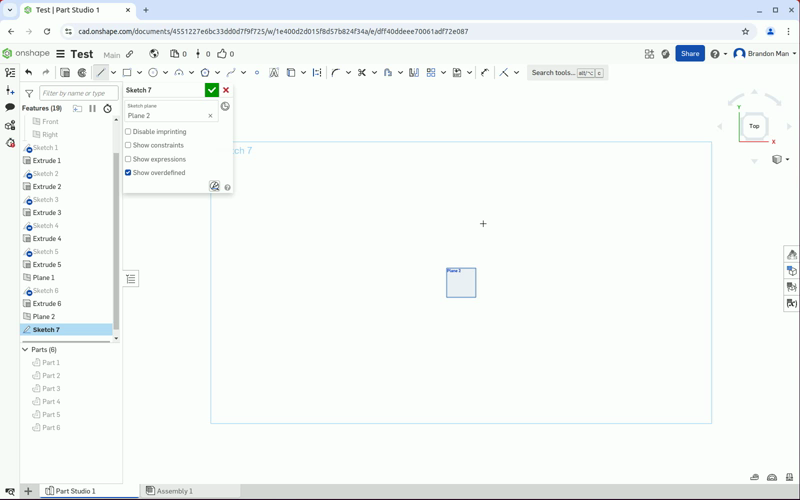
click(483, 223)
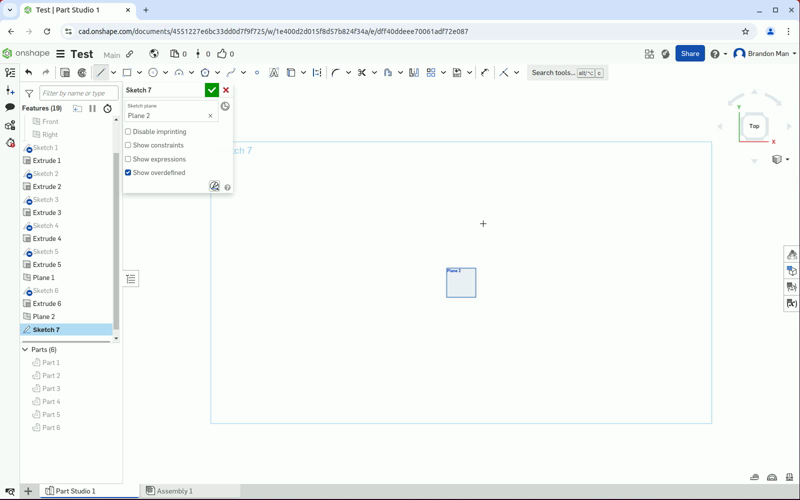
key_up(shift)
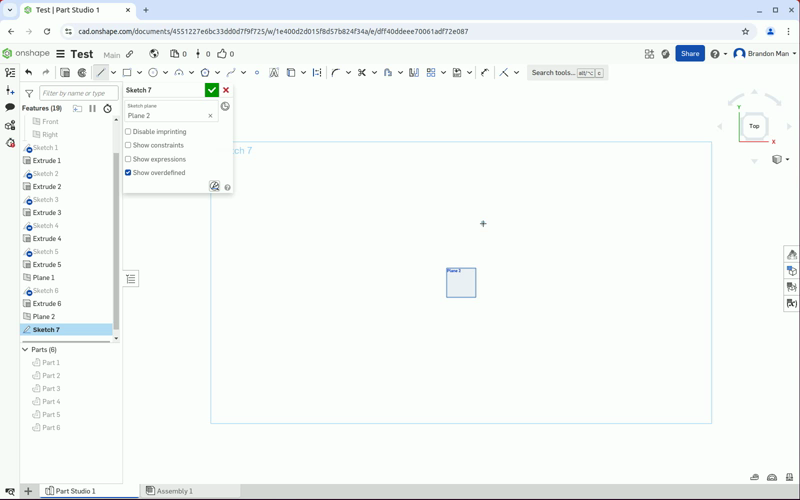
key_down(shift)
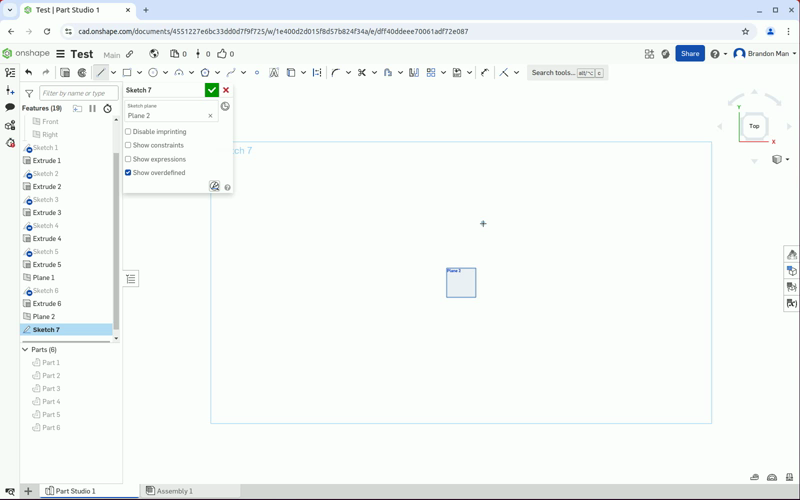
mouse_move(513, 223)
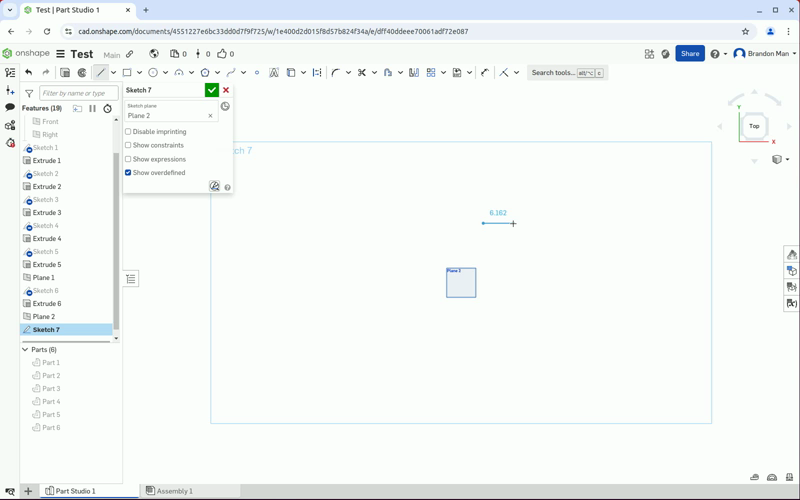
mouse_move(498, 253)
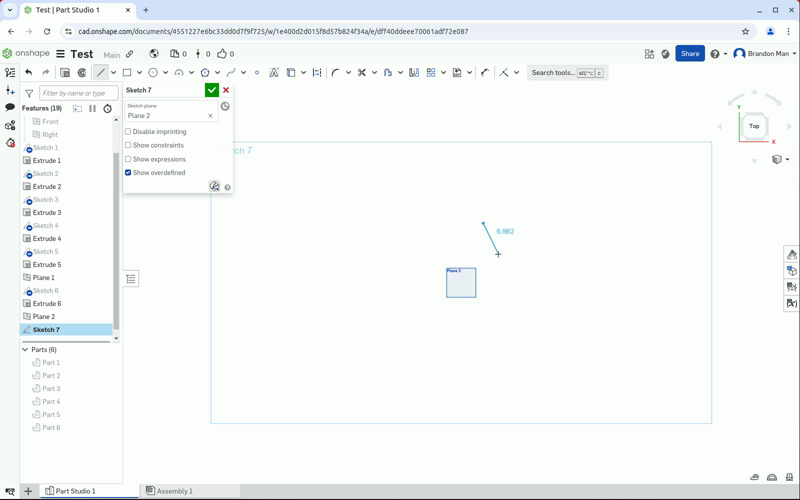
click(498, 253)
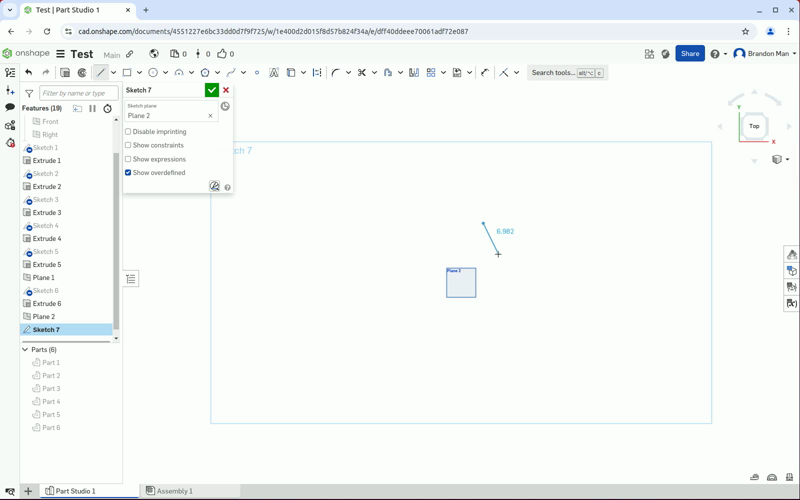
key_up(shift)
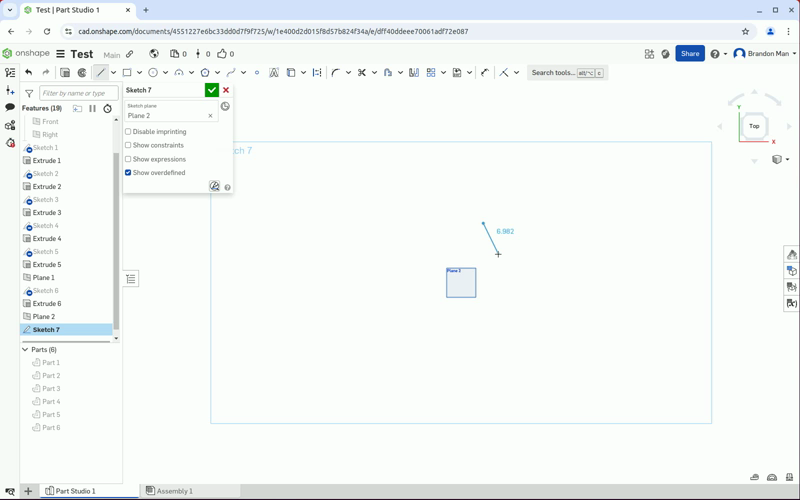
key_down(shift)
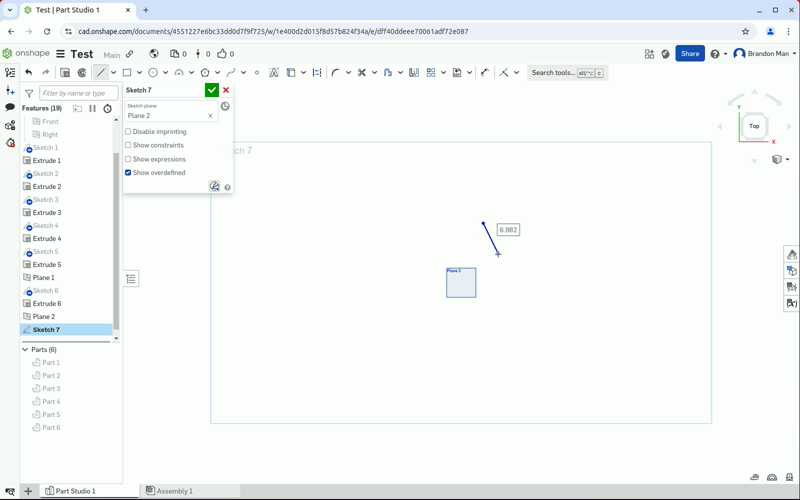
mouse_move(528, 253)
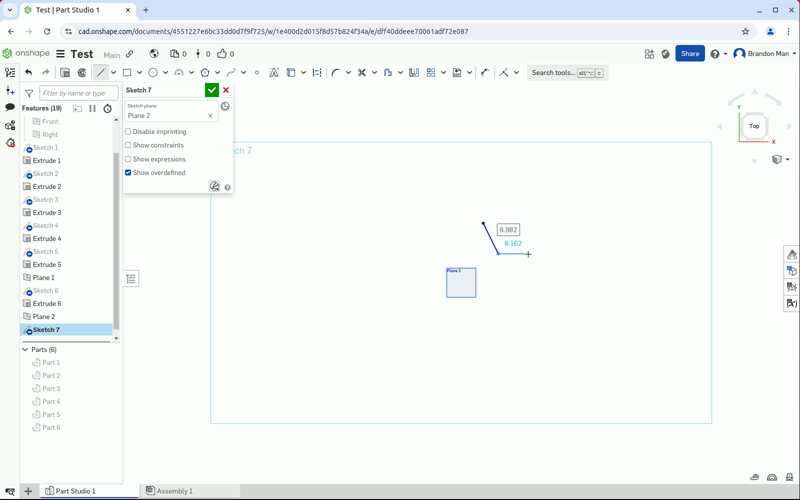
mouse_move(528, 253)
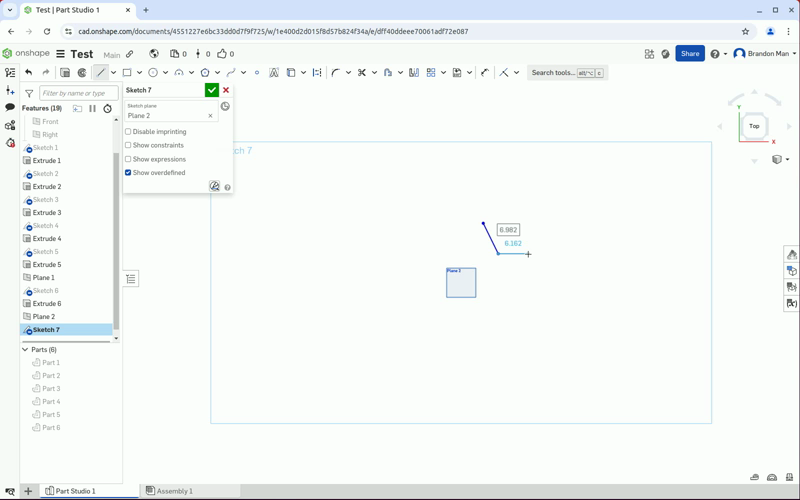
click(528, 253)
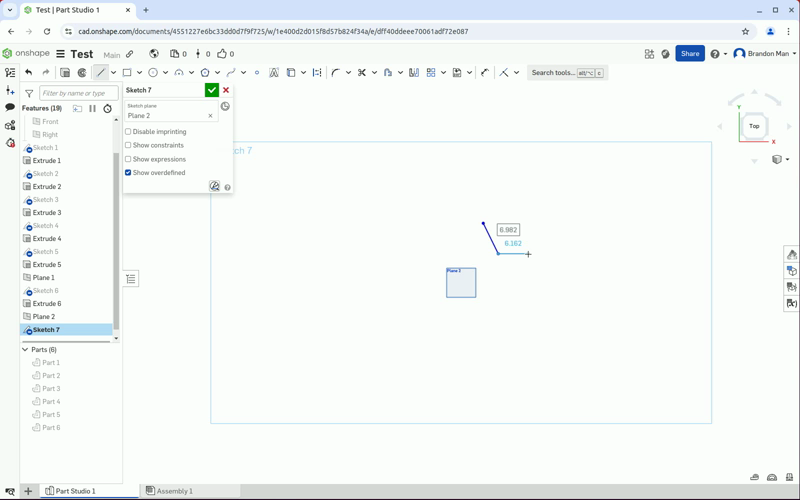
key_up(shift)
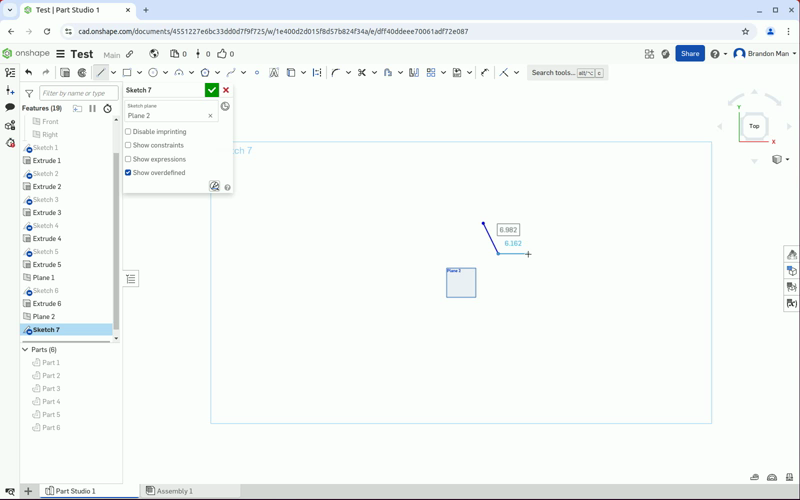
key_down(shift)
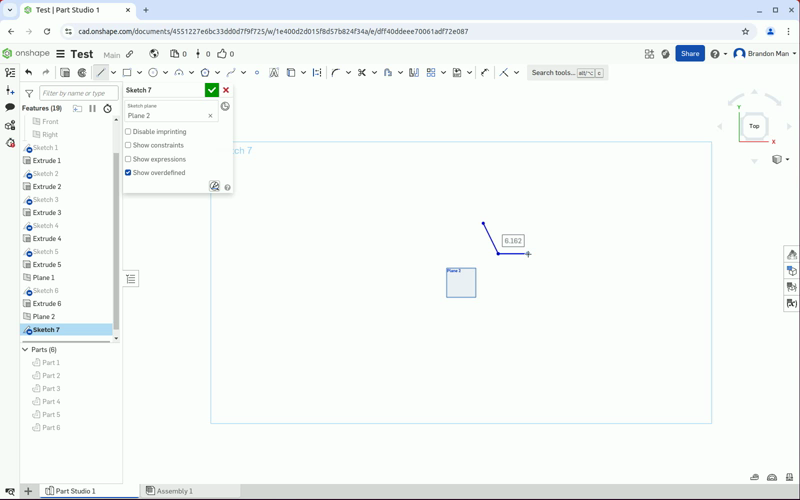
mouse_move(558, 253)
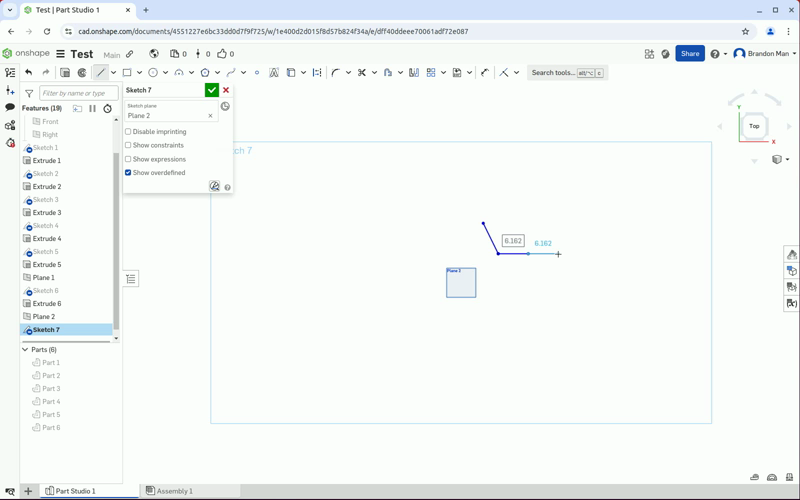
mouse_move(543, 223)
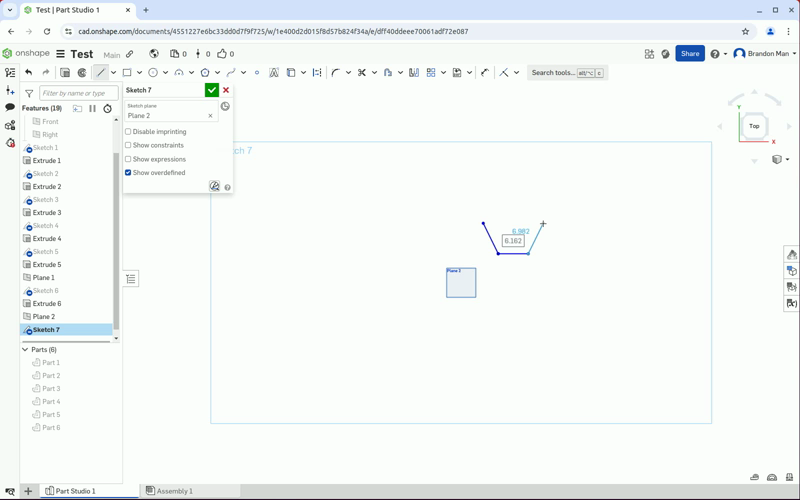
click(543, 223)
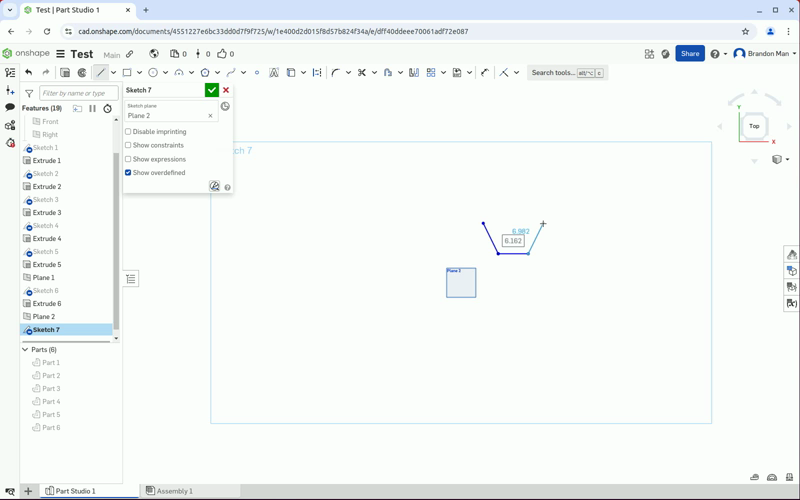
key_up(shift)
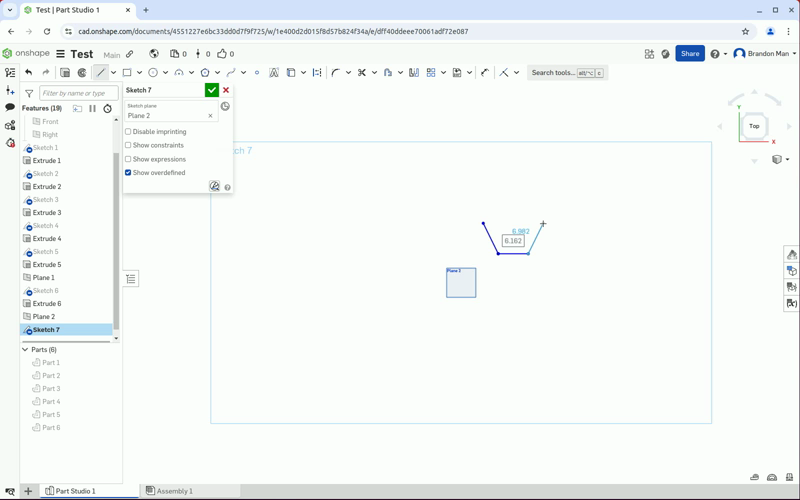
key_down(shift)
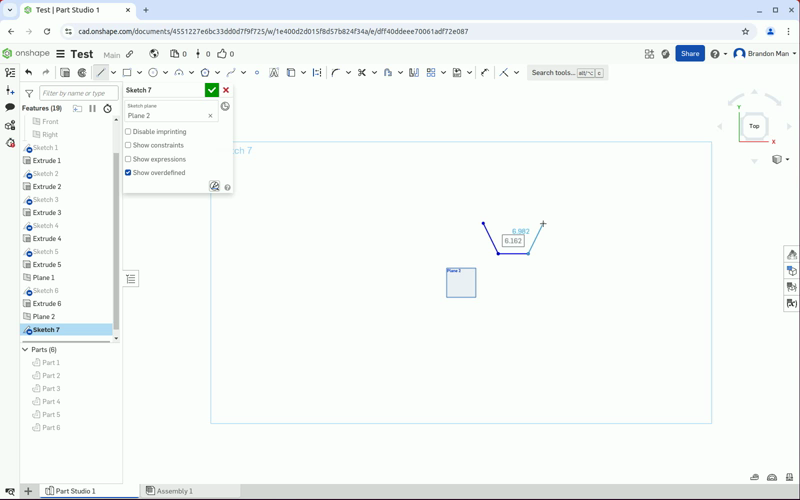
mouse_move(483, 223)
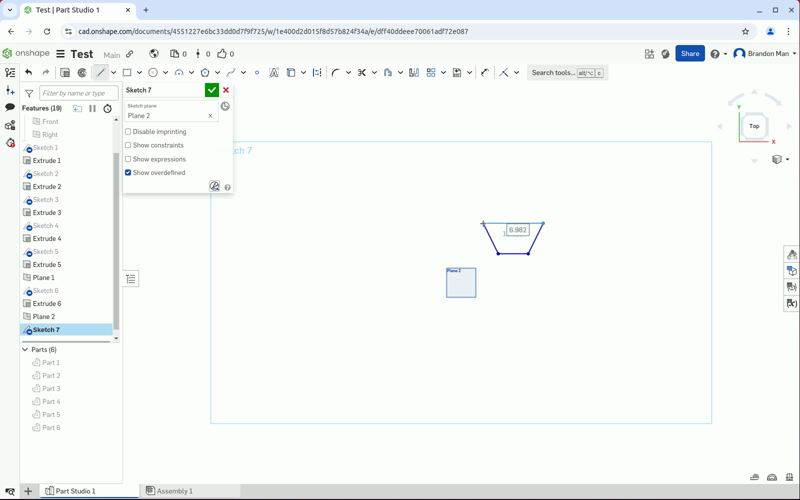
key_up(shift)
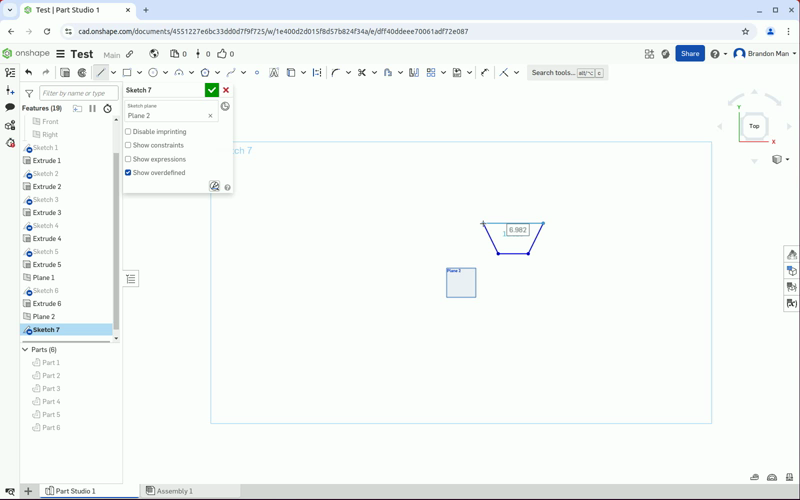
click(483, 223)
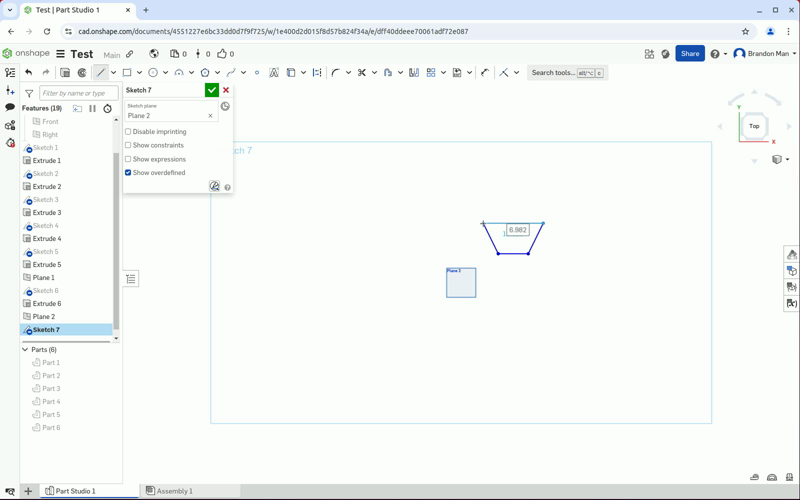
key(esc)
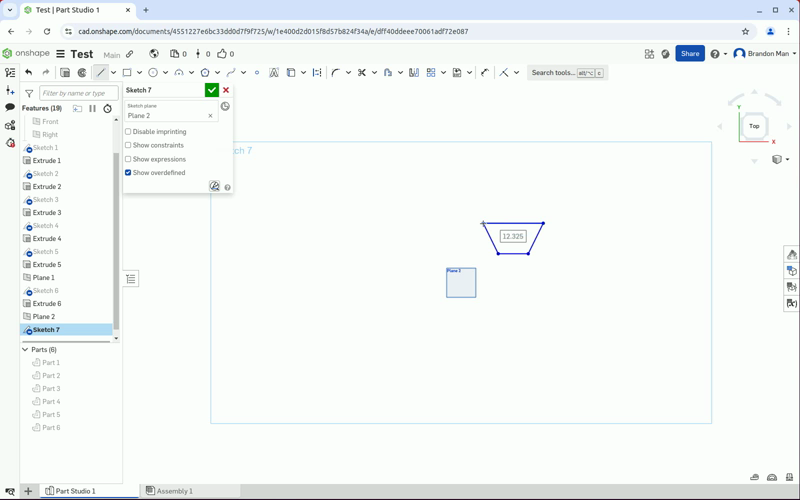
mouse_move(505, 225)
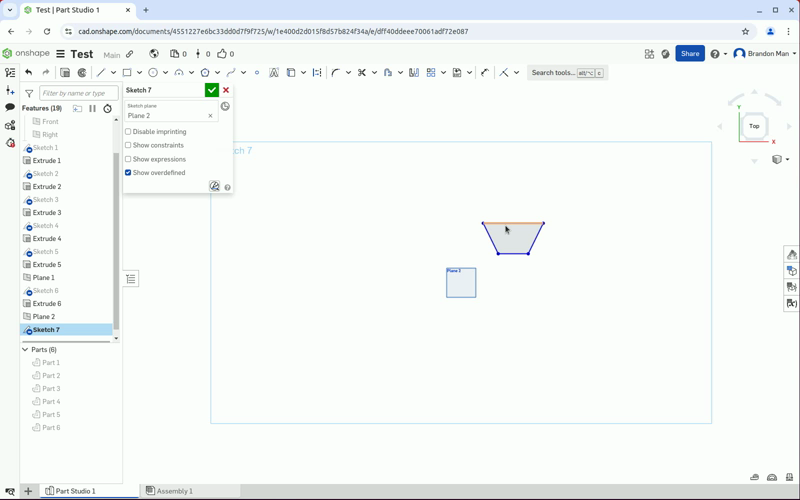
scroll(6)
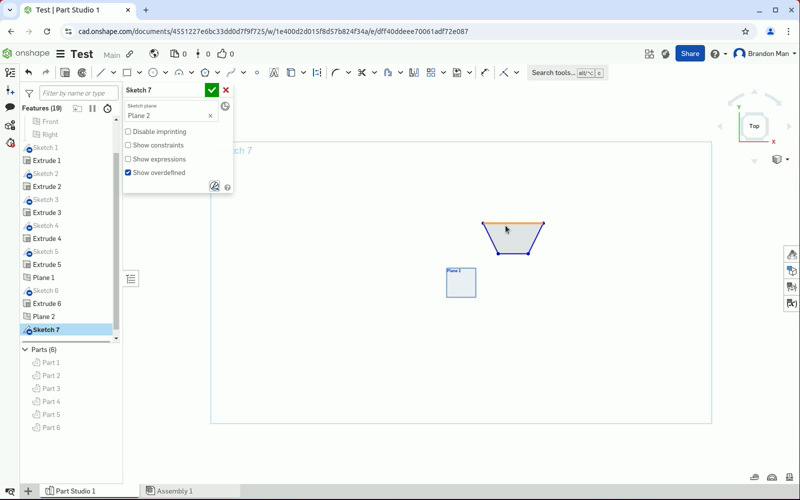
scroll(6)
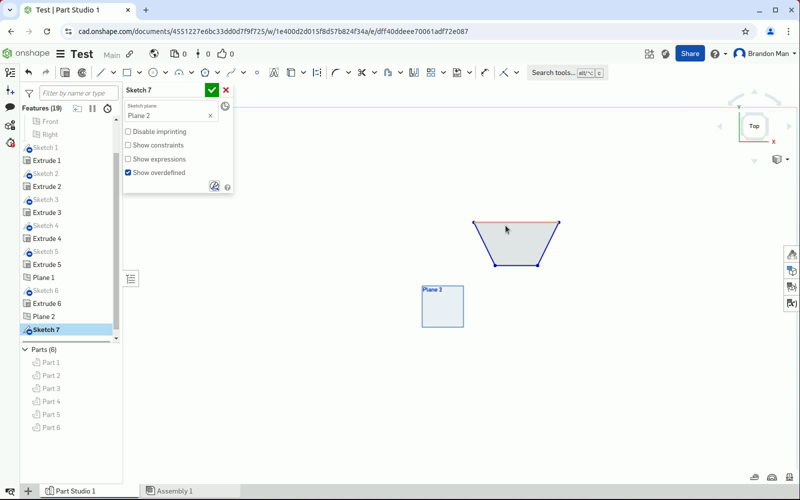
scroll(6)
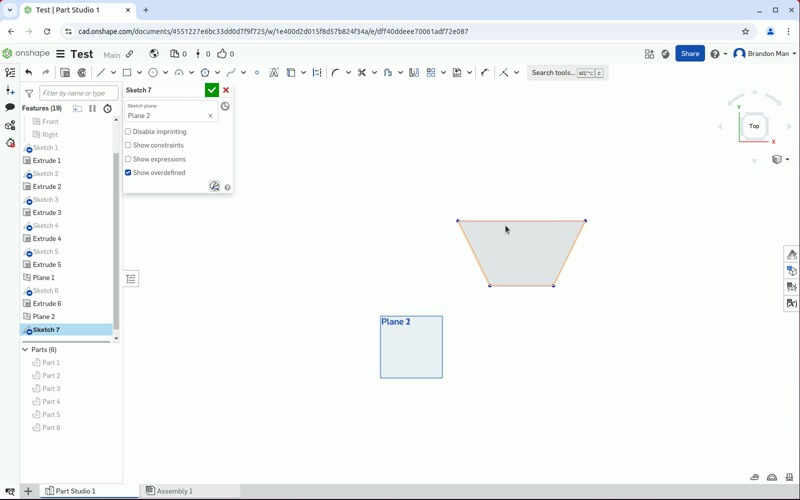
scroll(6)
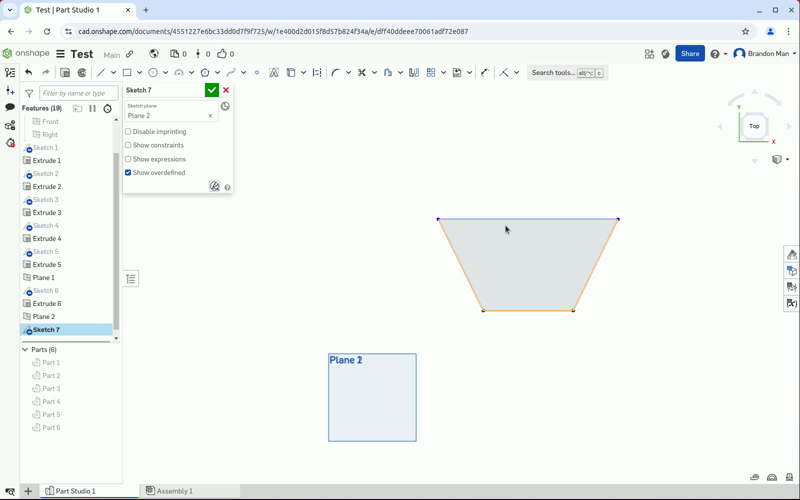
scroll(6)
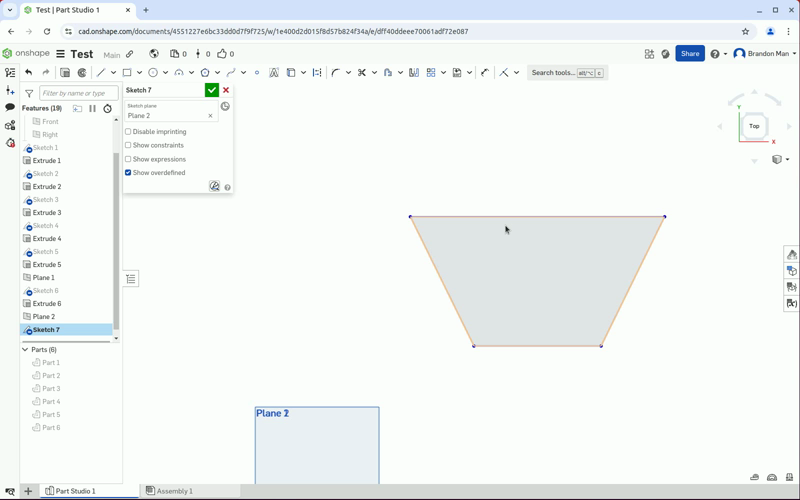
scroll(6)
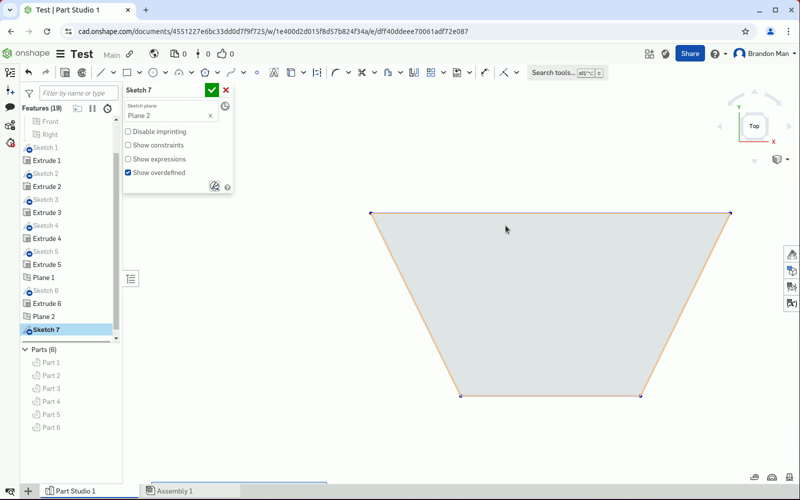
scroll(6)
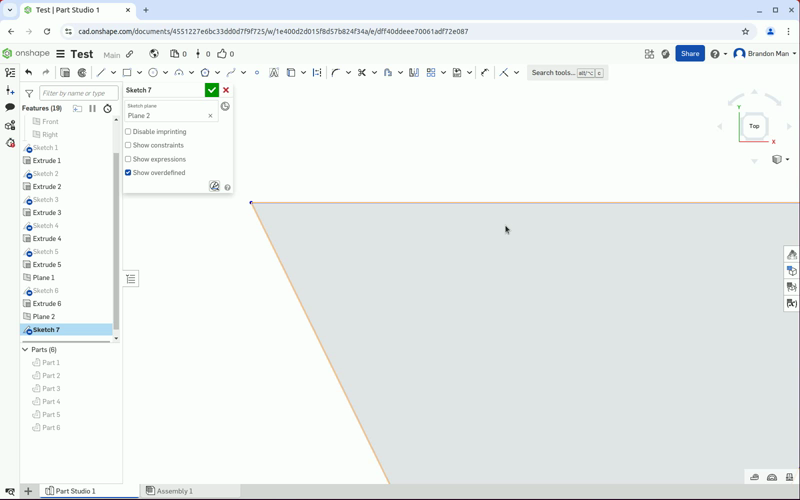
click(505, 225)
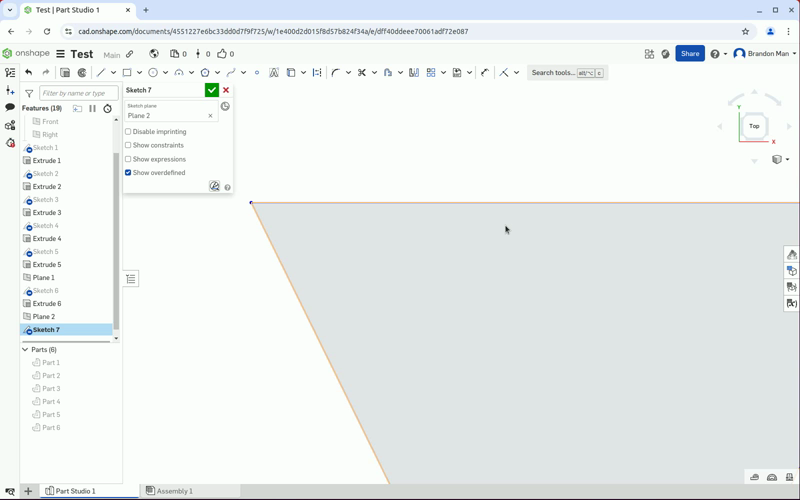
scroll(-6)
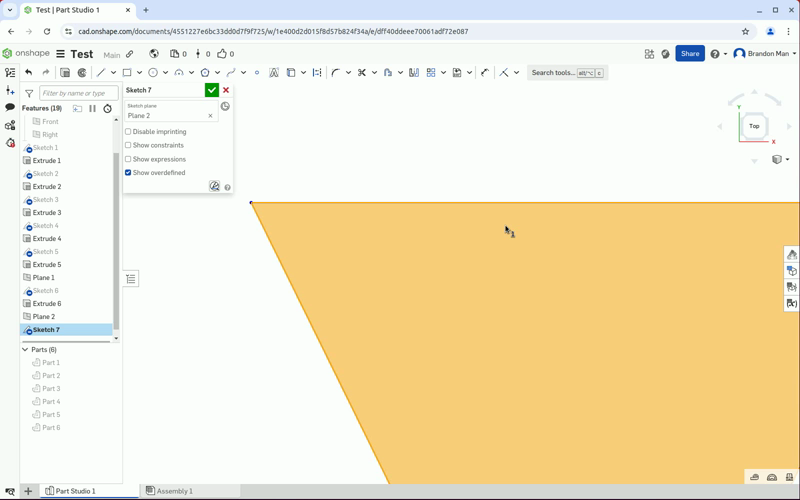
scroll(-6)
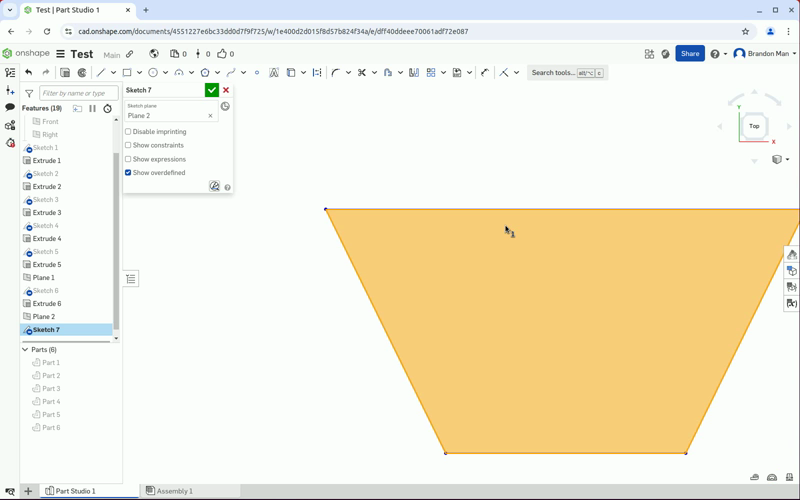
scroll(-6)
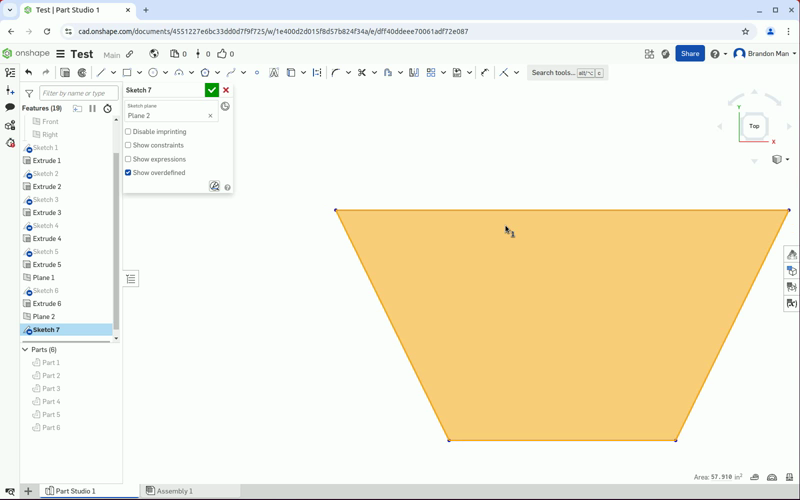
scroll(-6)
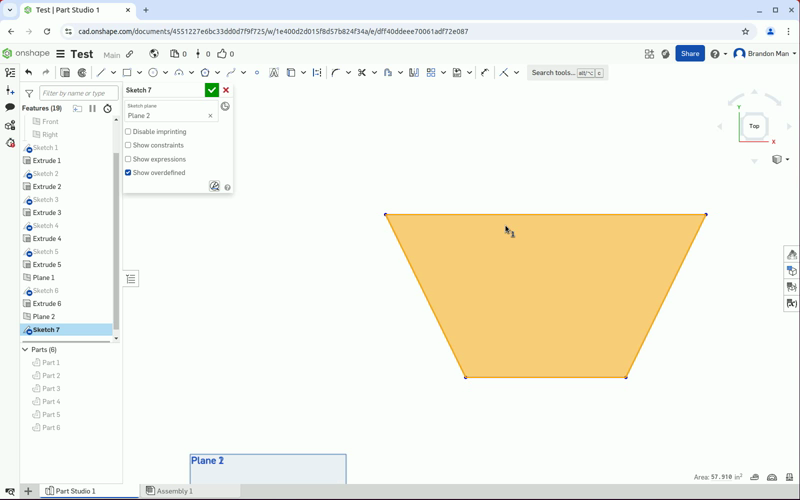
scroll(-6)
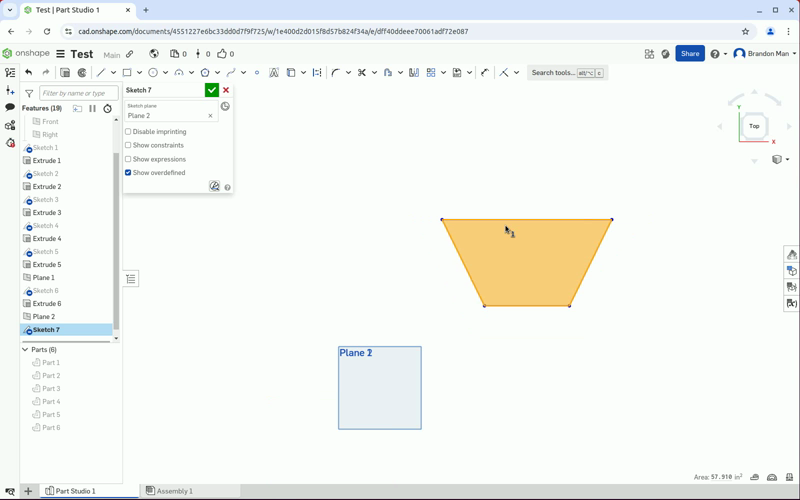
scroll(-6)
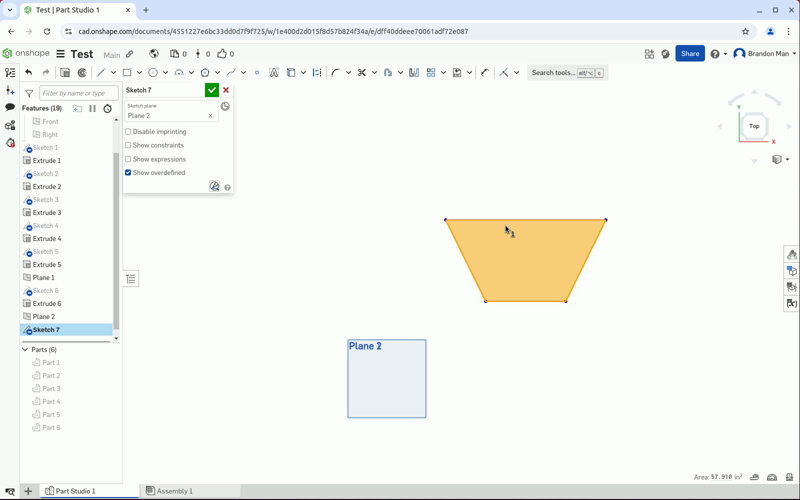
scroll(-6)
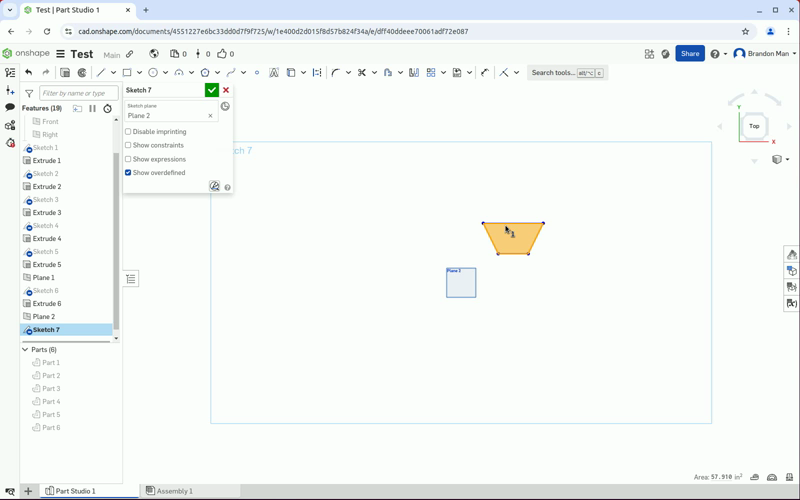
mouse_move(73, 352)
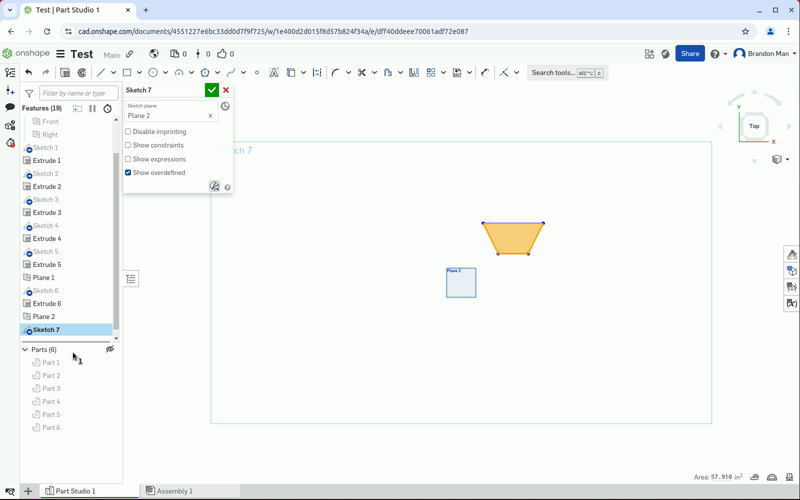
key(shift+y)
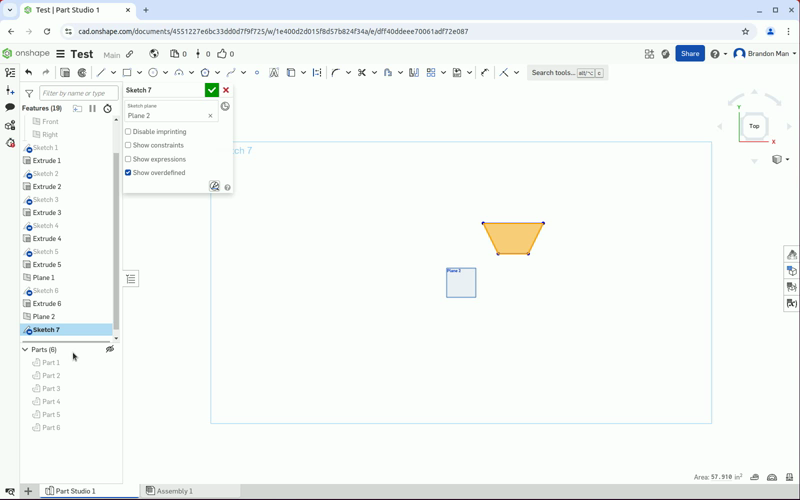
key(shift+e)
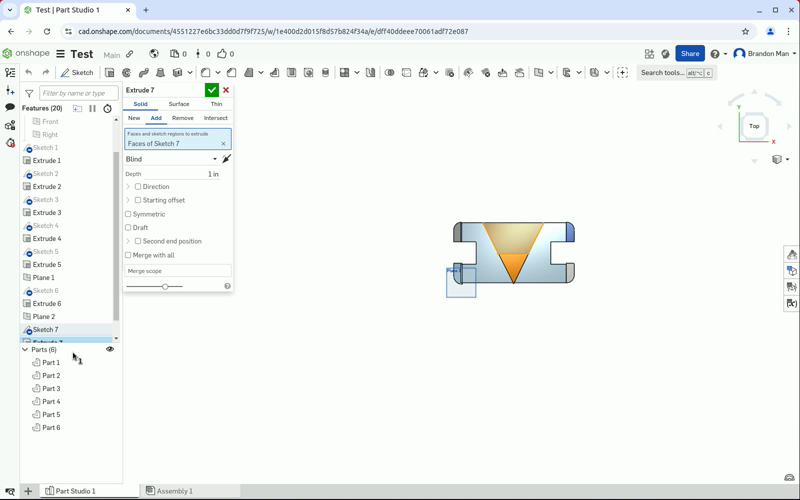
mouse_move(143, 106)
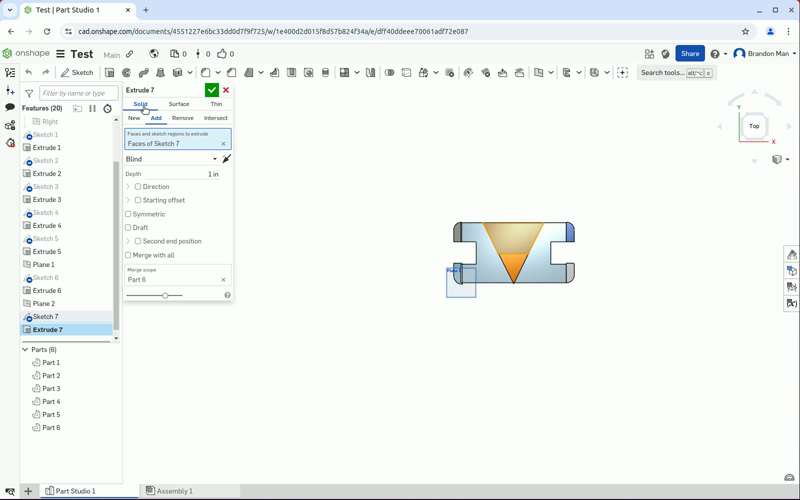
click(143, 106)
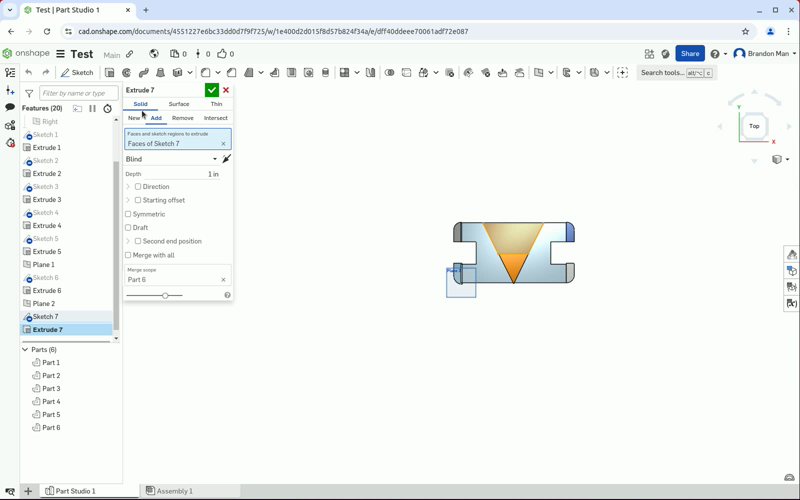
mouse_move(137, 120)
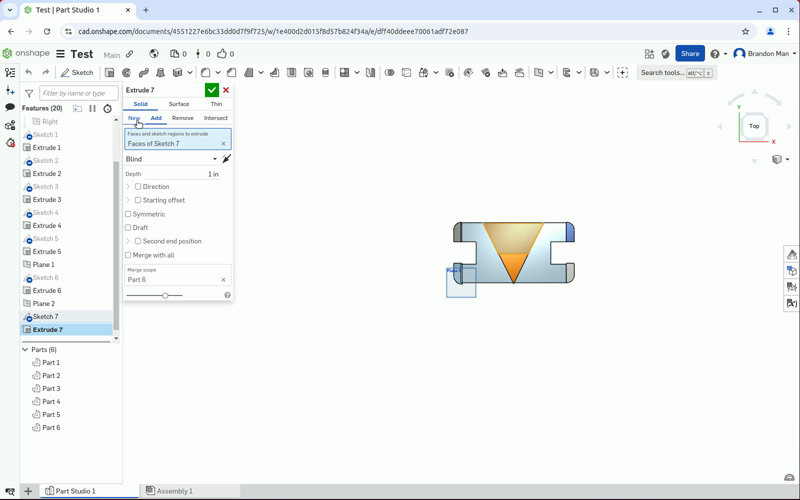
click(137, 120)
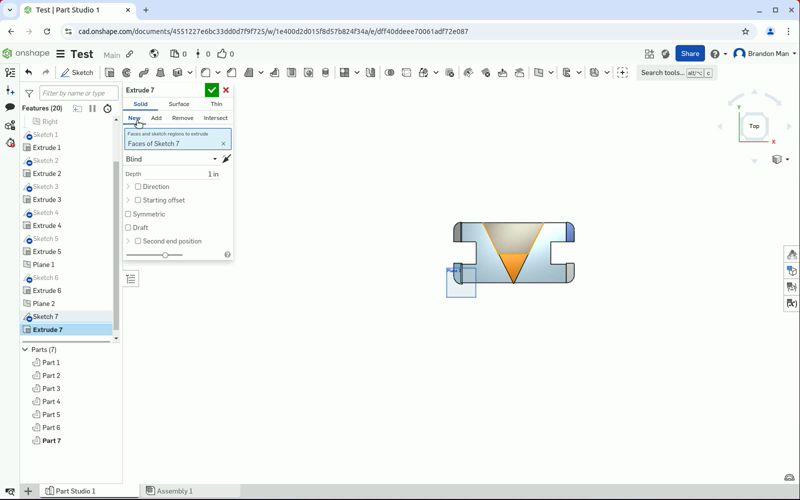
key(tab, 4)
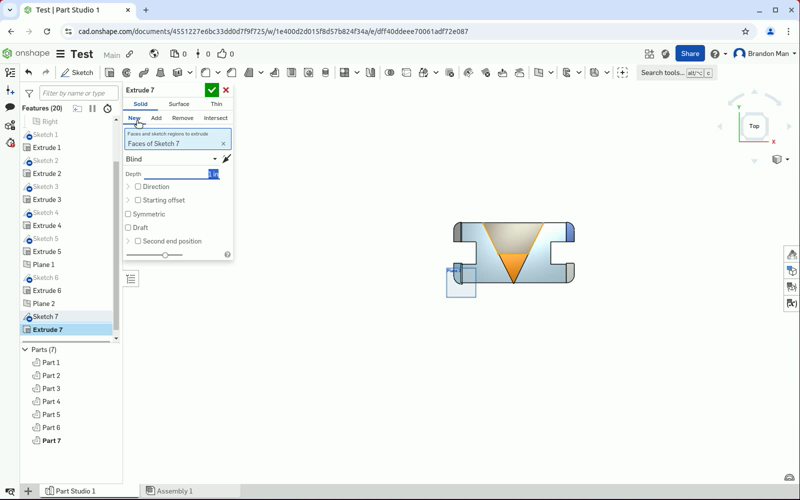
text(3.129)
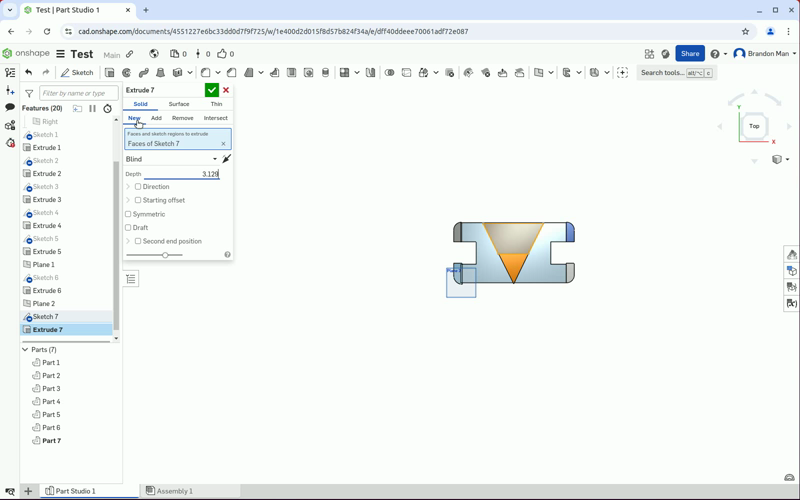
key(enter)
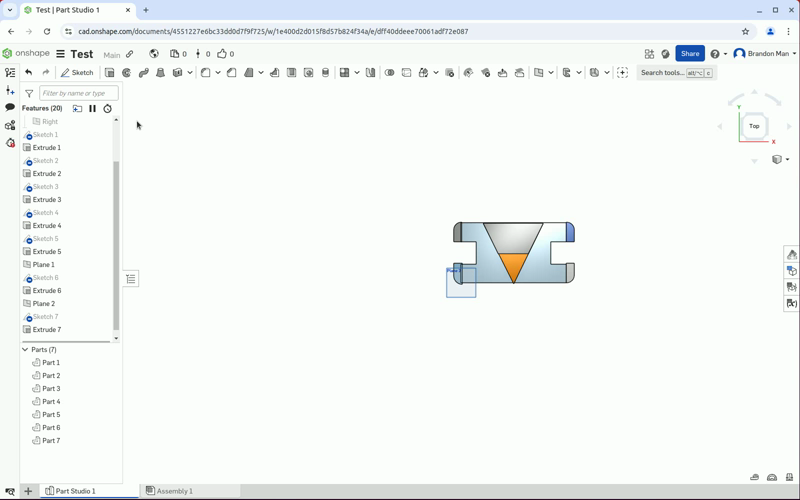
key(shift+h)
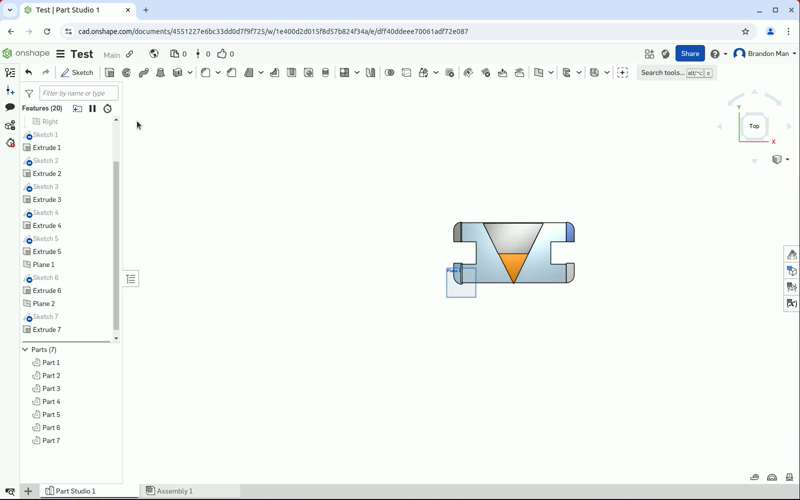
key(shift+h)
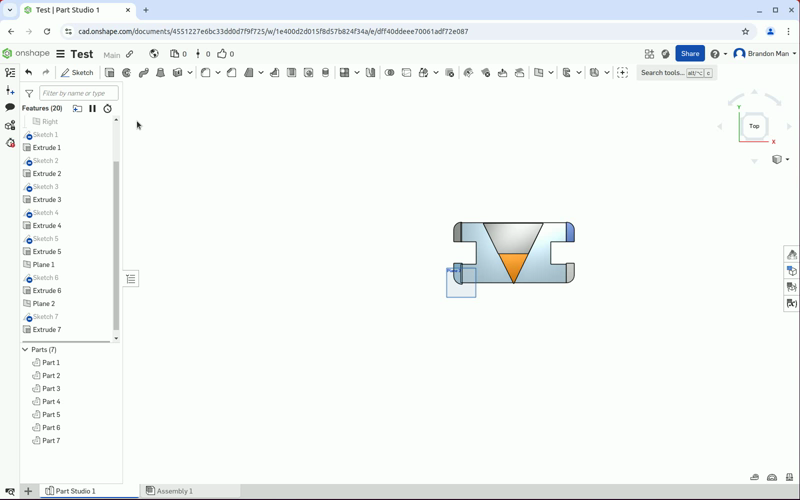
key(shift+7)
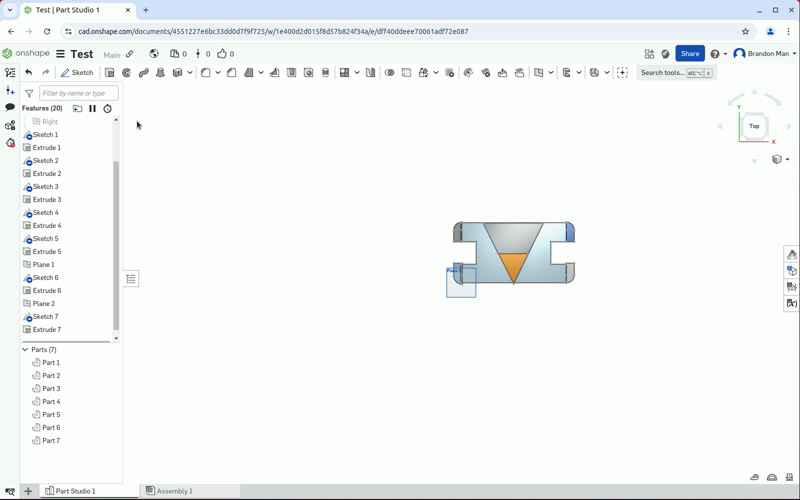
key(up, 3)
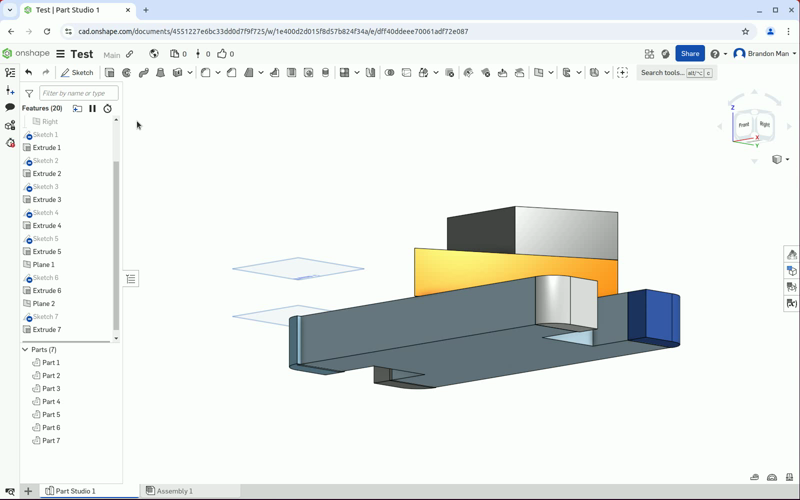
key(left, 3)
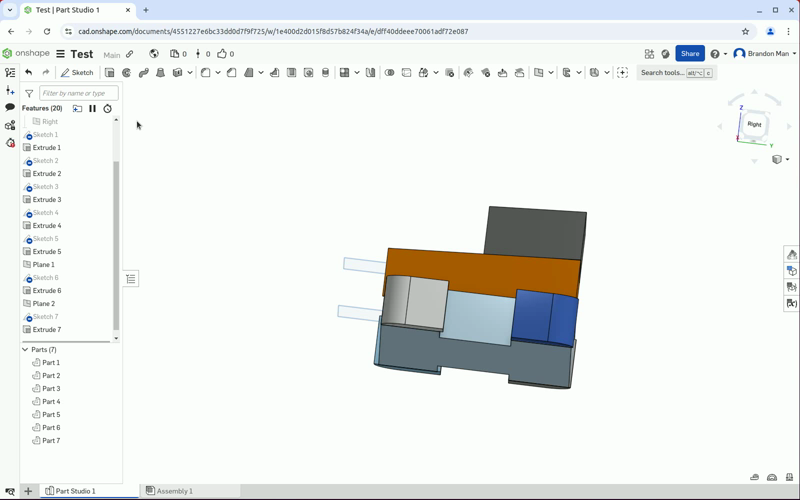
key(right, 3)
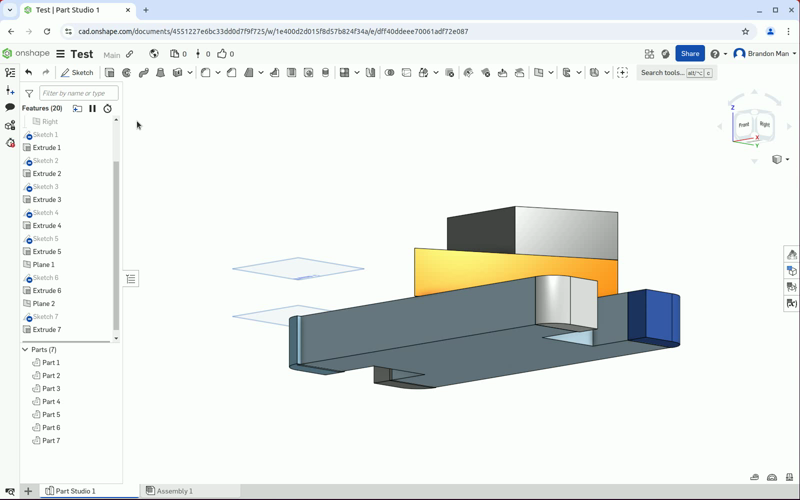
key(down, 3)
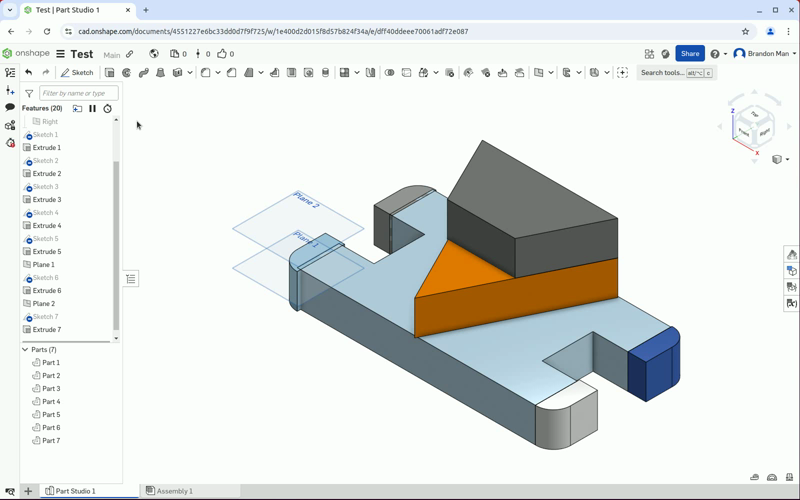
mouse_move(69, 137)
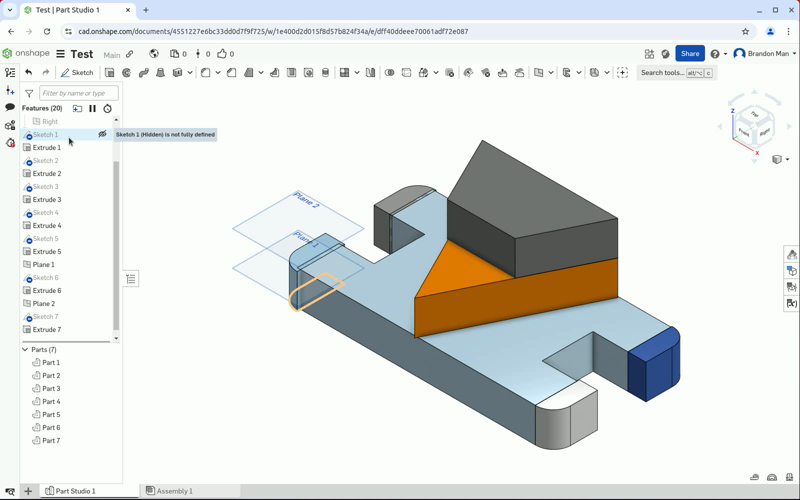
click(69, 137)